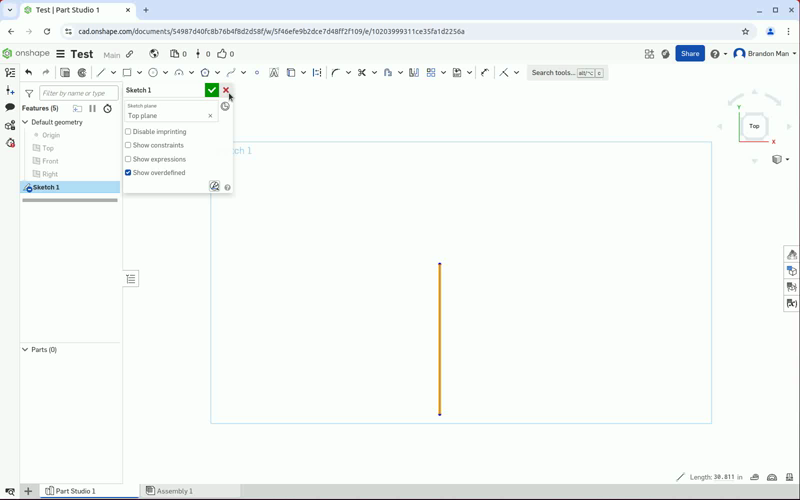
key(shift+h)
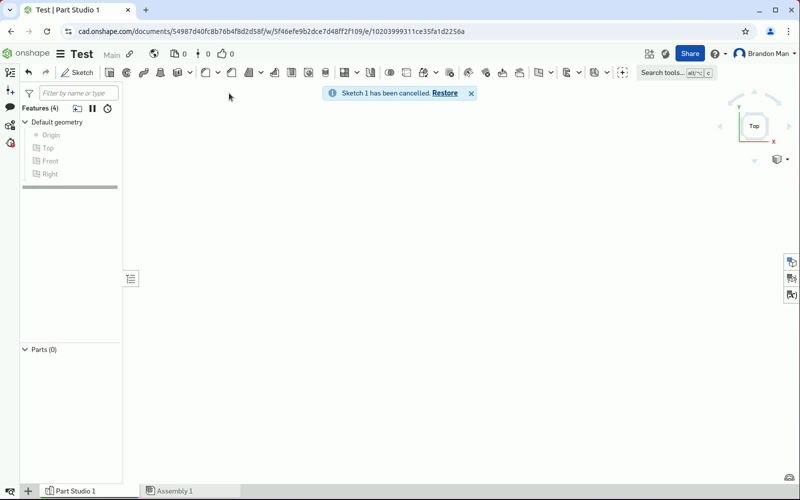
mouse_move(73, 352)
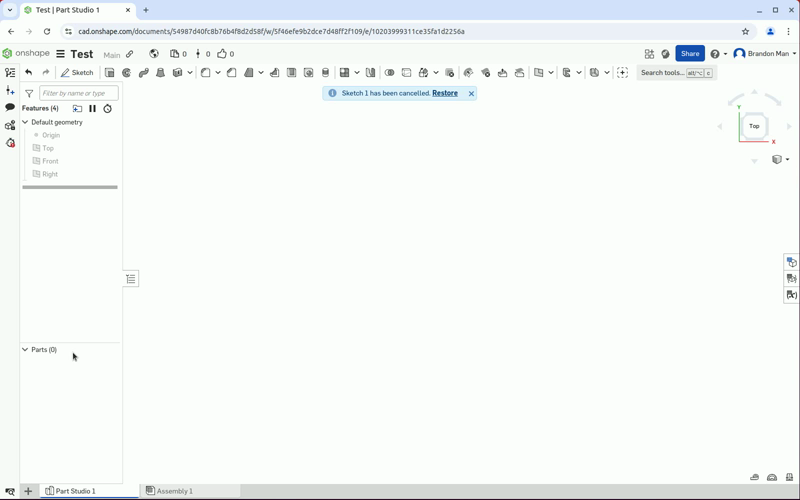
key(y)
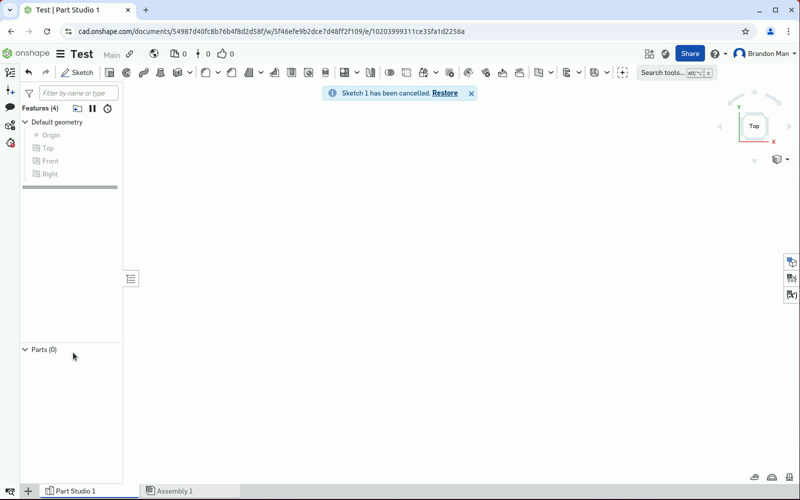
key(shift+p)
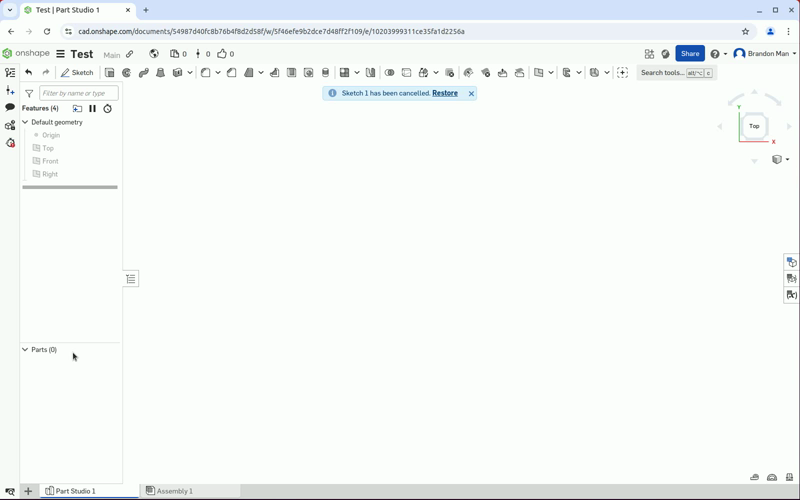
key(space)
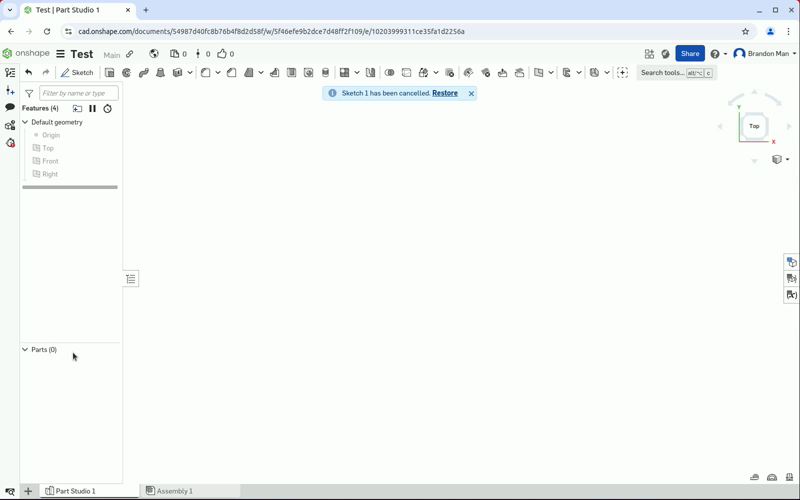
key_down(shift)
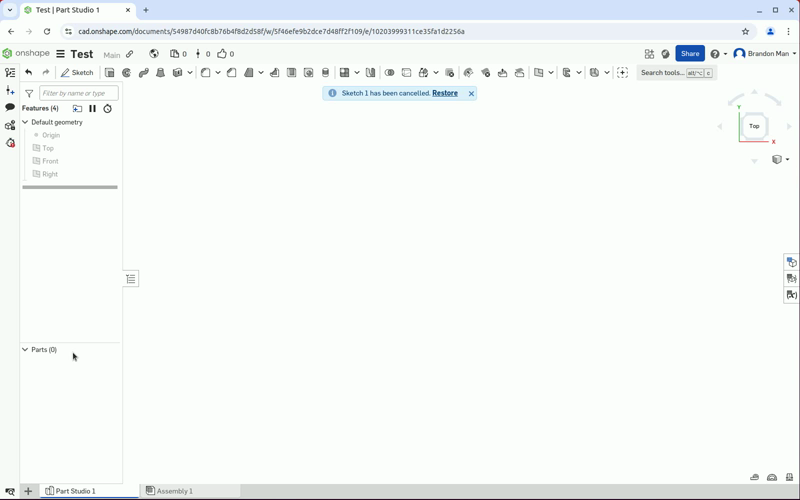
key(up)
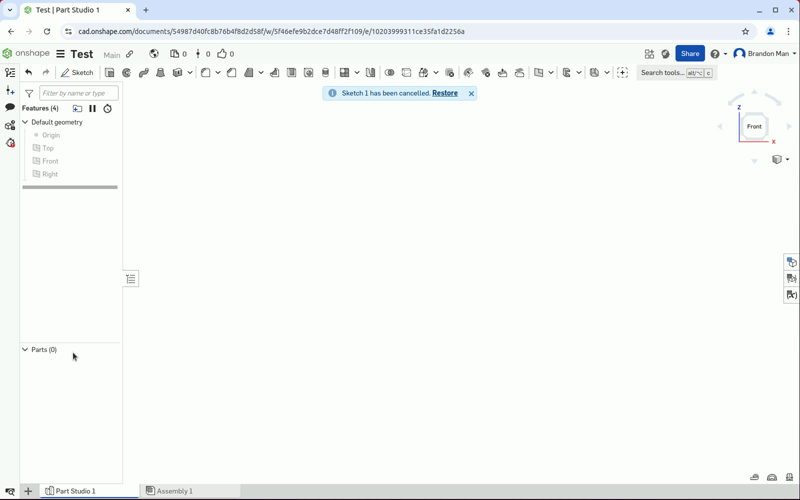
key_up(shift)
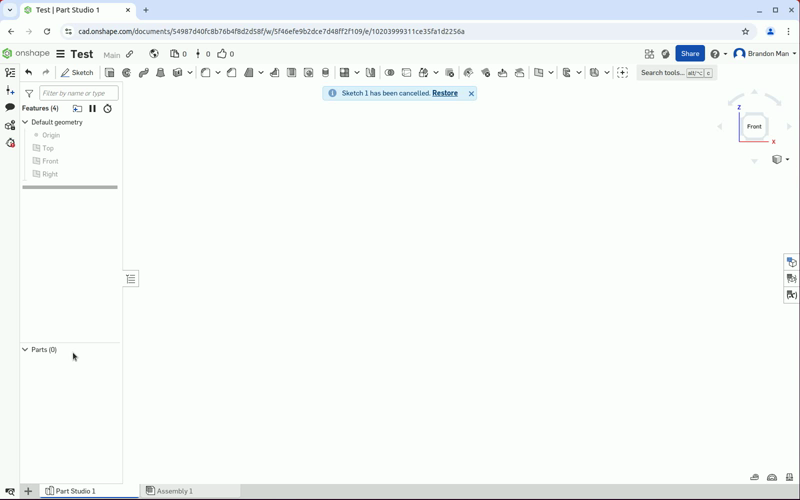
key(space)
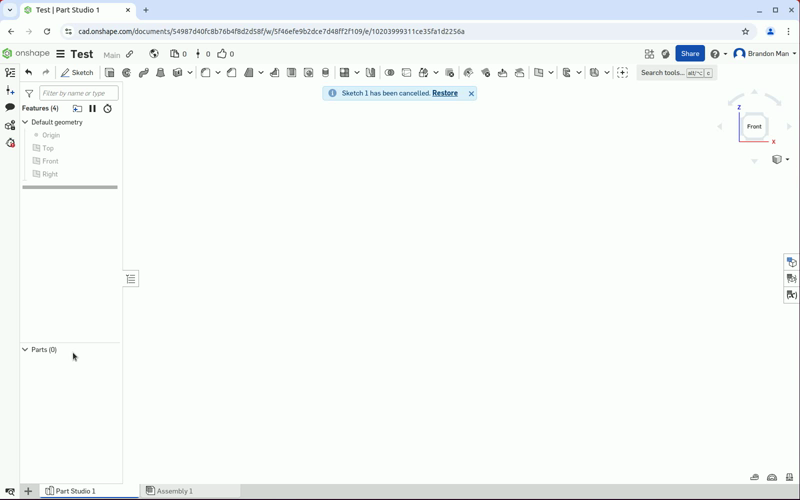
key_down(shift)
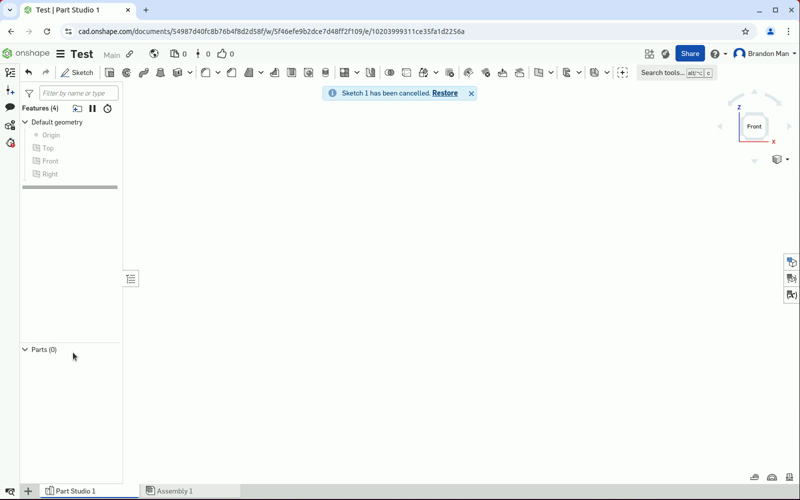
key(left)
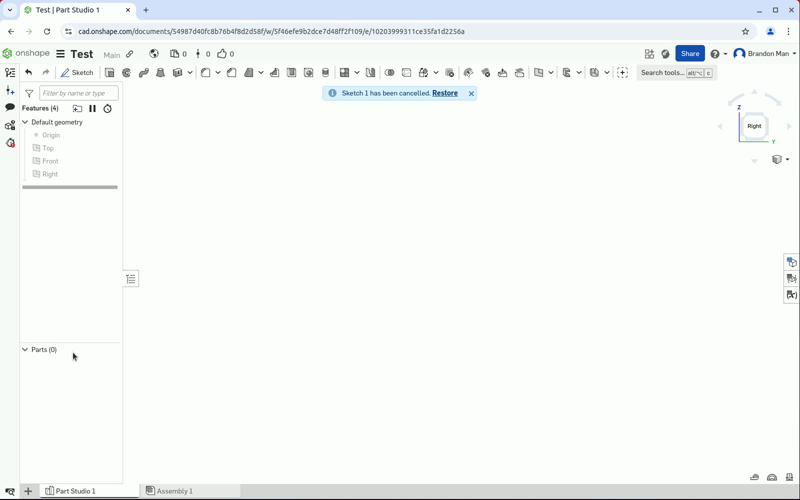
key_up(shift)
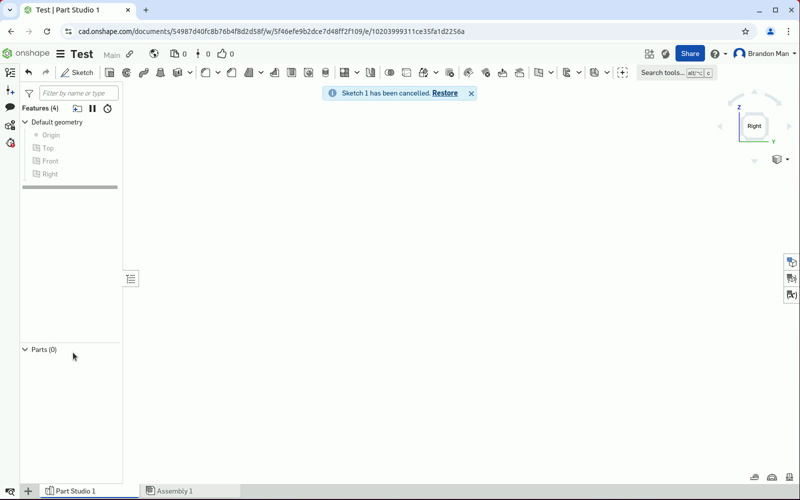
mouse_move(73, 352)
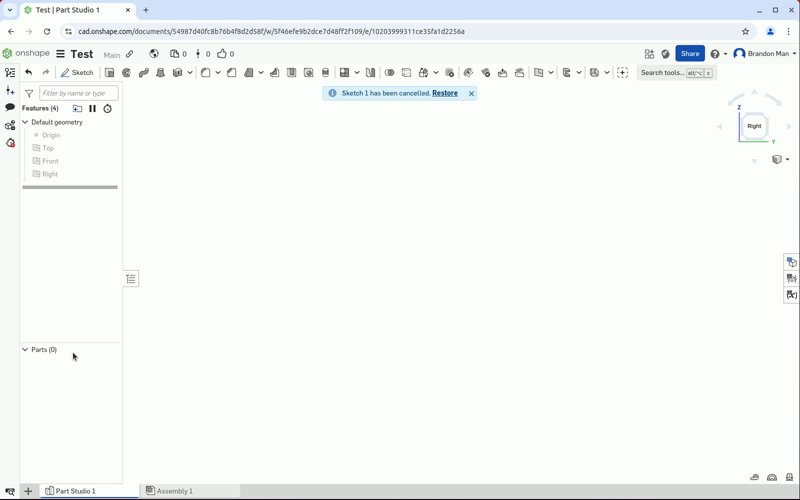
key(shift+y)
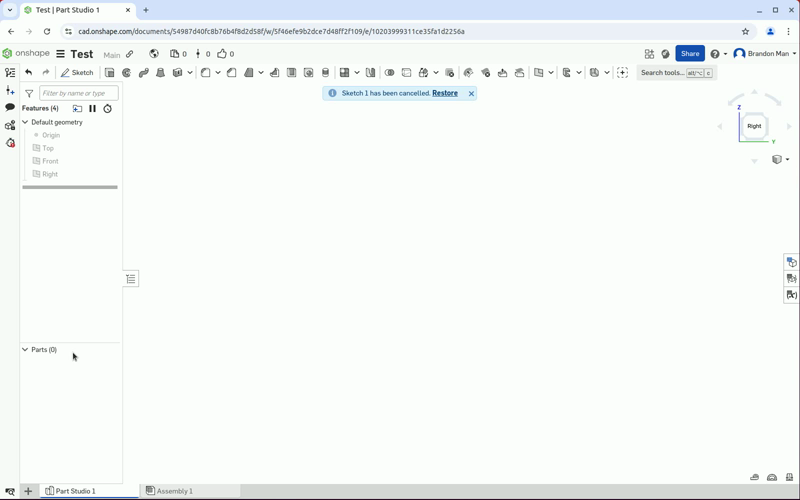
key(shift+s)
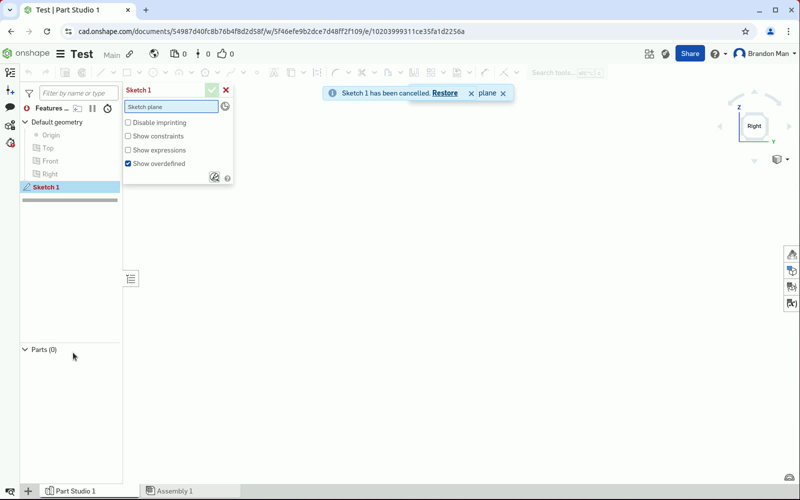
mouse_move(73, 176)
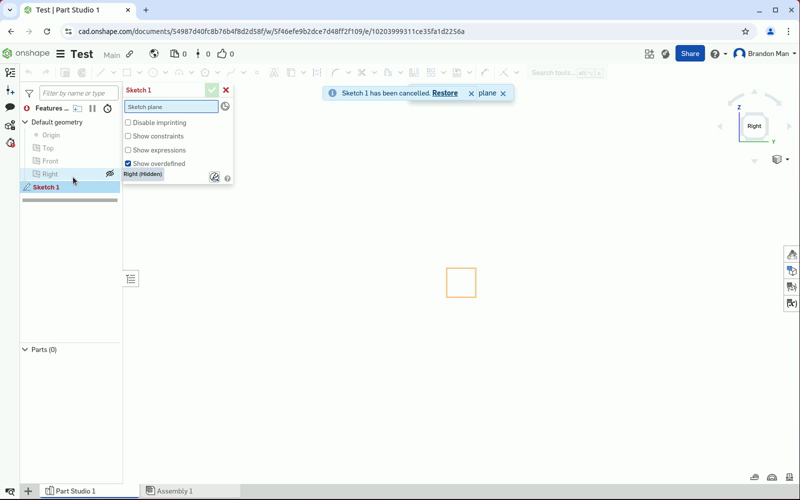
click(73, 176)
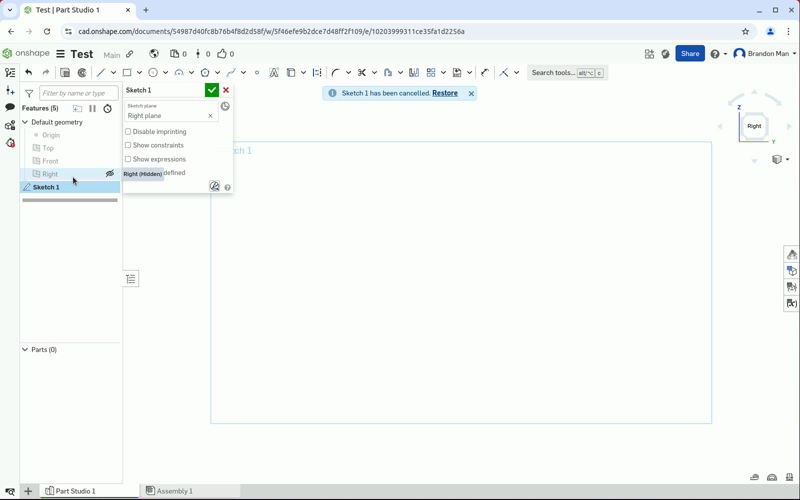
mouse_move(73, 352)
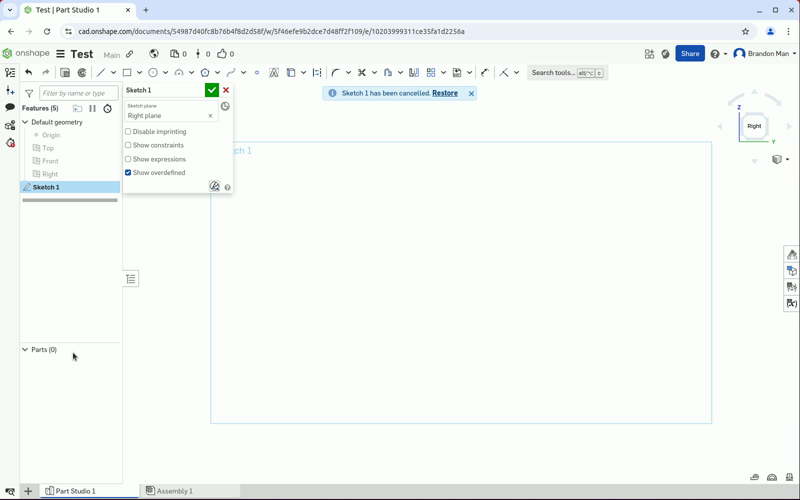
key(y)
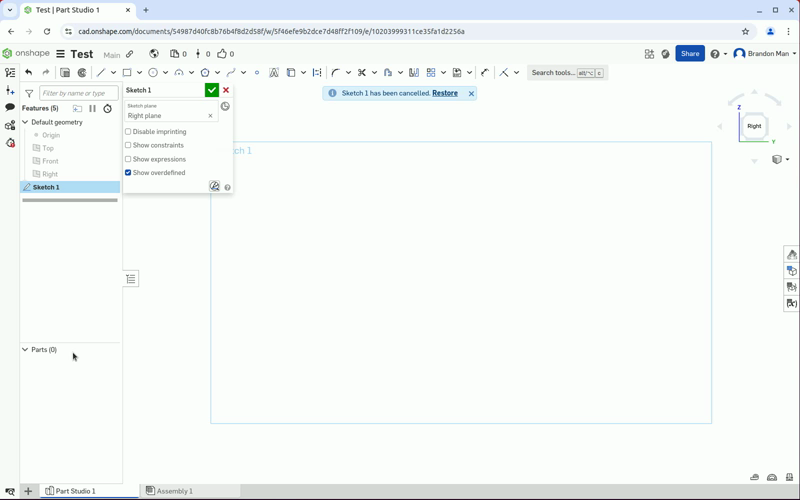
key(l)
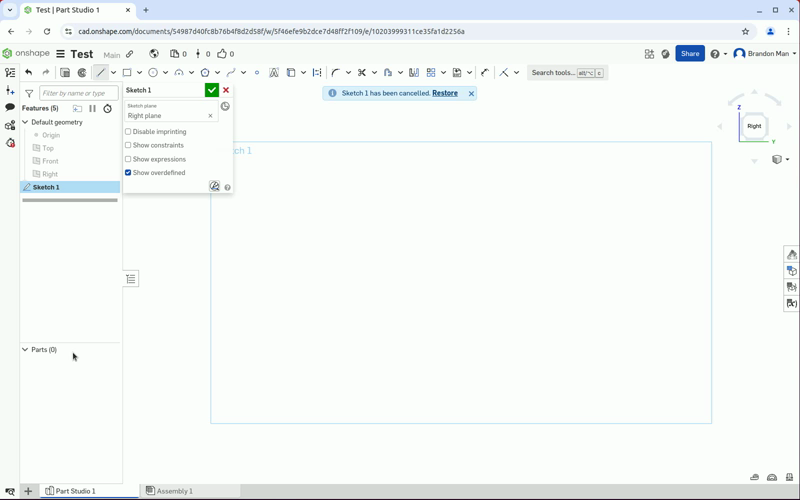
key_down(shift)
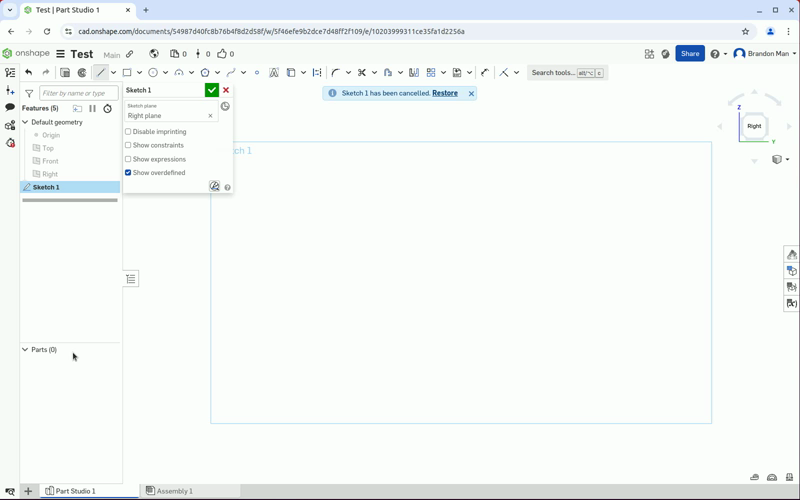
mouse_move(456, 292)
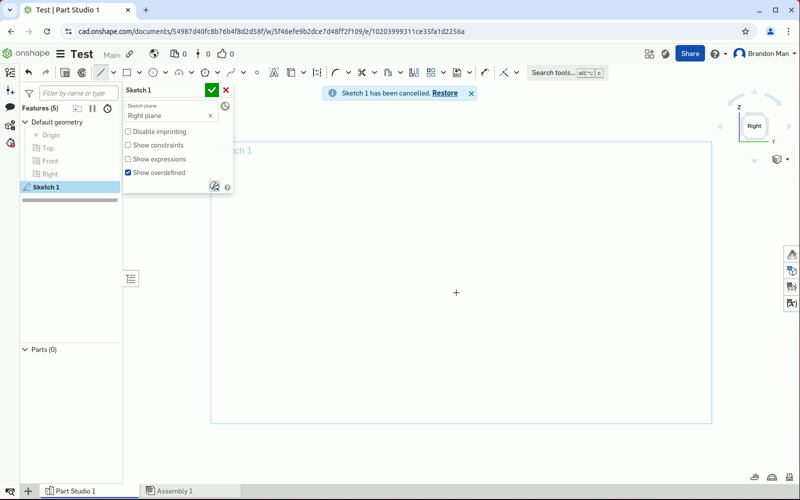
click(456, 292)
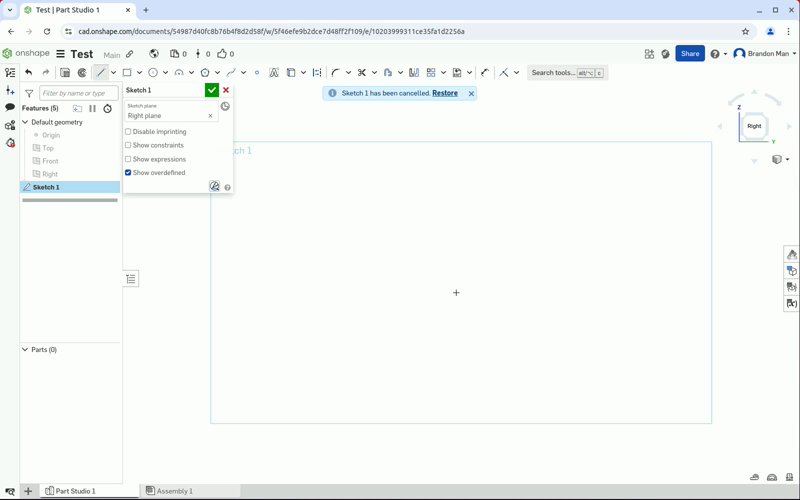
key_up(shift)
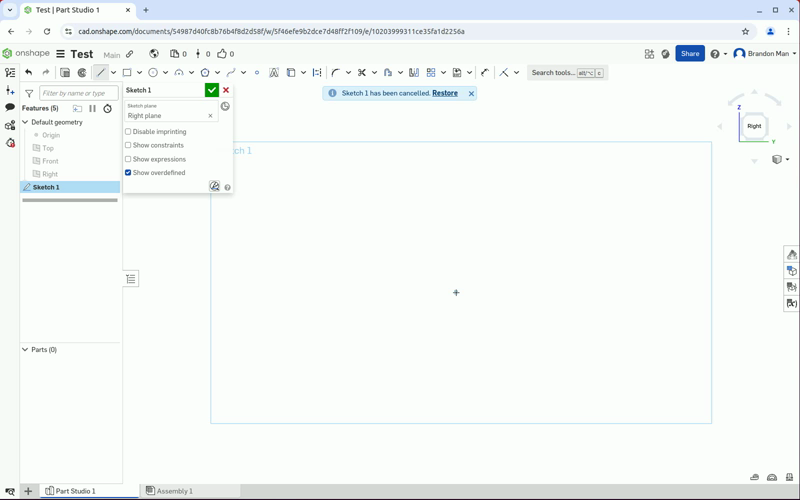
key_down(shift)
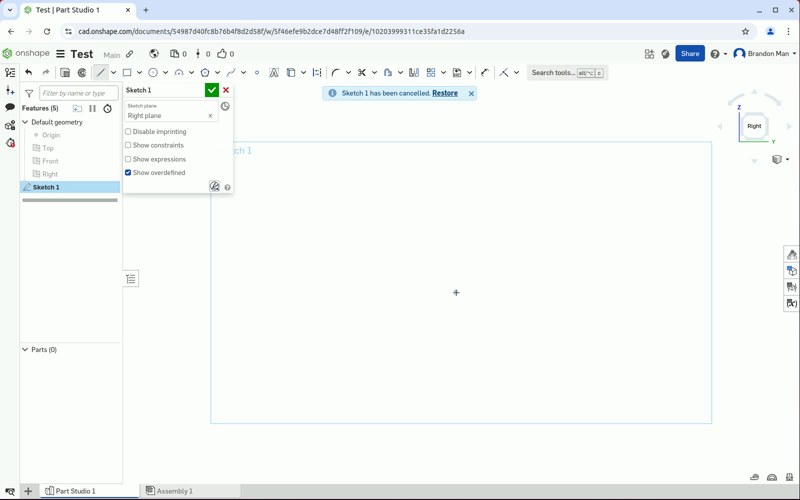
mouse_move(486, 292)
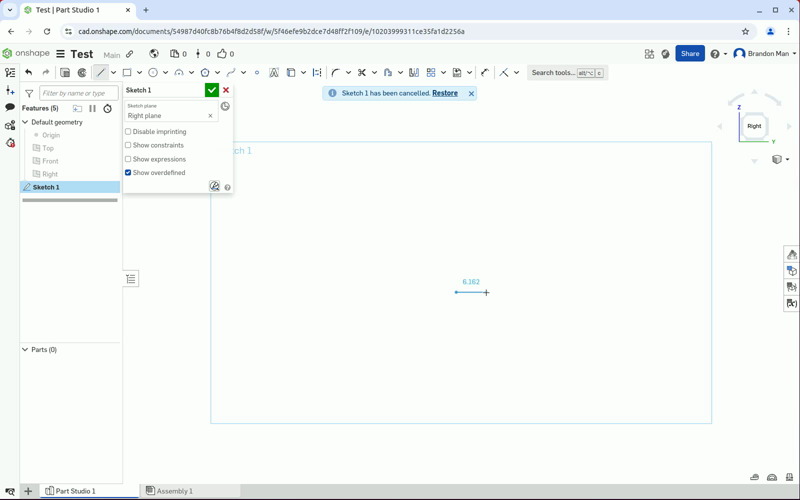
mouse_move(461, 292)
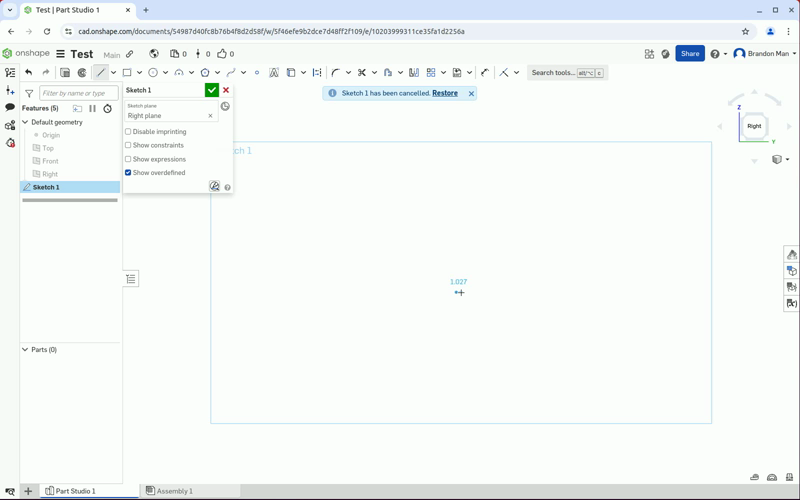
scroll(6)
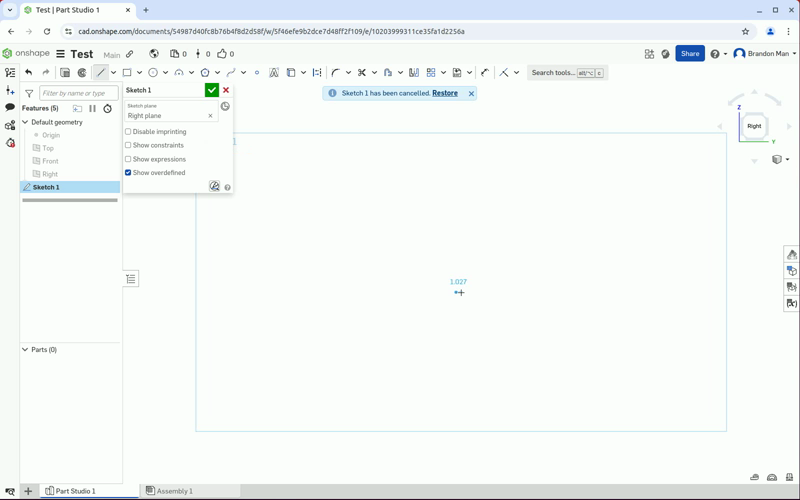
scroll(6)
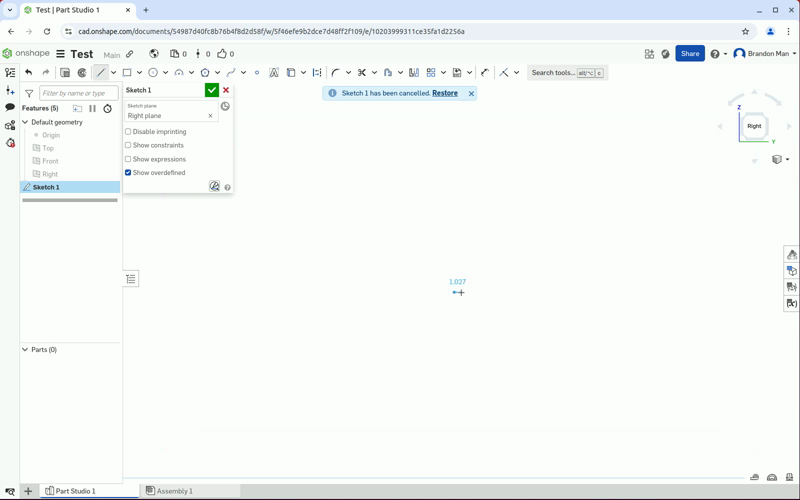
scroll(6)
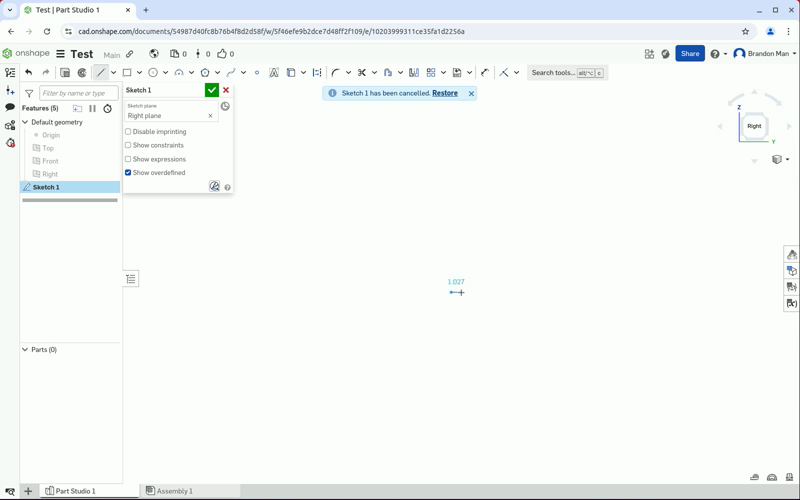
scroll(6)
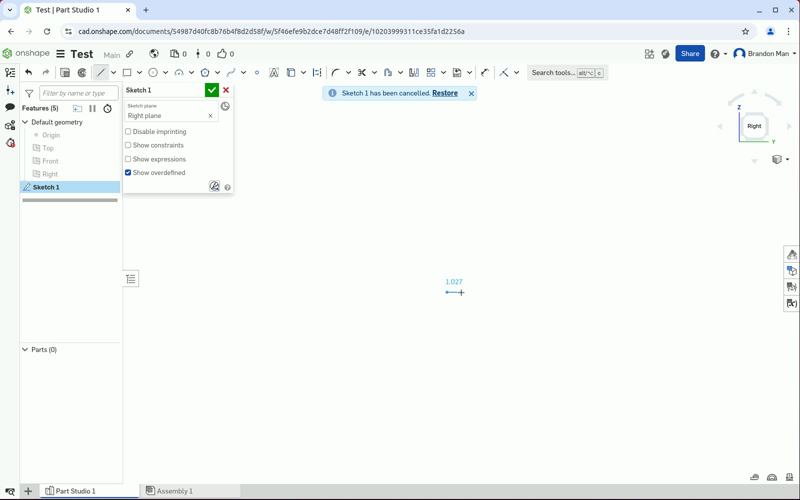
scroll(6)
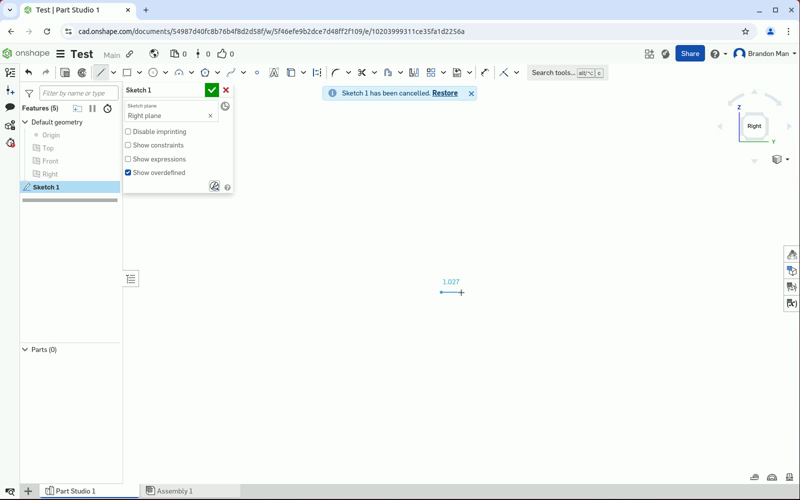
scroll(6)
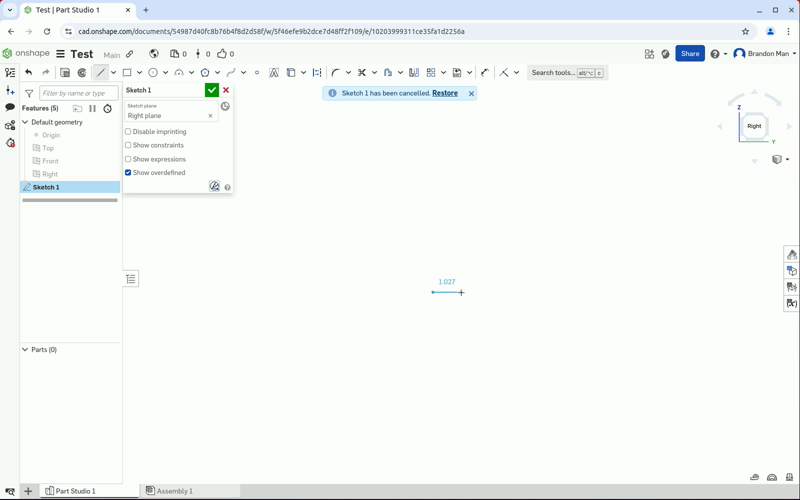
scroll(6)
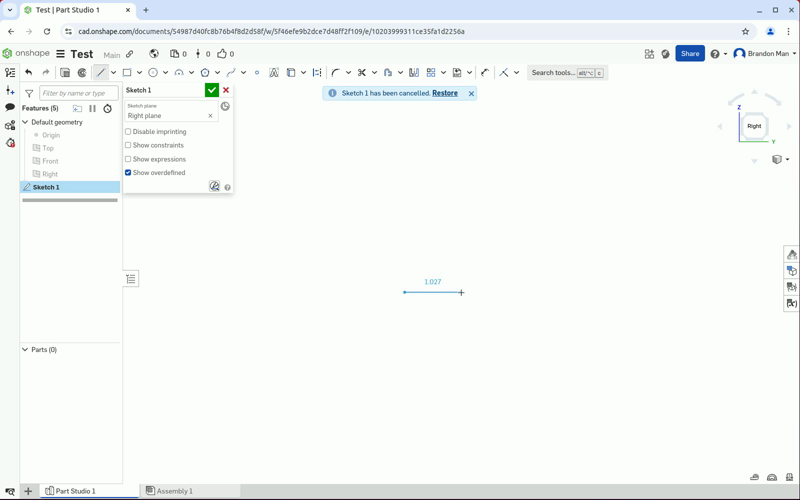
click(461, 292)
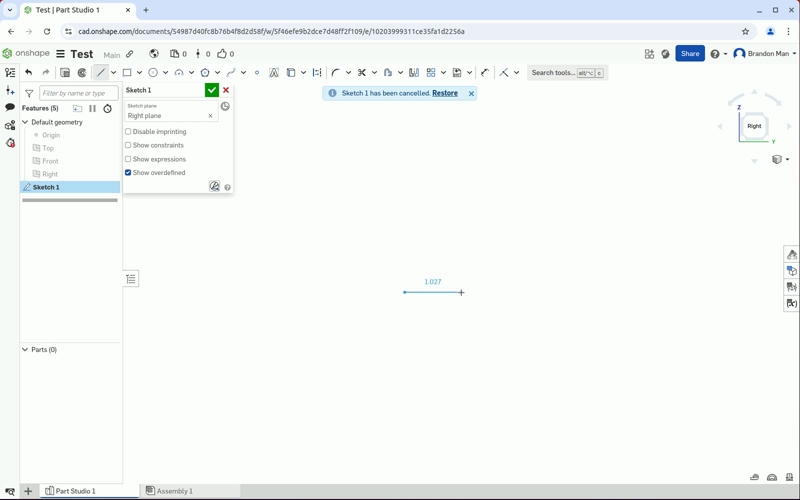
scroll(-6)
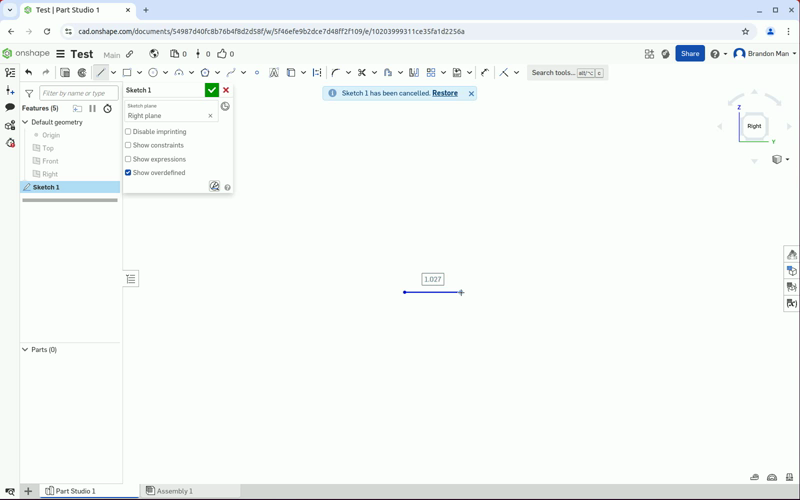
scroll(-6)
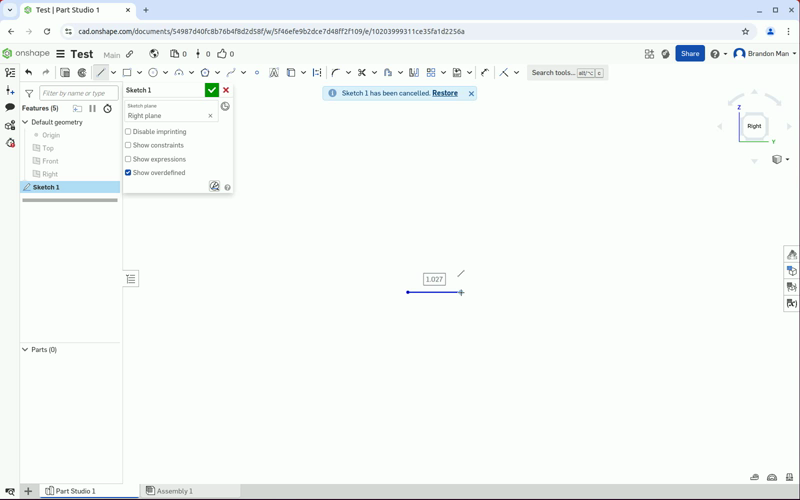
scroll(-6)
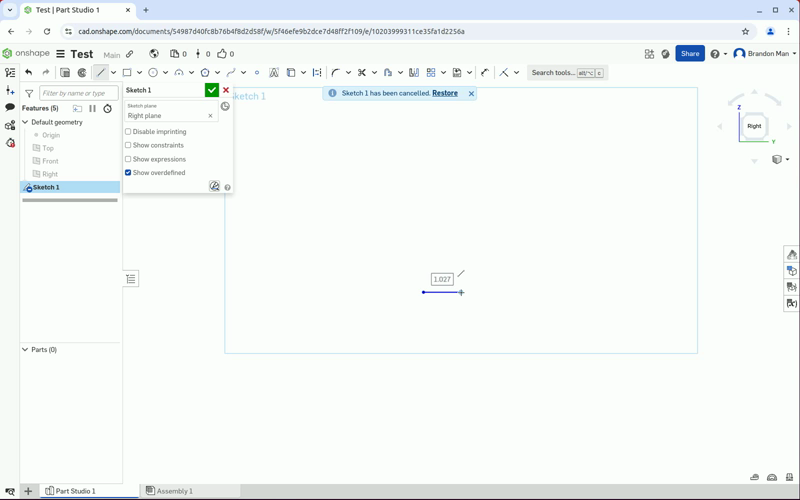
scroll(-6)
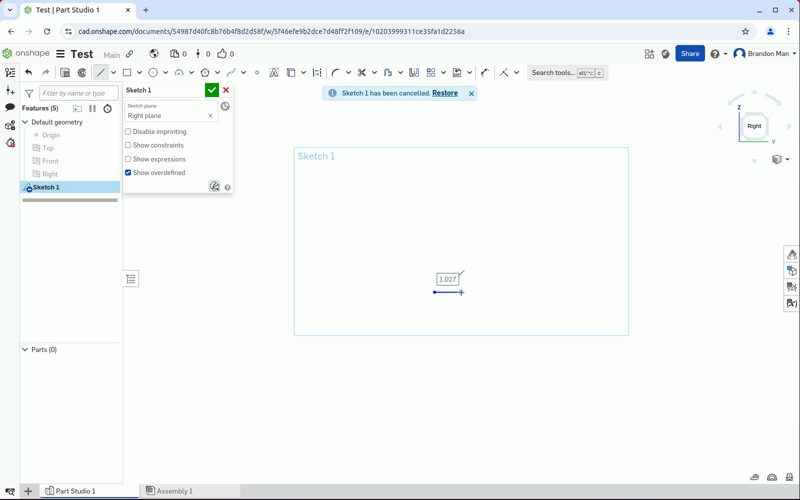
scroll(-6)
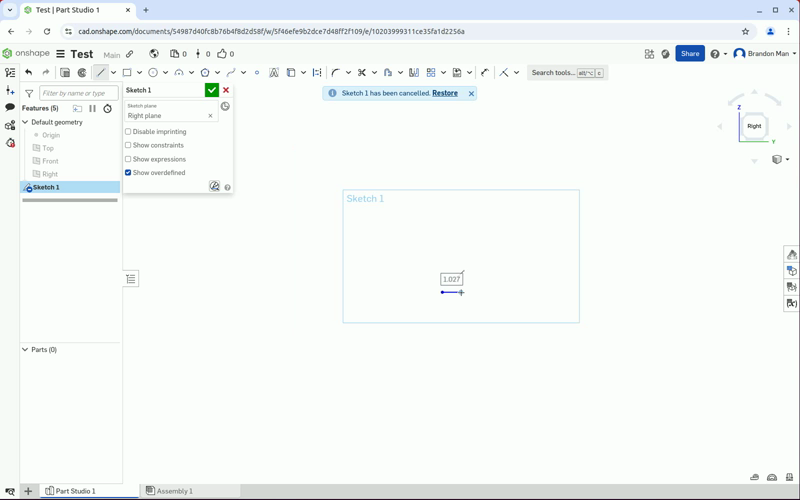
scroll(-6)
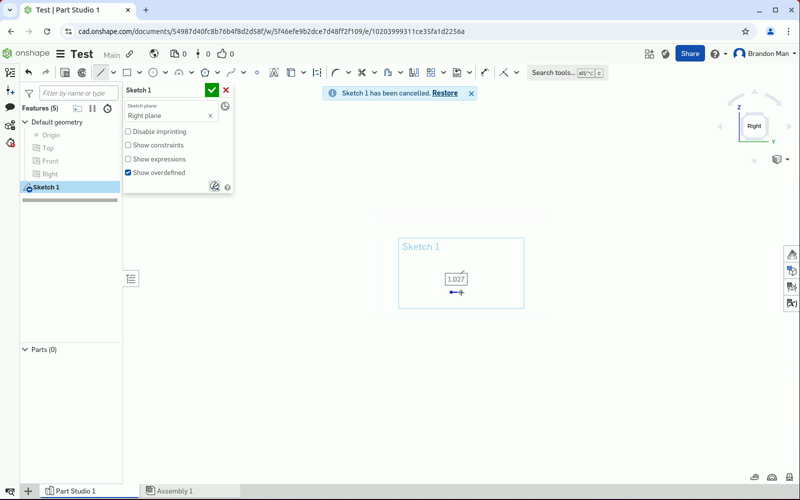
scroll(-6)
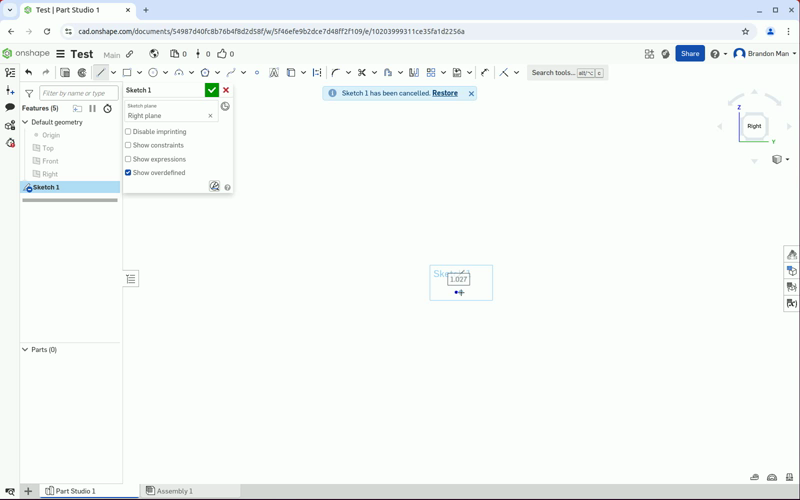
key_up(shift)
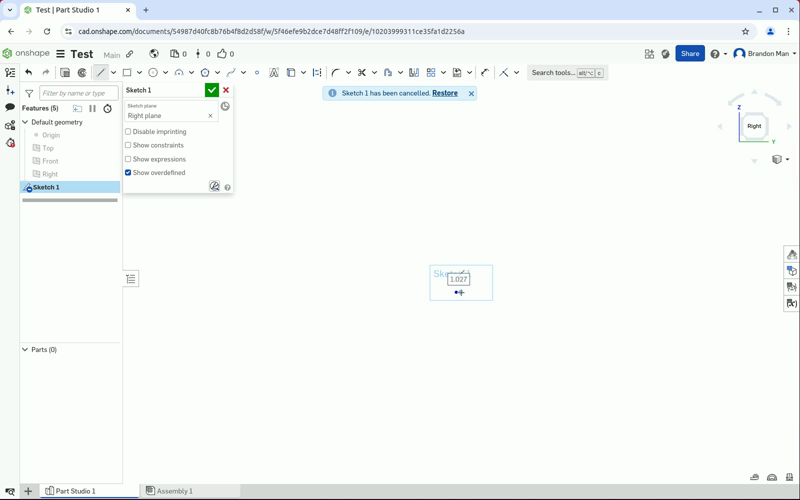
key_down(shift)
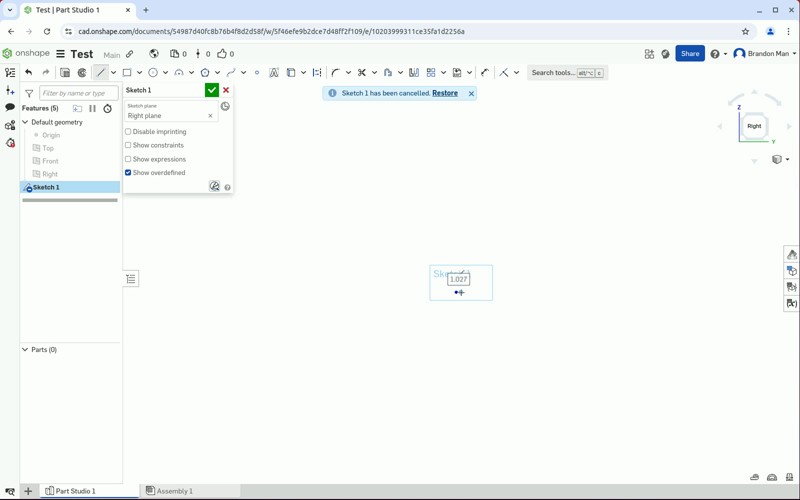
mouse_move(491, 292)
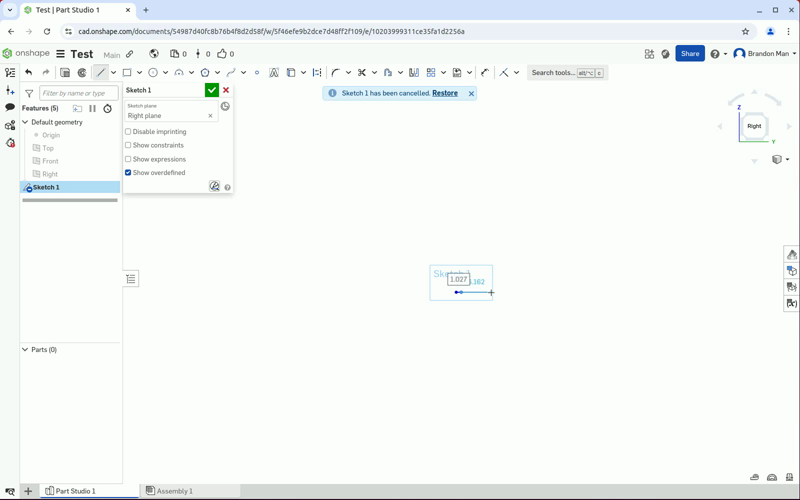
mouse_move(461, 281)
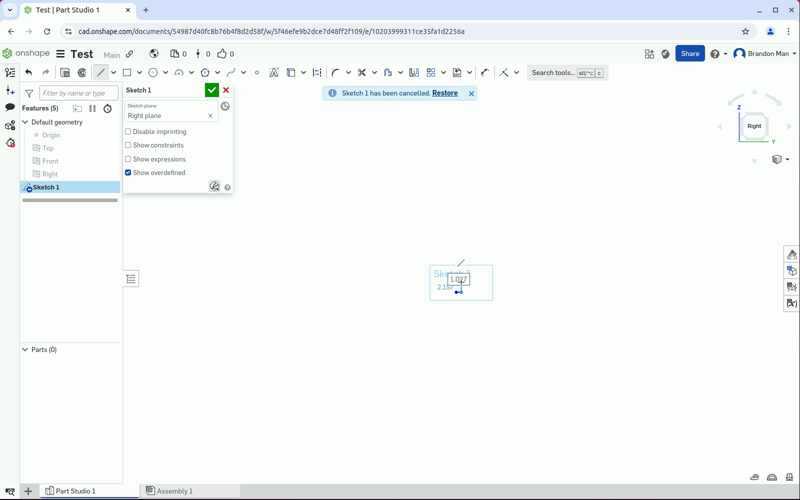
click(461, 281)
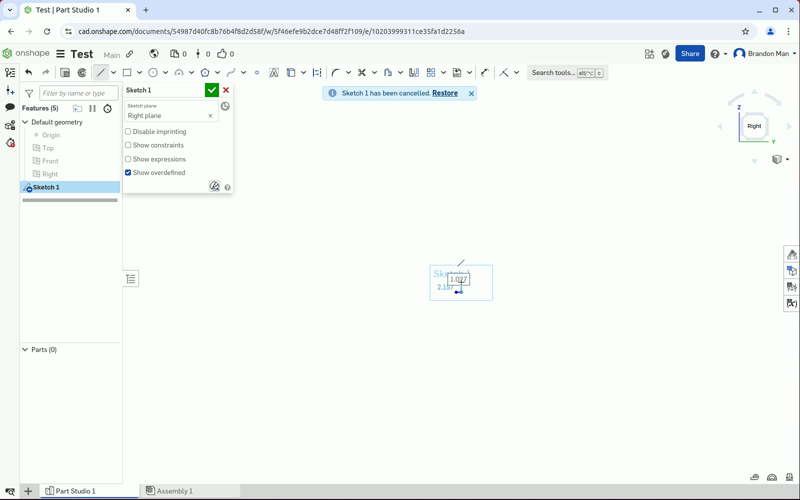
key_up(shift)
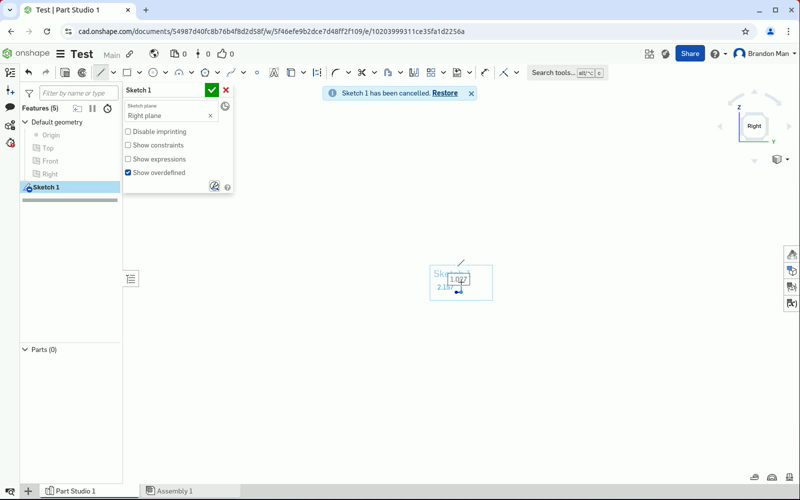
key_down(shift)
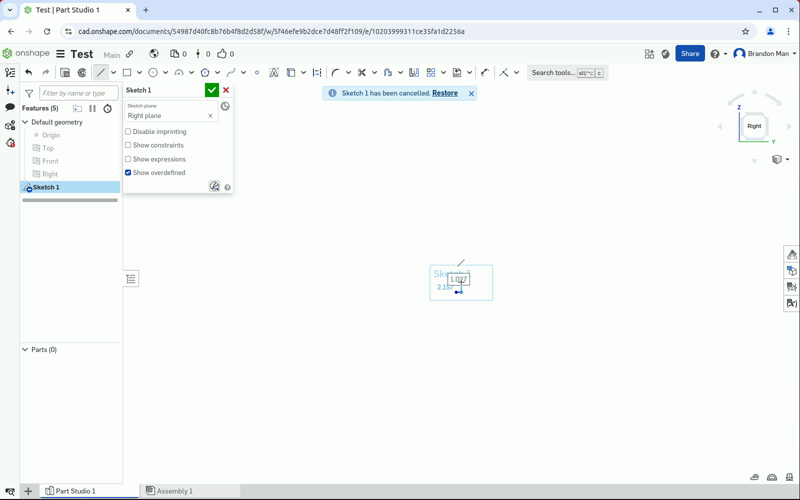
mouse_move(491, 281)
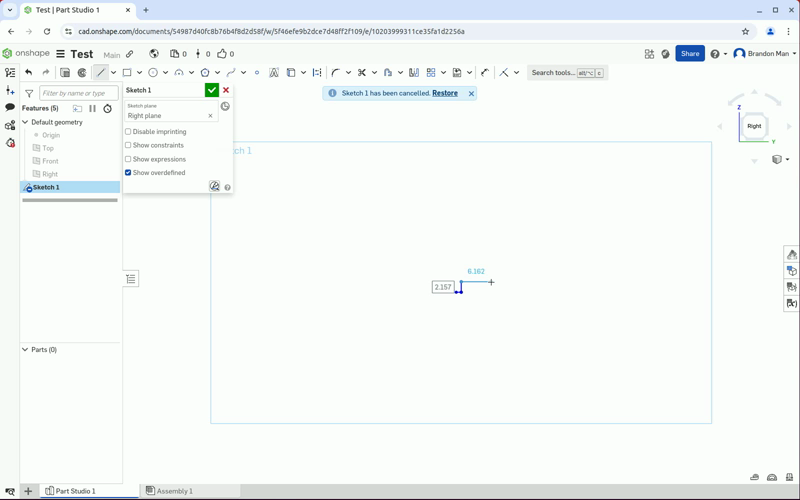
mouse_move(456, 281)
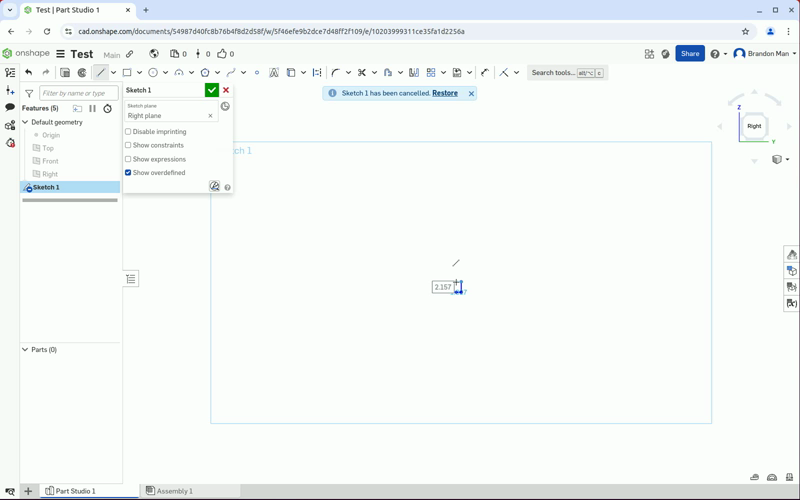
scroll(6)
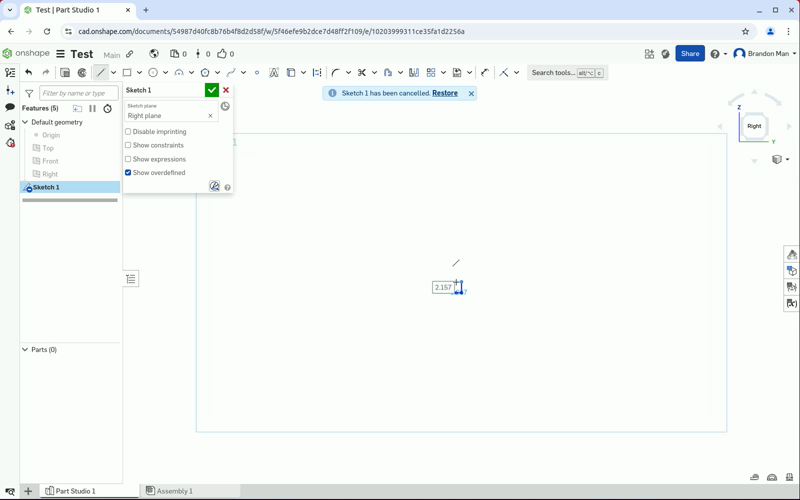
scroll(6)
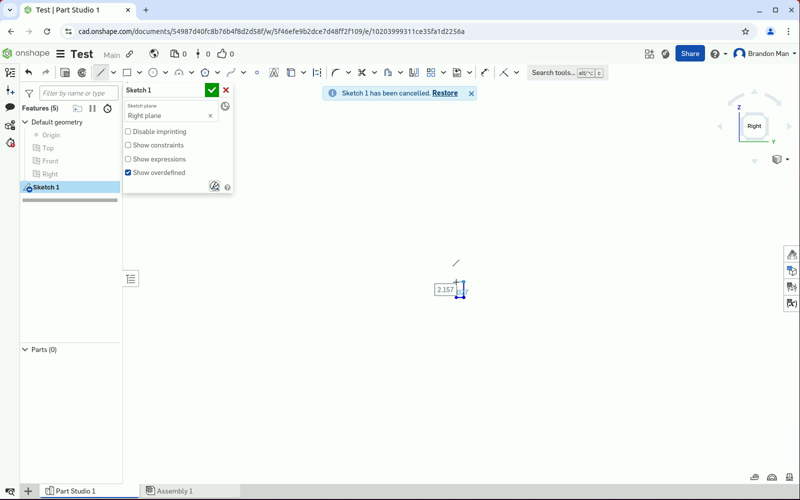
scroll(6)
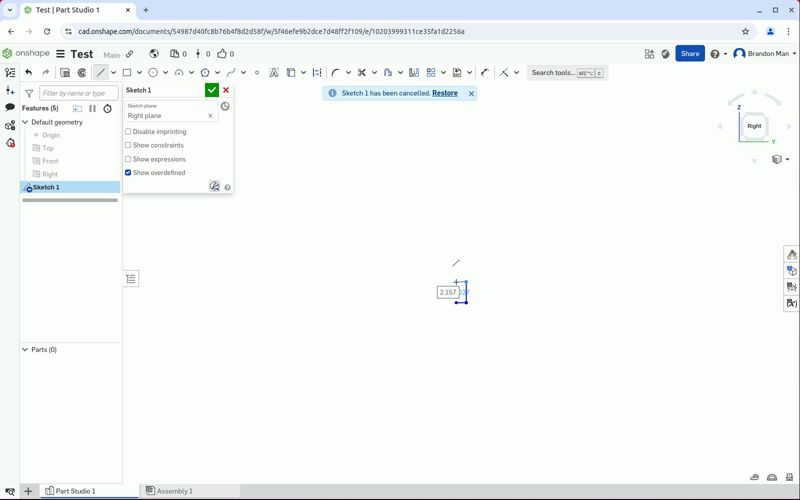
scroll(6)
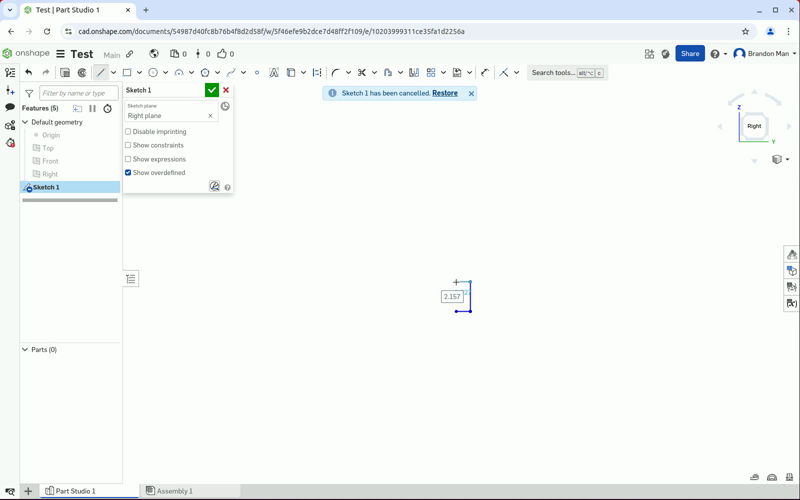
scroll(6)
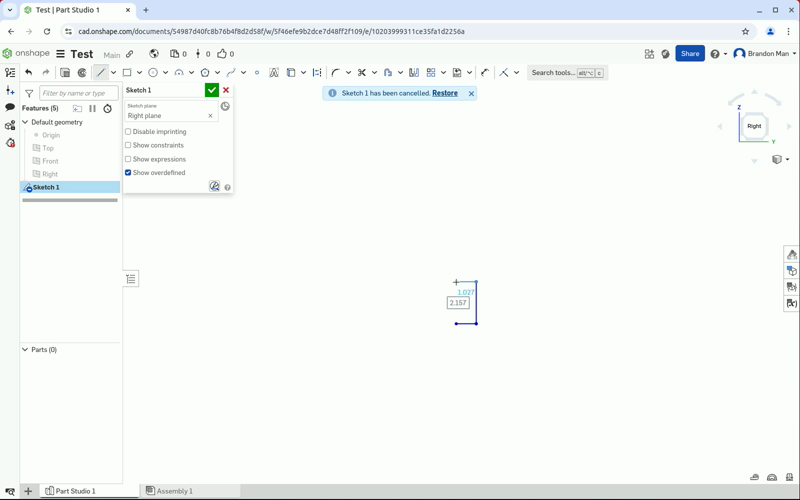
scroll(6)
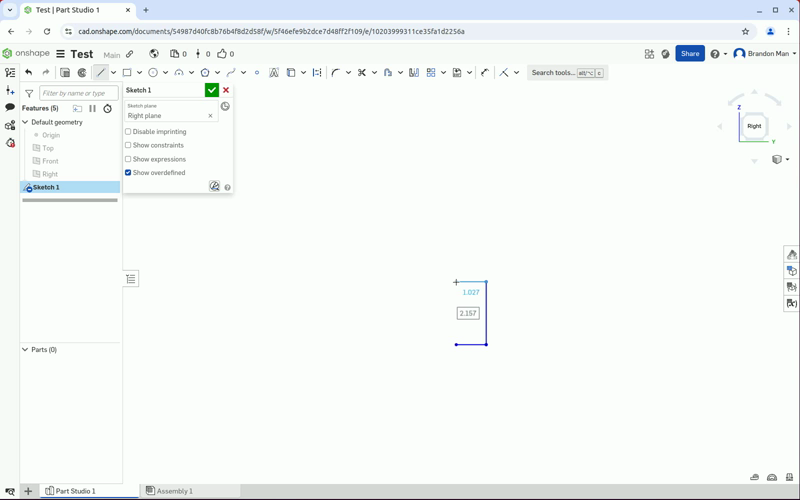
scroll(6)
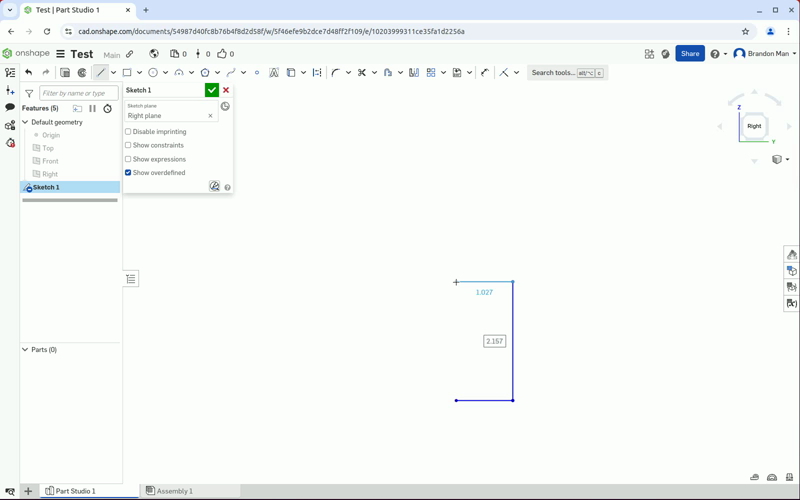
click(456, 281)
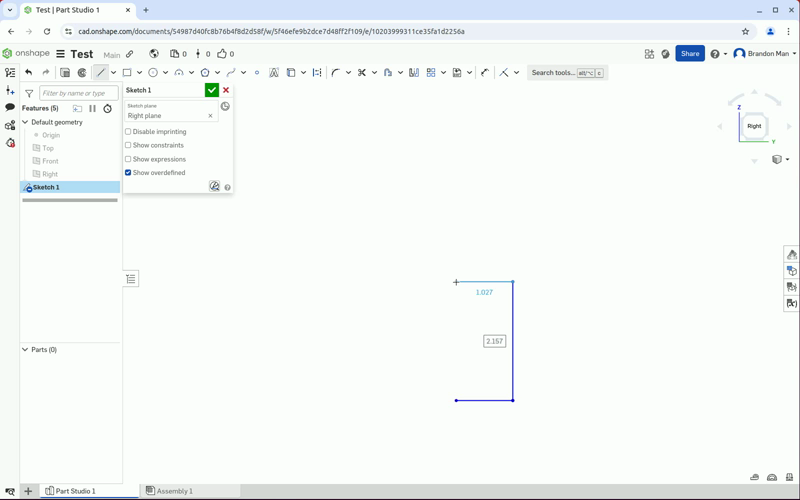
scroll(-6)
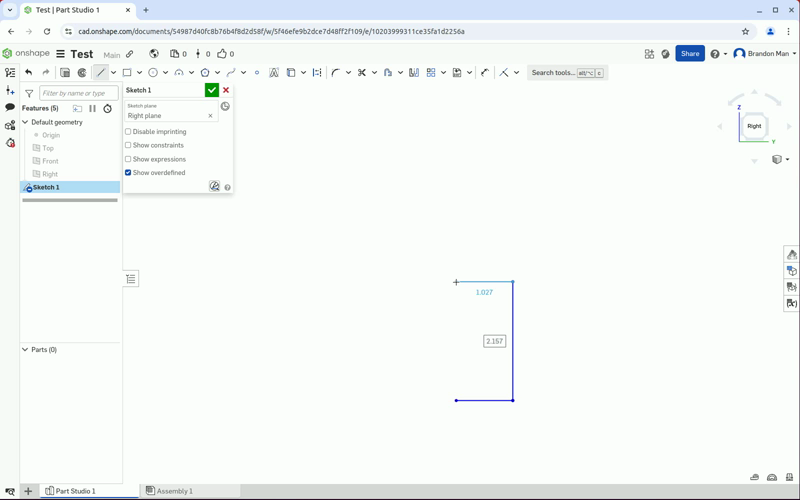
scroll(-6)
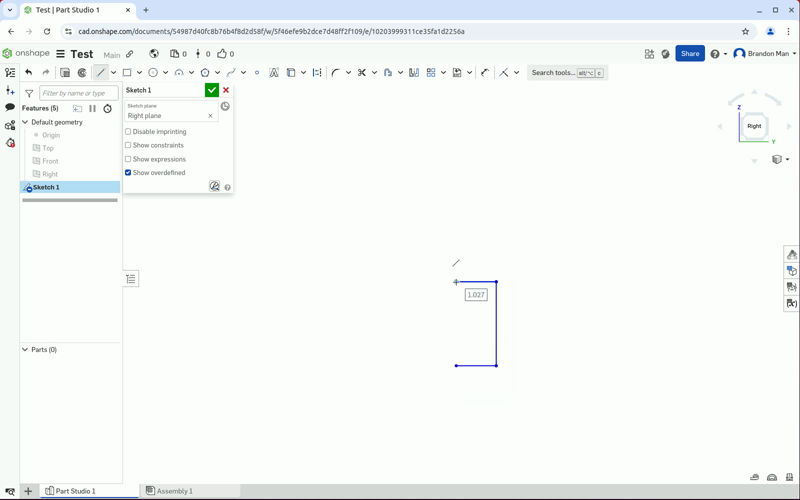
scroll(-6)
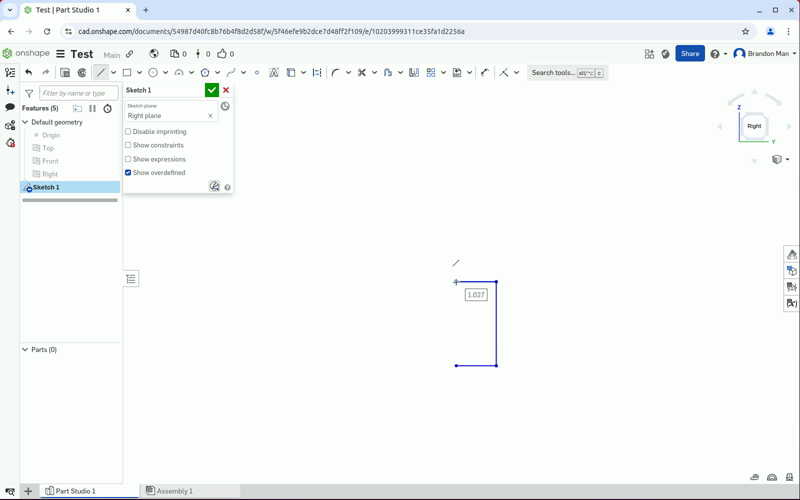
scroll(-6)
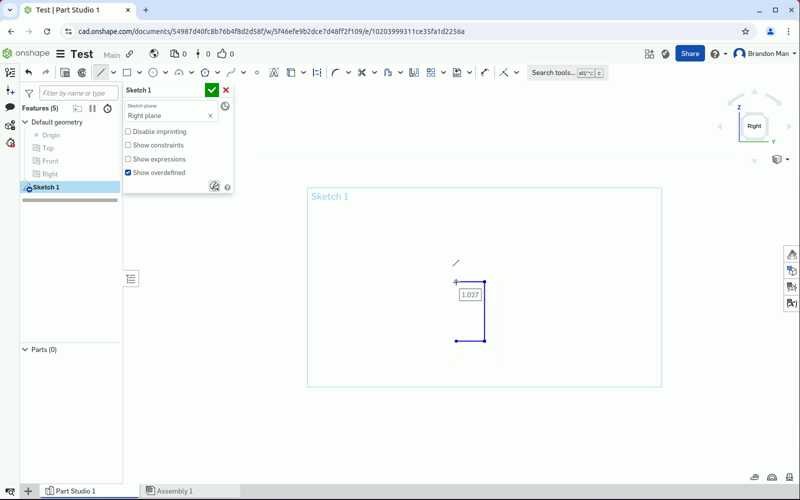
scroll(-6)
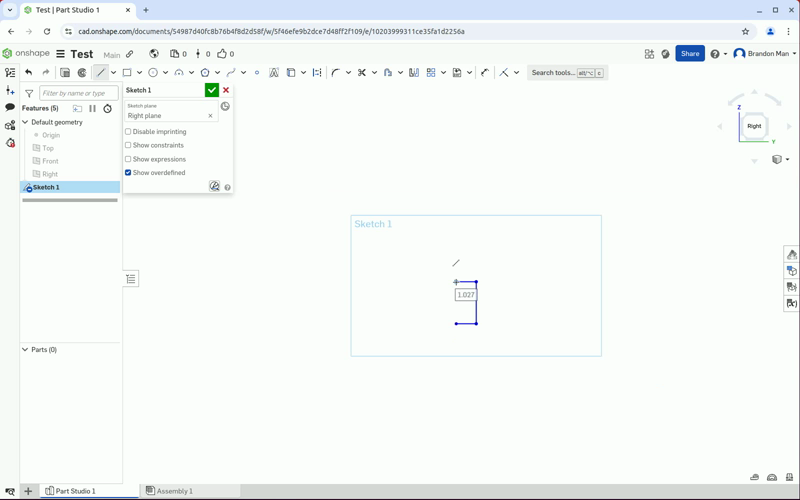
scroll(-6)
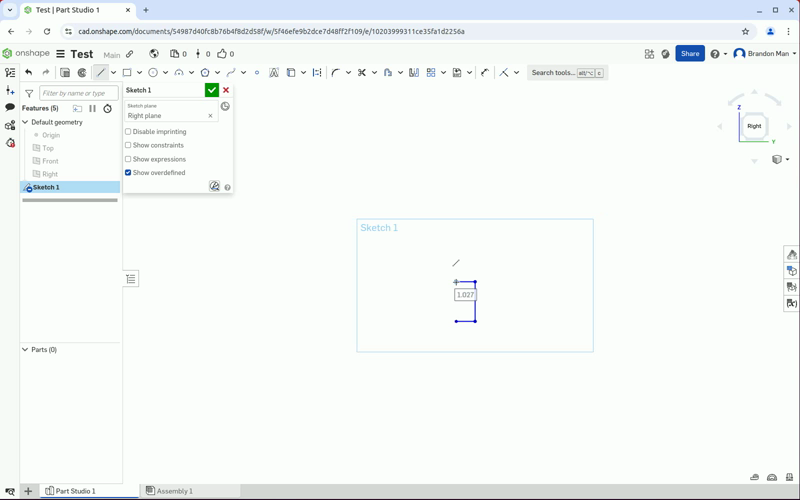
scroll(-6)
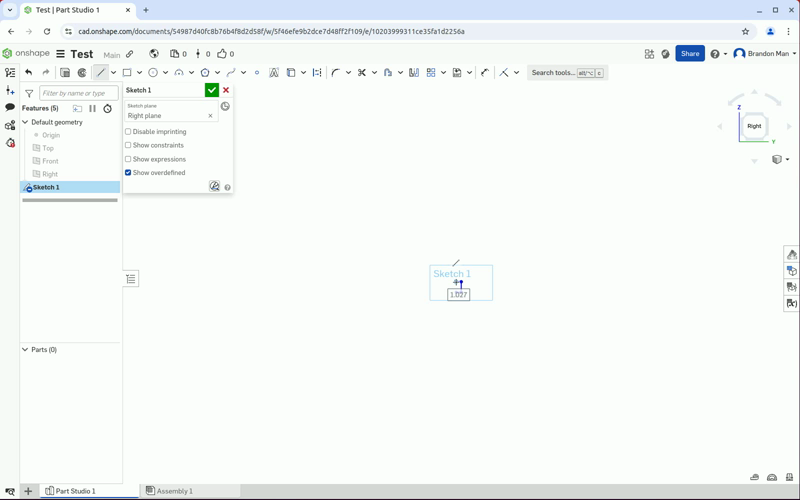
key_up(shift)
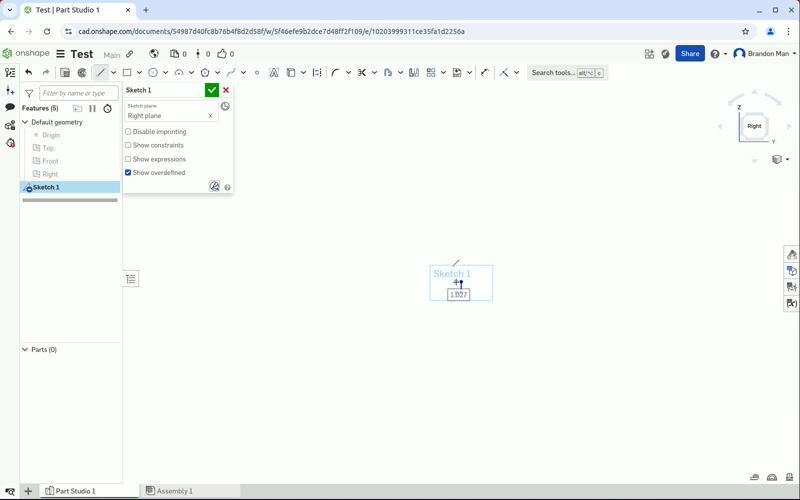
mouse_move(486, 281)
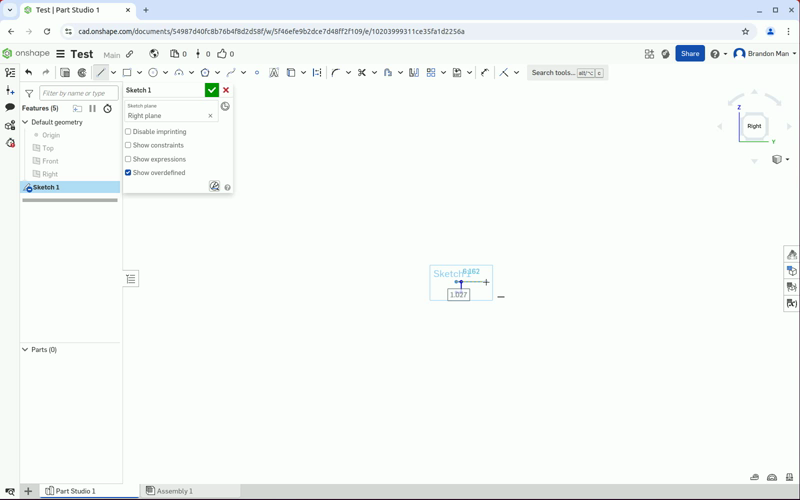
key_down(shift)
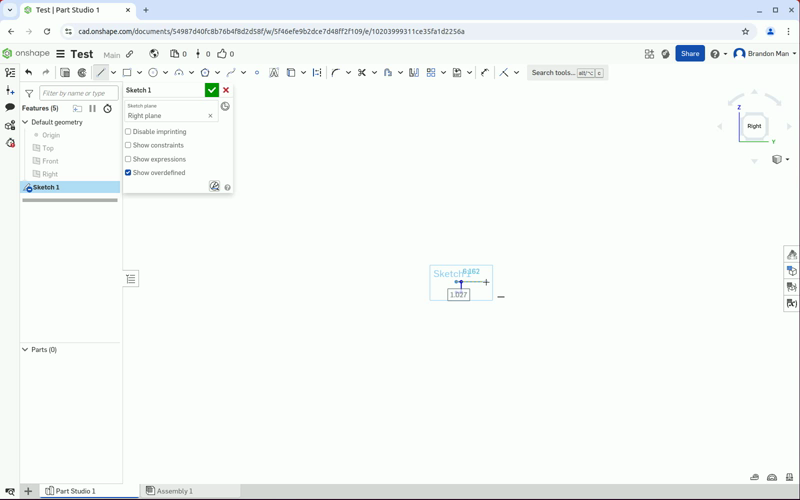
mouse_move(456, 292)
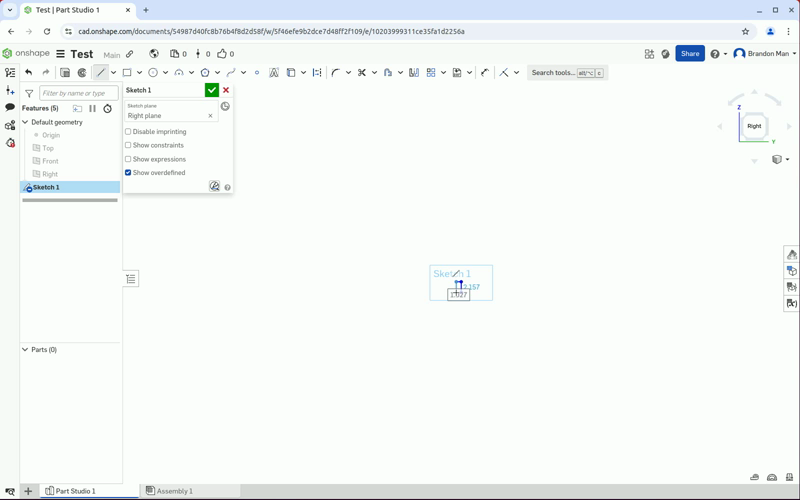
key_up(shift)
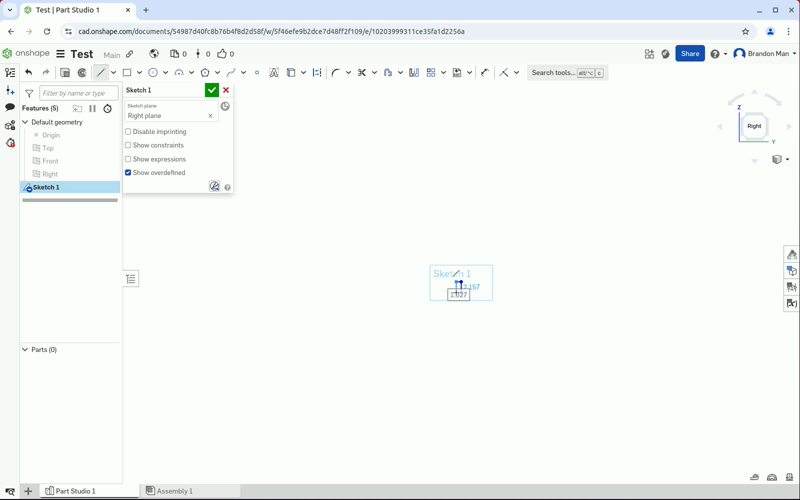
click(456, 292)
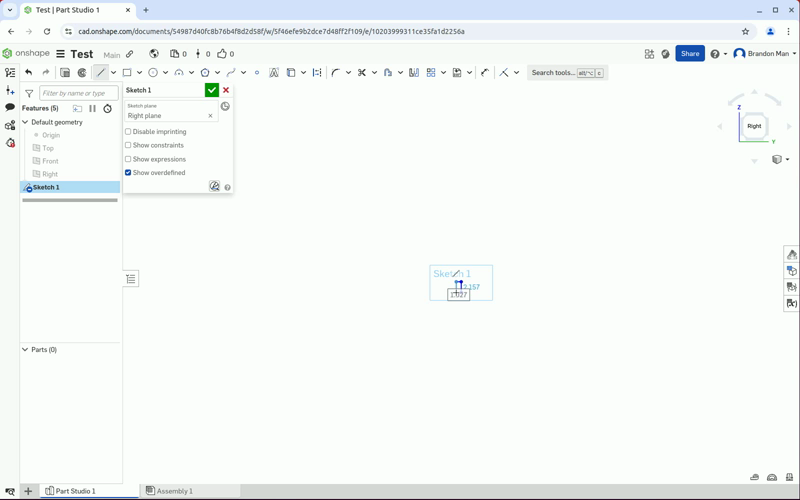
key(esc)
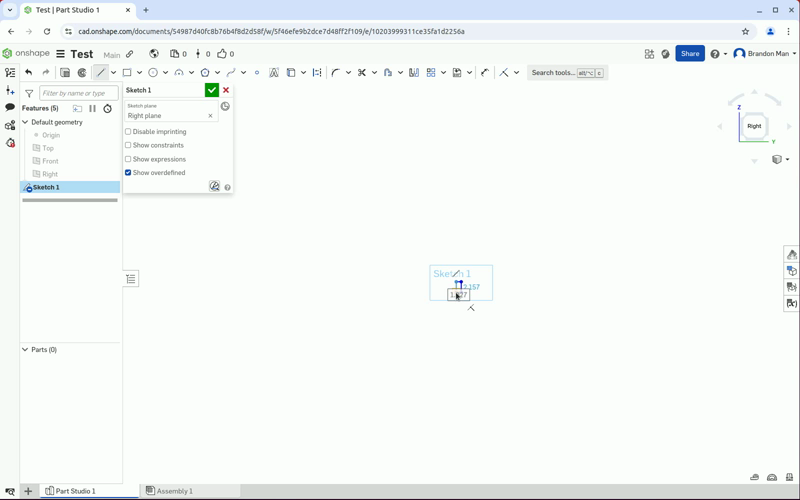
mouse_move(458, 285)
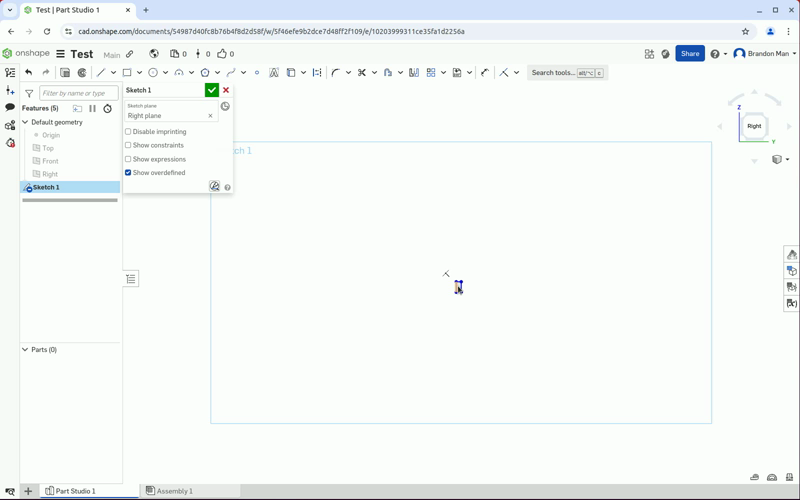
scroll(6)
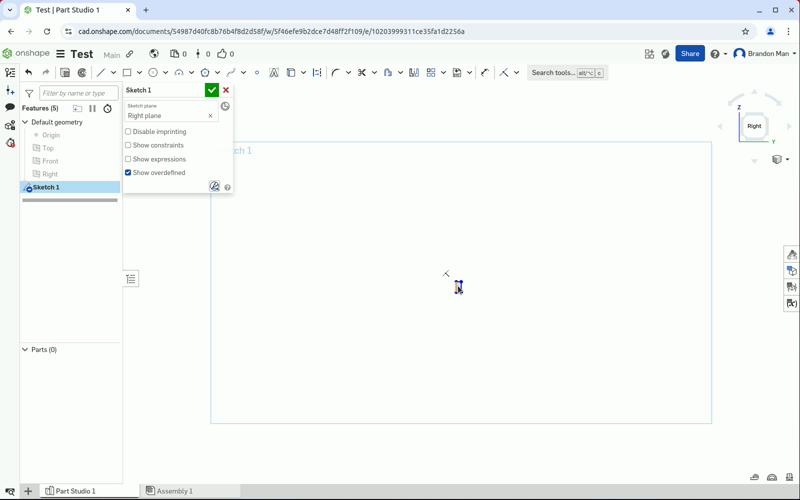
scroll(6)
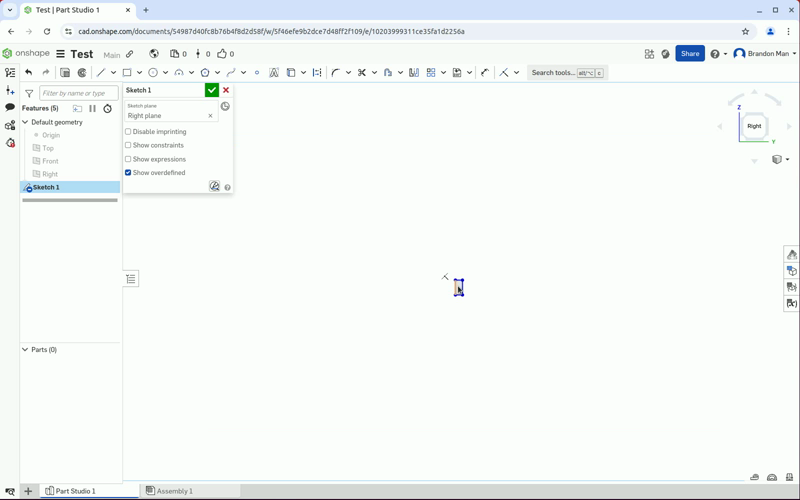
scroll(6)
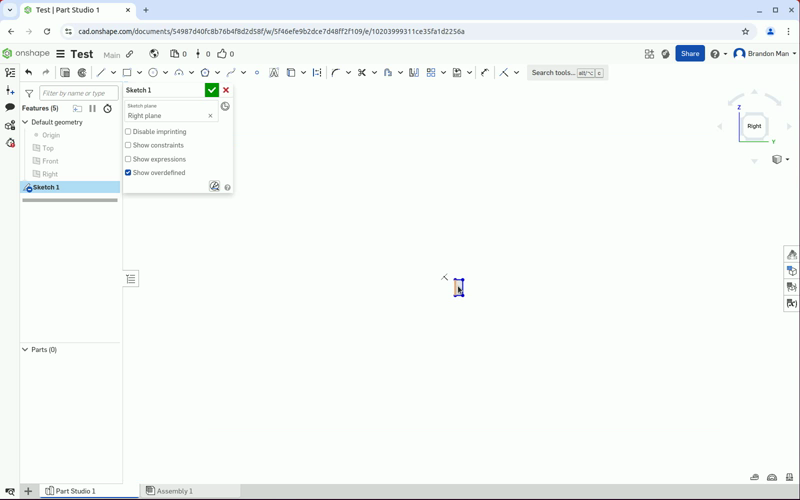
scroll(6)
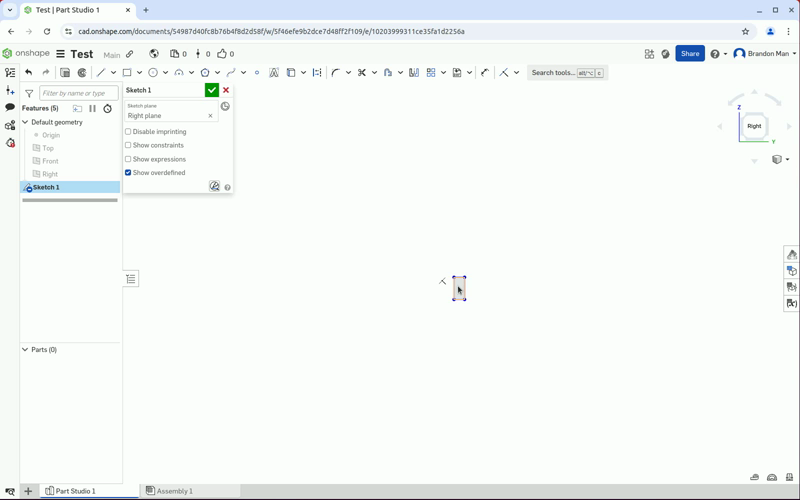
scroll(6)
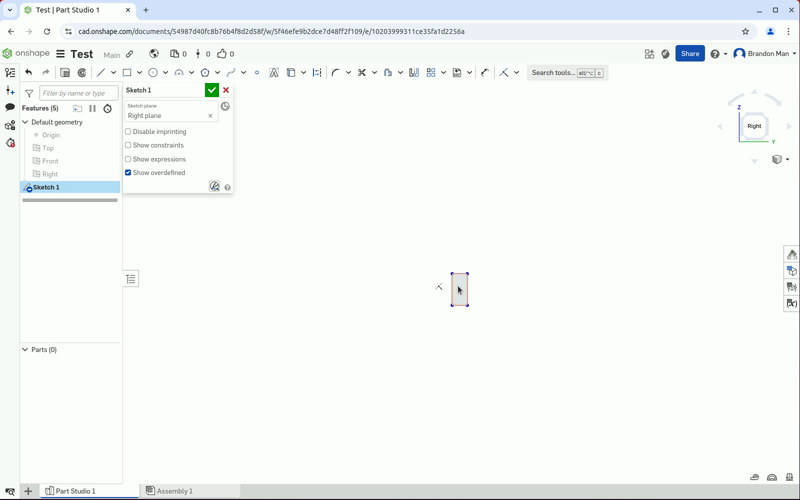
scroll(6)
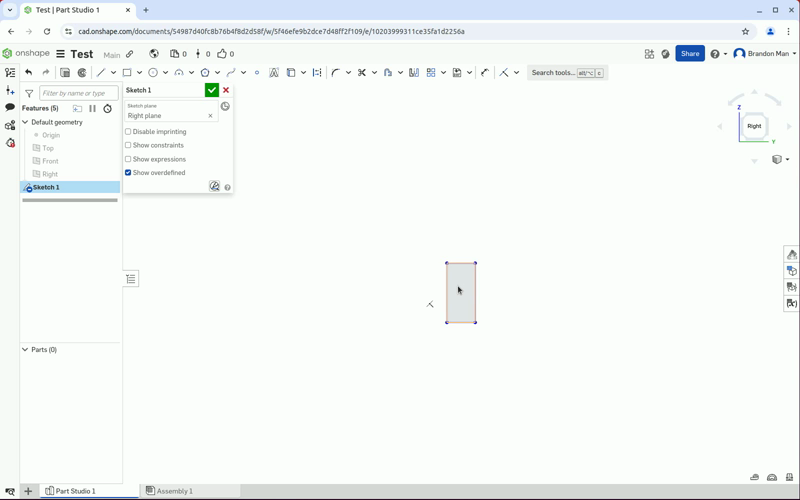
scroll(6)
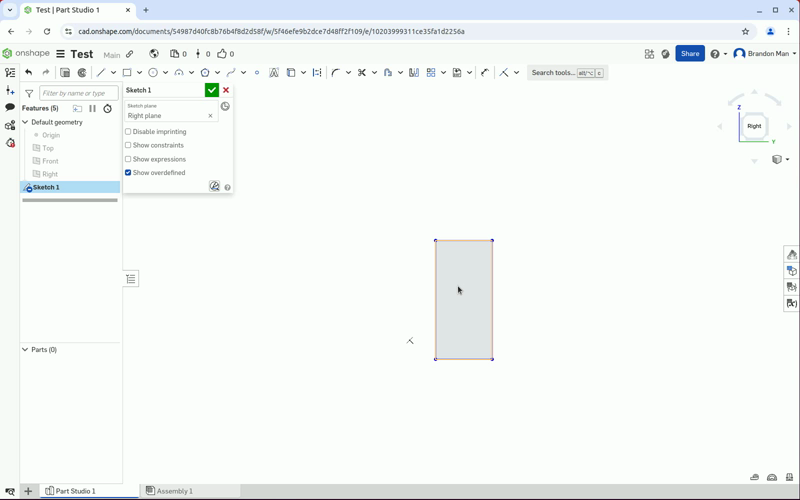
click(458, 285)
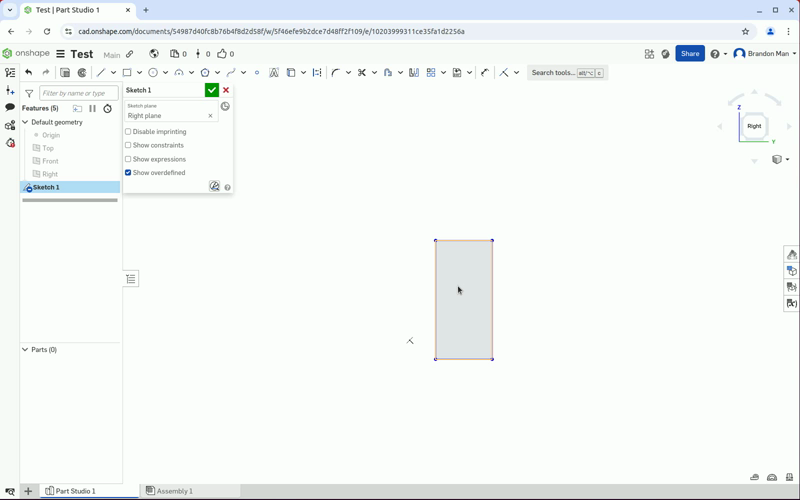
scroll(-6)
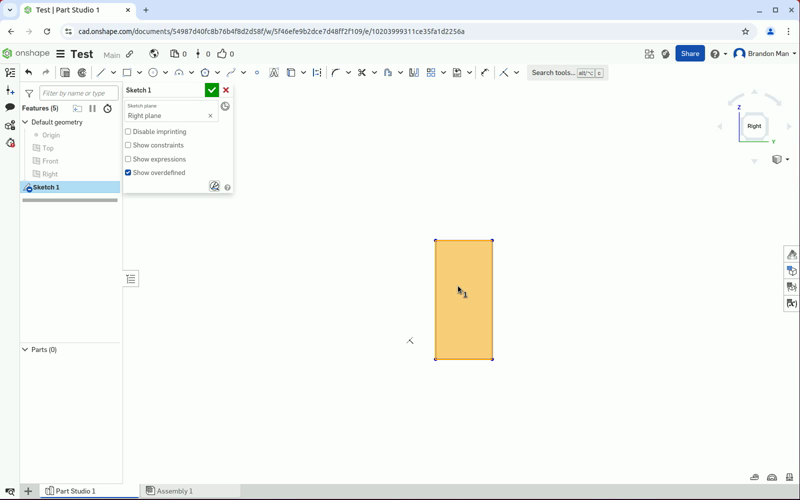
scroll(-6)
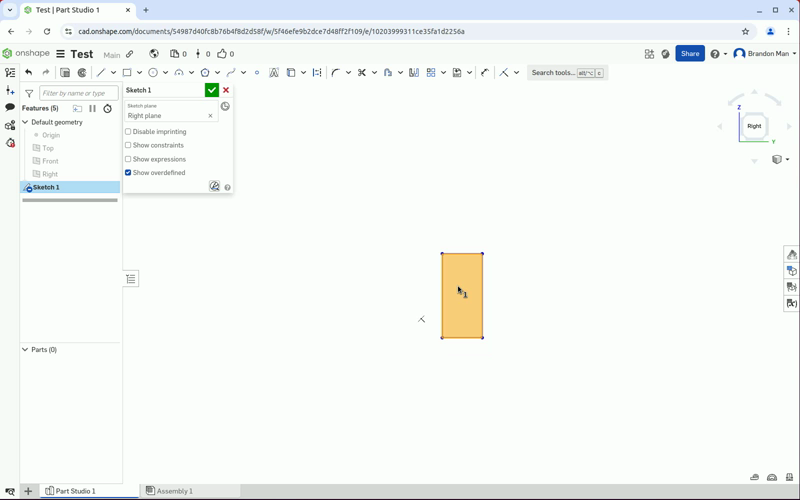
scroll(-6)
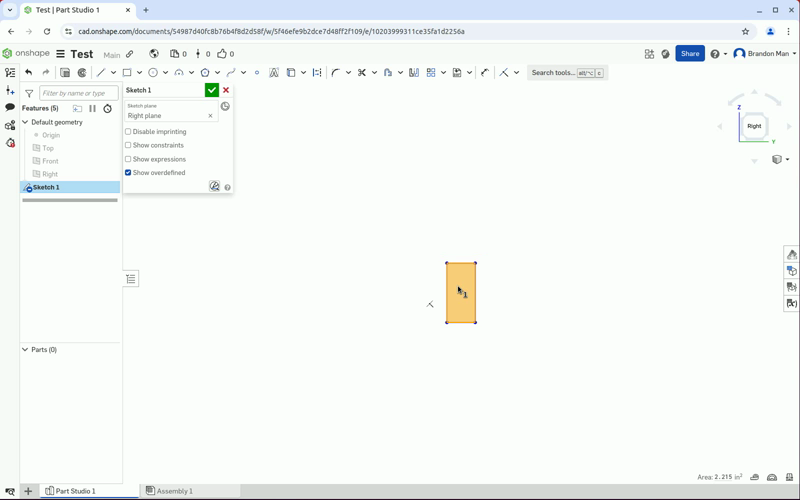
scroll(-6)
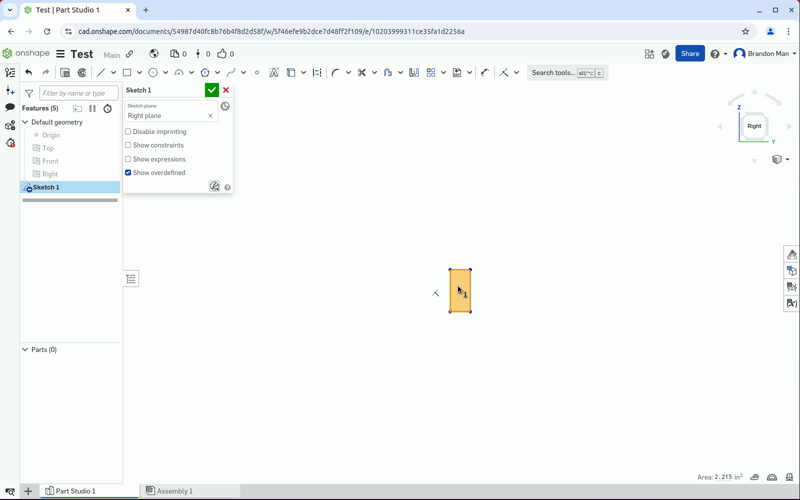
scroll(-6)
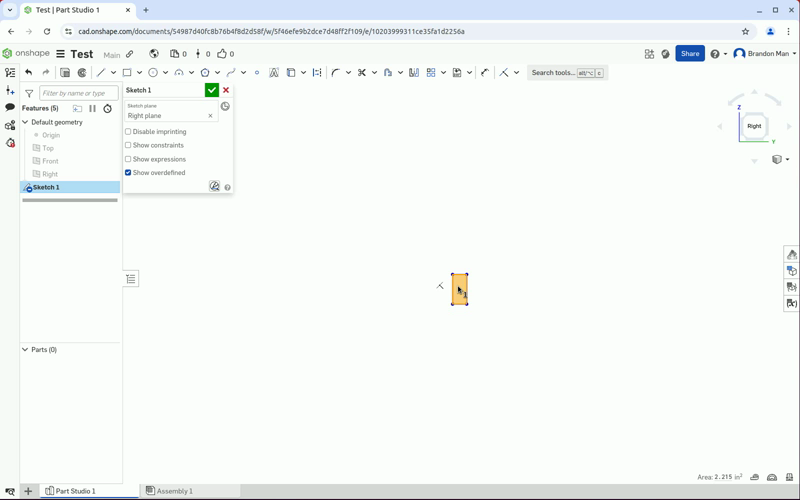
scroll(-6)
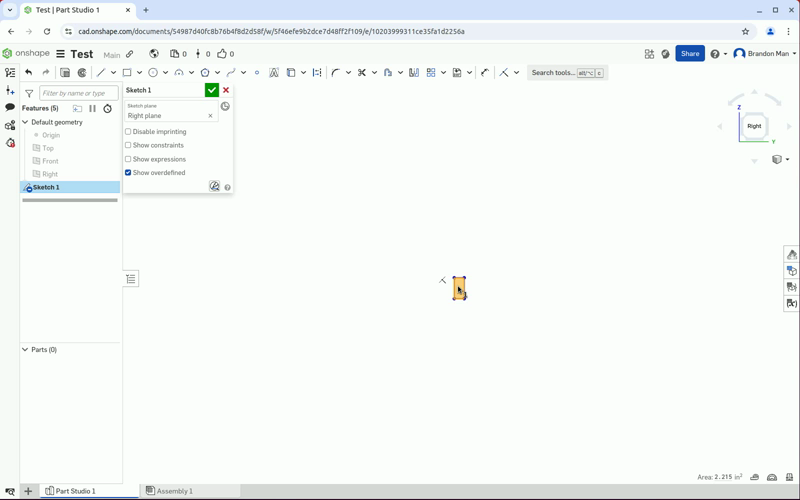
scroll(-6)
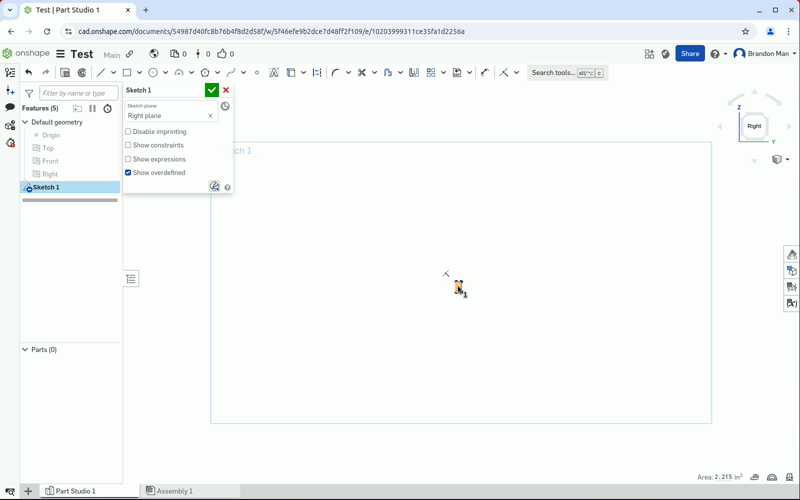
mouse_move(73, 352)
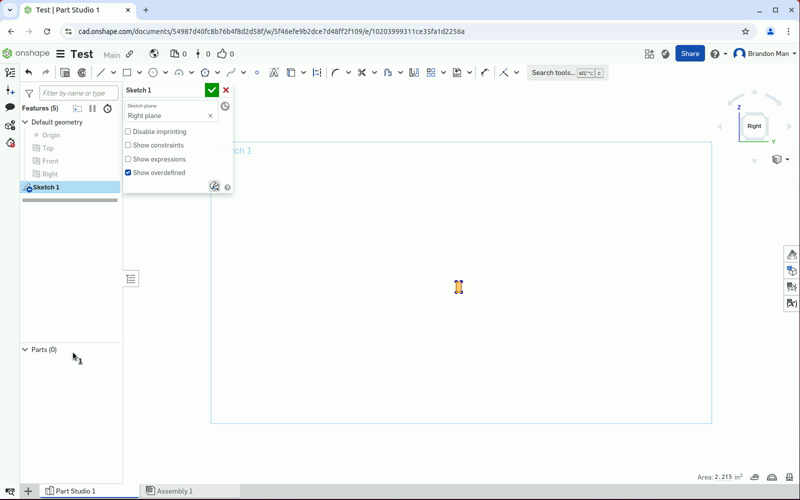
key(shift+y)
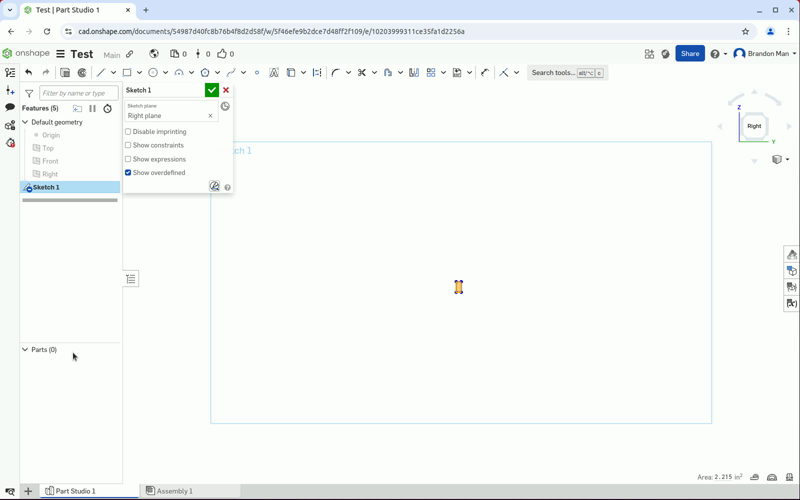
key(shift+e)
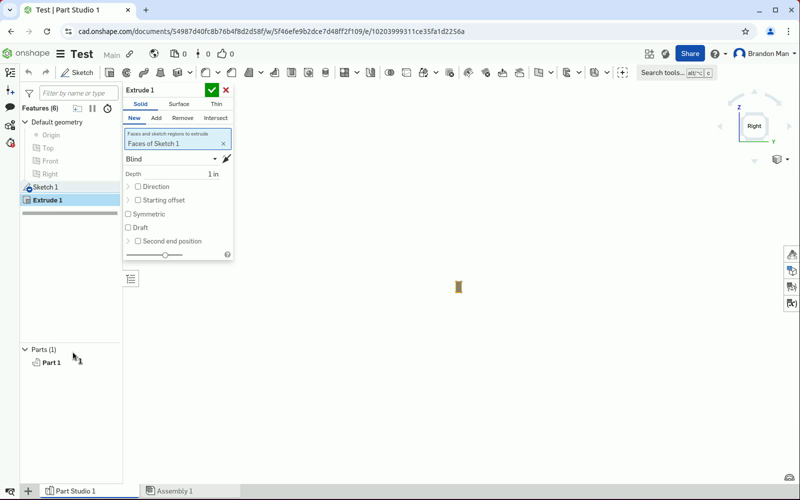
mouse_move(143, 106)
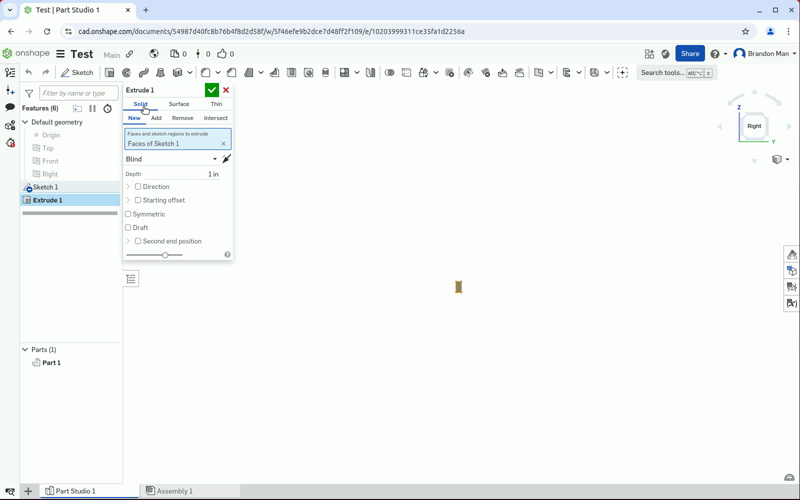
click(143, 106)
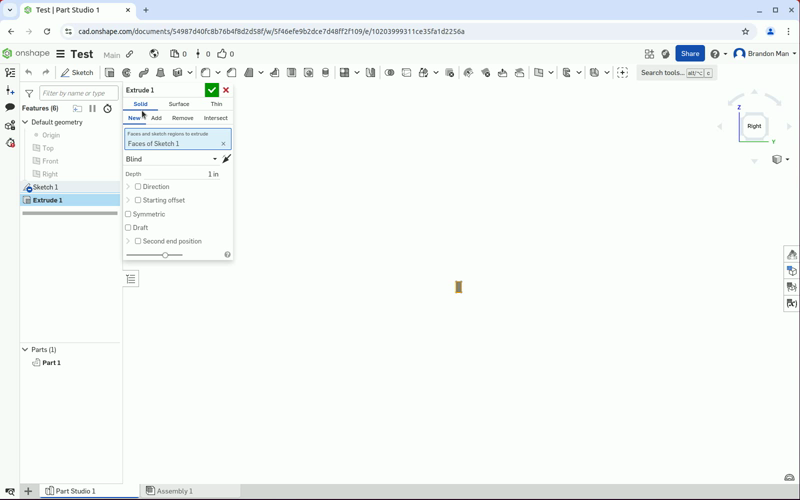
mouse_move(137, 120)
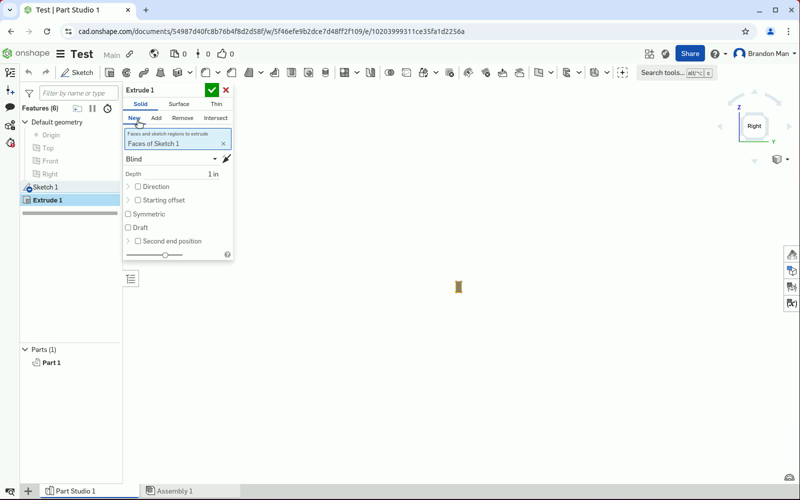
click(137, 120)
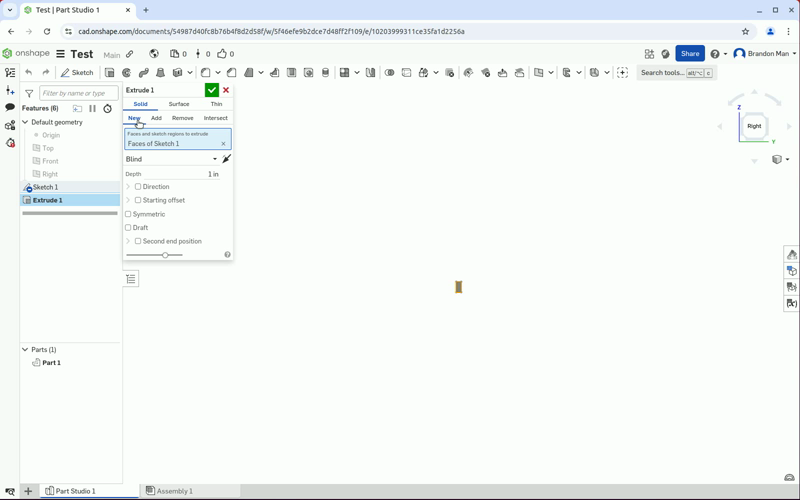
key(tab, 4)
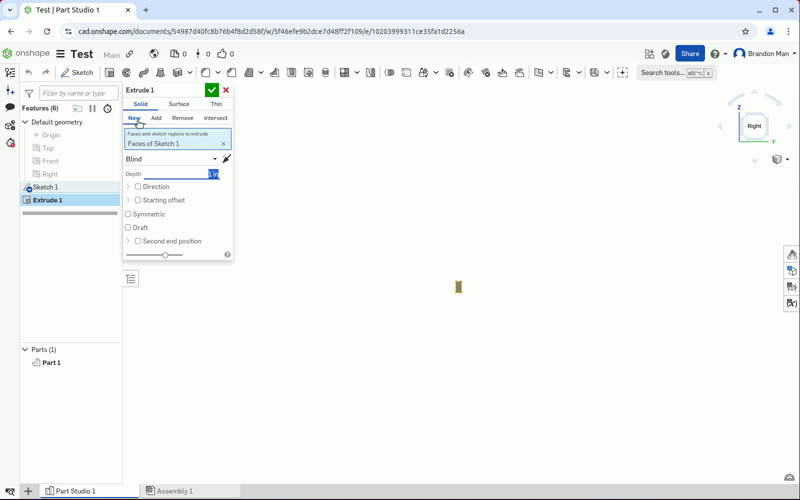
text(41.884)
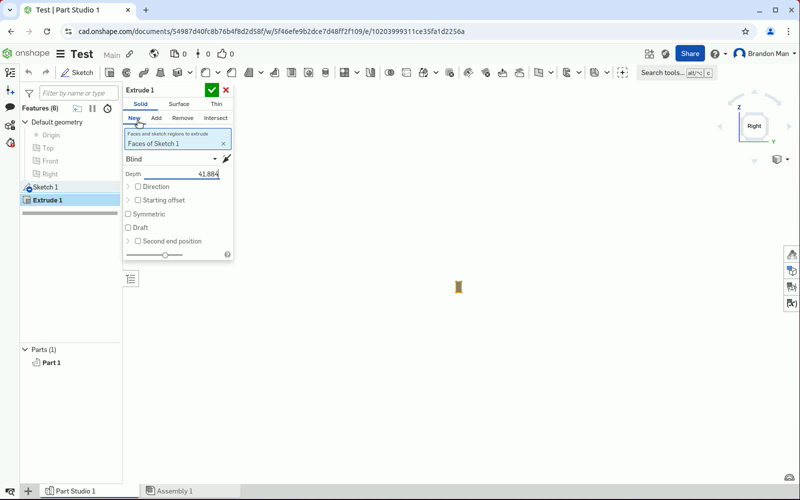
key(tab, 3)
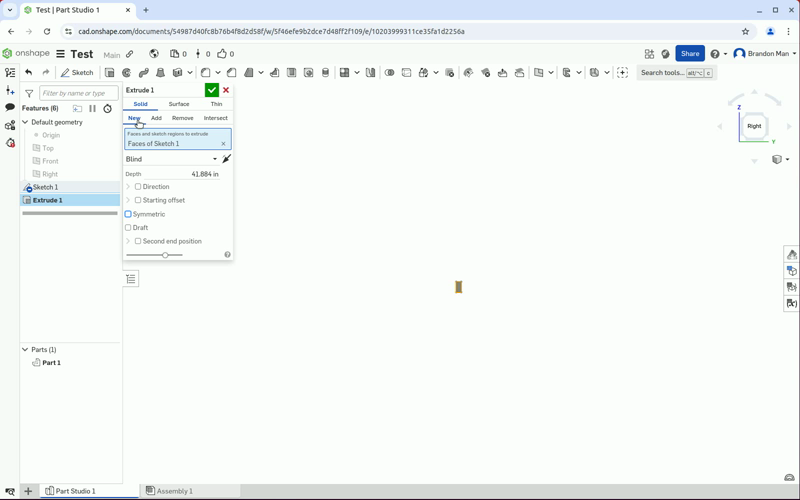
key(space)
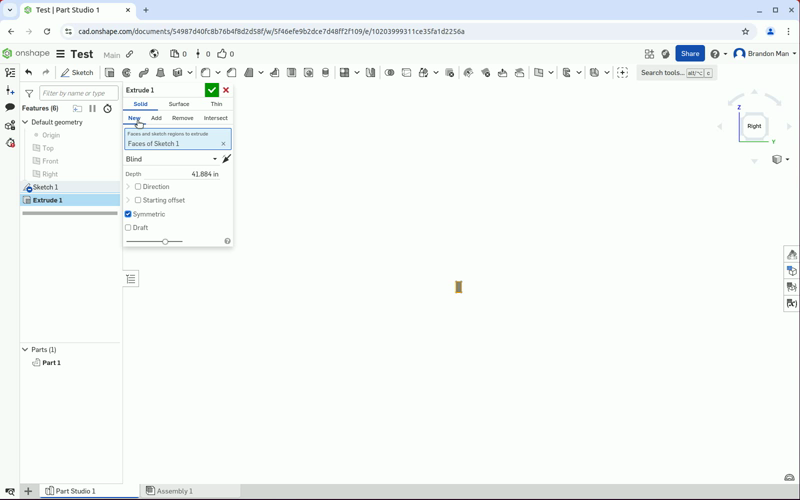
key(enter)
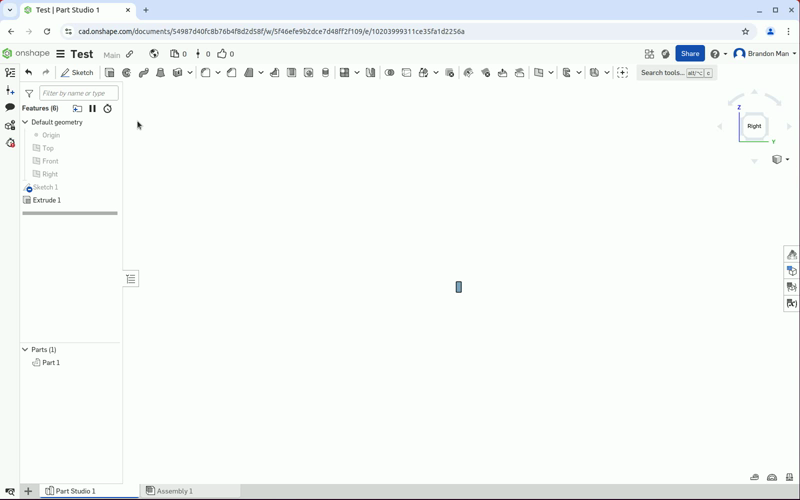
key(shift+h)
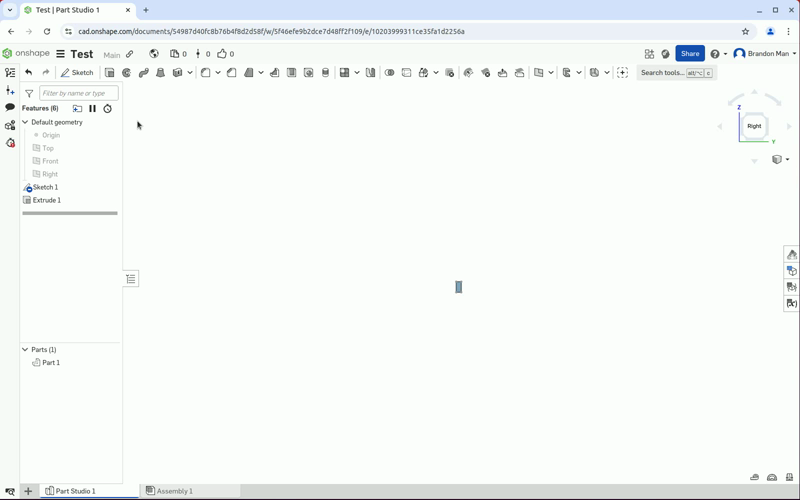
key(shift+h)
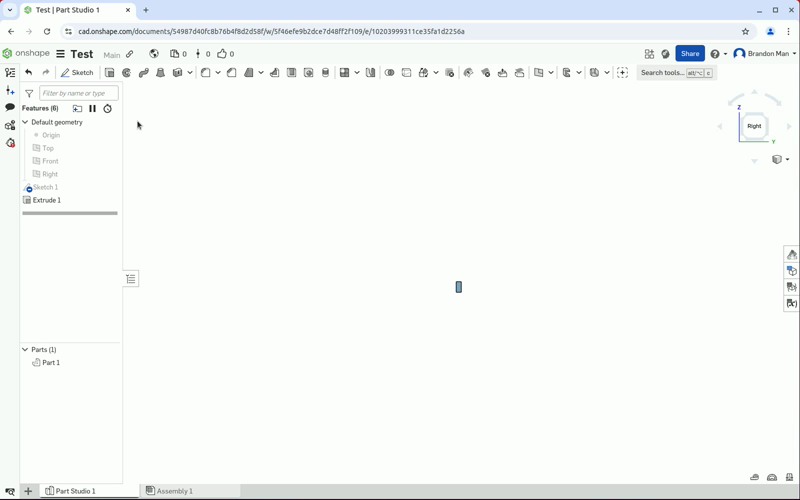
mouse_move(73, 189)
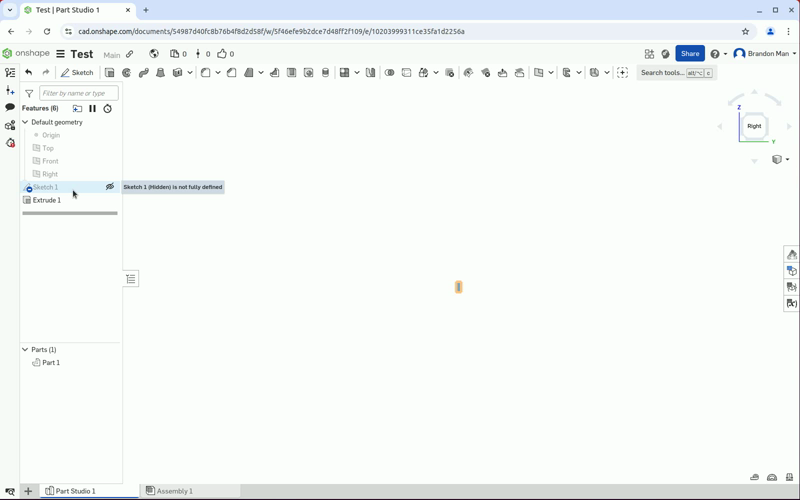
click(73, 189)
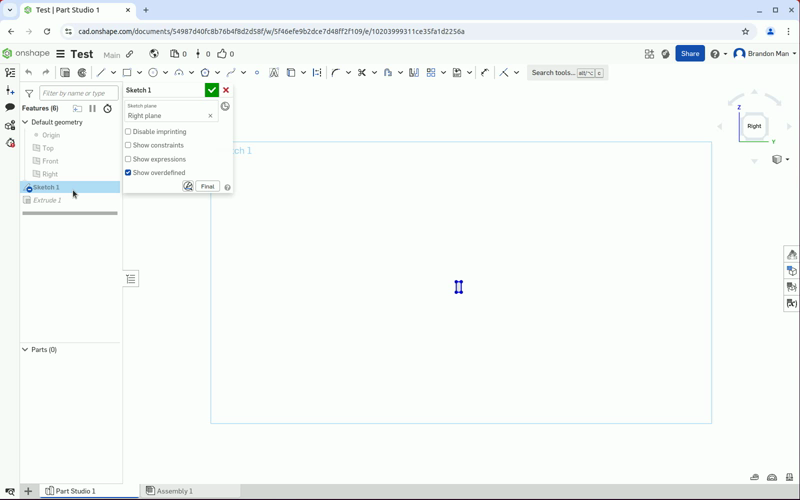
mouse_move(229, 92)
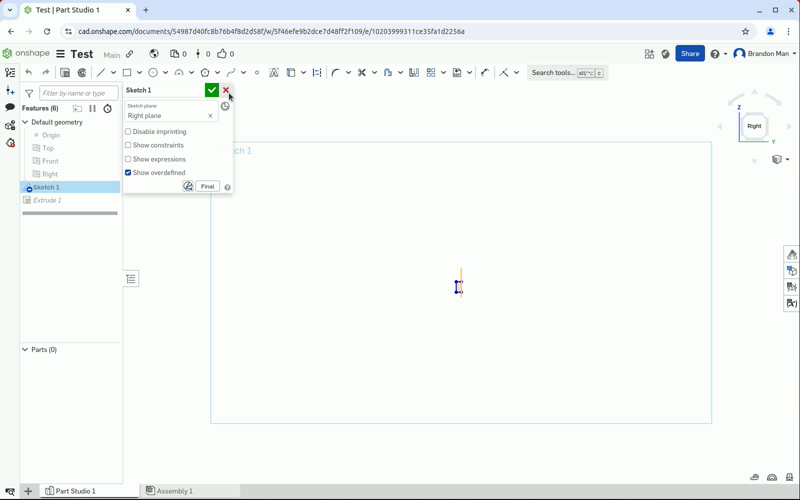
click(229, 92)
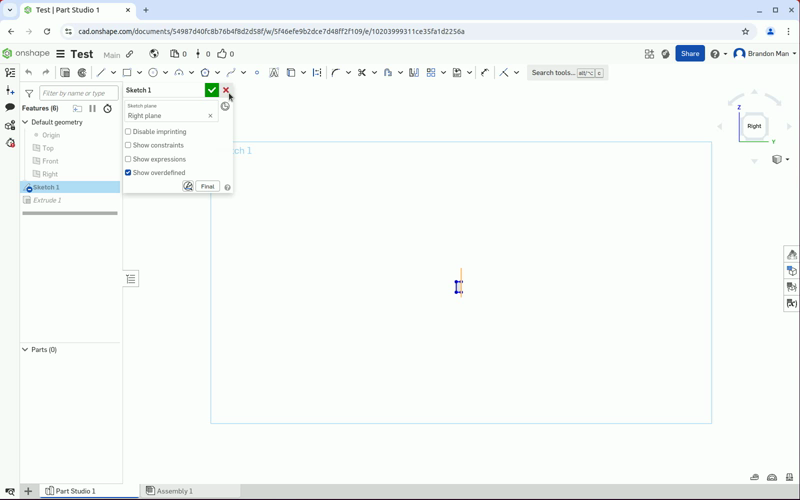
key(shift+s)
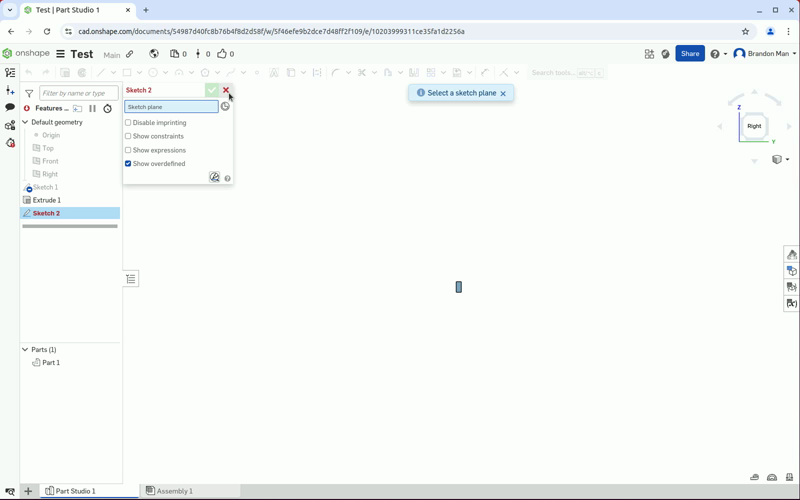
mouse_move(73, 176)
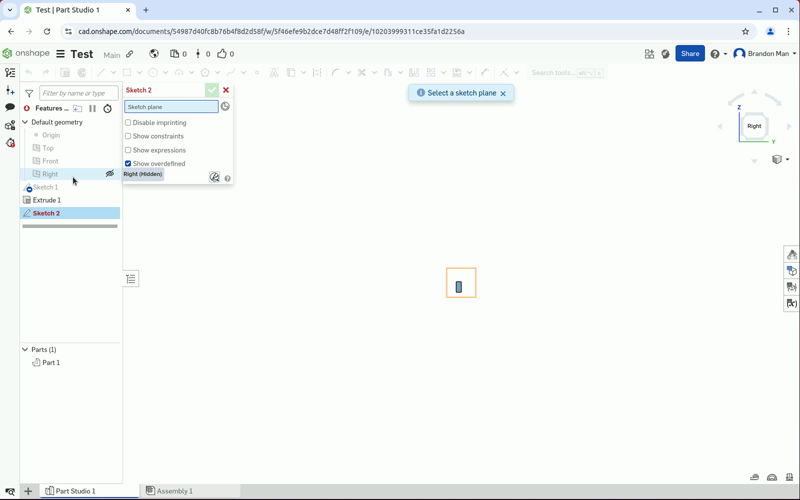
click(73, 176)
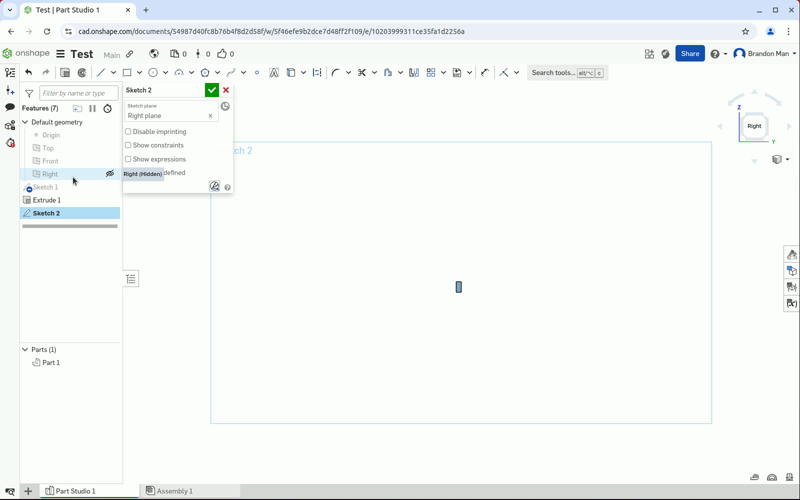
mouse_move(73, 352)
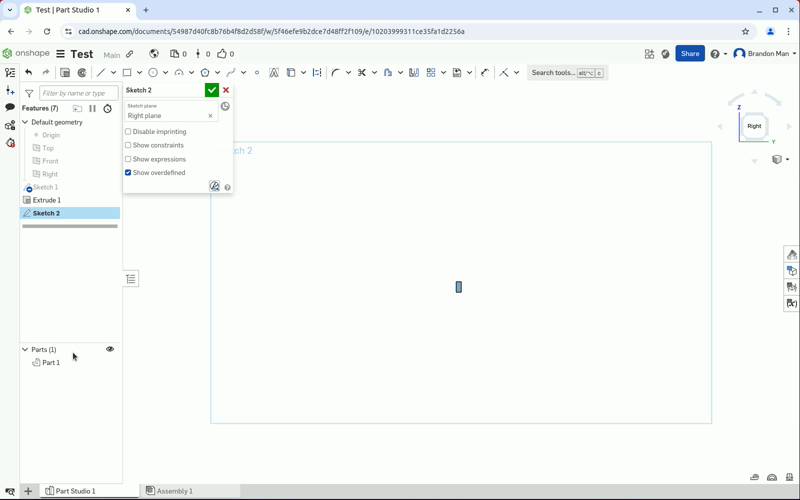
key(y)
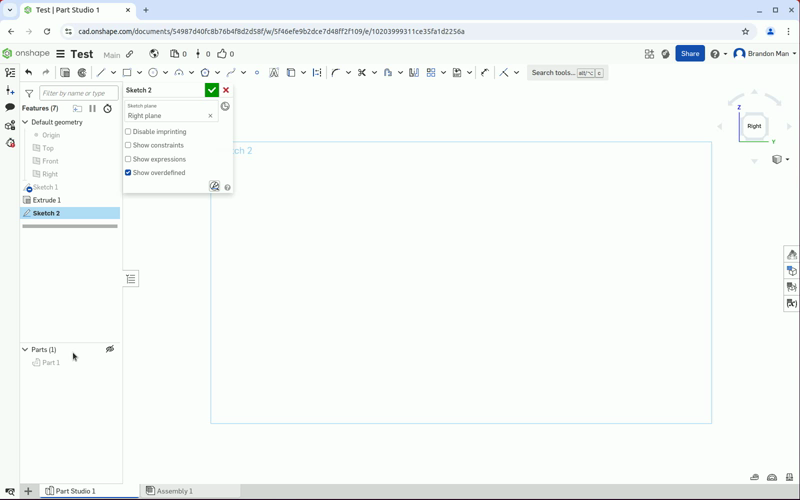
key(l)
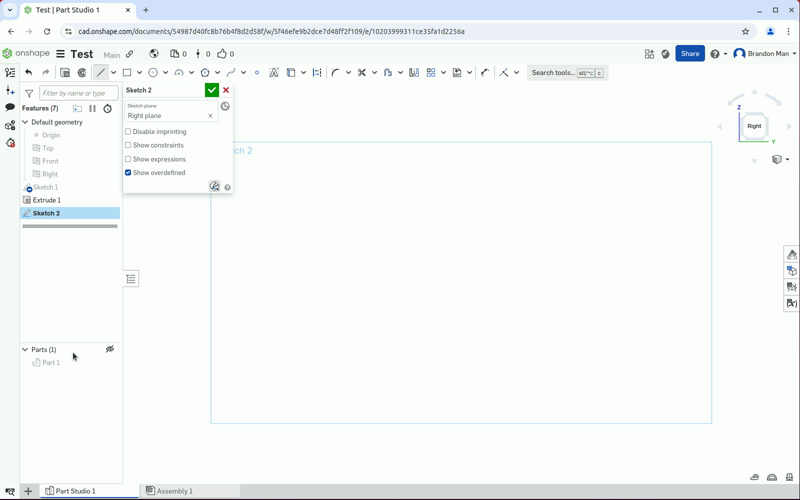
key_down(shift)
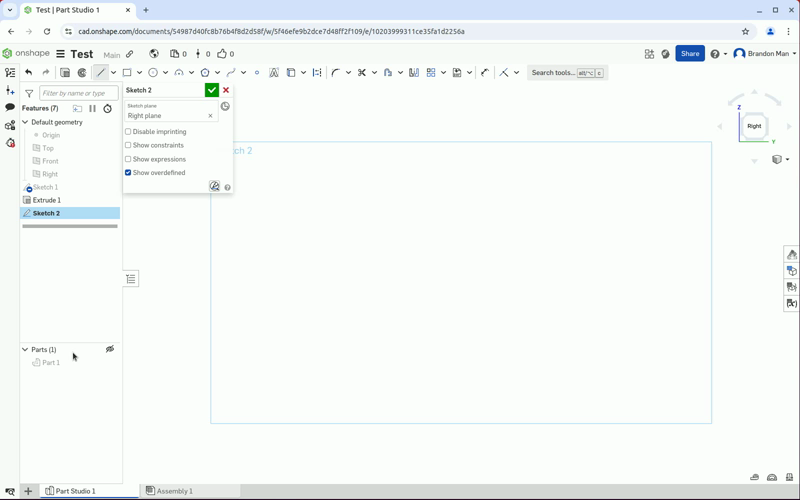
mouse_move(348, 282)
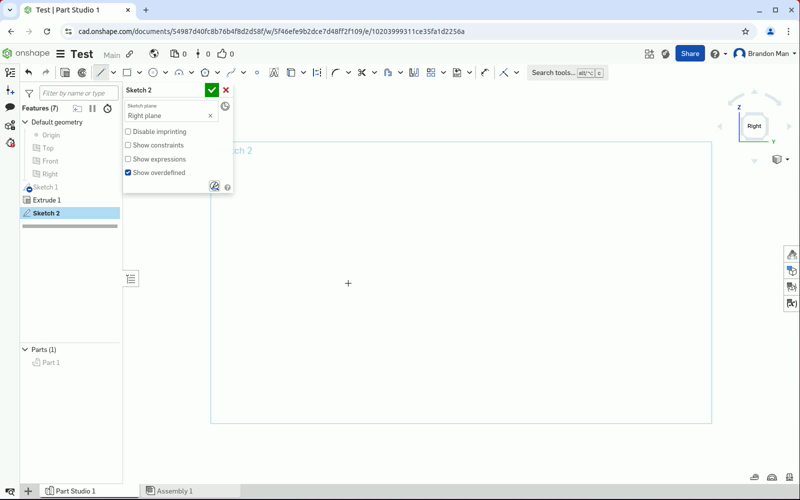
click(348, 282)
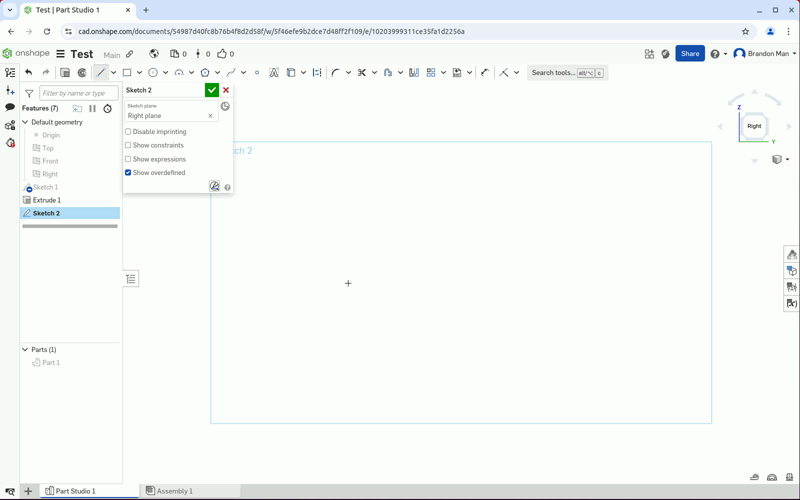
key_up(shift)
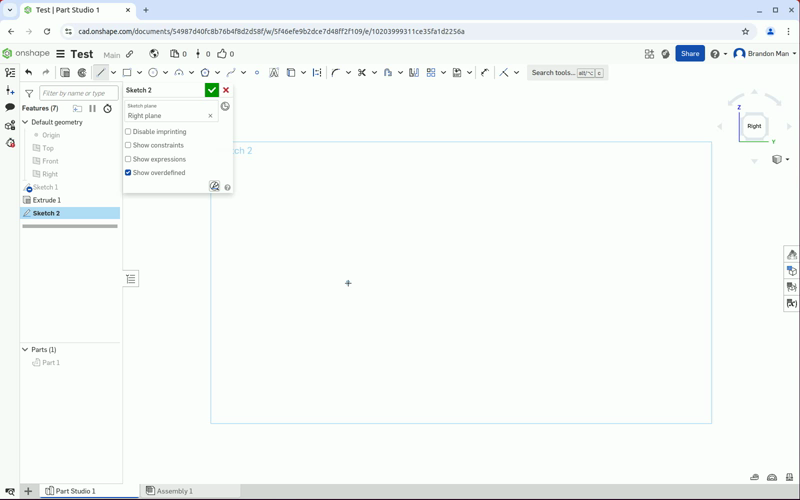
key_down(shift)
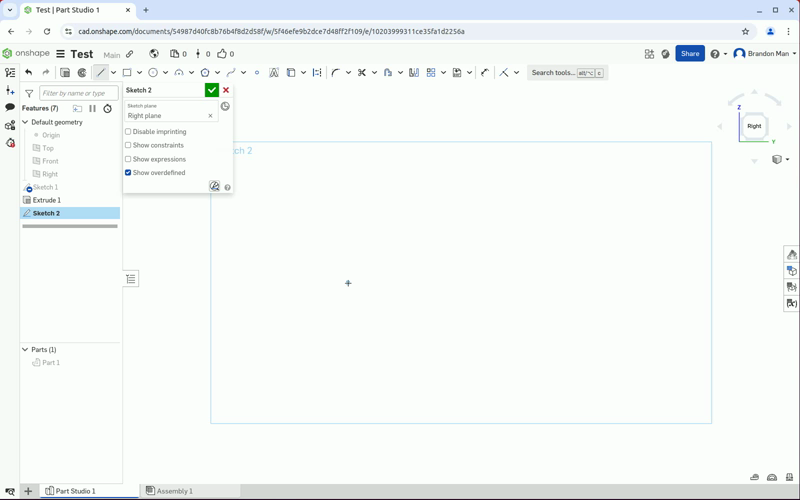
mouse_move(378, 282)
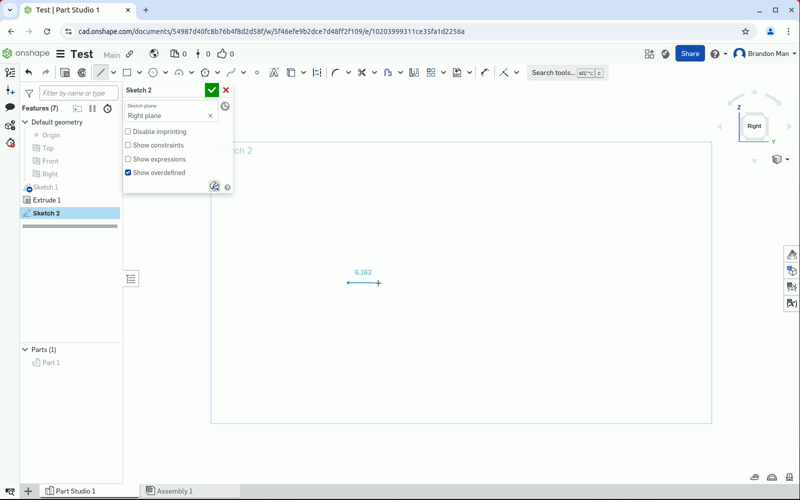
mouse_move(349, 282)
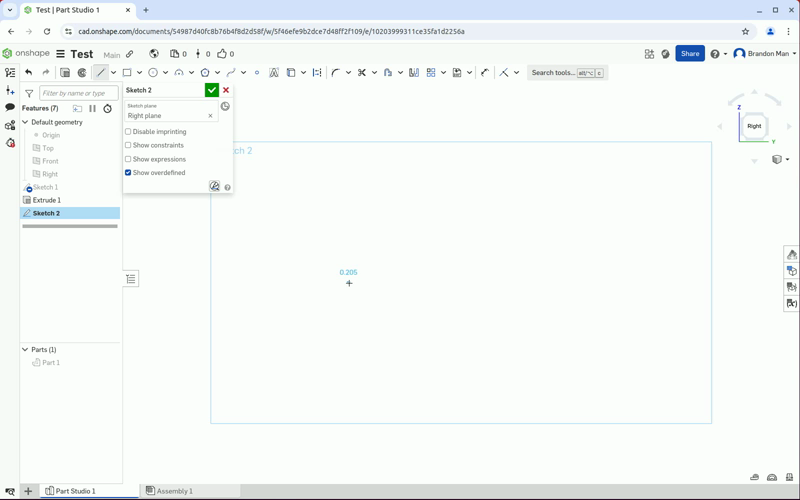
scroll(6)
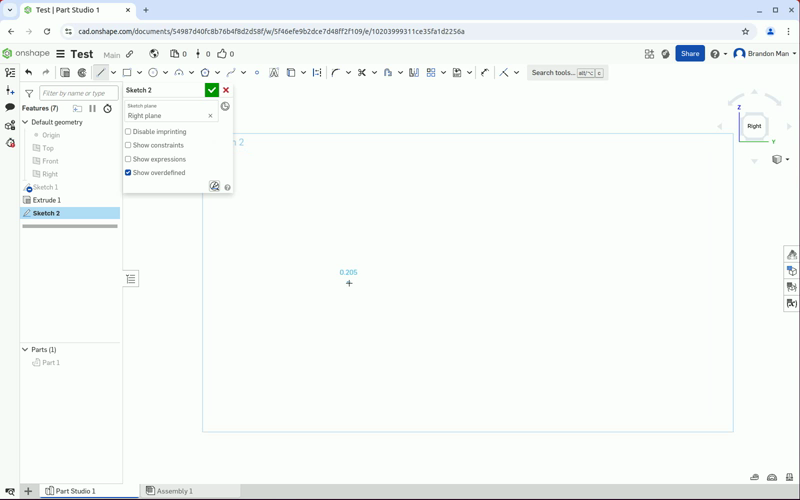
scroll(6)
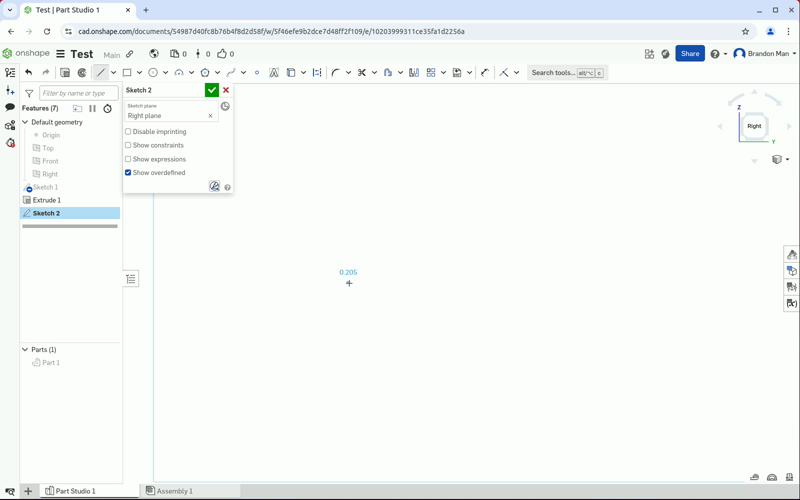
scroll(6)
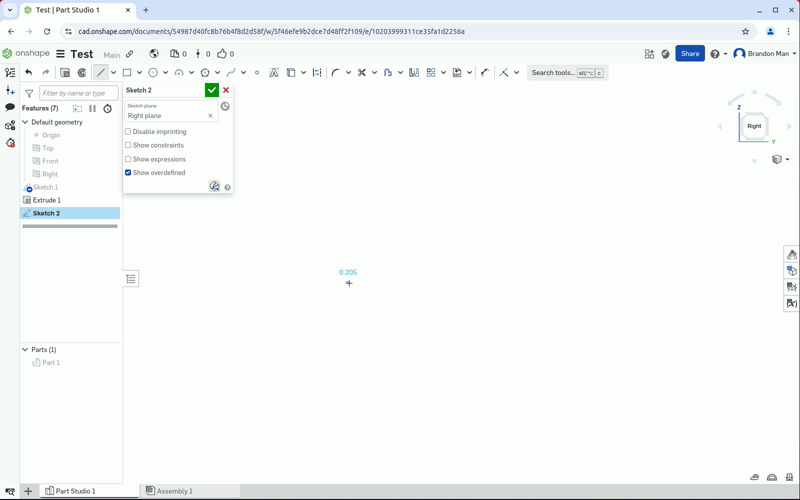
scroll(6)
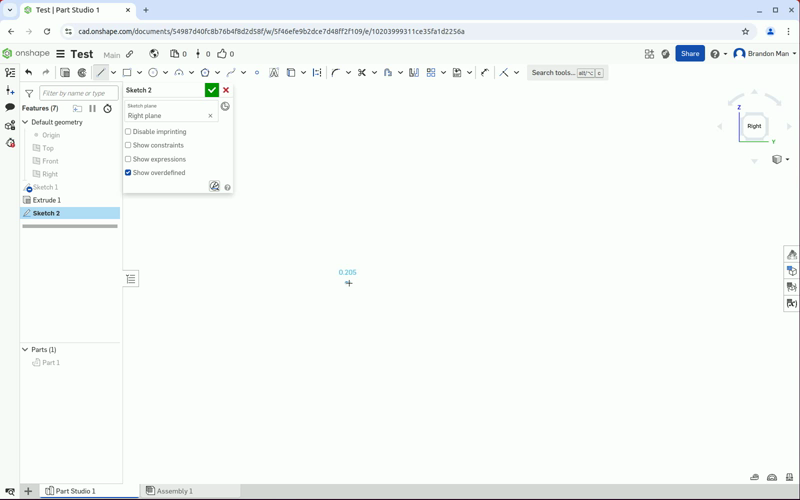
scroll(6)
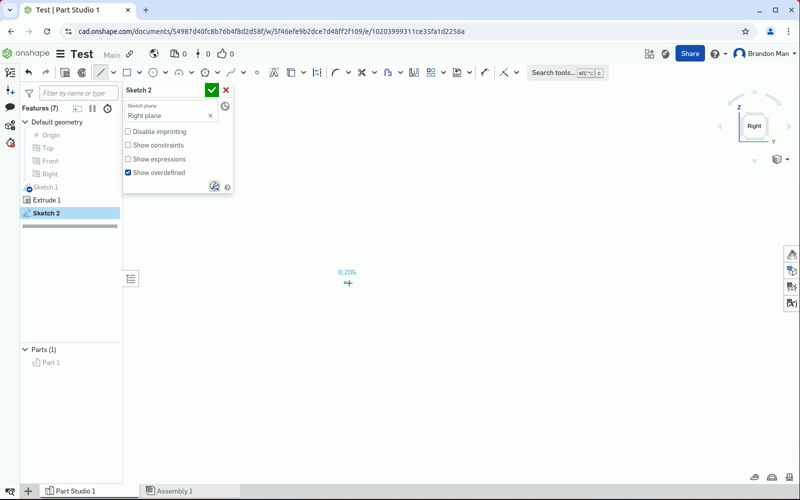
scroll(6)
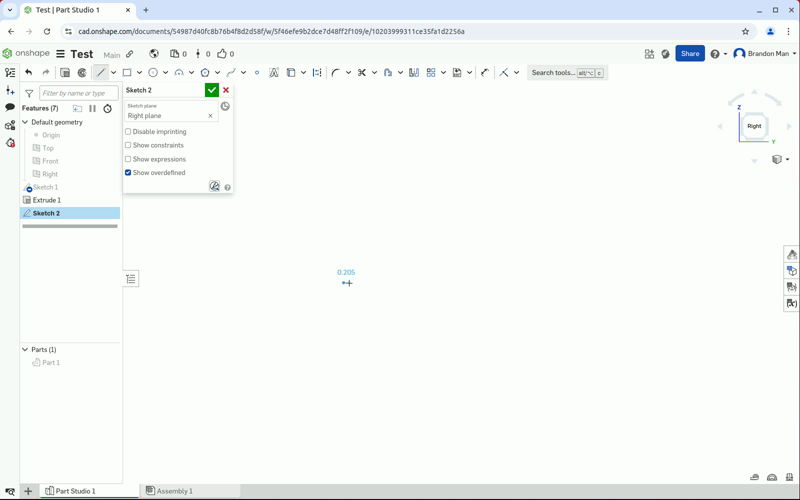
scroll(6)
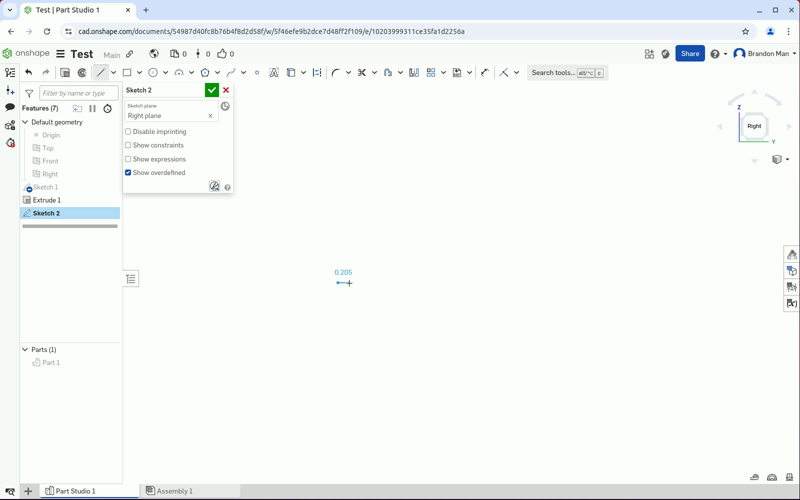
click(349, 282)
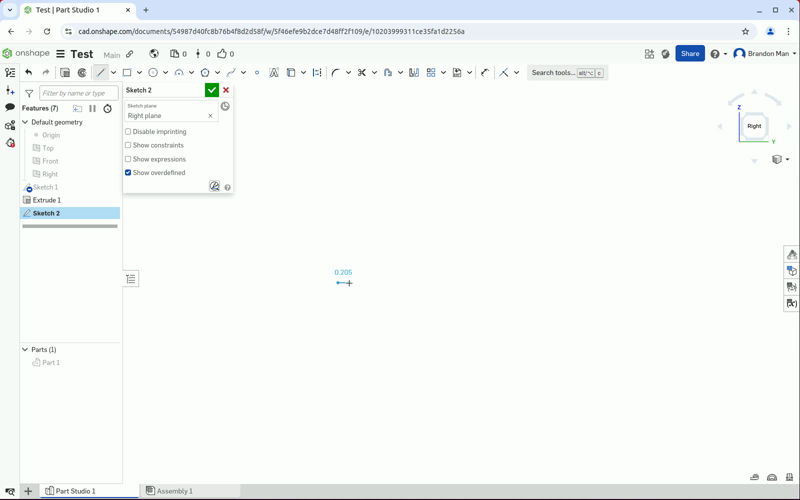
scroll(-6)
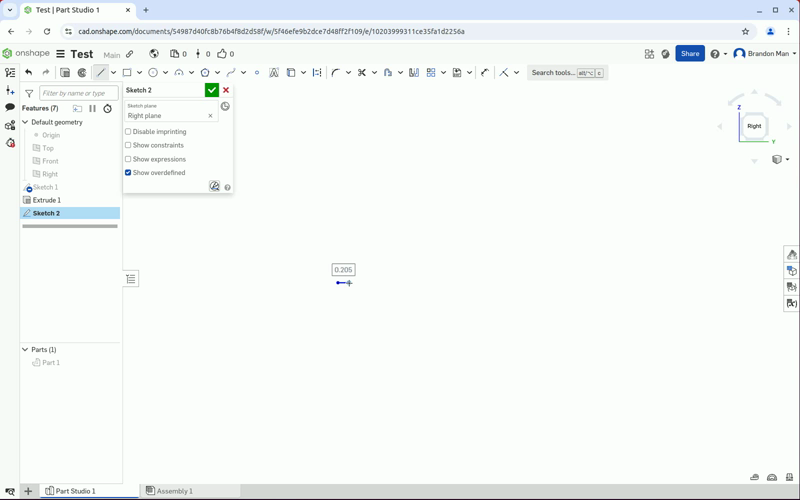
scroll(-6)
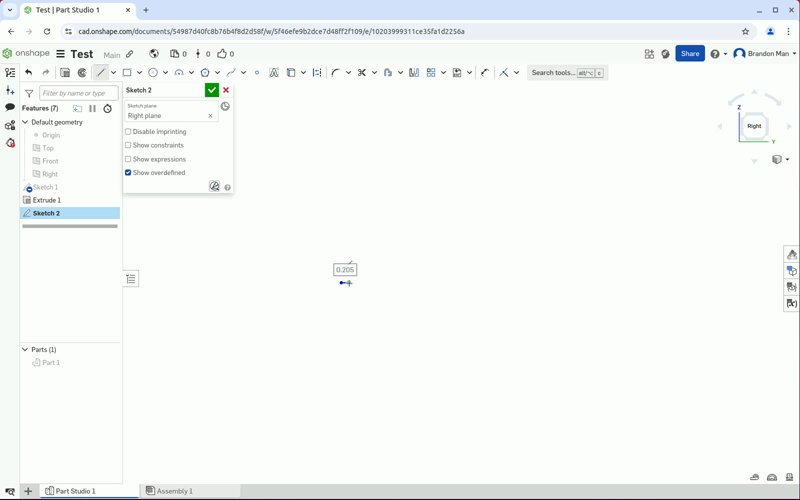
scroll(-6)
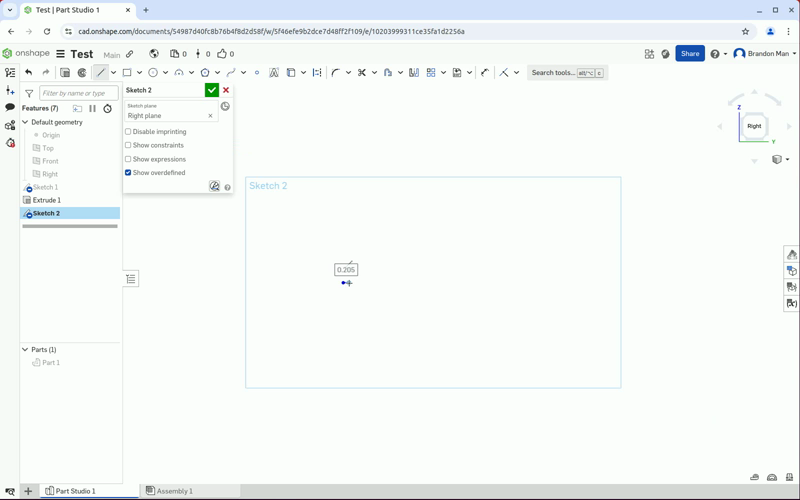
scroll(-6)
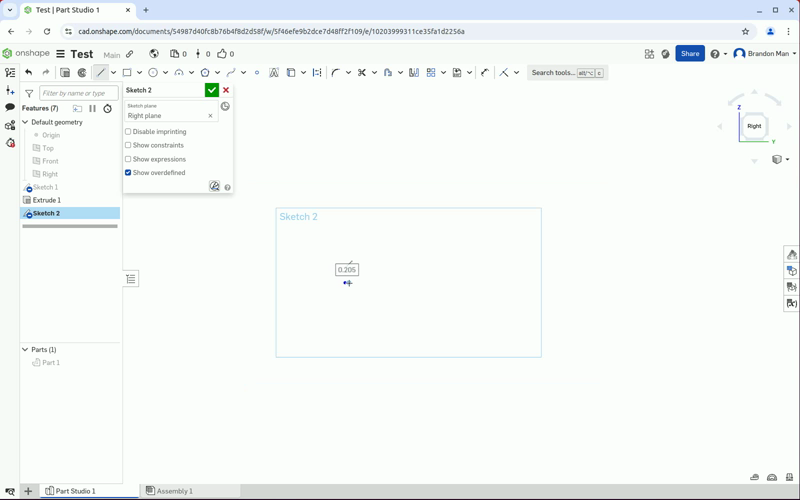
scroll(-6)
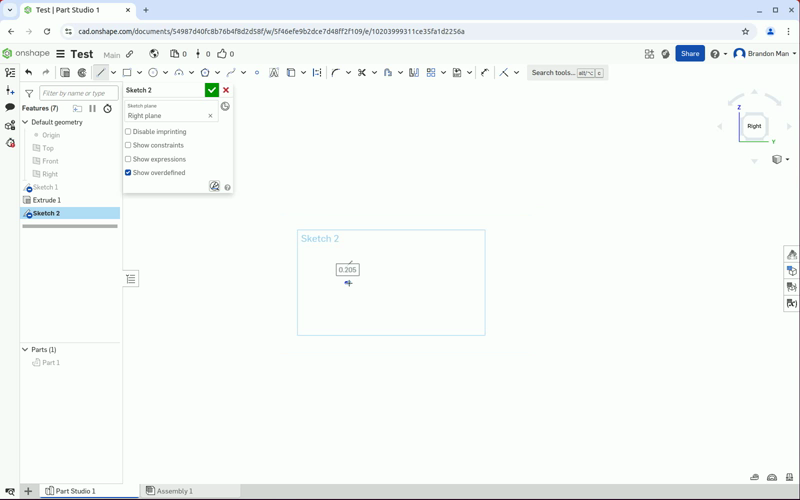
scroll(-6)
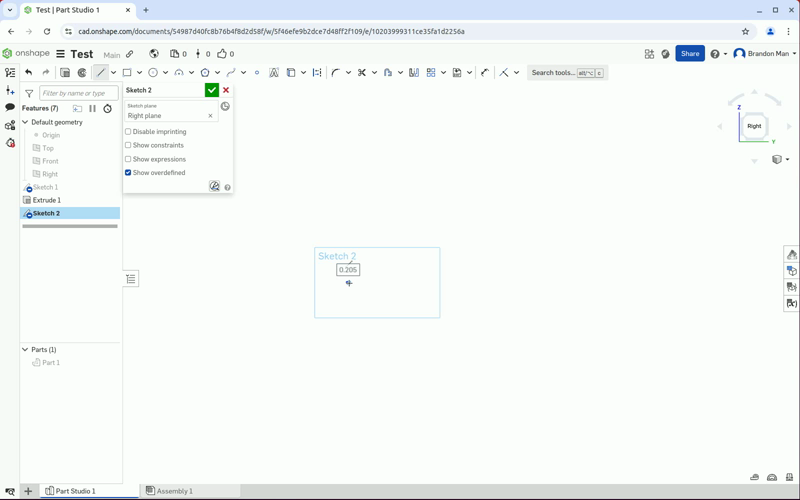
scroll(-6)
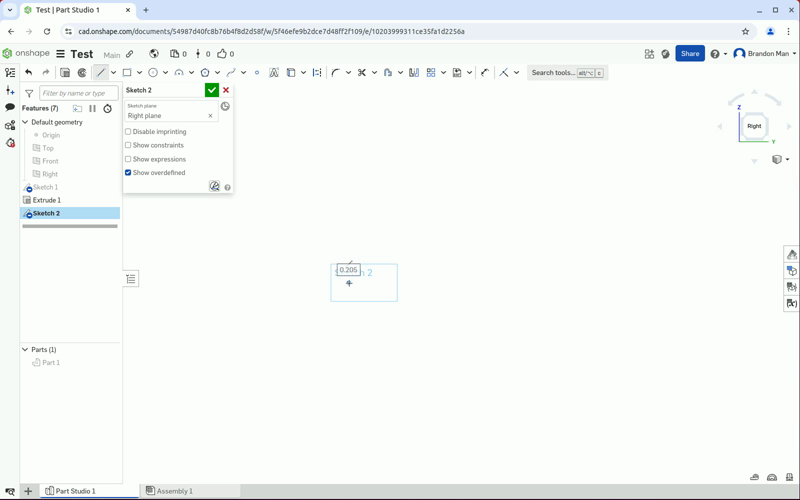
key_up(shift)
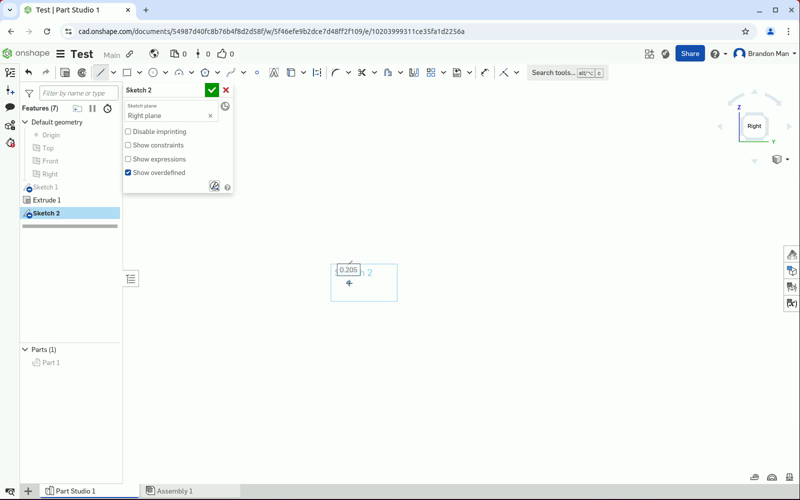
key_down(shift)
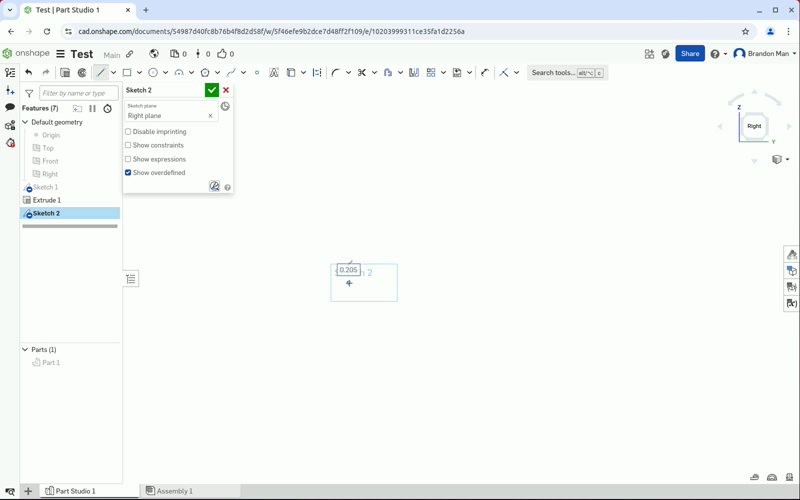
mouse_move(456, 282)
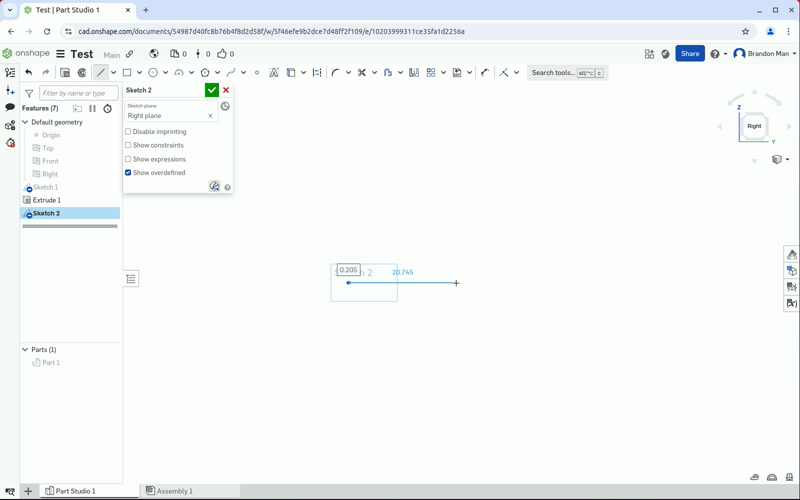
click(456, 282)
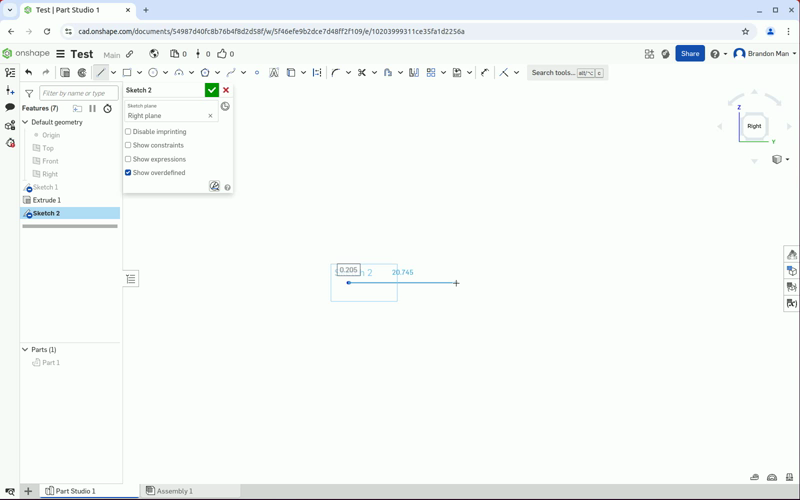
key_up(shift)
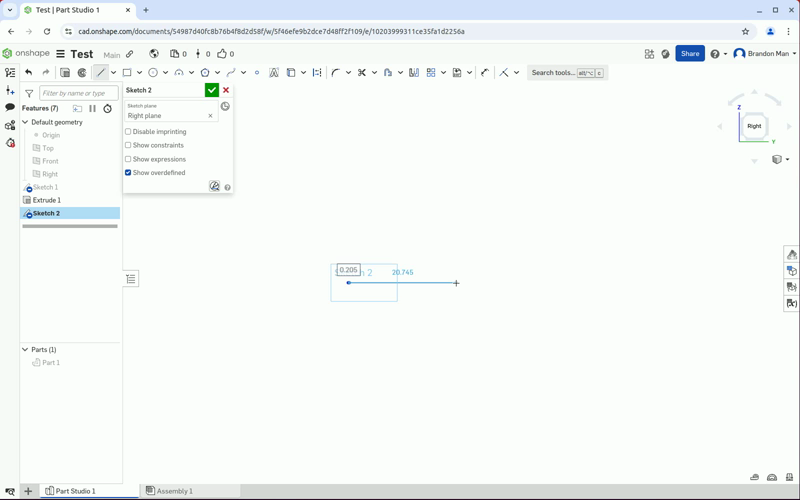
key_down(shift)
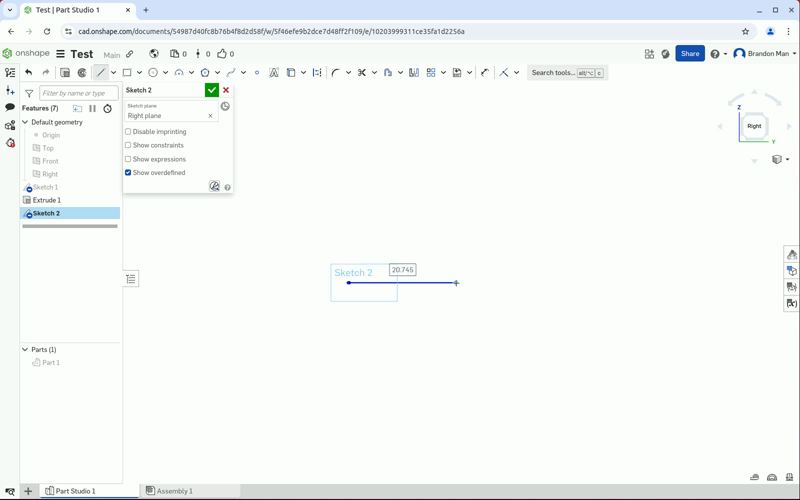
mouse_move(486, 282)
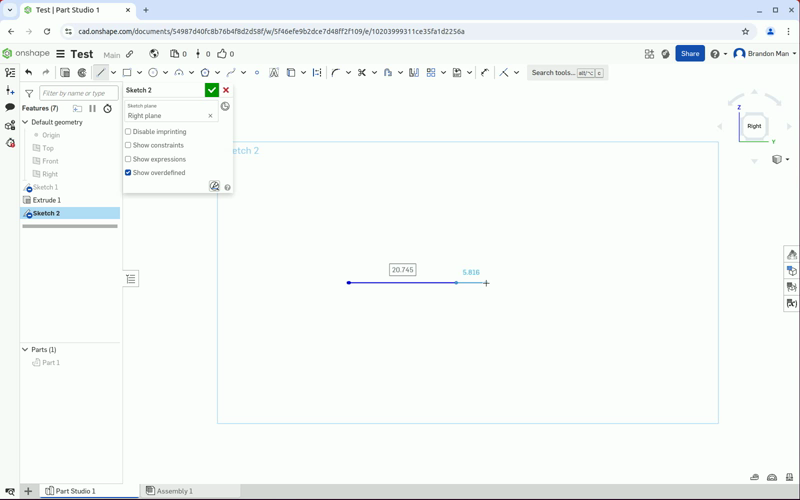
mouse_move(460, 282)
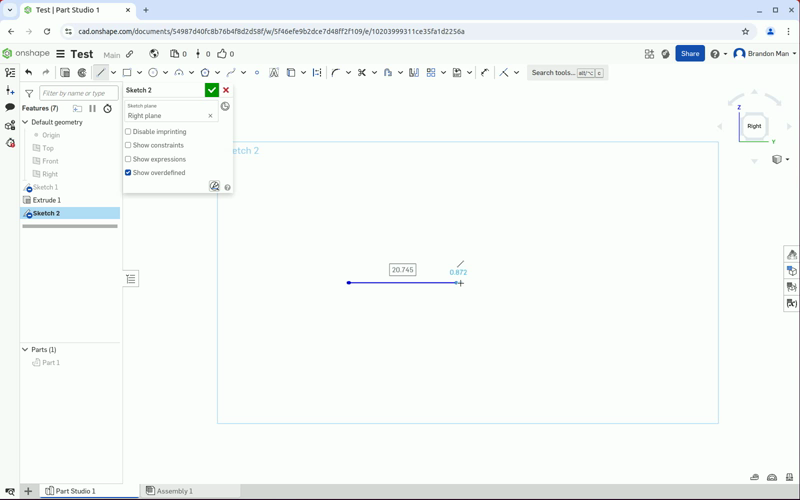
scroll(6)
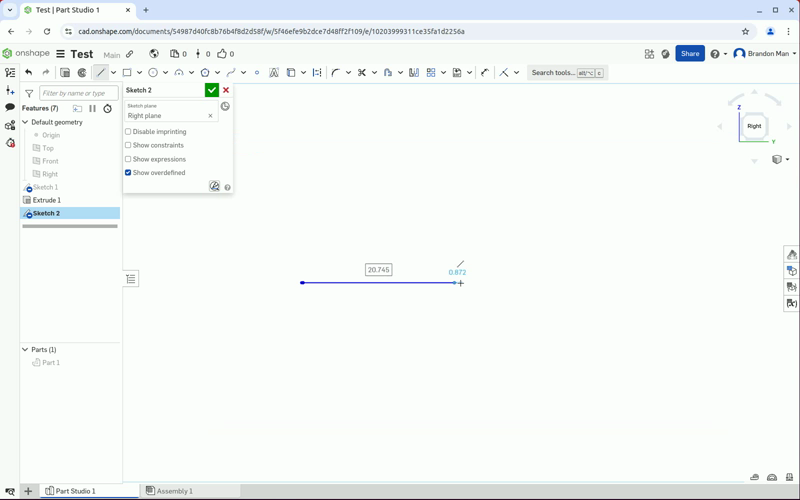
scroll(6)
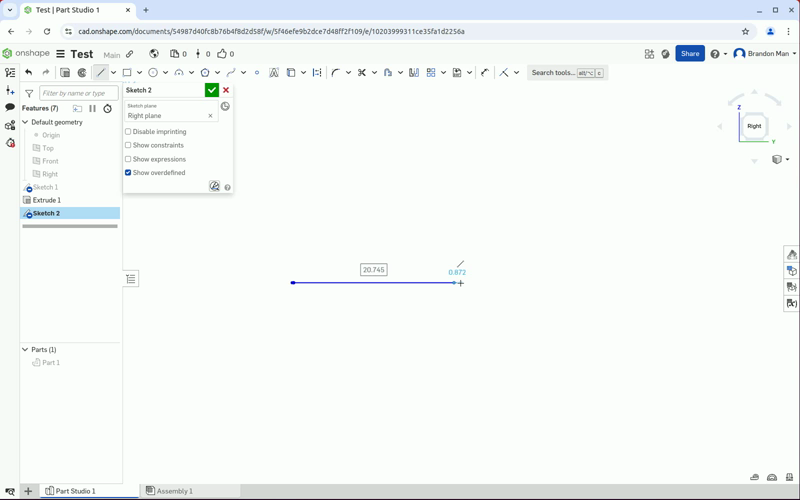
scroll(6)
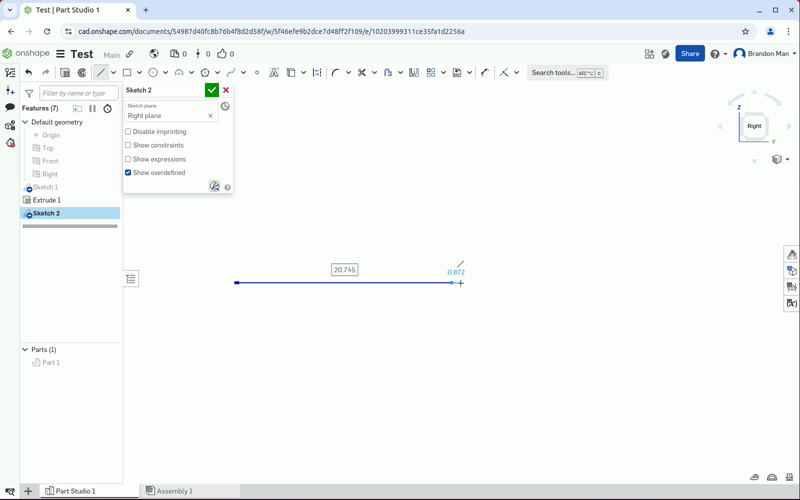
scroll(6)
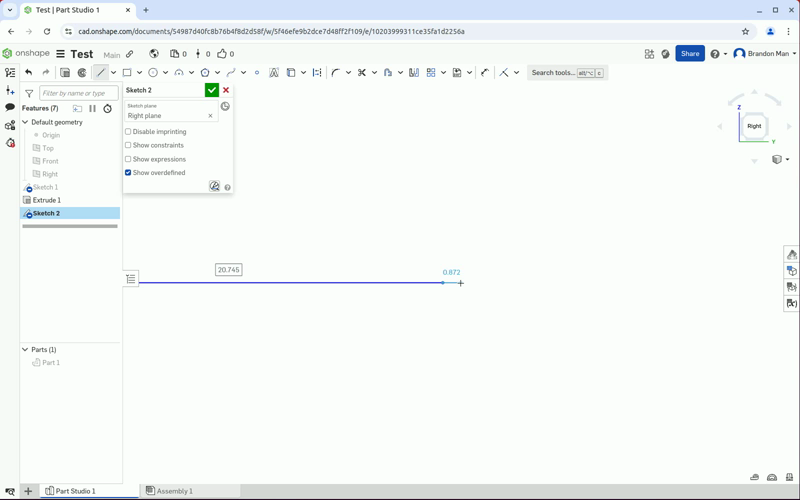
scroll(6)
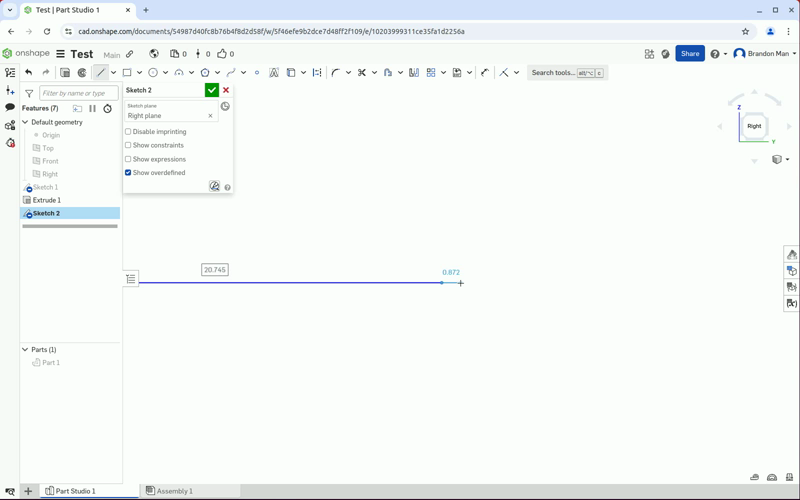
scroll(6)
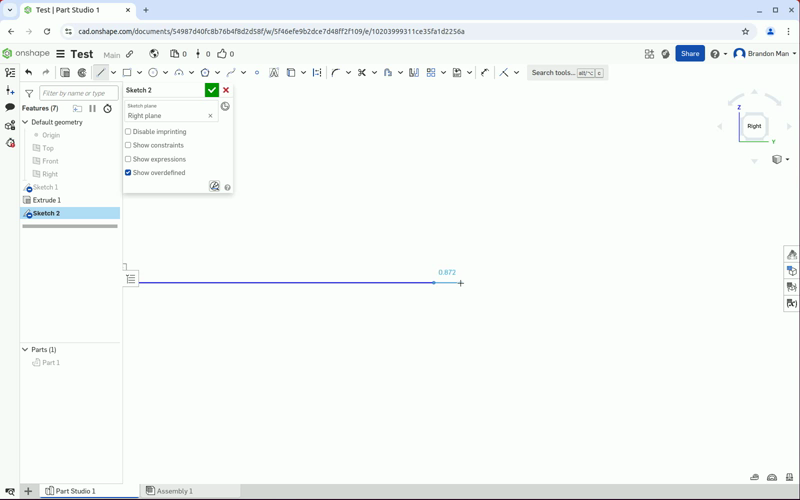
scroll(6)
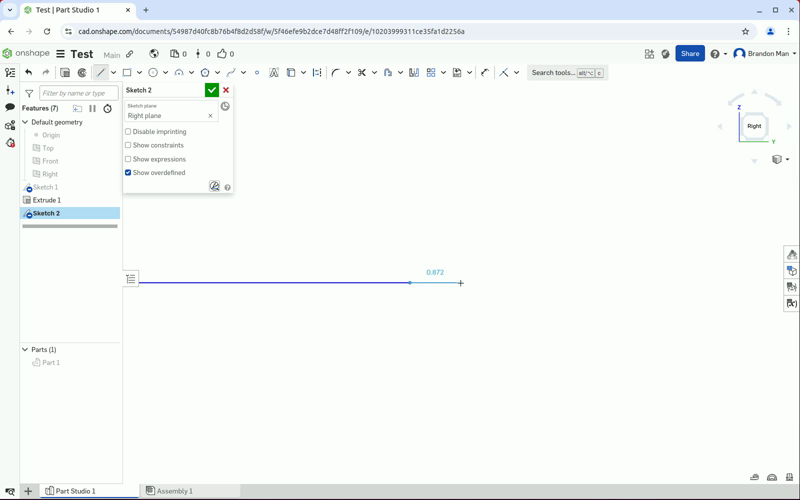
click(460, 282)
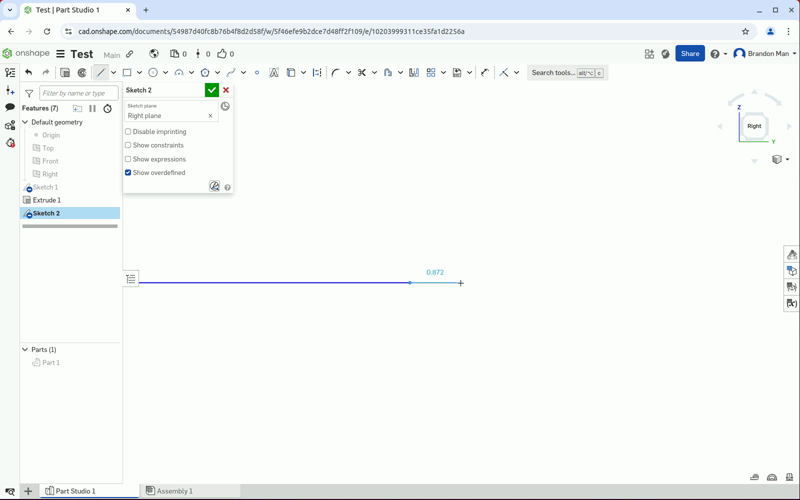
scroll(-6)
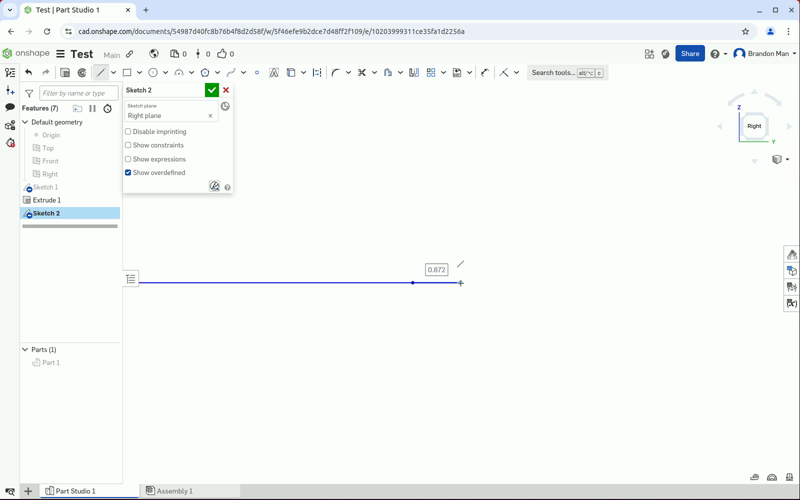
scroll(-6)
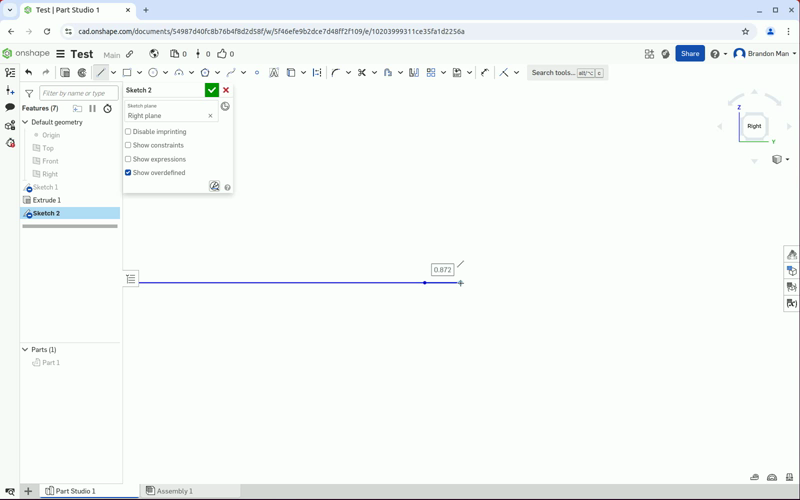
scroll(-6)
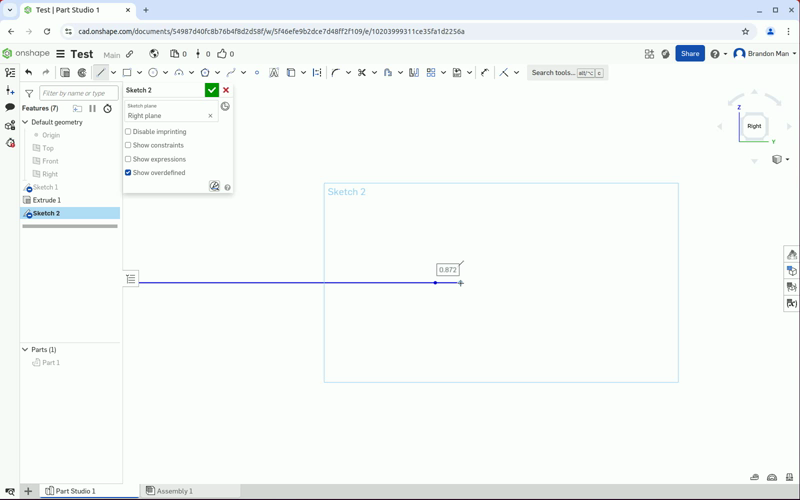
scroll(-6)
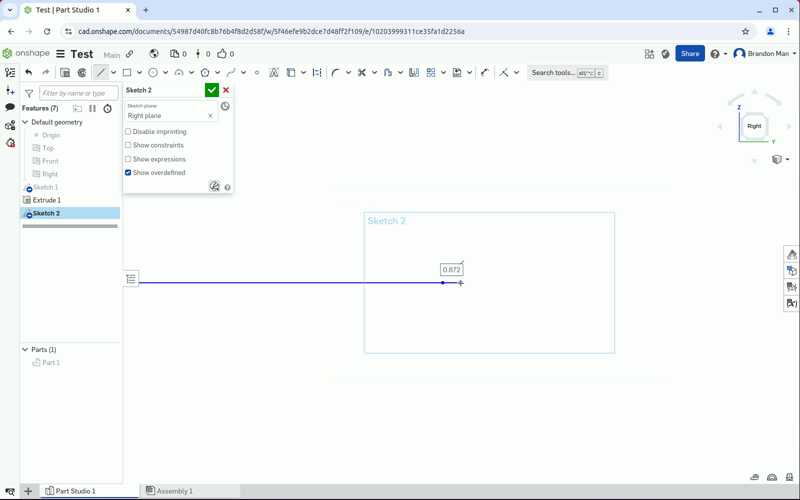
scroll(-6)
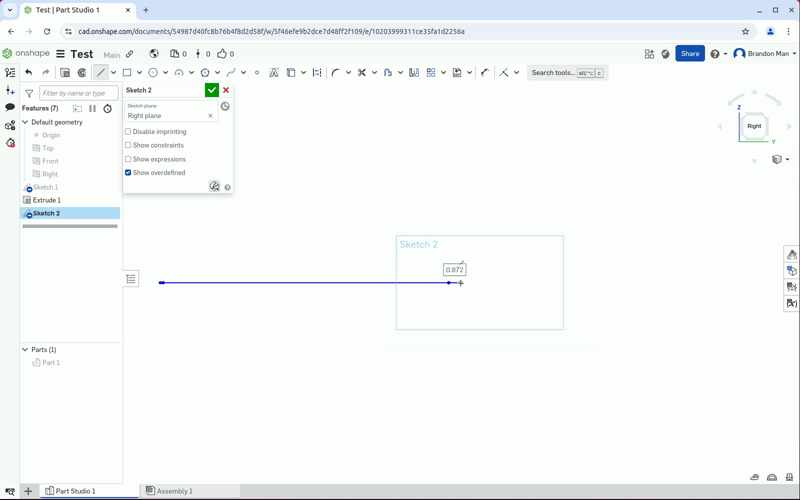
scroll(-6)
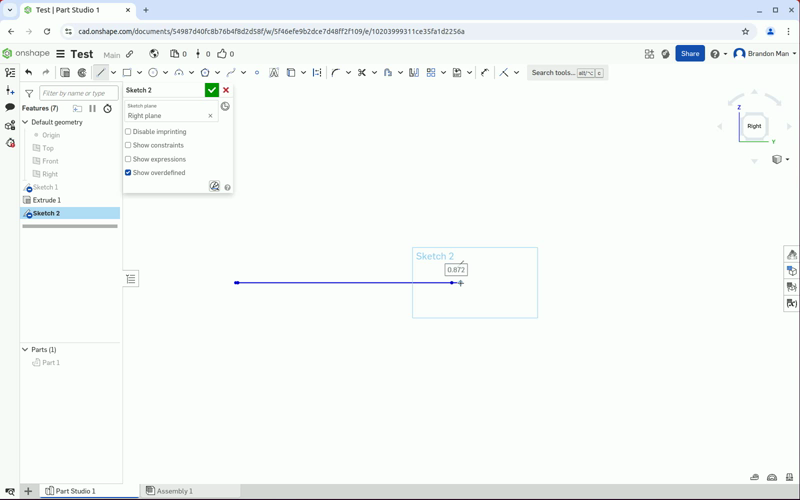
scroll(-6)
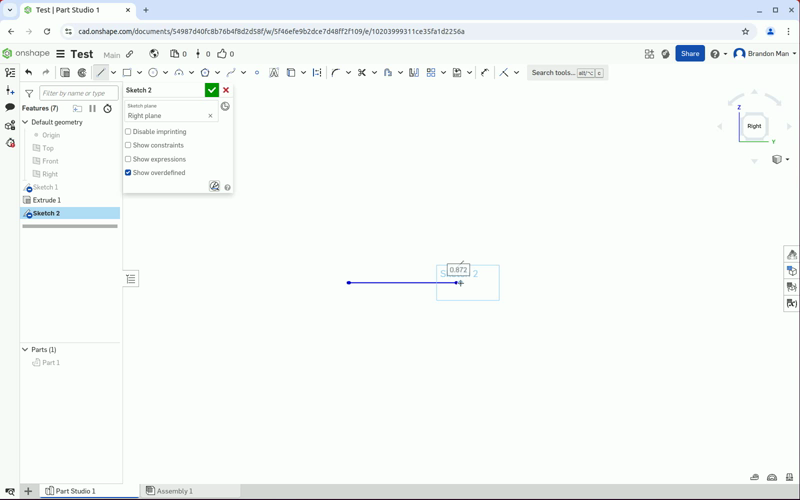
key_up(shift)
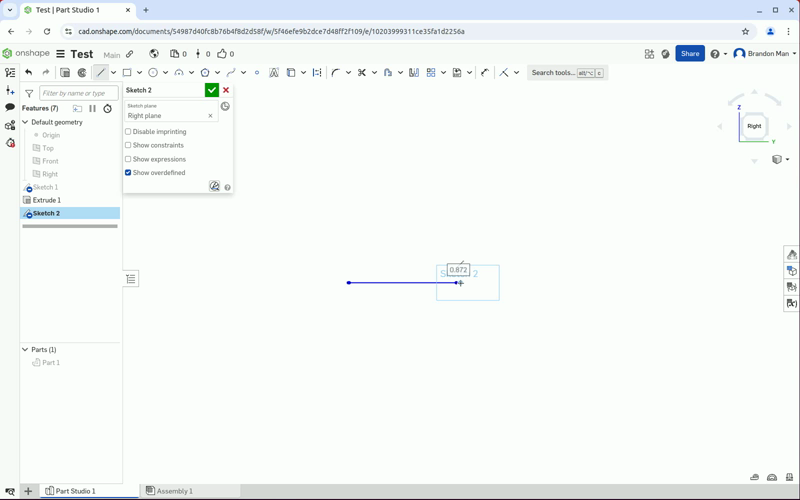
key_down(shift)
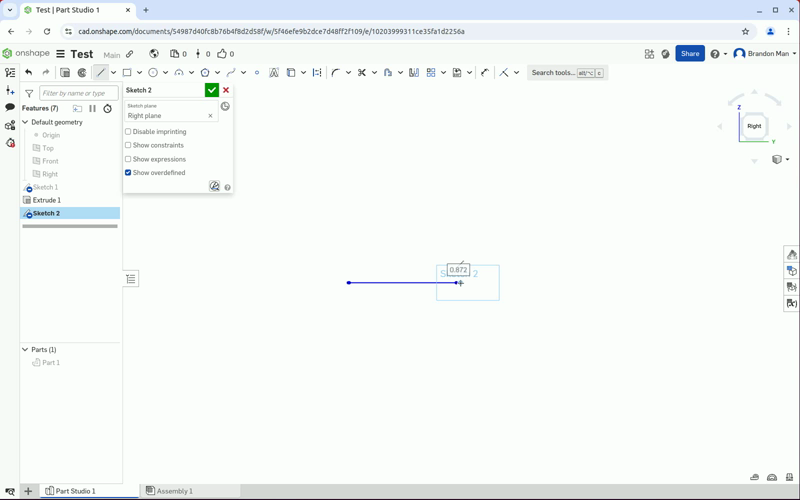
mouse_move(490, 282)
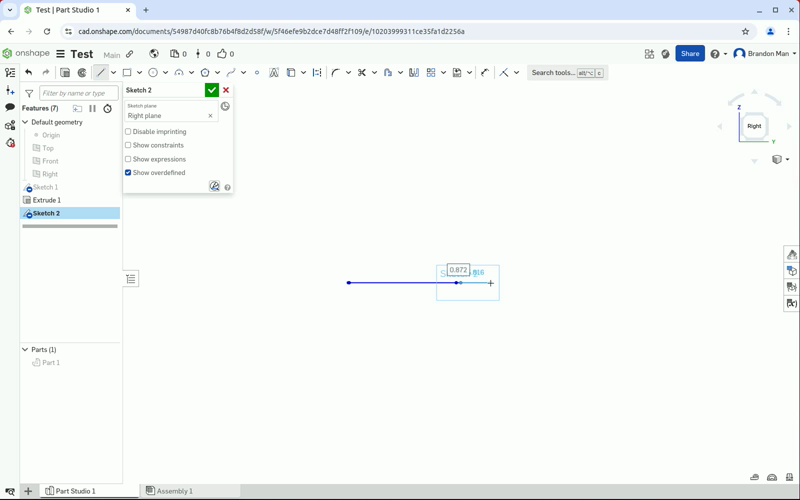
mouse_move(460, 281)
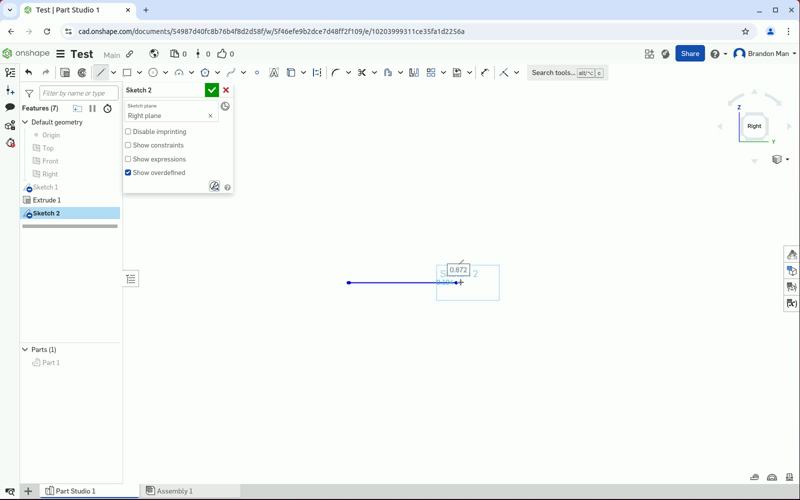
scroll(6)
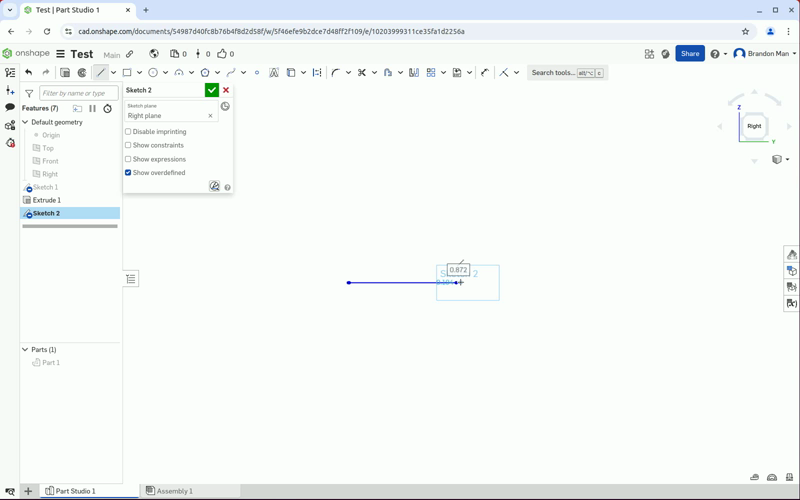
scroll(6)
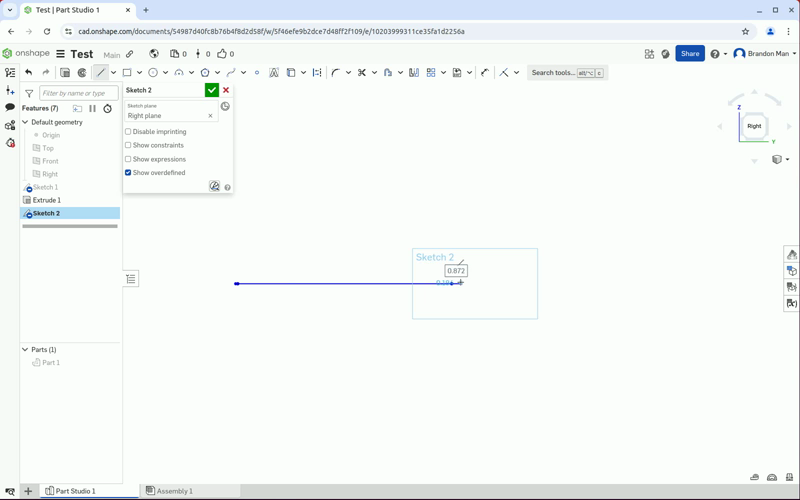
scroll(6)
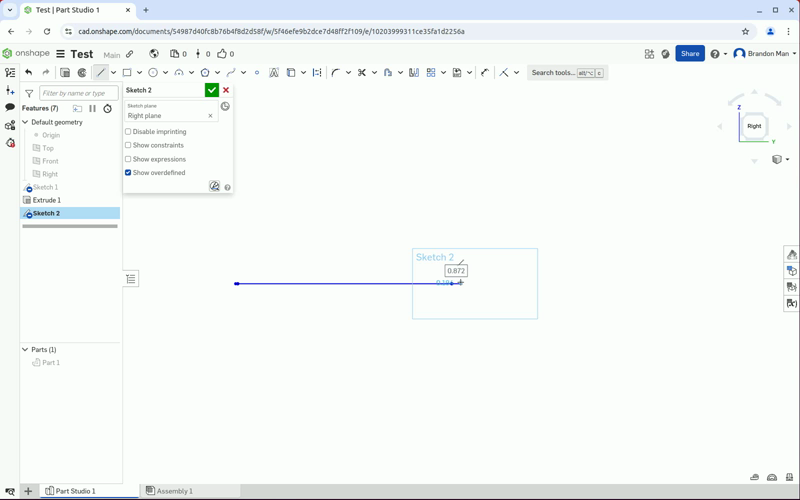
scroll(6)
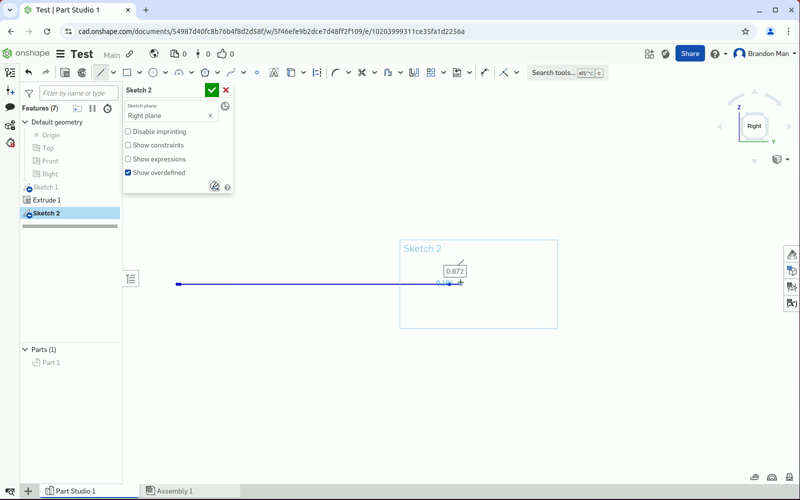
scroll(6)
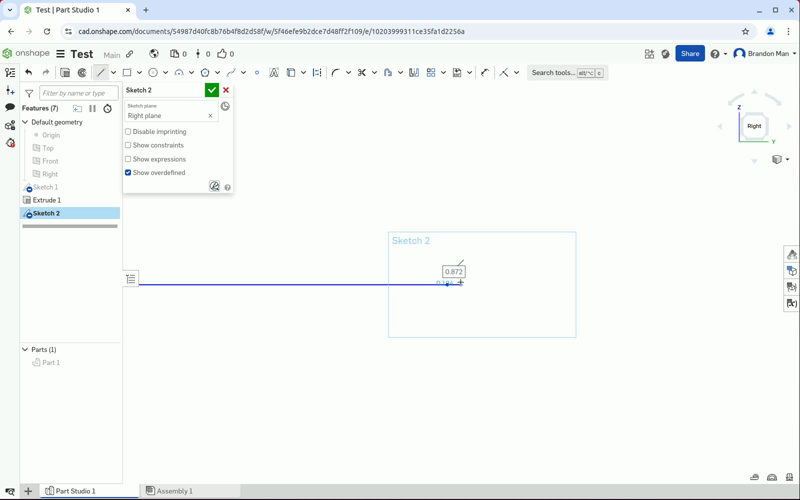
scroll(6)
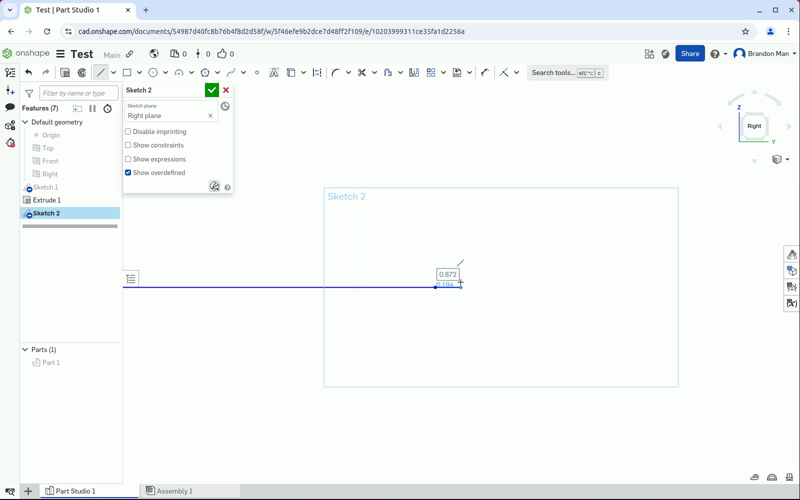
scroll(6)
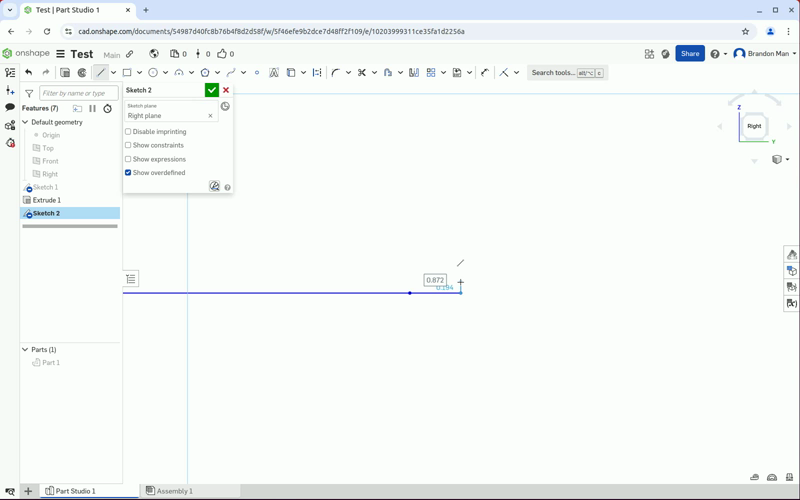
click(460, 281)
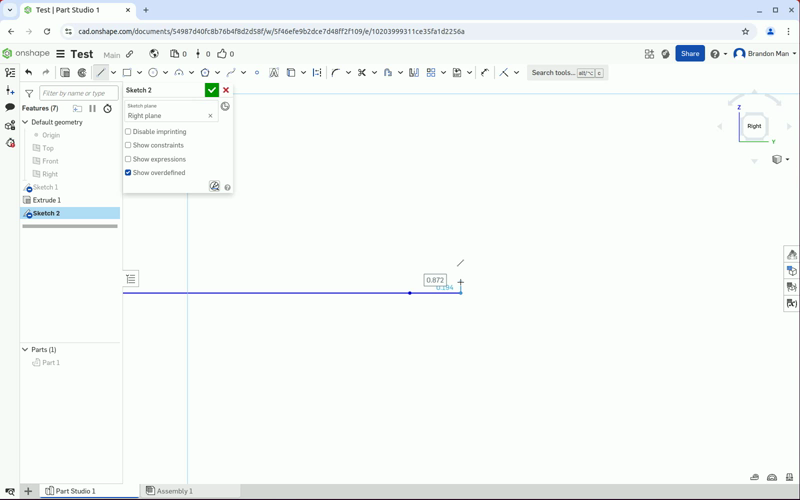
scroll(-6)
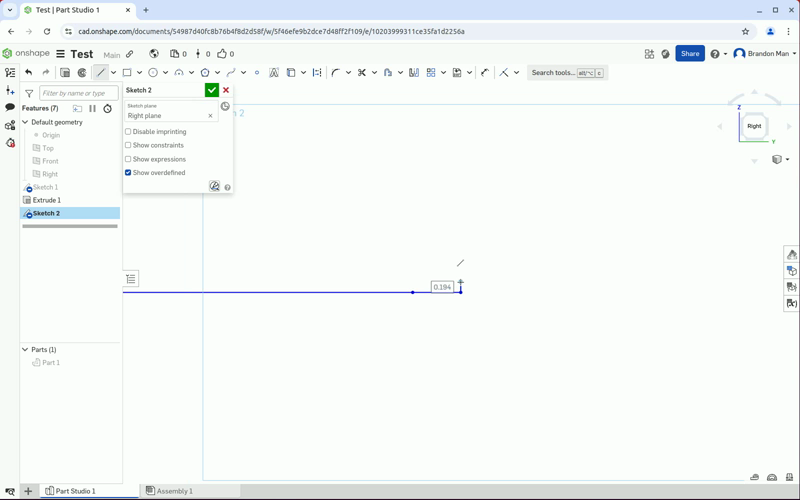
scroll(-6)
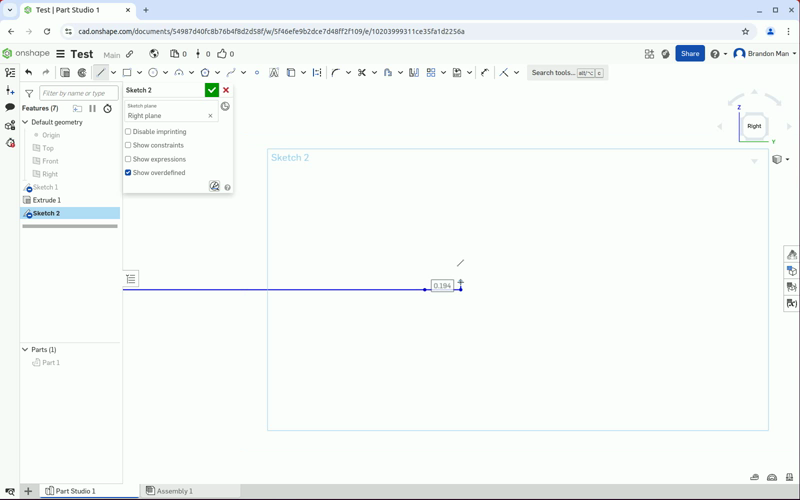
scroll(-6)
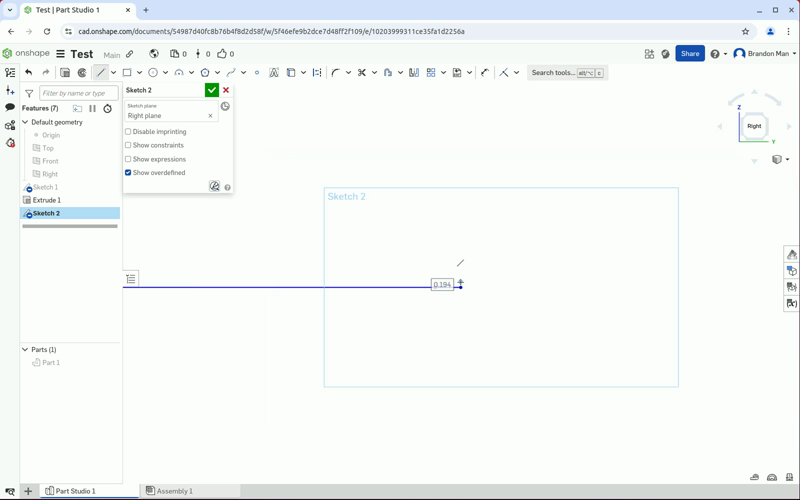
scroll(-6)
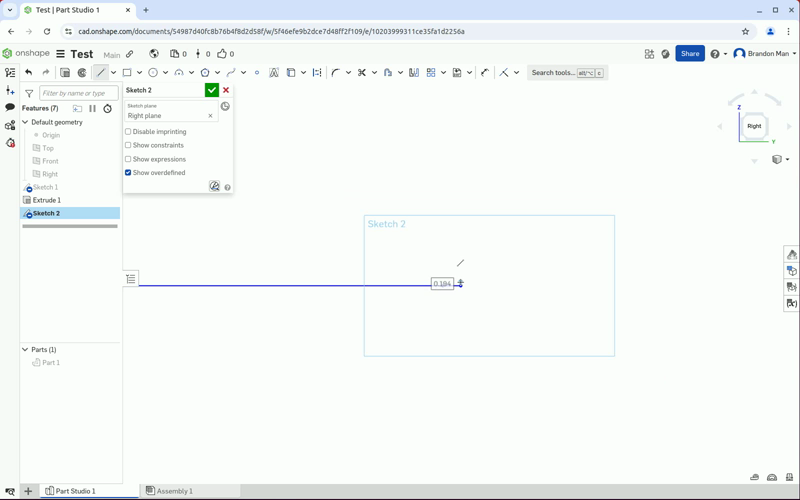
scroll(-6)
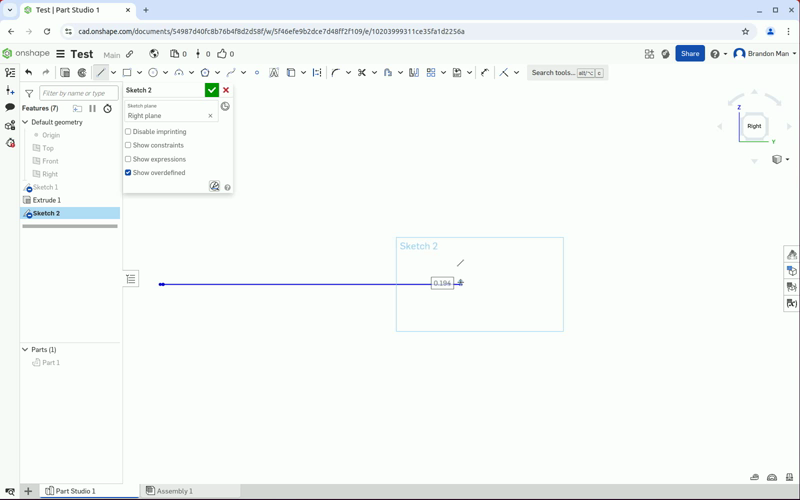
scroll(-6)
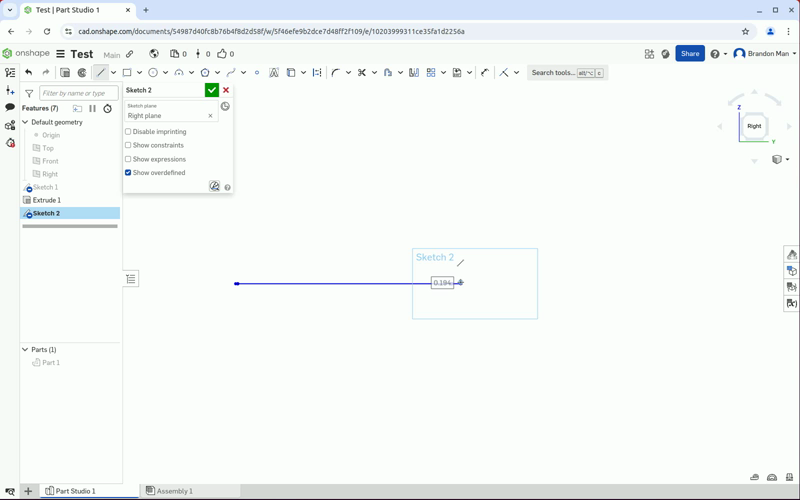
scroll(-6)
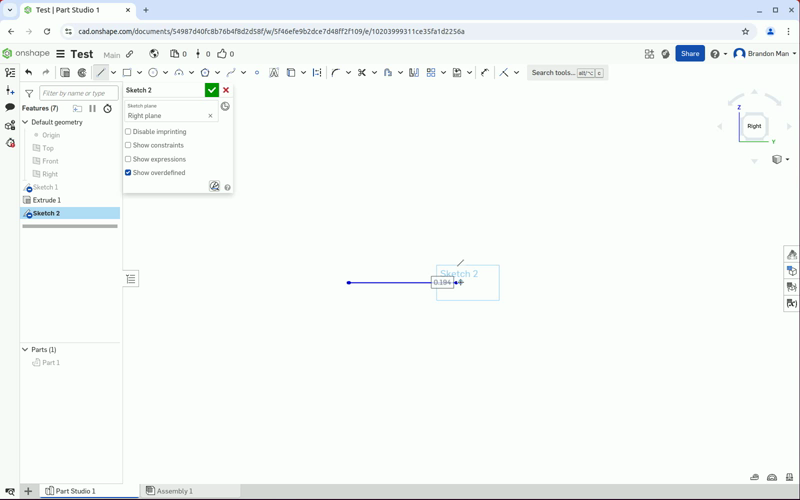
key_up(shift)
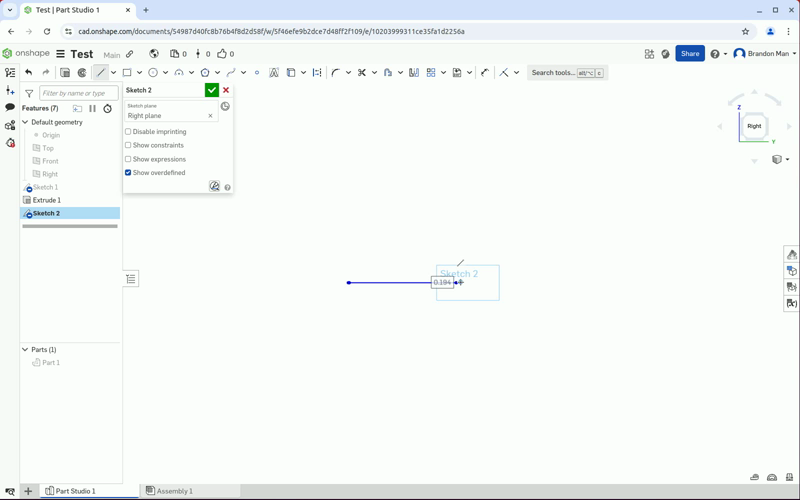
key_down(shift)
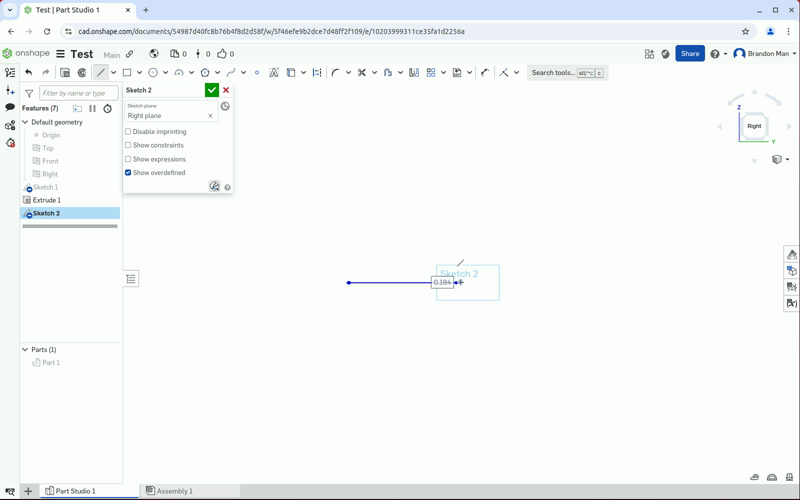
mouse_move(348, 281)
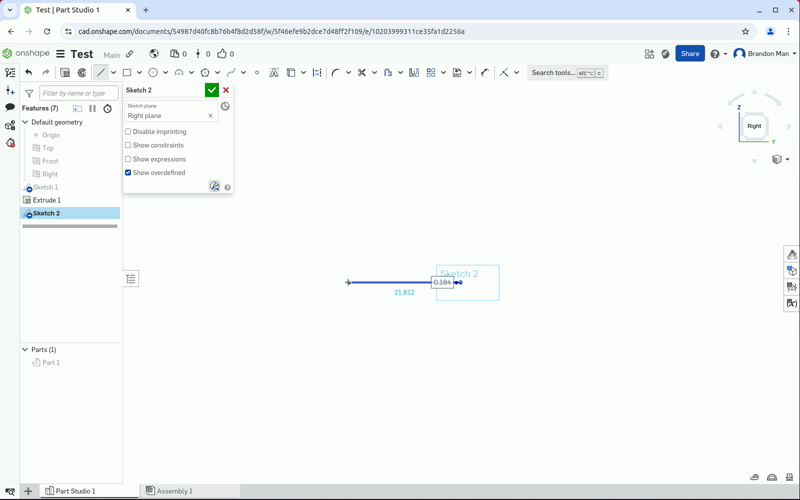
scroll(6)
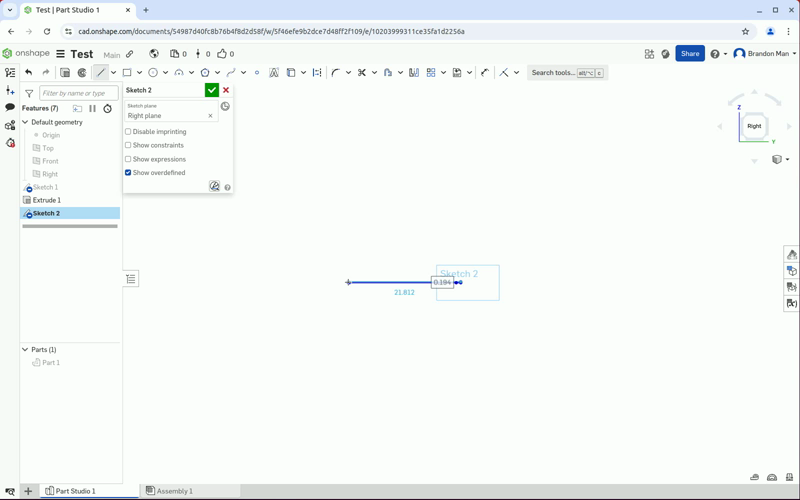
scroll(6)
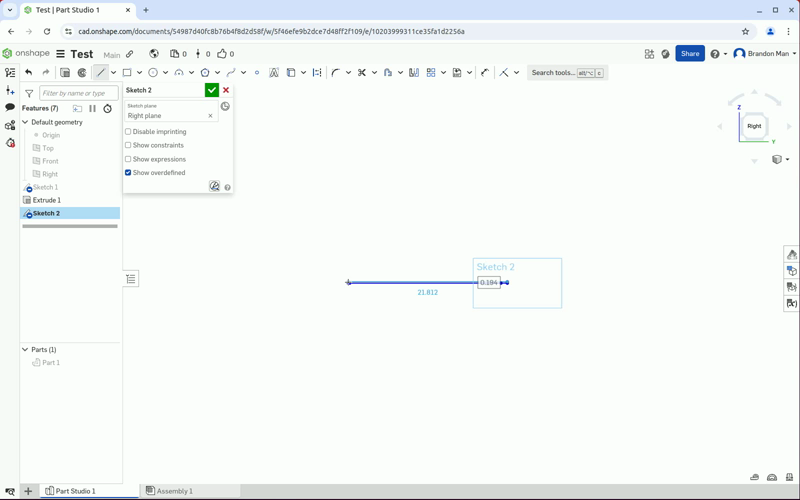
scroll(6)
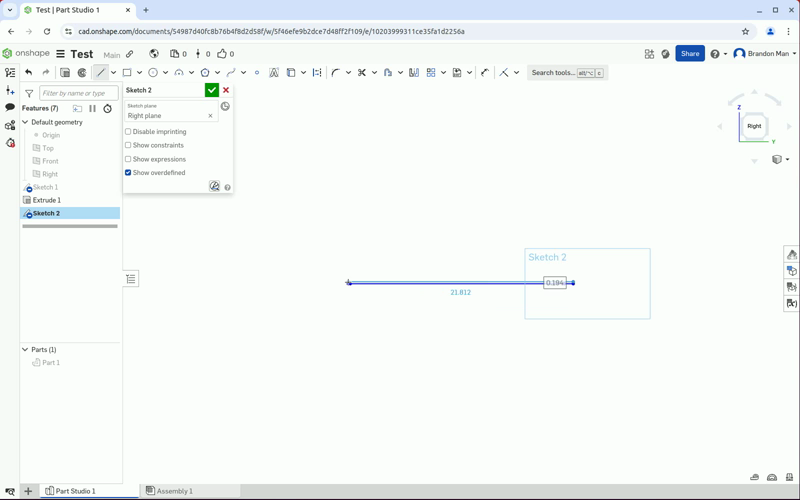
scroll(6)
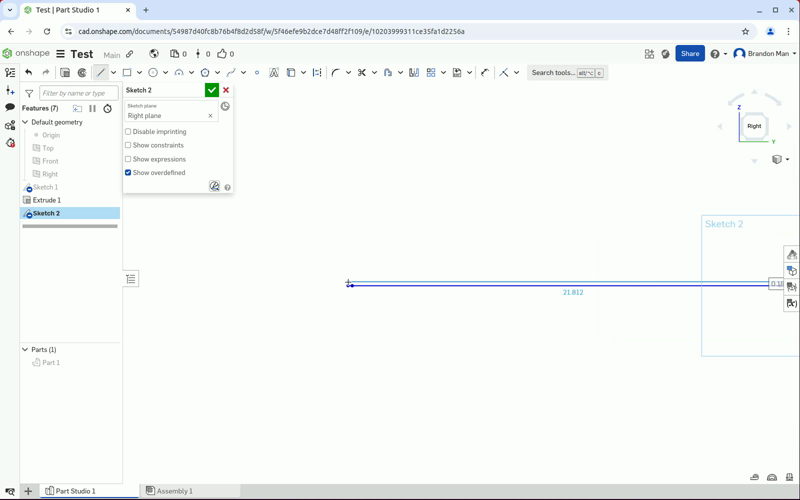
scroll(6)
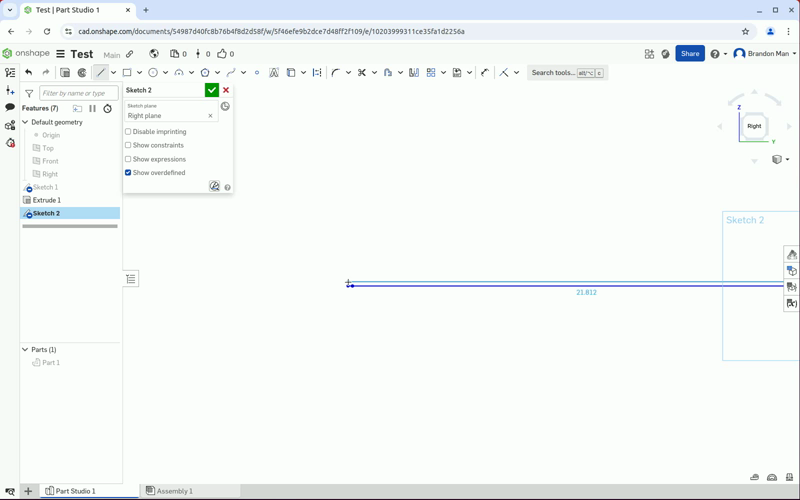
scroll(6)
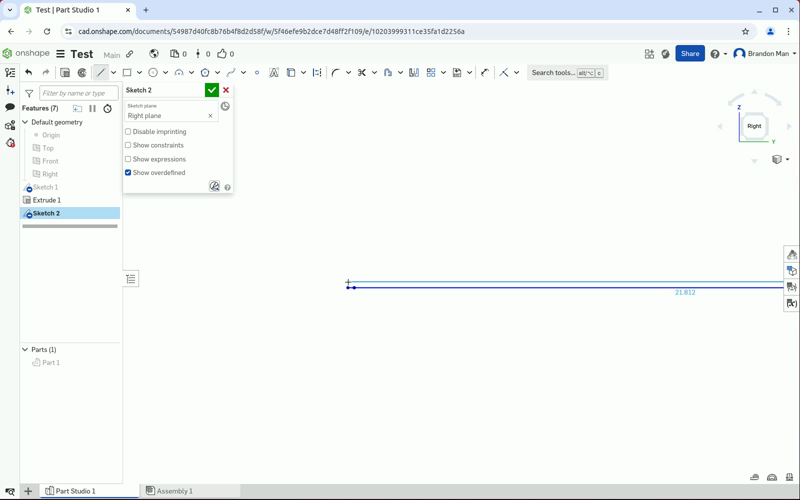
scroll(6)
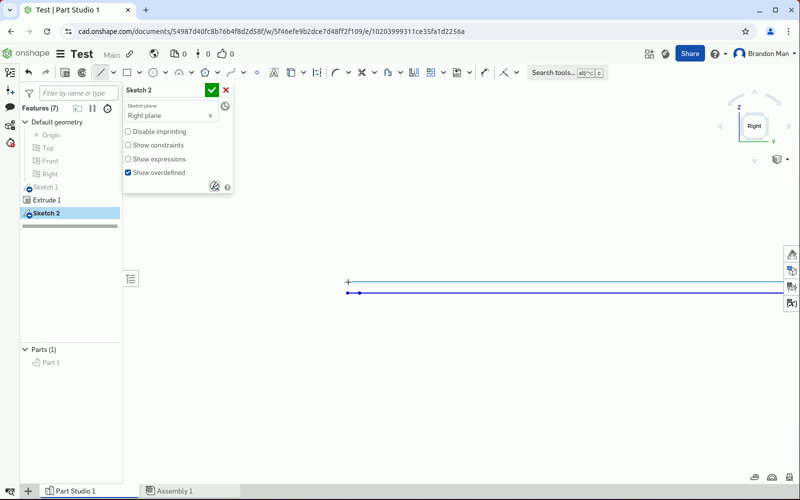
click(348, 281)
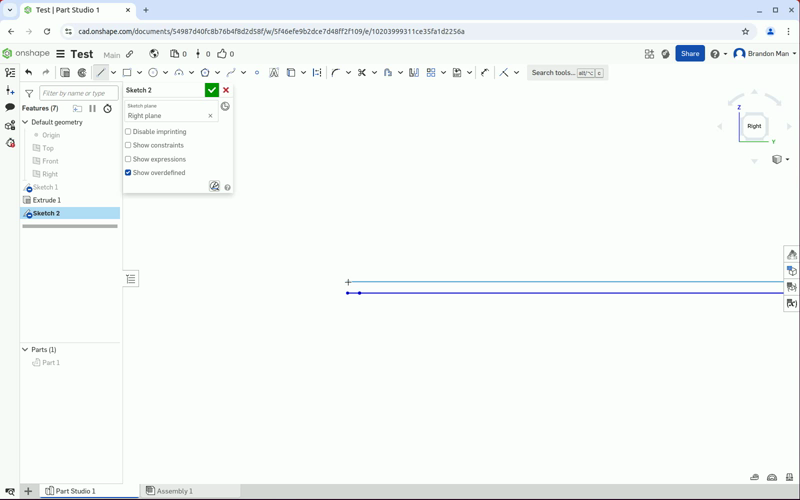
scroll(-6)
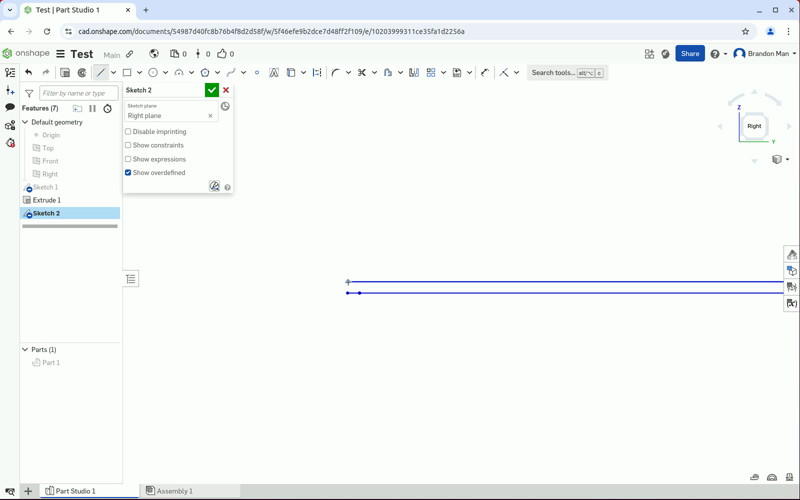
scroll(-6)
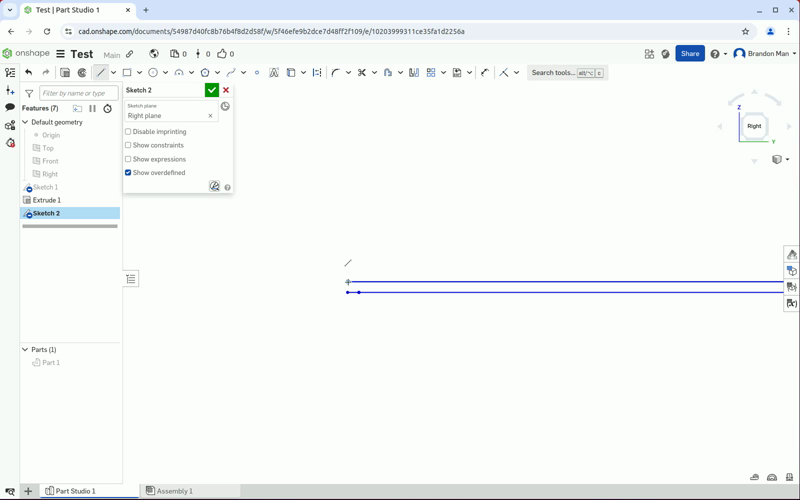
scroll(-6)
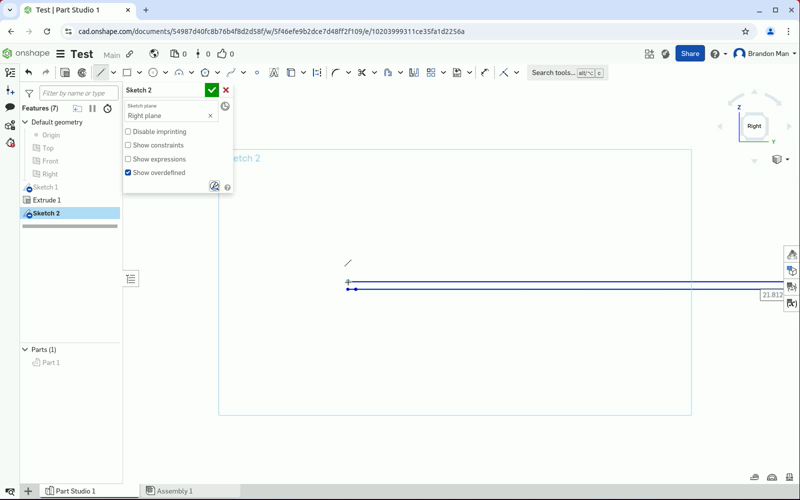
scroll(-6)
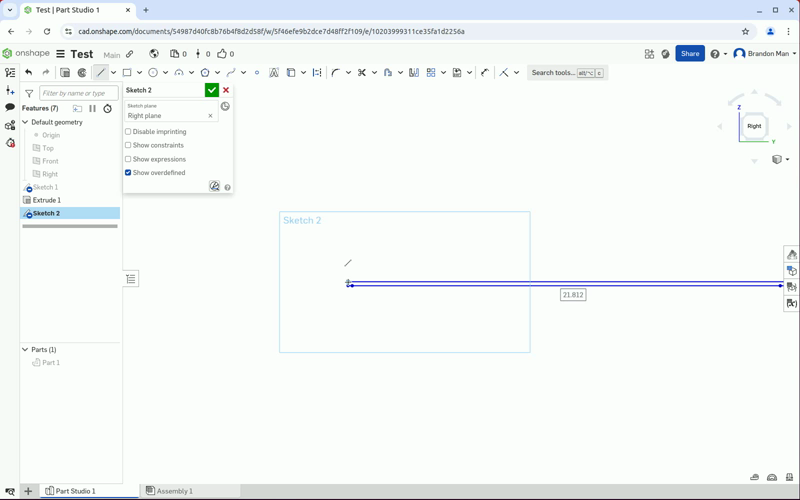
scroll(-6)
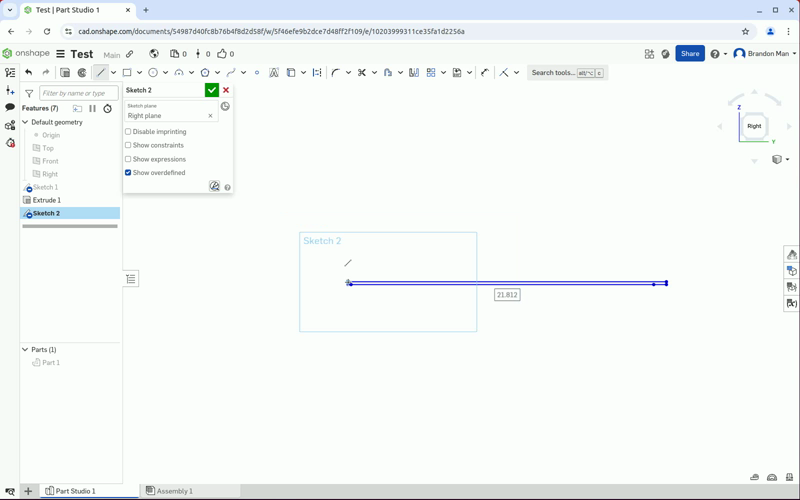
scroll(-6)
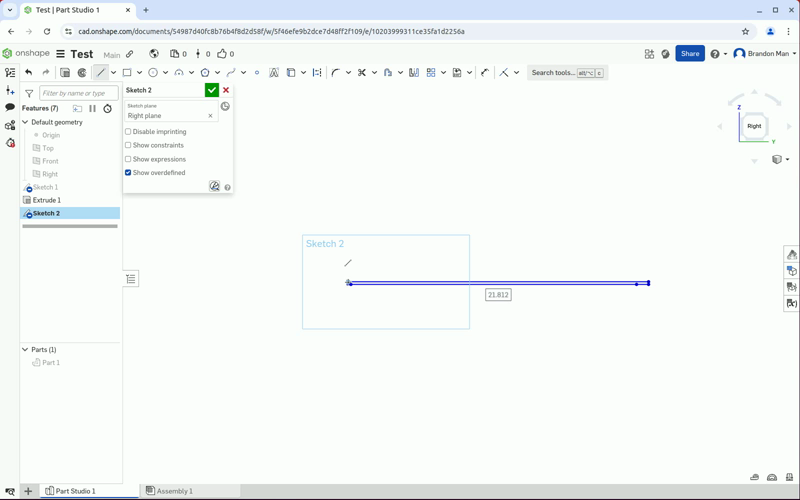
scroll(-6)
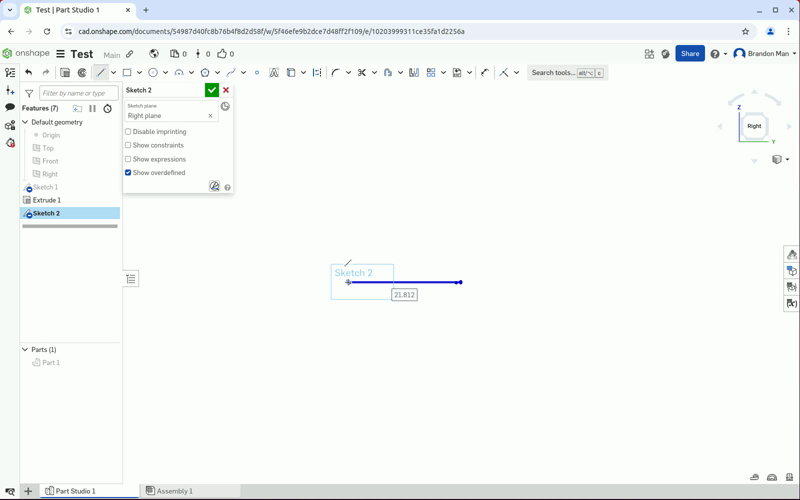
key_up(shift)
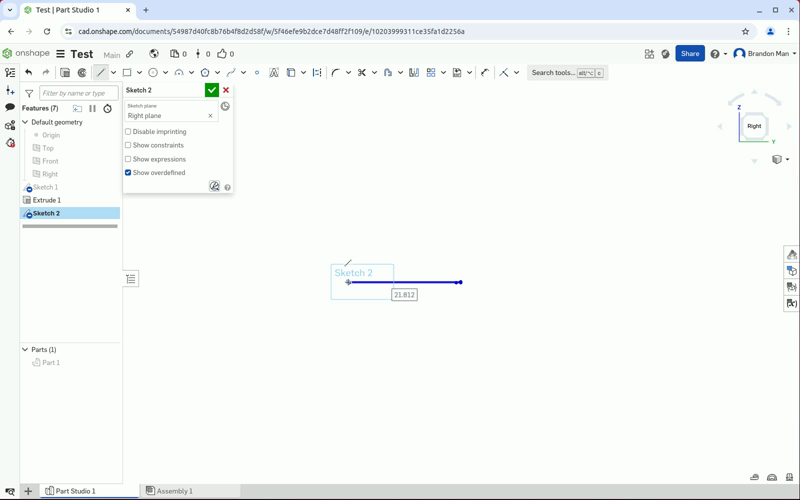
mouse_move(378, 281)
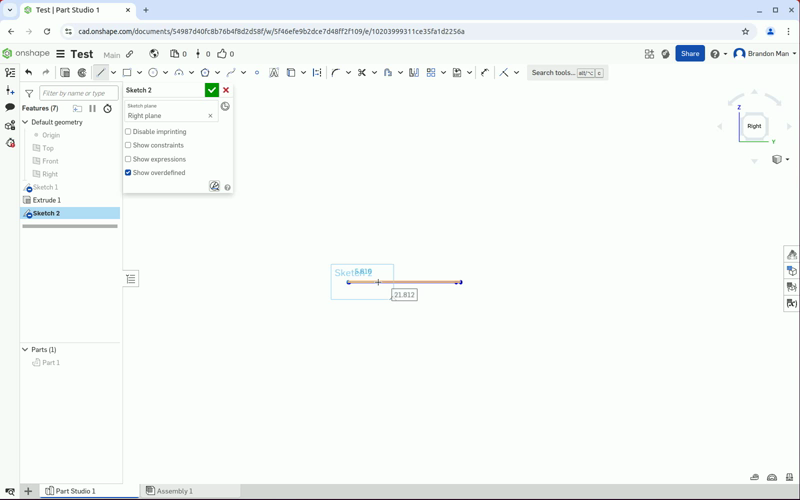
key_down(shift)
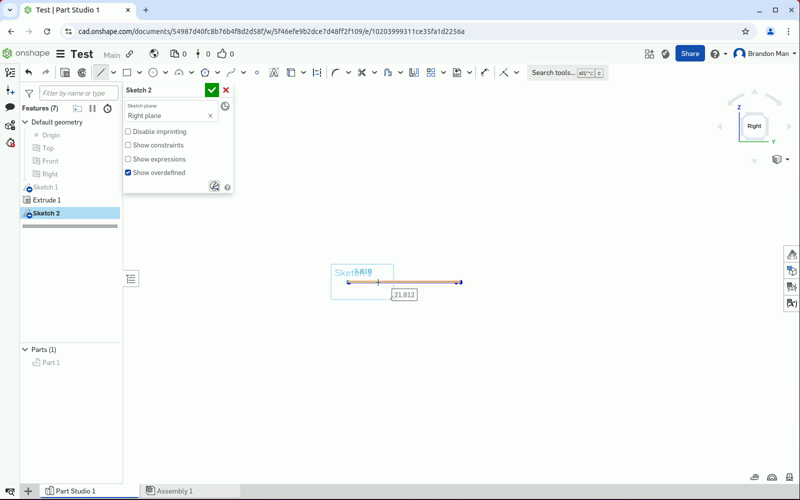
mouse_move(348, 282)
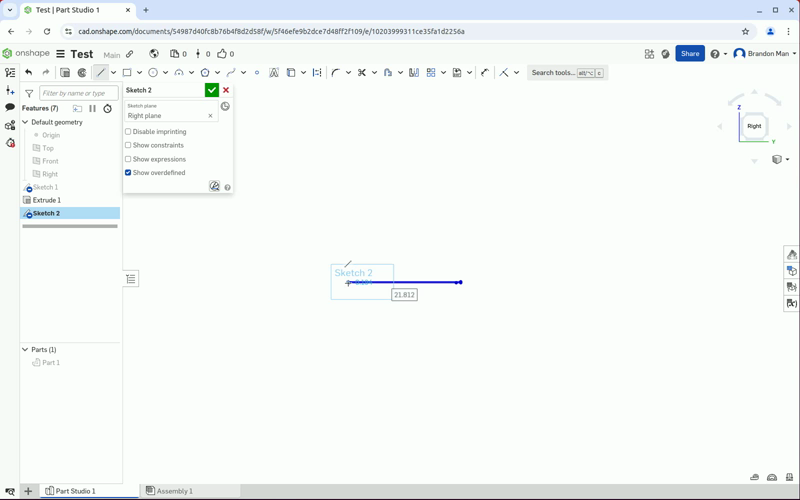
scroll(6)
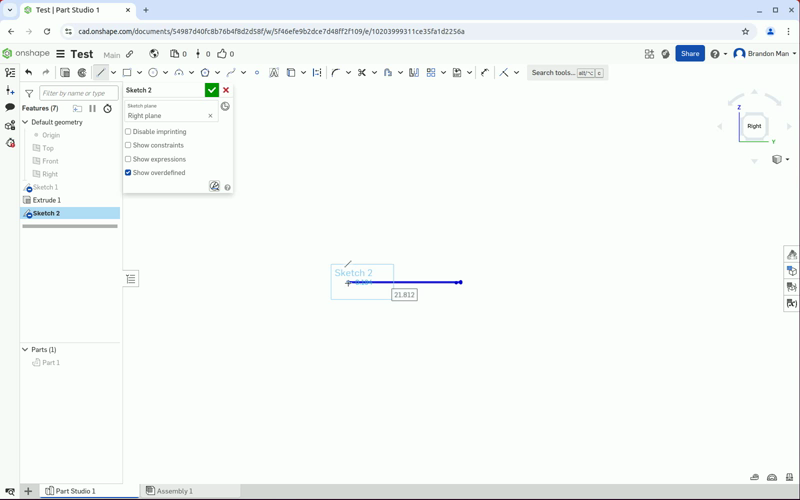
scroll(6)
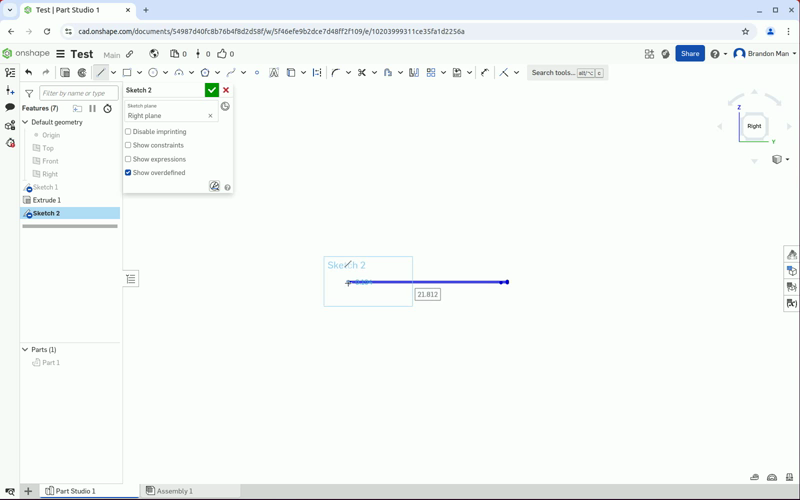
scroll(6)
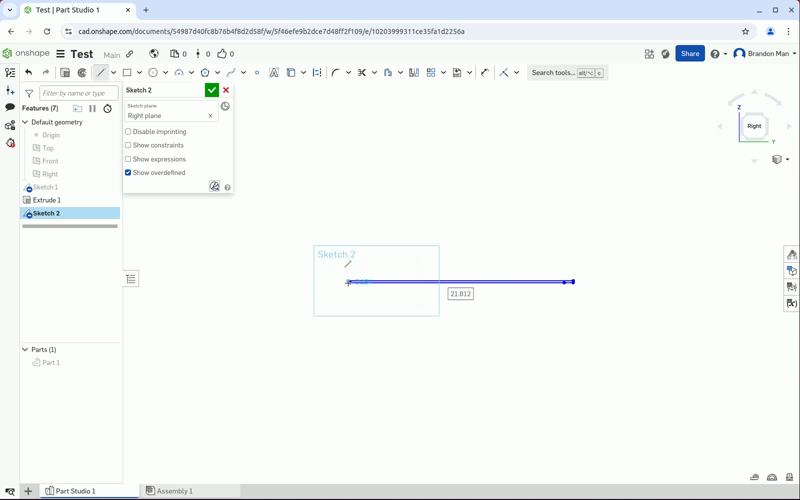
scroll(6)
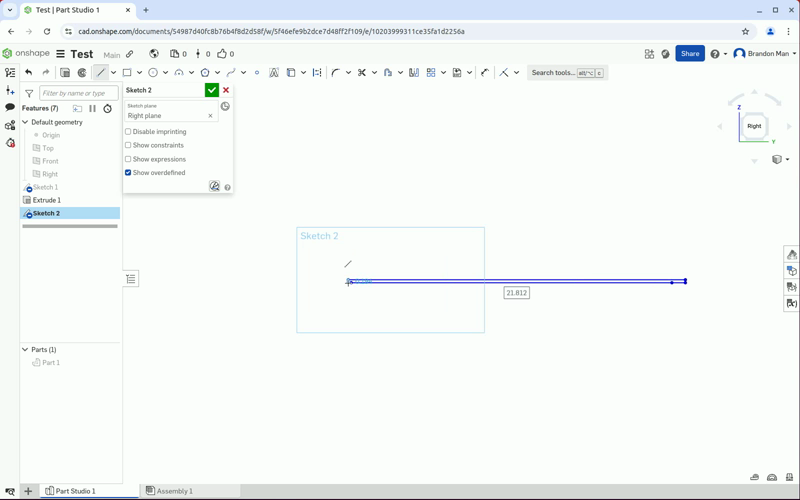
scroll(6)
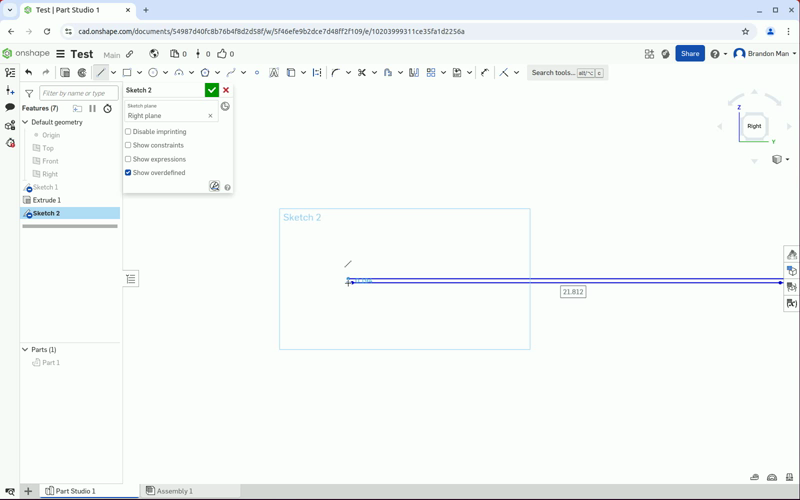
scroll(6)
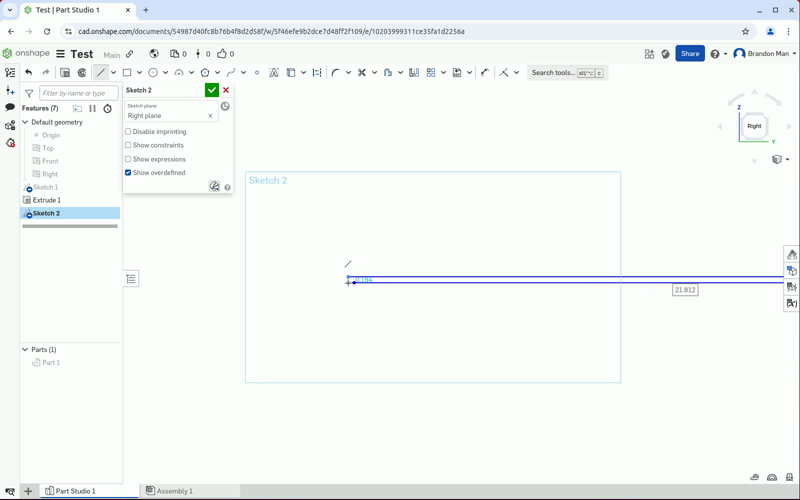
scroll(6)
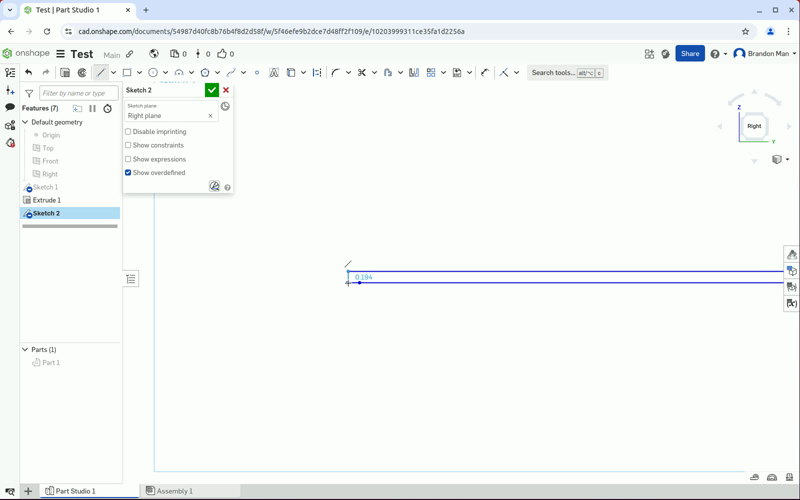
key_up(shift)
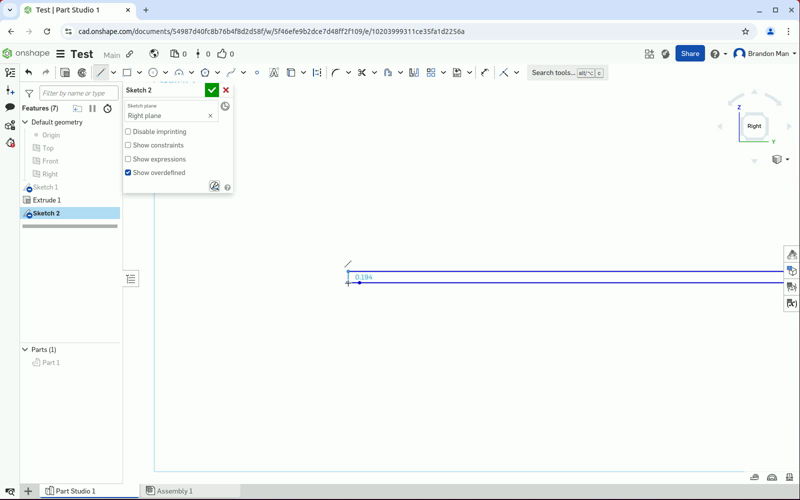
click(348, 282)
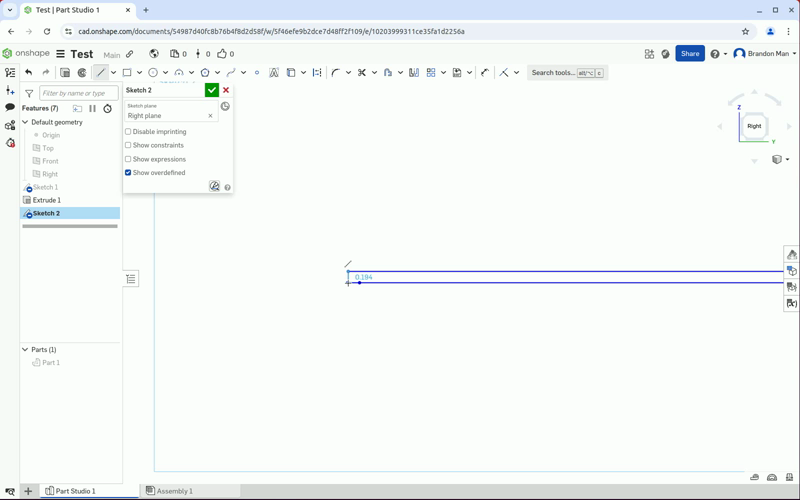
scroll(-6)
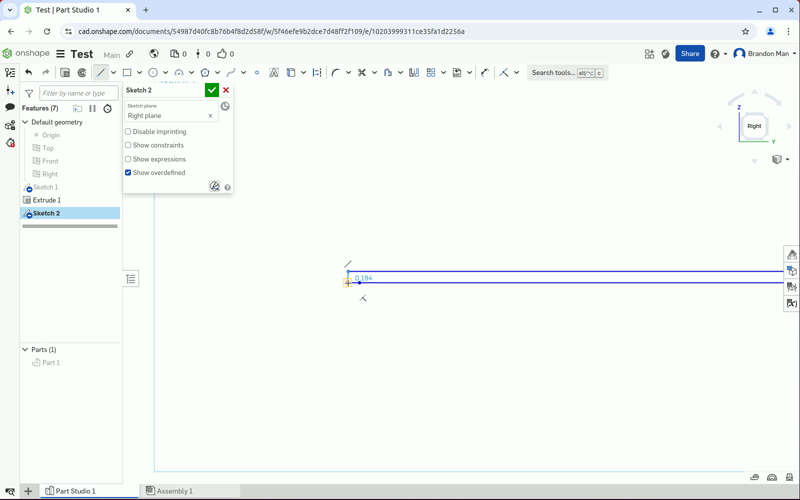
scroll(-6)
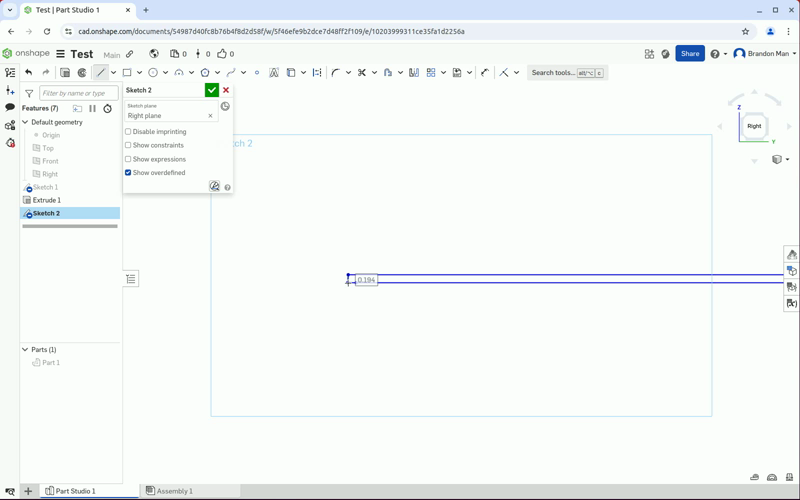
scroll(-6)
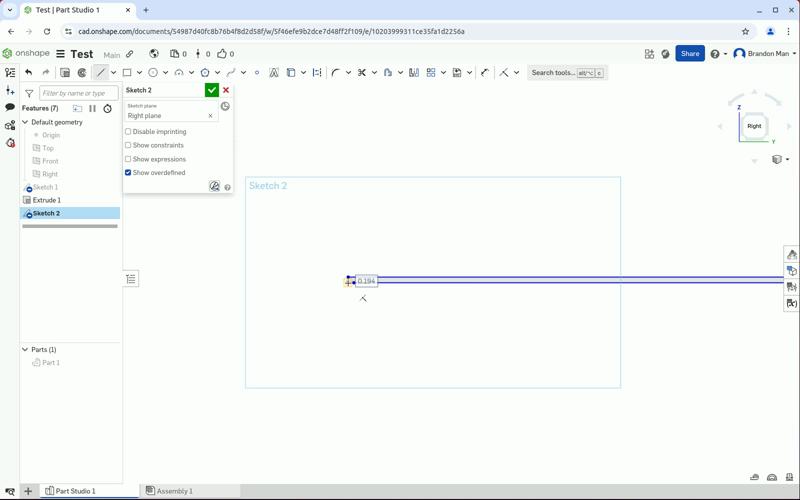
scroll(-6)
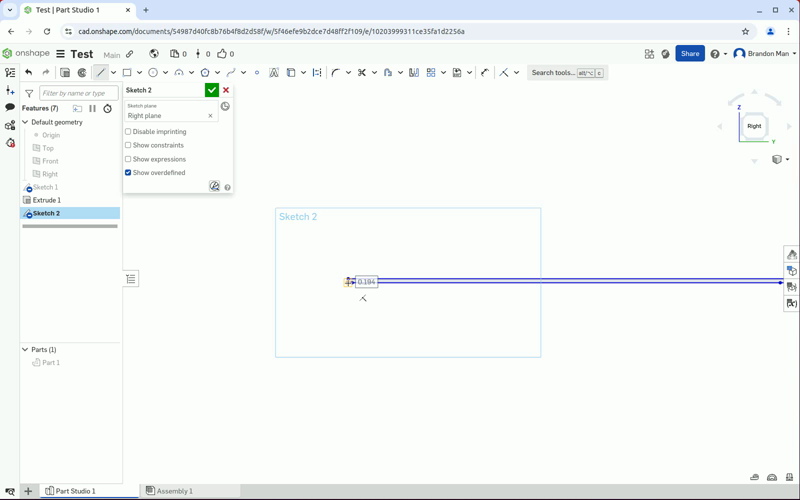
scroll(-6)
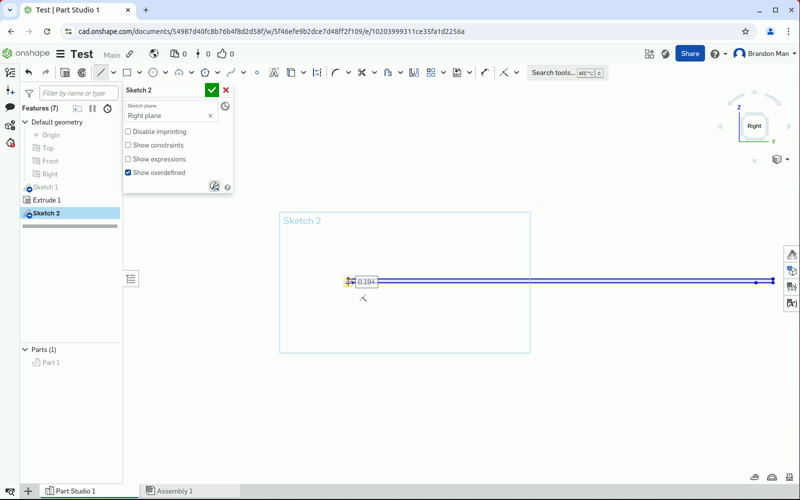
scroll(-6)
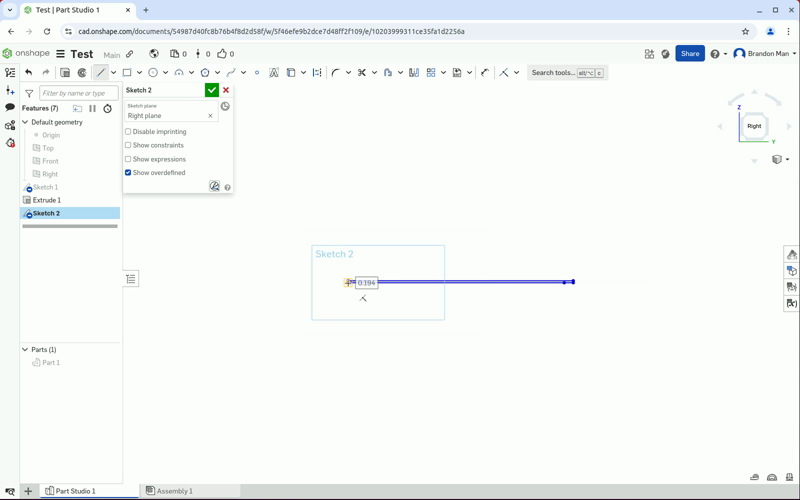
scroll(-6)
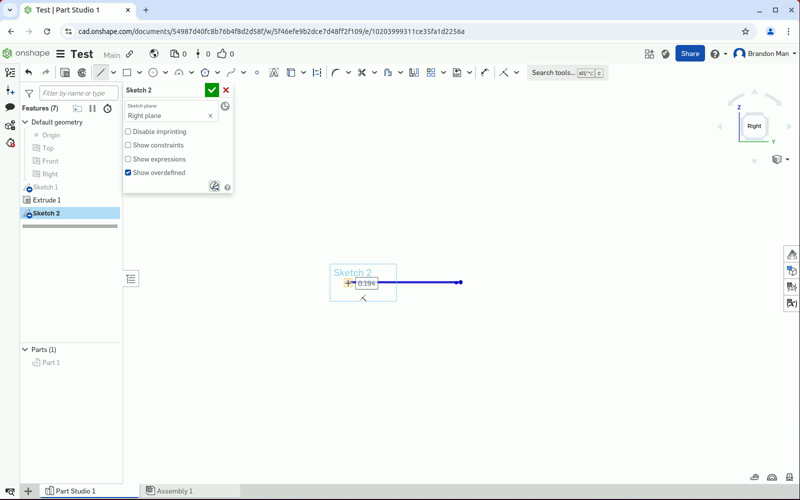
key(esc)
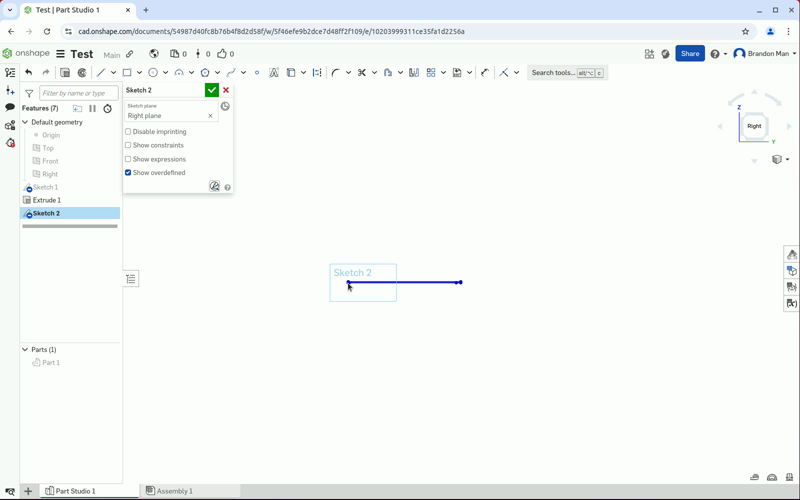
mouse_move(391, 282)
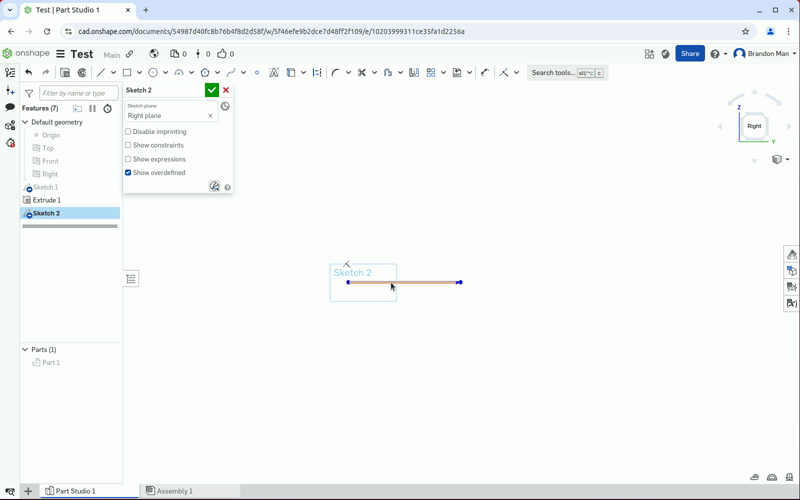
scroll(6)
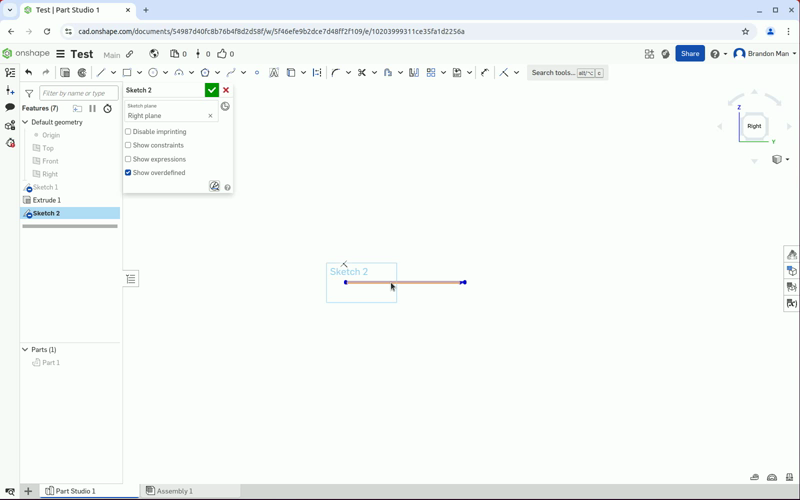
scroll(6)
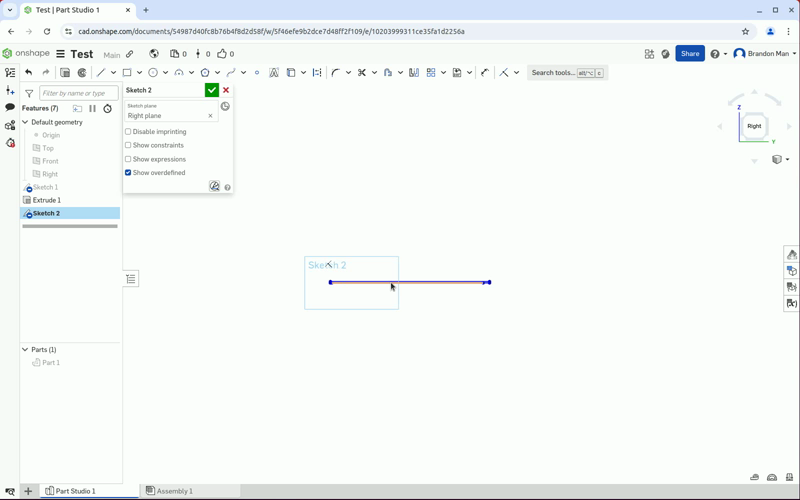
scroll(6)
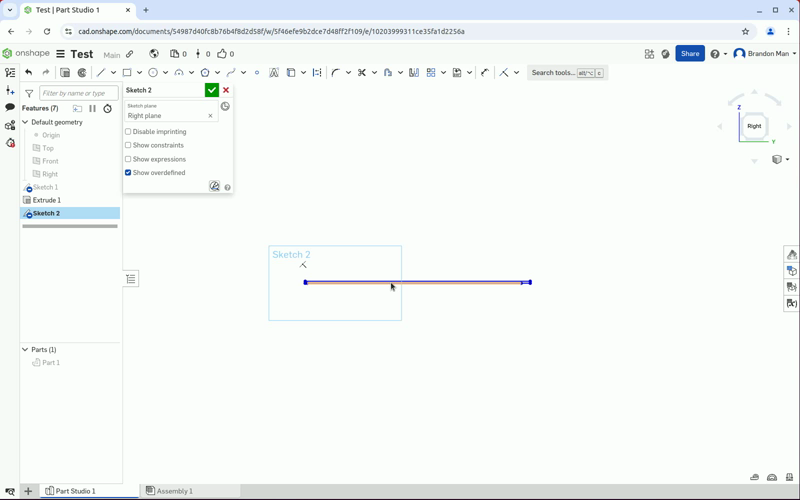
scroll(6)
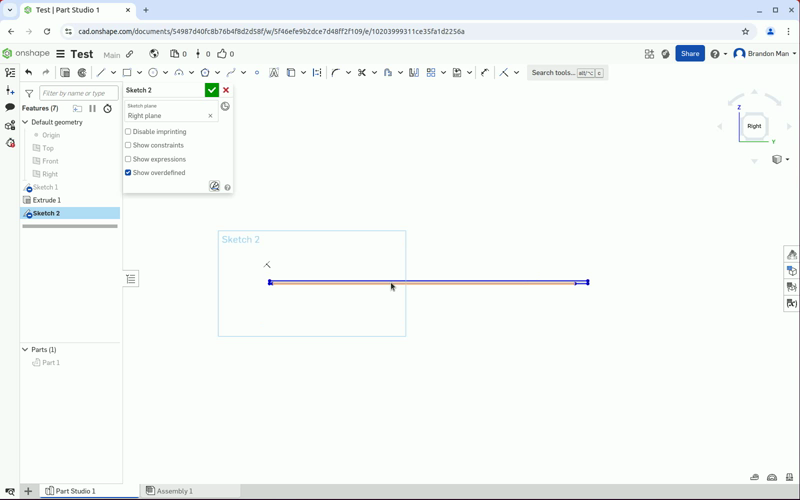
scroll(6)
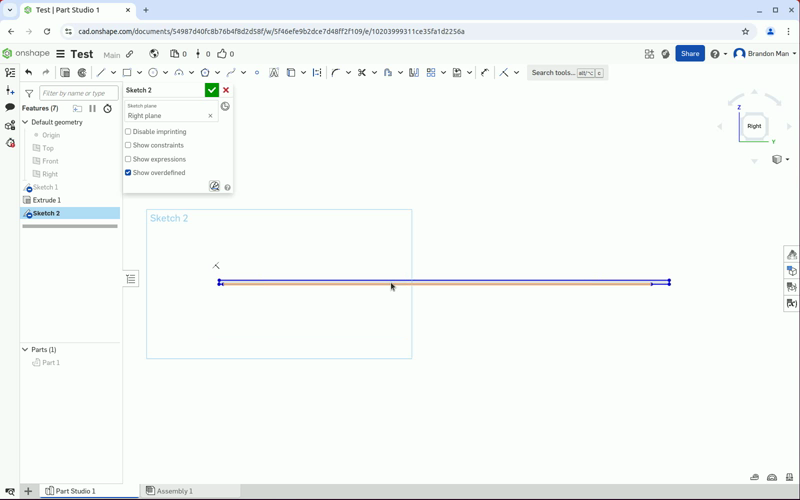
scroll(6)
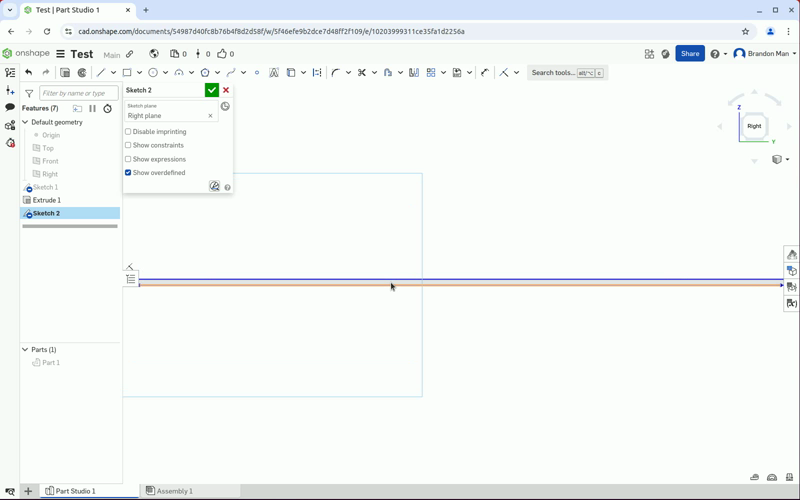
scroll(6)
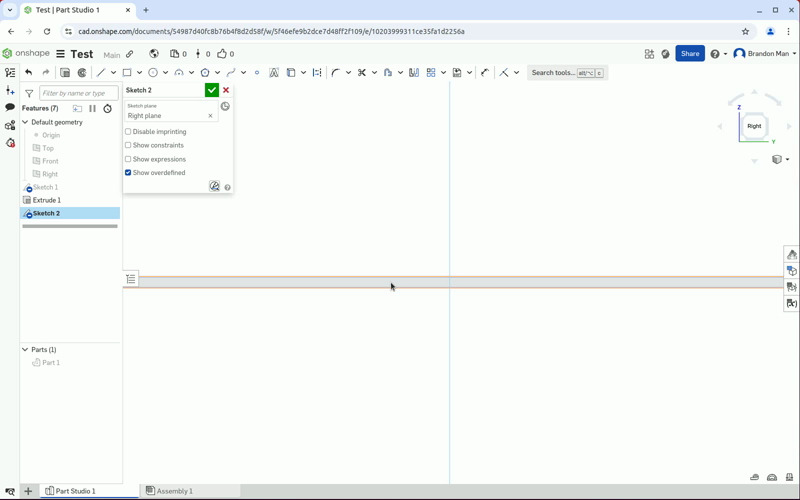
click(391, 282)
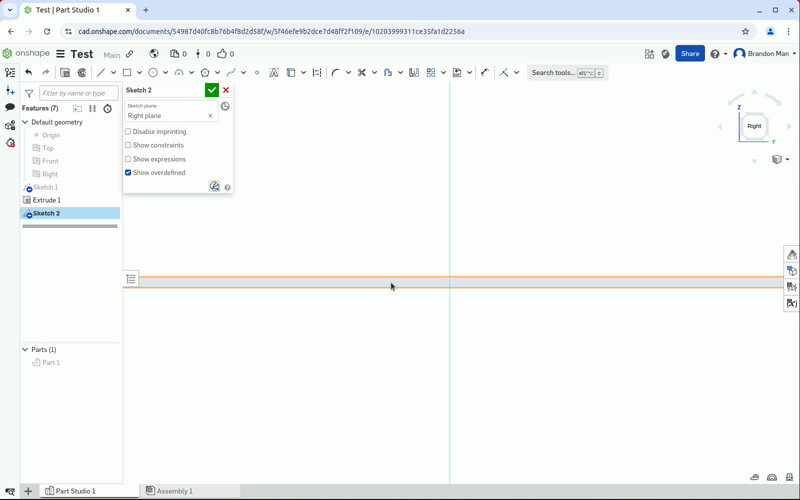
scroll(-6)
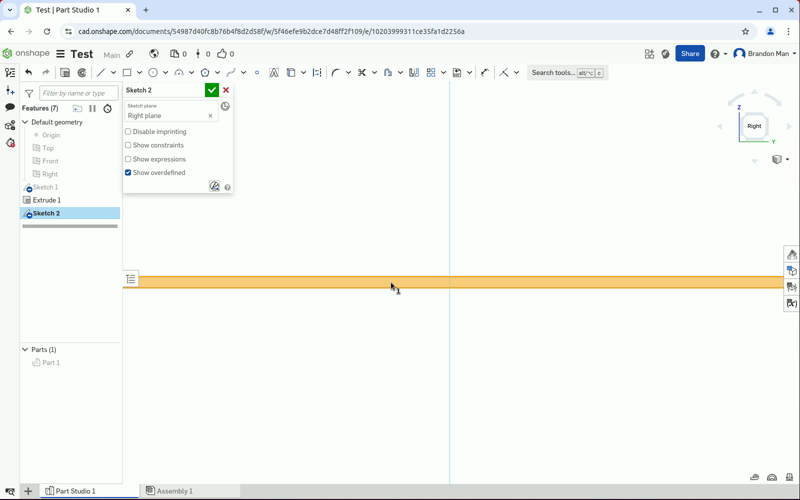
scroll(-6)
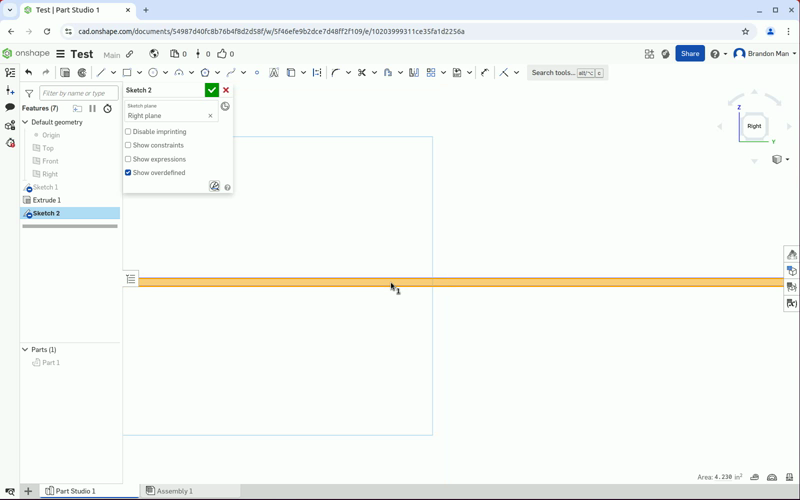
scroll(-6)
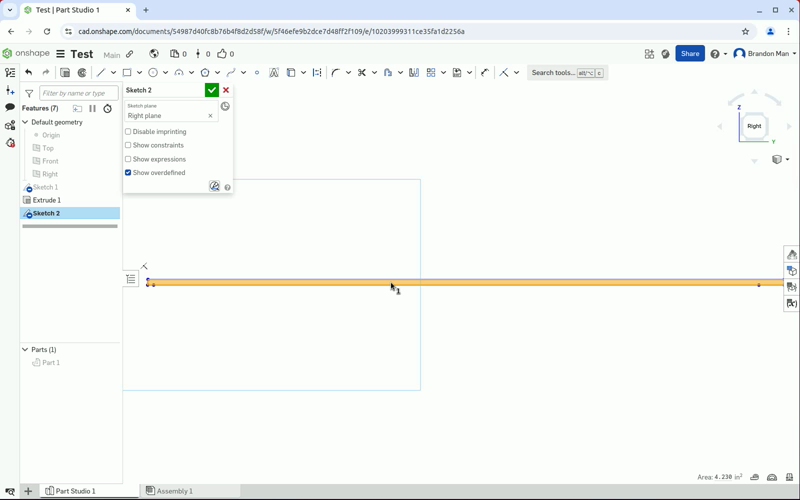
scroll(-6)
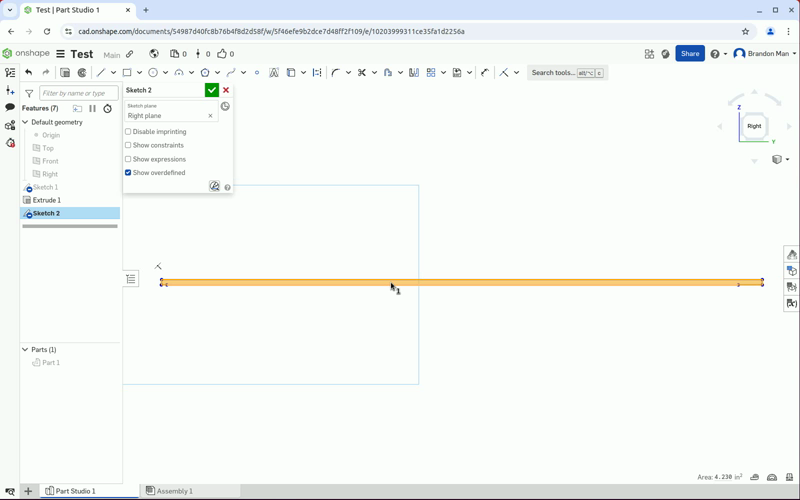
scroll(-6)
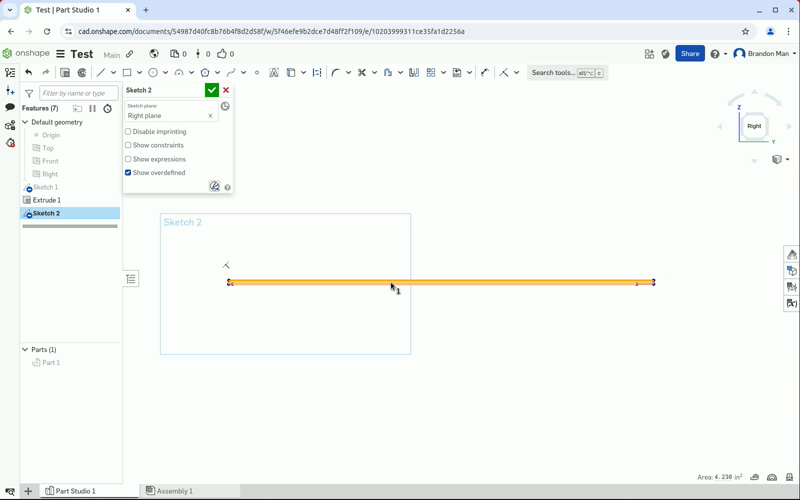
scroll(-6)
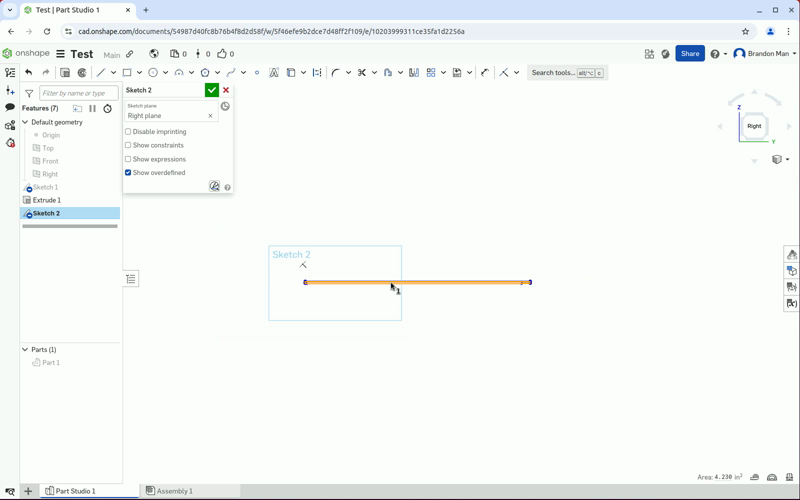
scroll(-6)
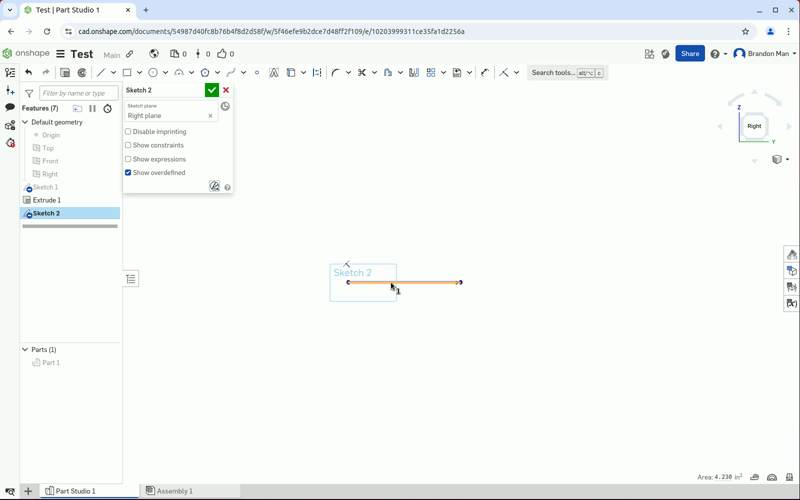
mouse_move(73, 352)
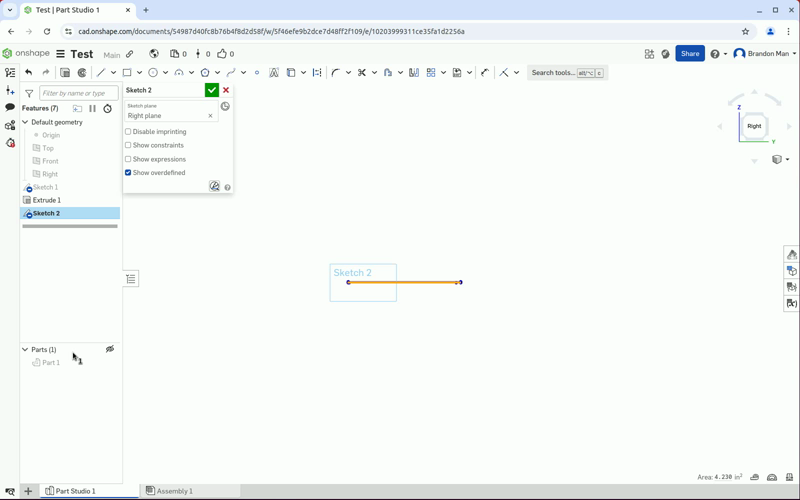
key(shift+y)
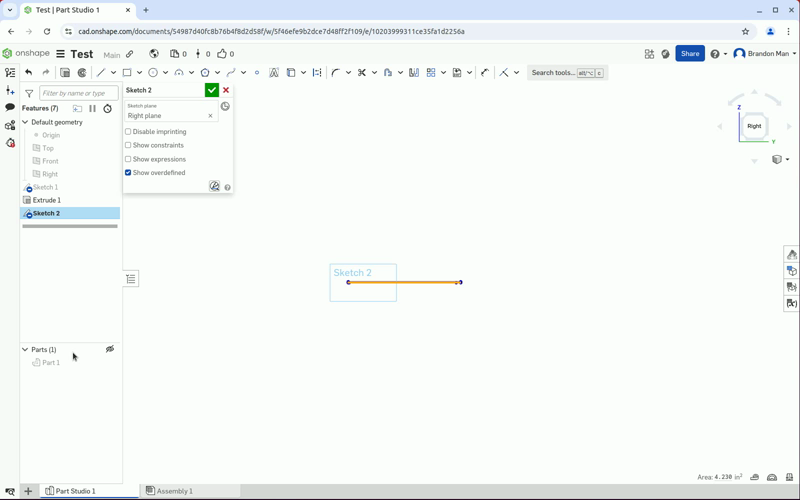
key(shift+e)
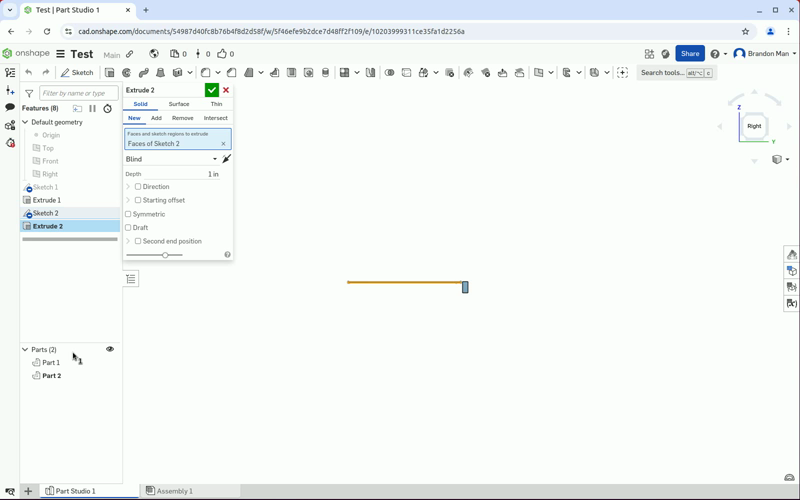
mouse_move(143, 106)
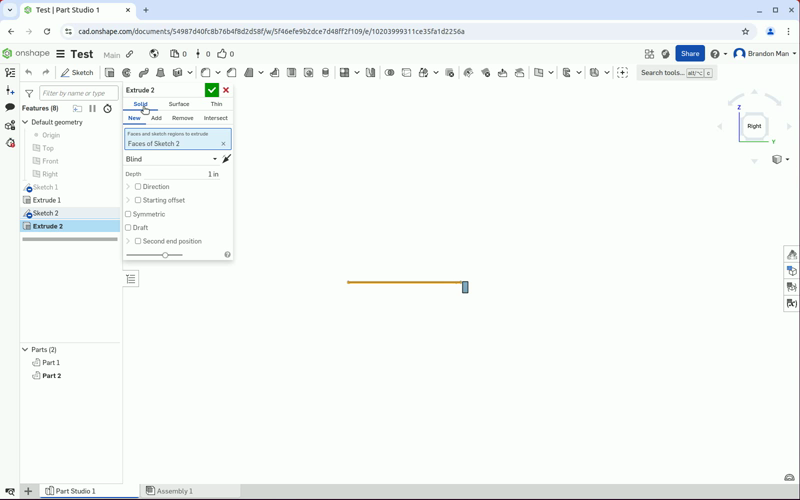
click(143, 106)
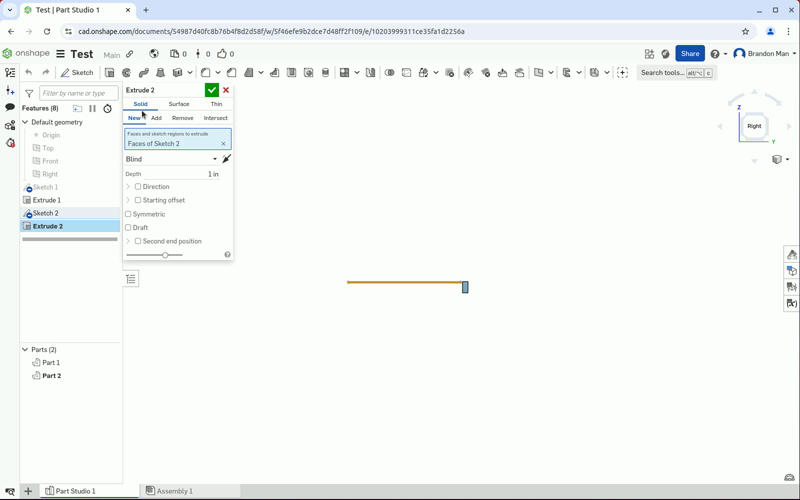
mouse_move(137, 120)
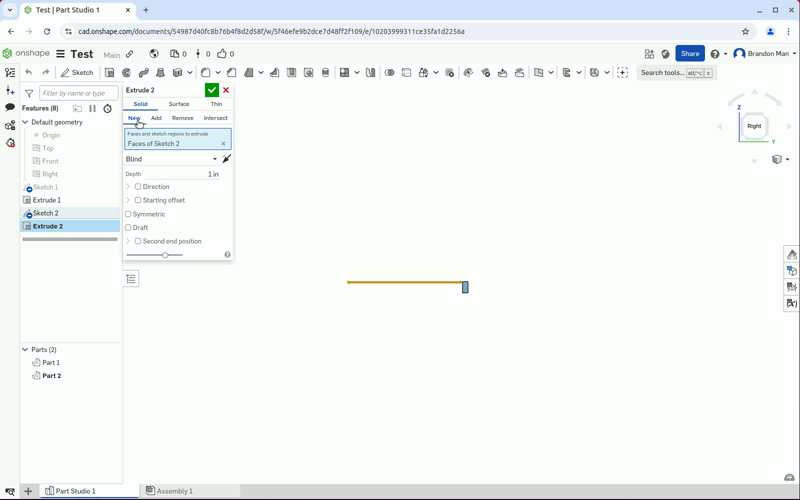
click(137, 120)
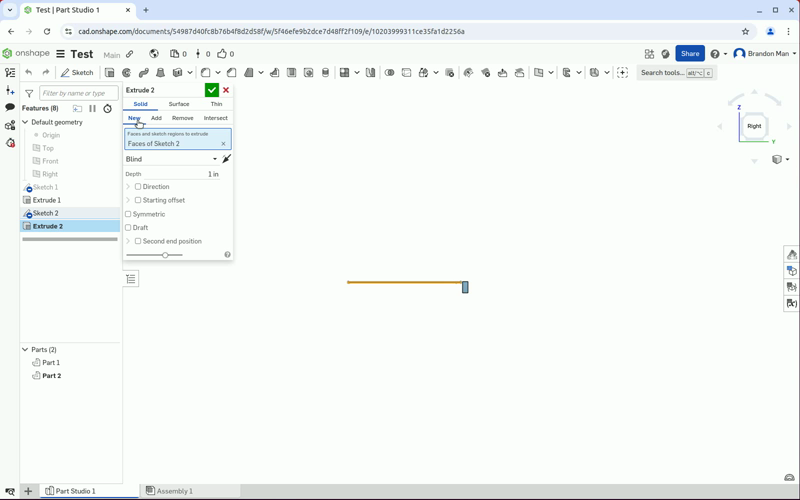
key(tab, 4)
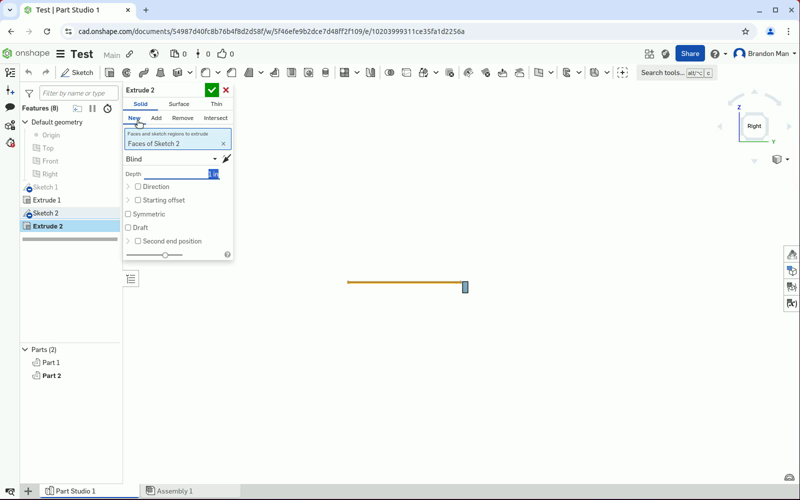
text(41.884)
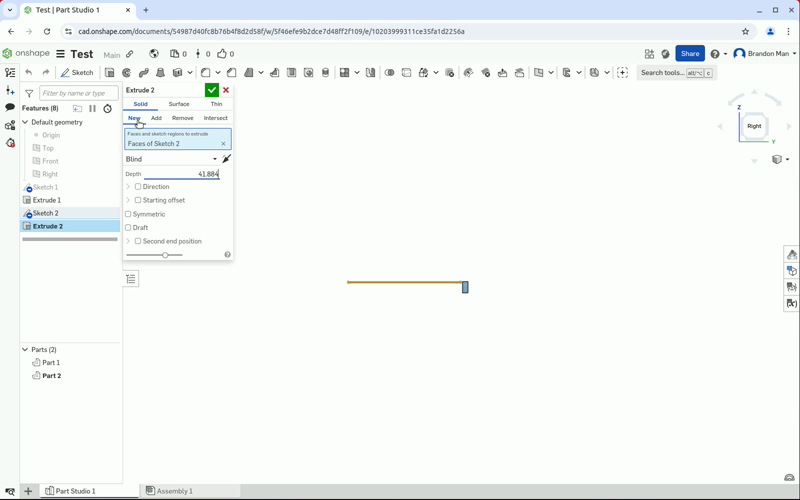
key(tab, 3)
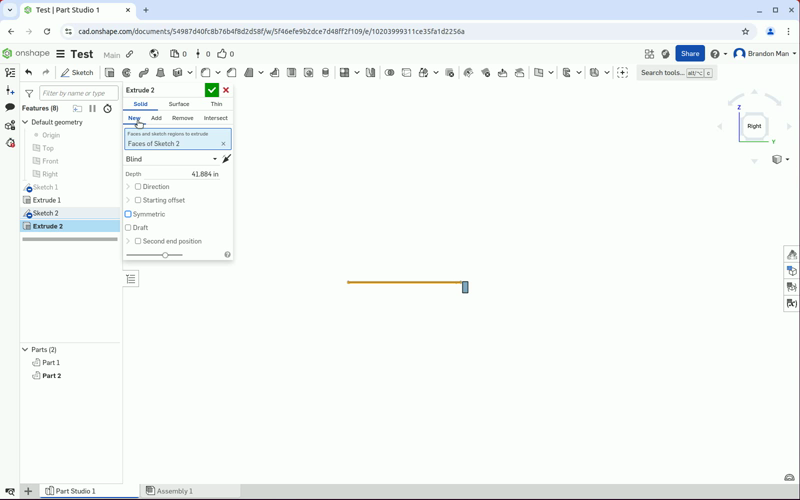
key(space)
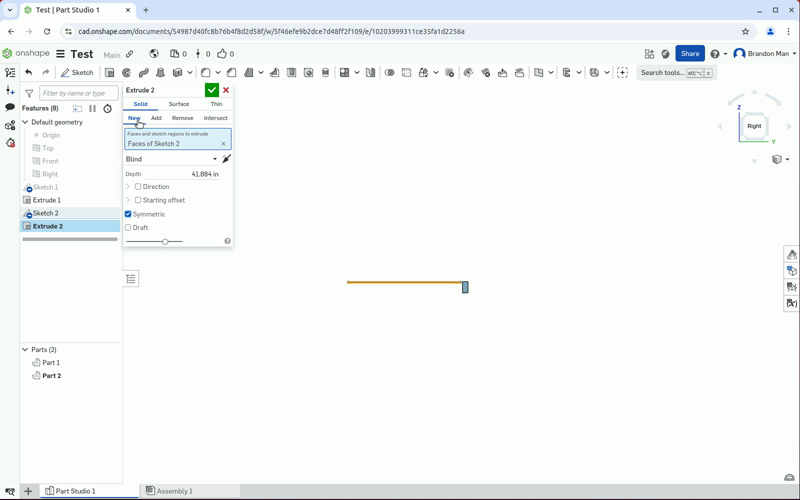
key(enter)
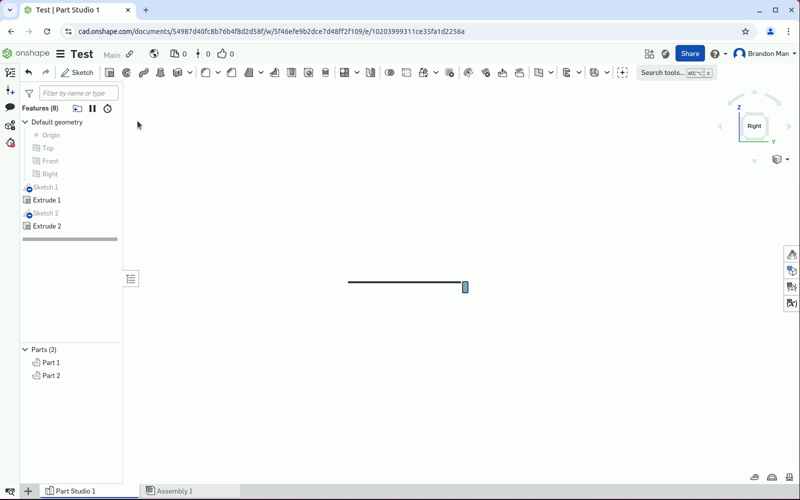
key(shift+h)
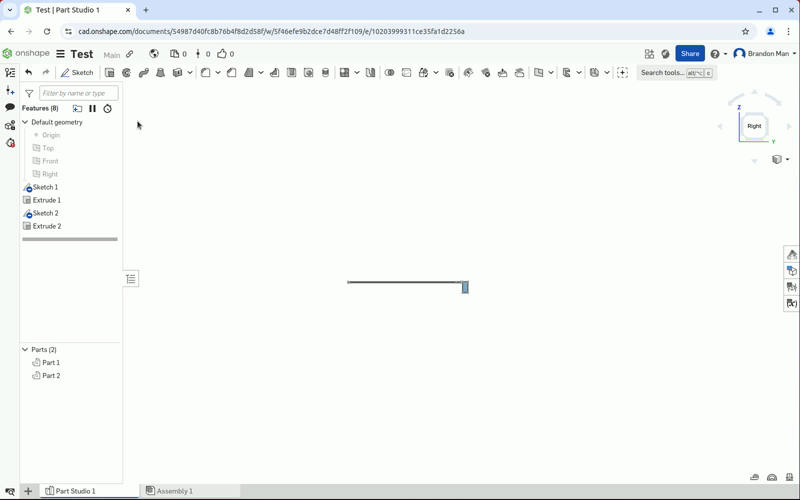
key(shift+h)
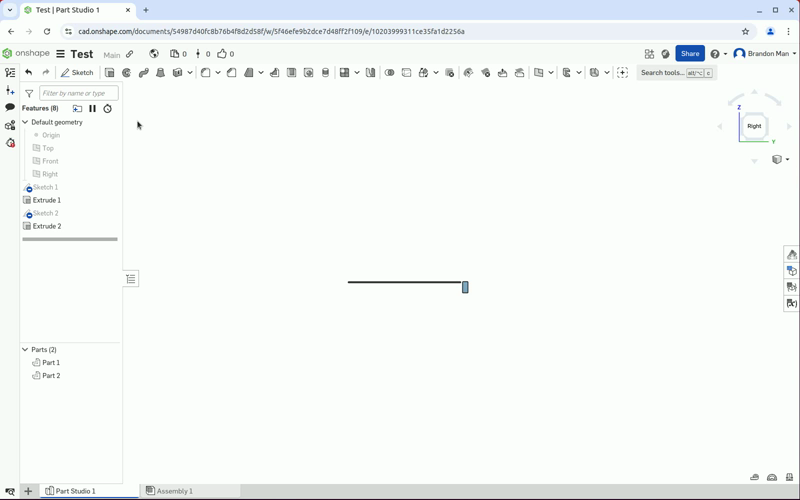
mouse_move(73, 189)
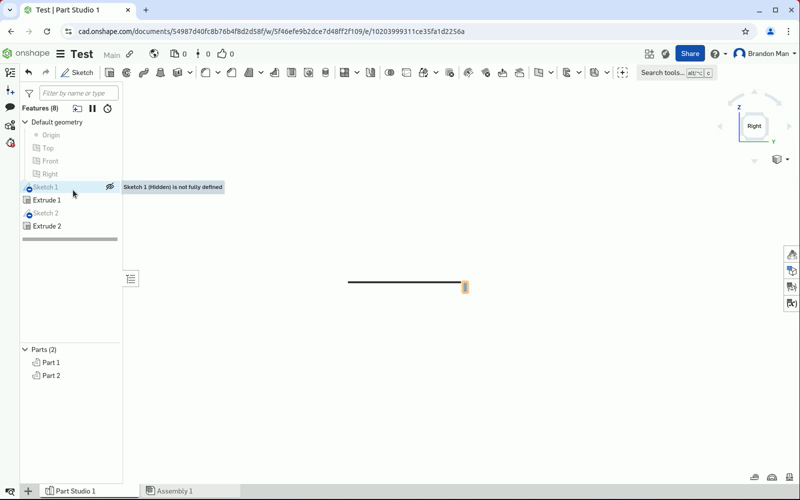
click(73, 189)
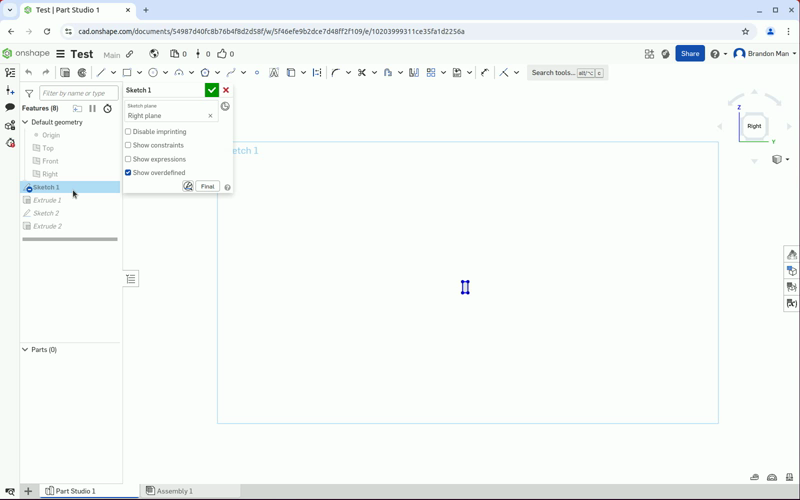
mouse_move(229, 92)
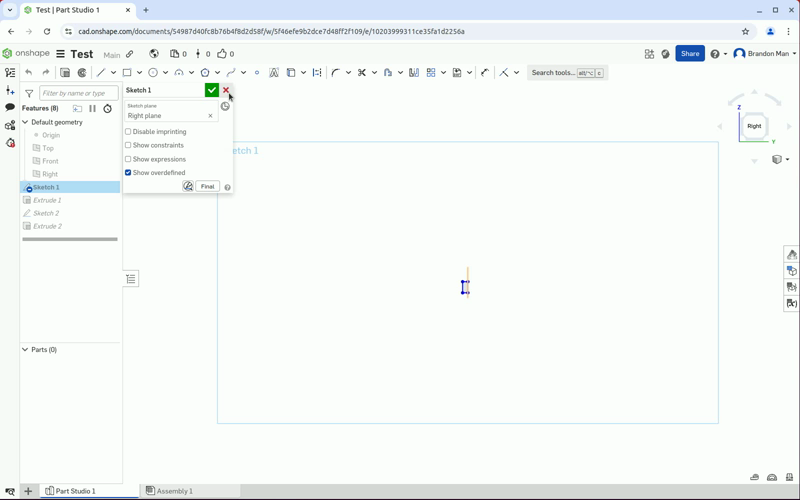
click(229, 92)
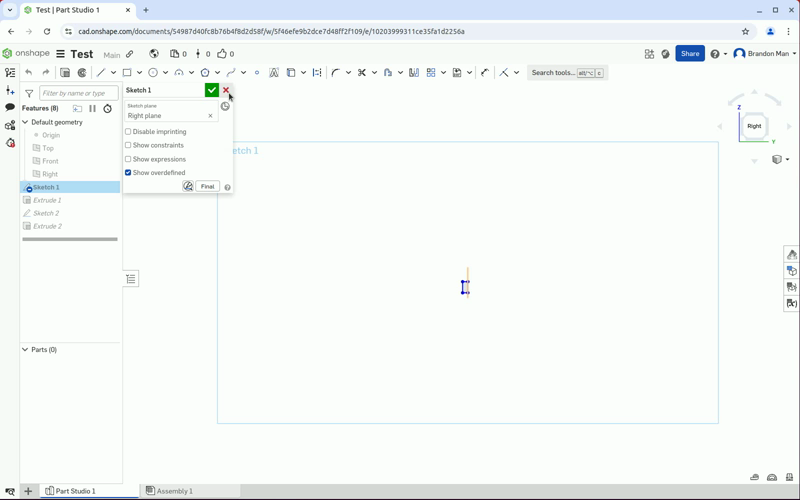
key(shift+s)
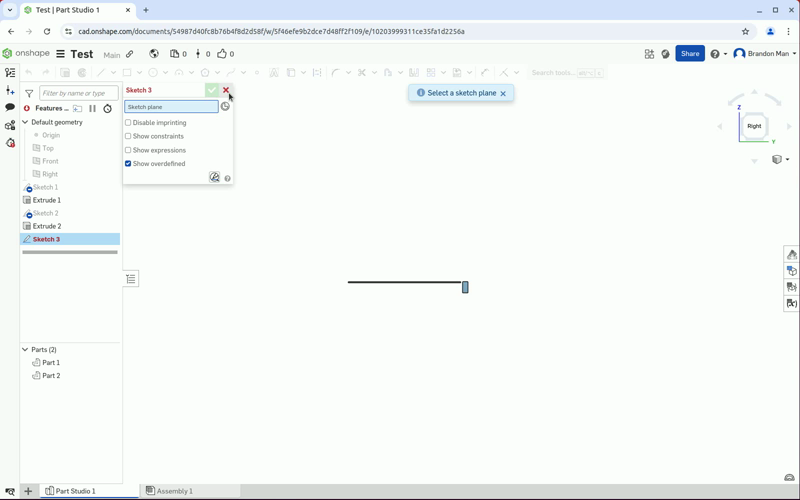
mouse_move(73, 176)
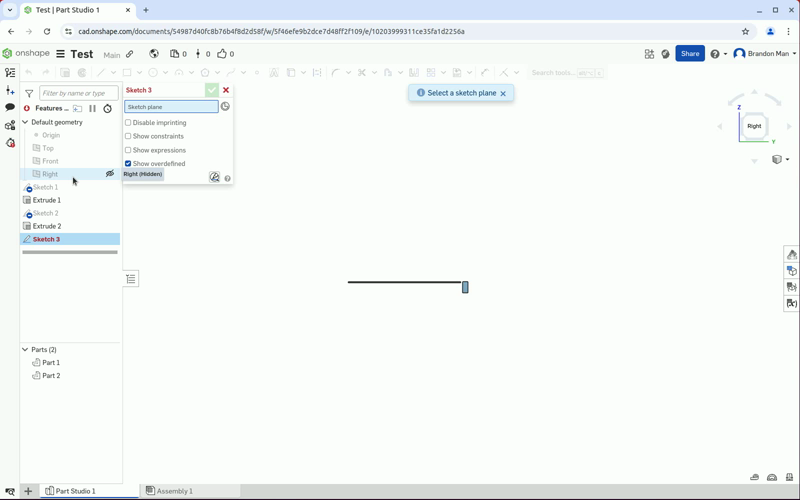
click(73, 176)
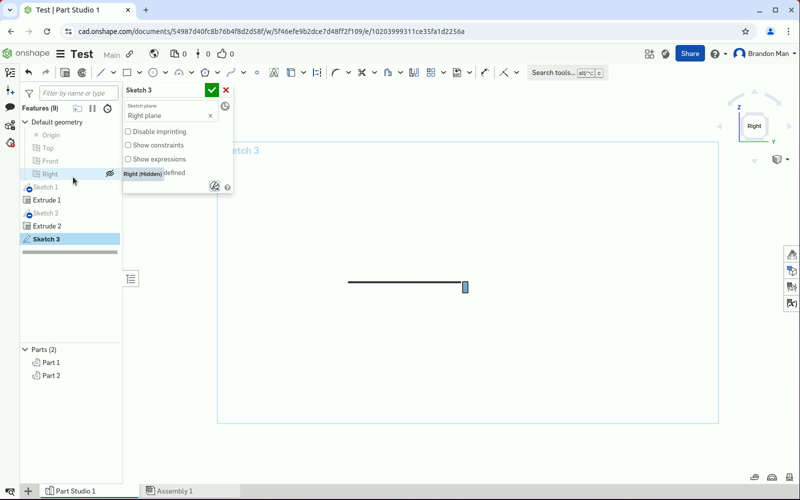
mouse_move(73, 352)
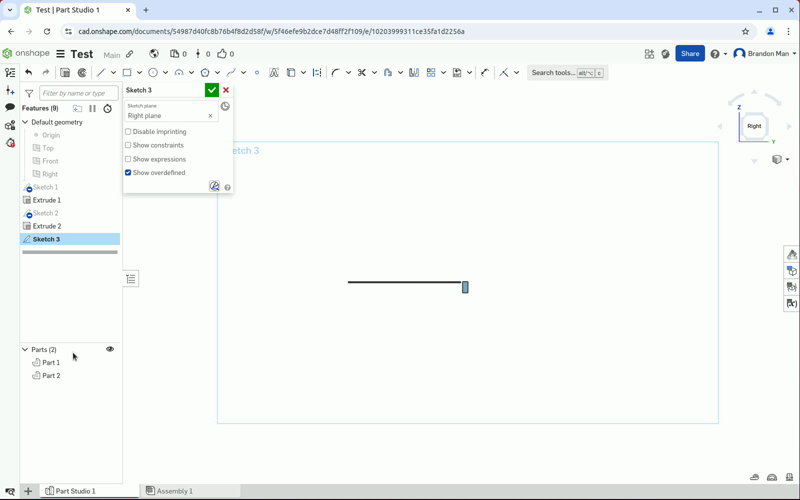
key(y)
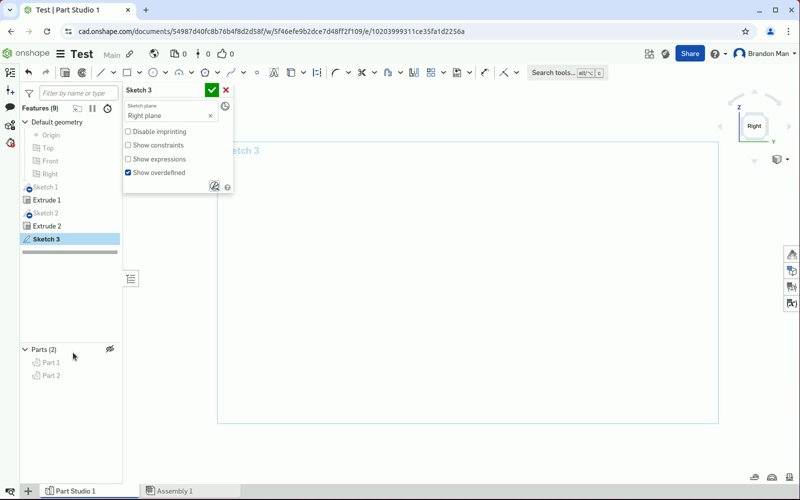
key(l)
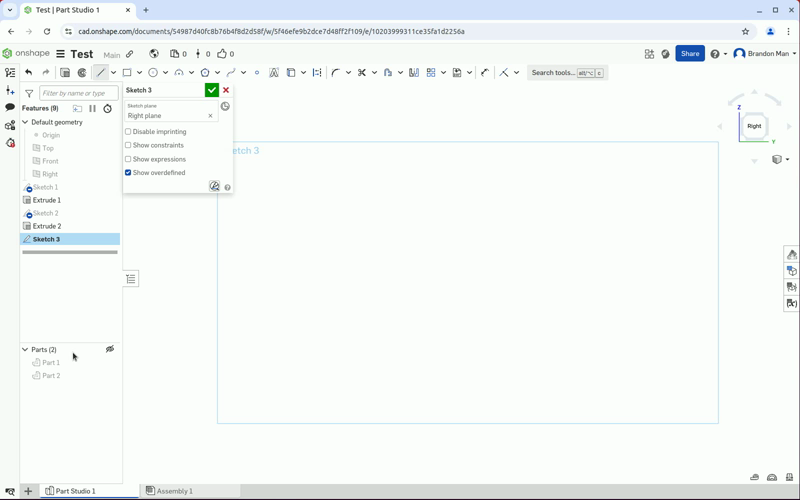
key_down(shift)
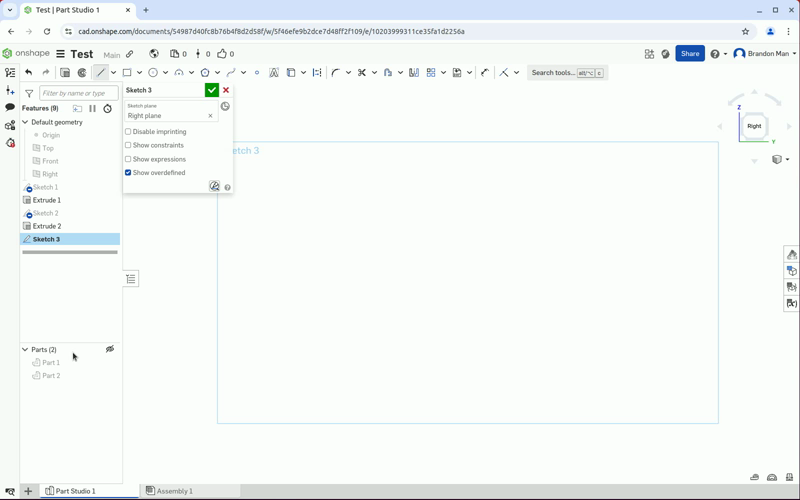
mouse_move(348, 335)
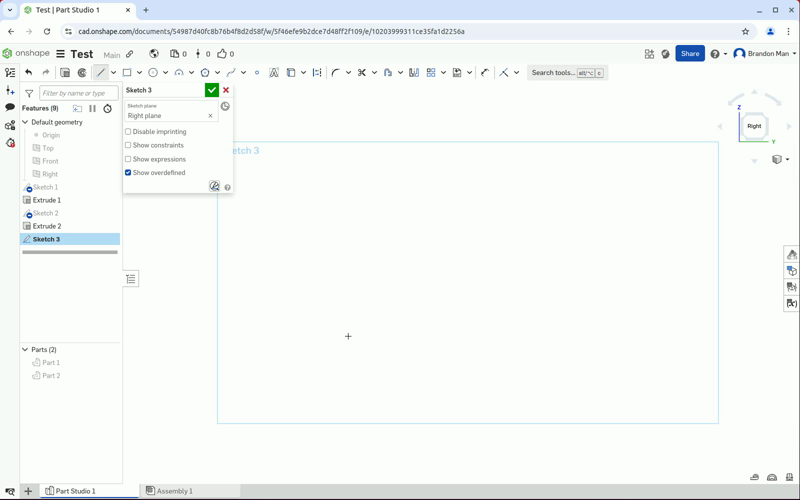
click(348, 335)
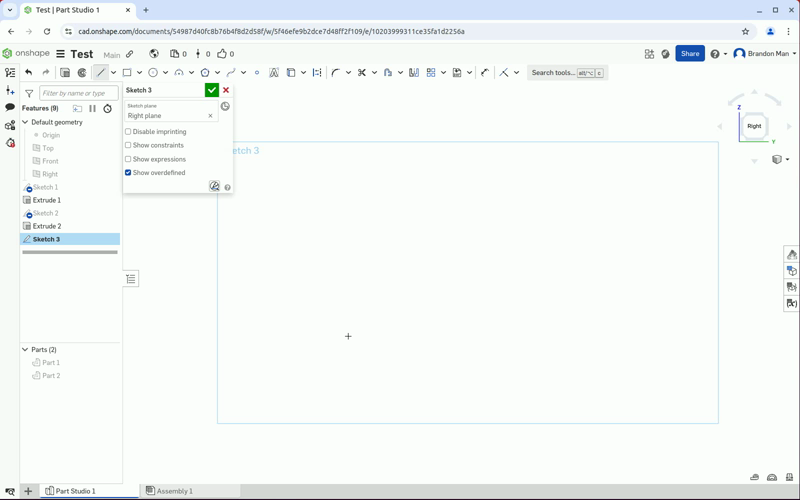
key_up(shift)
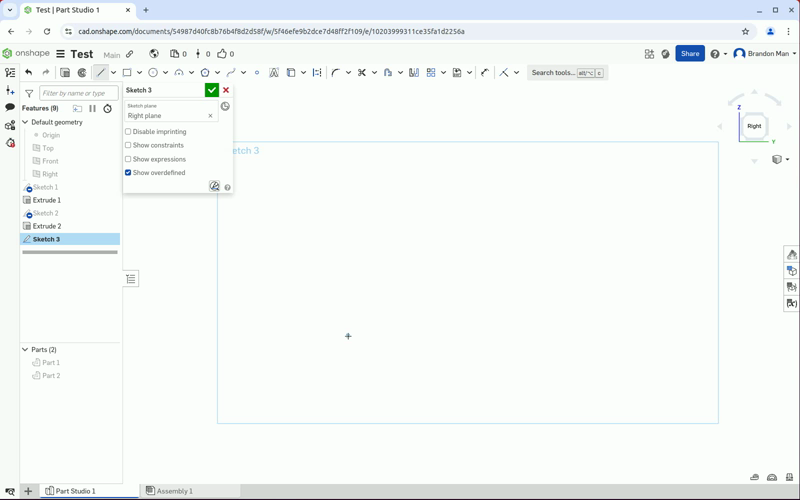
key_down(shift)
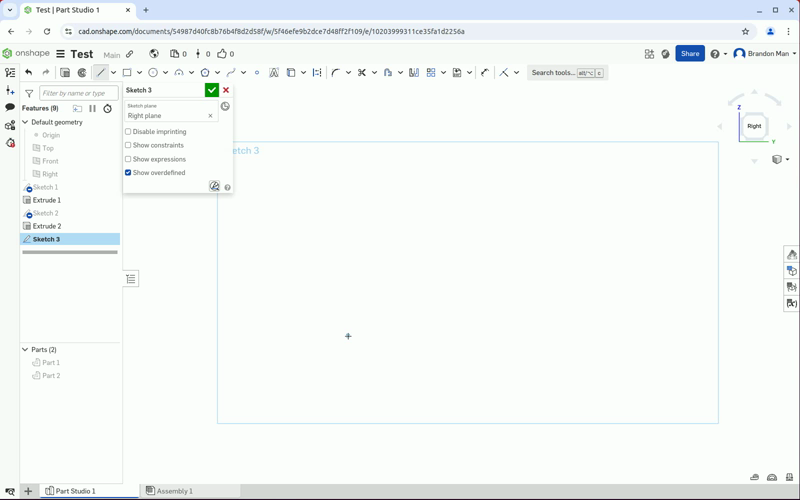
mouse_move(378, 335)
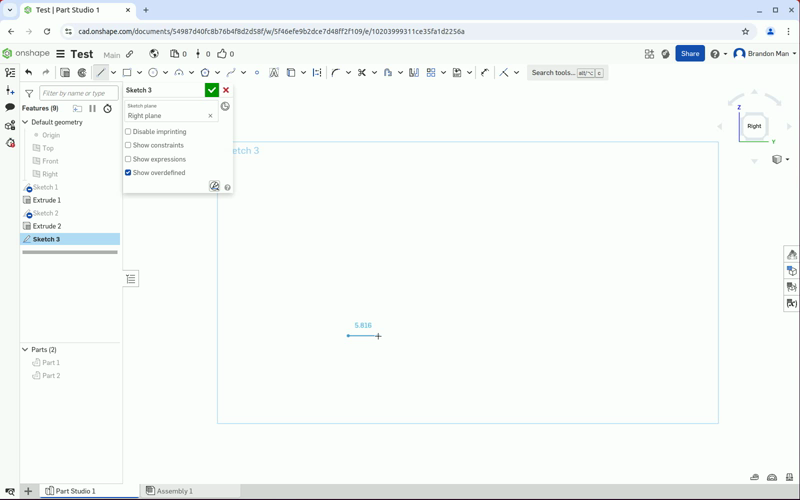
mouse_move(350, 335)
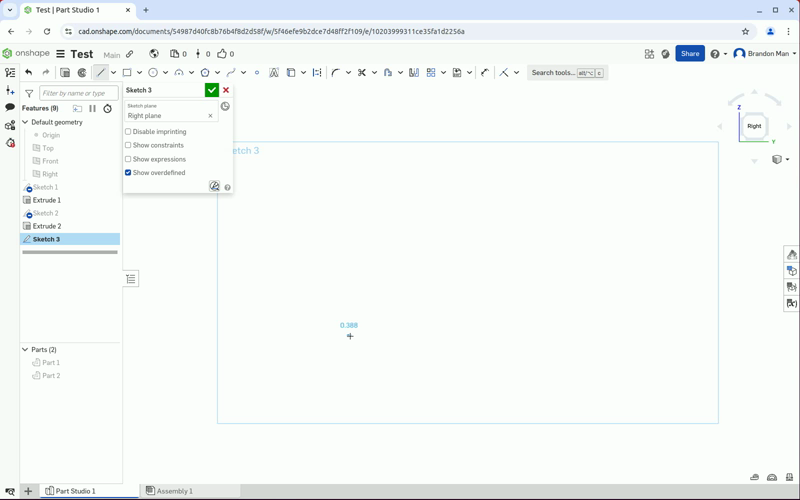
scroll(6)
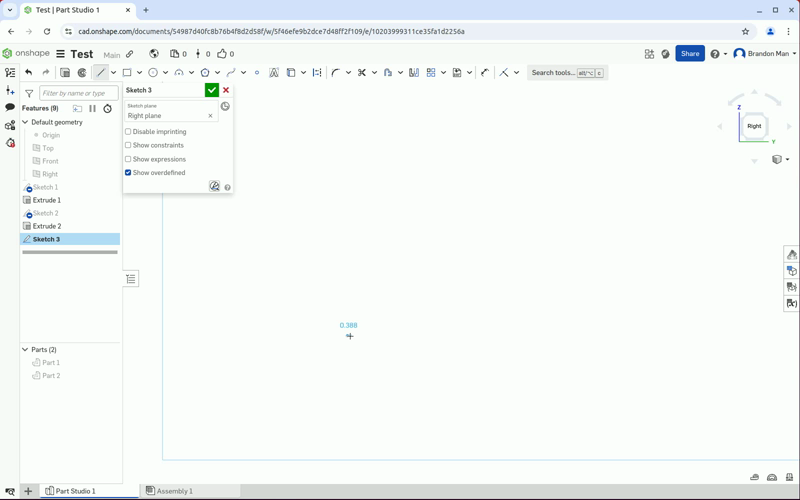
scroll(6)
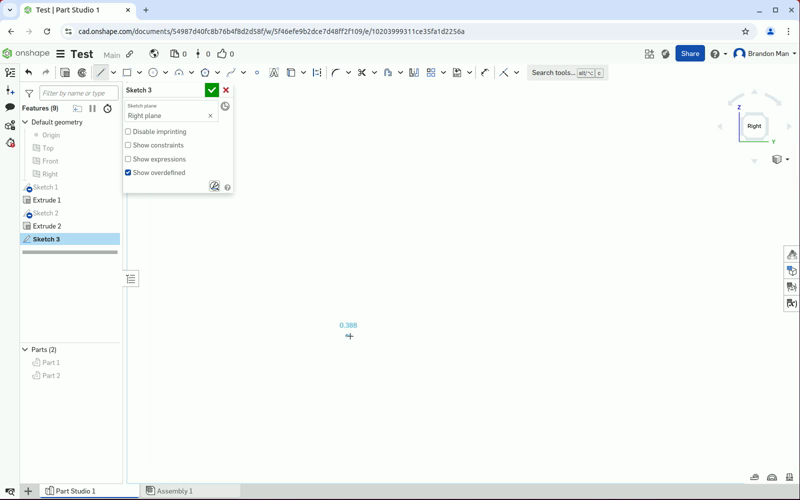
scroll(6)
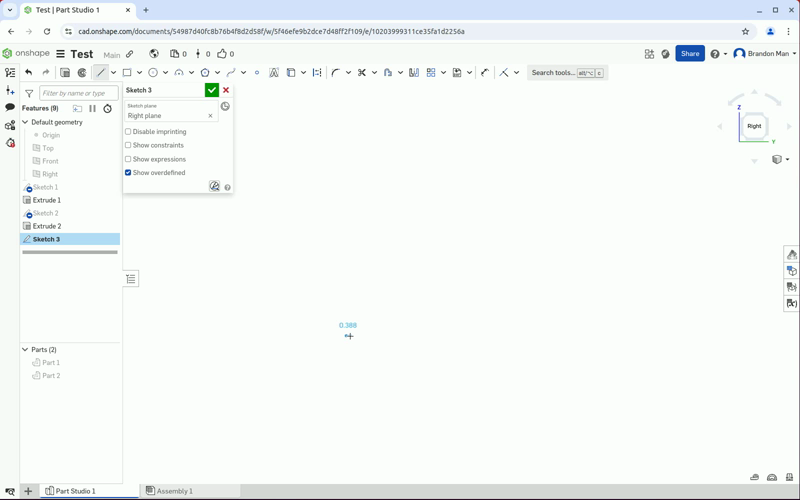
scroll(6)
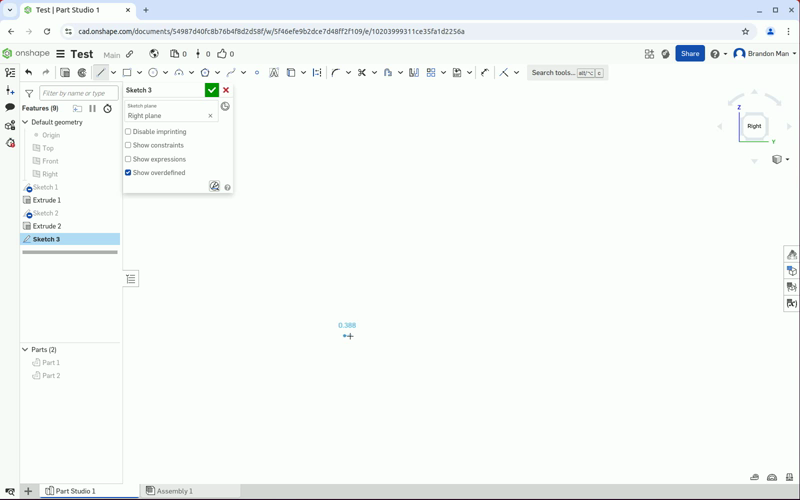
scroll(6)
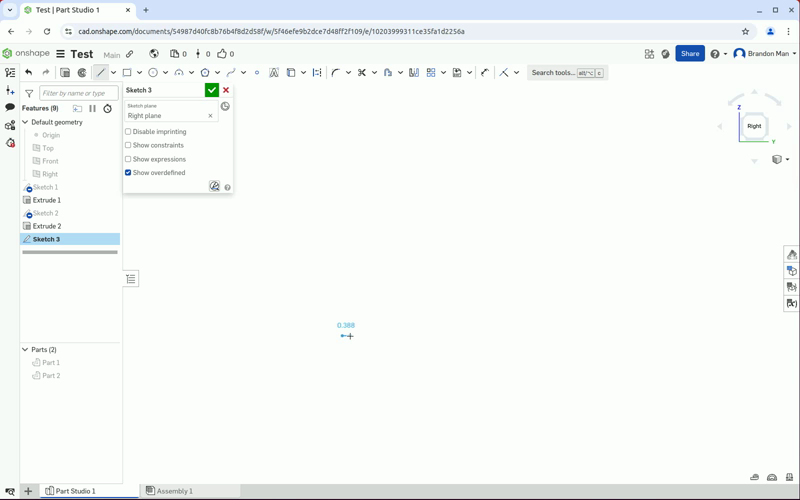
scroll(6)
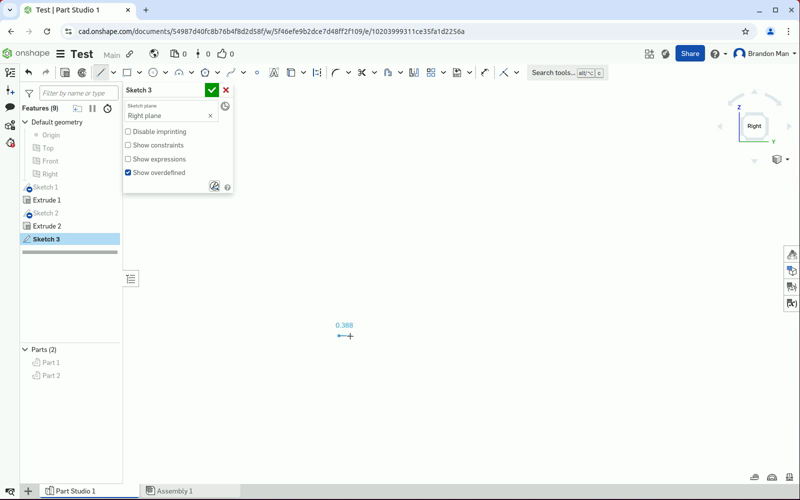
scroll(6)
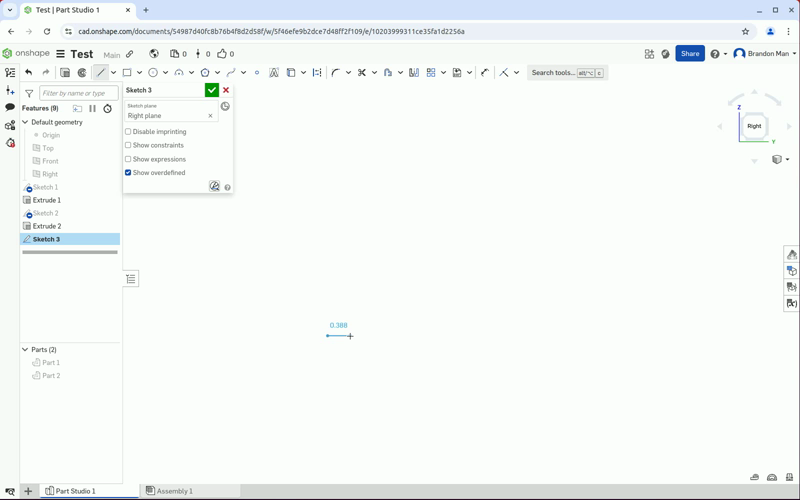
click(350, 335)
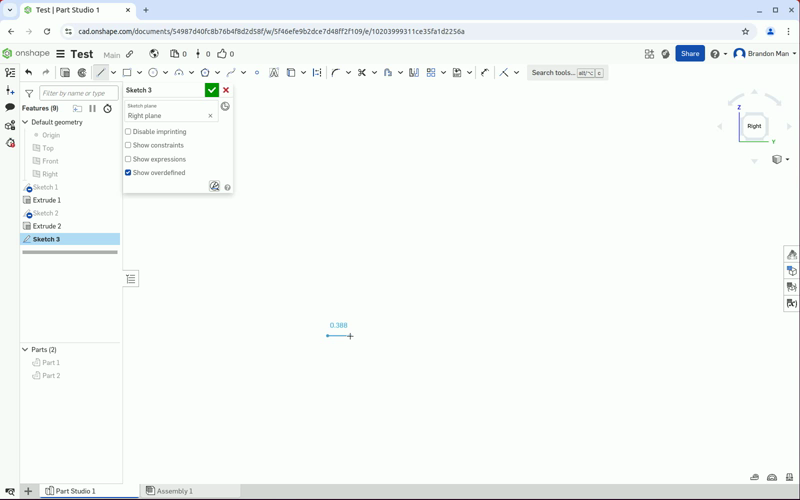
scroll(-6)
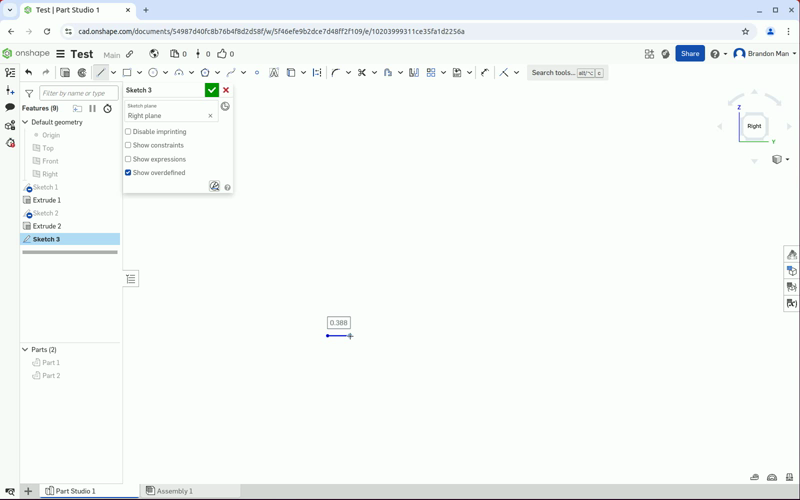
scroll(-6)
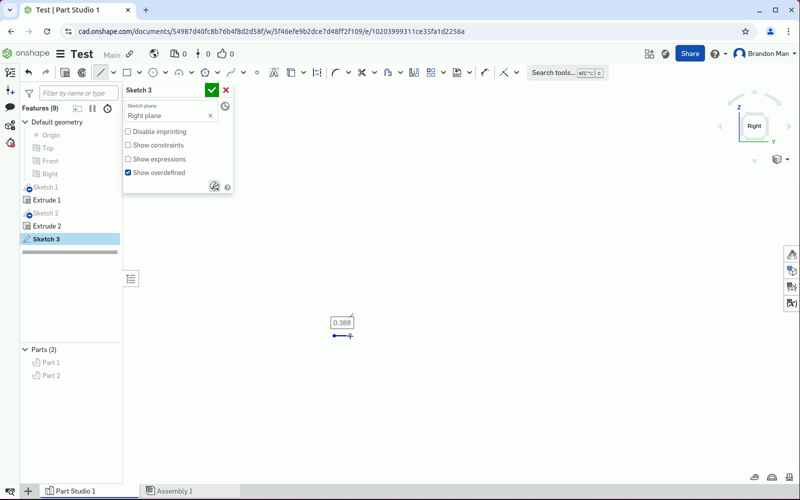
scroll(-6)
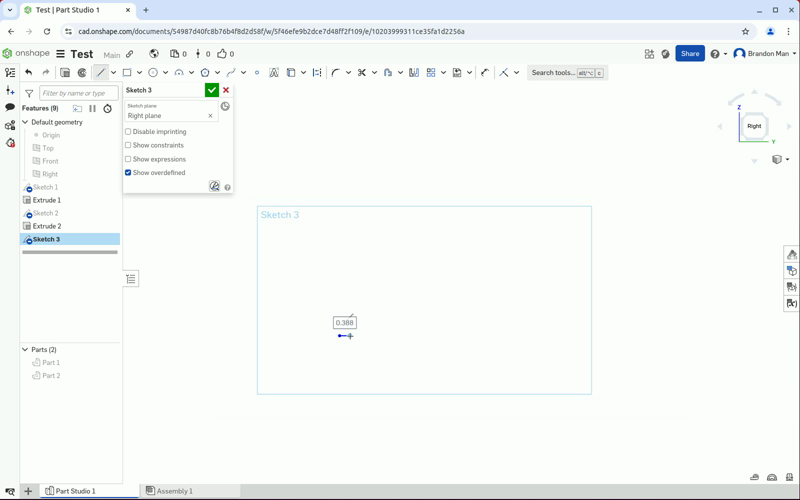
scroll(-6)
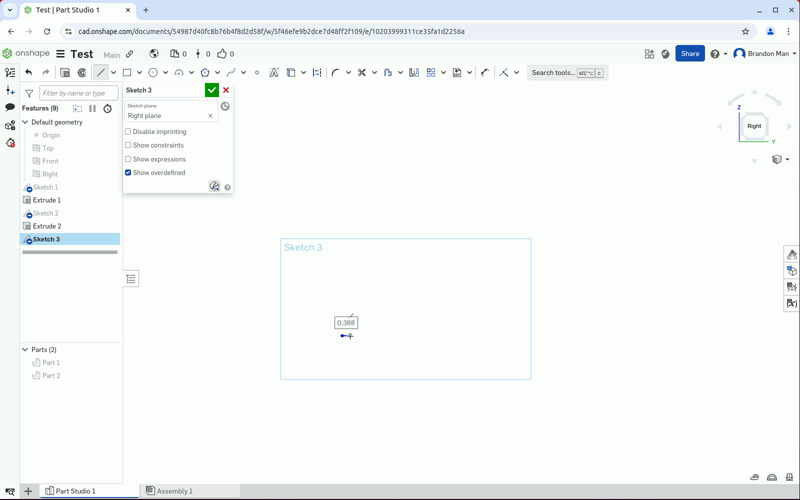
scroll(-6)
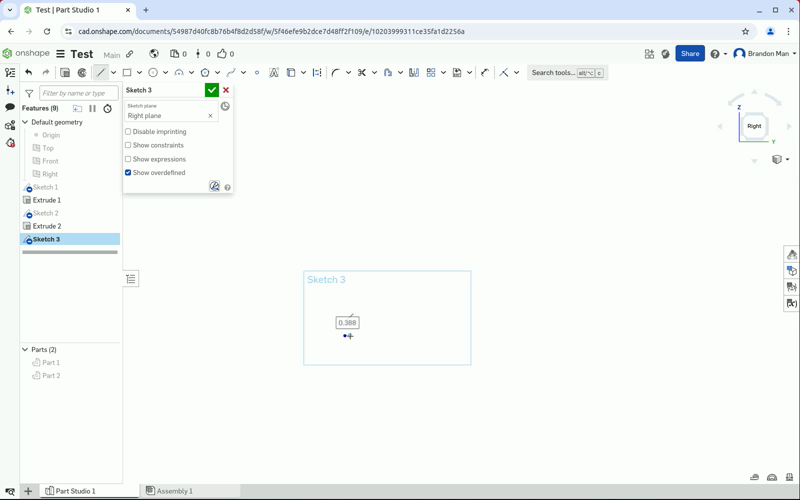
scroll(-6)
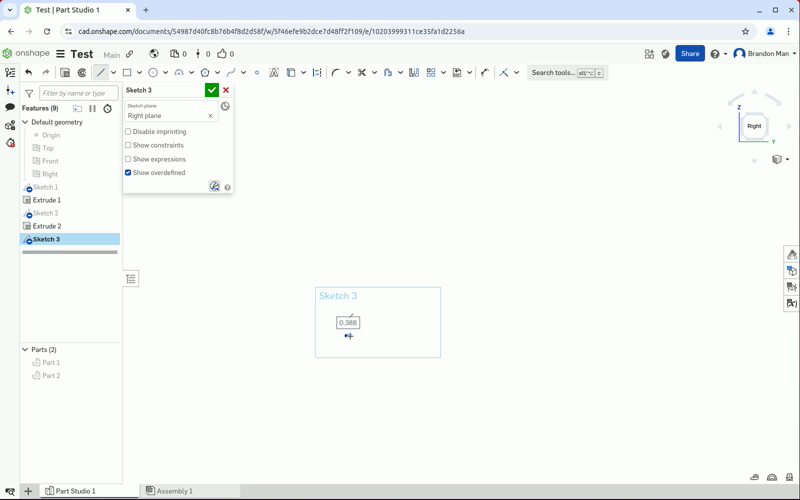
scroll(-6)
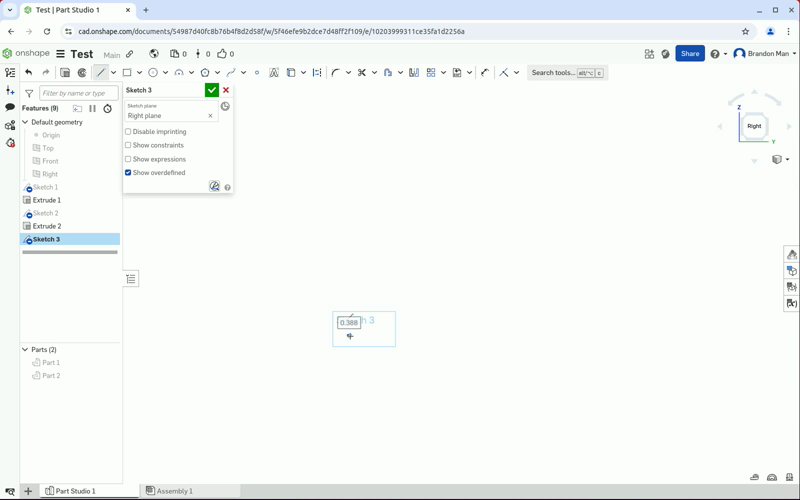
key_up(shift)
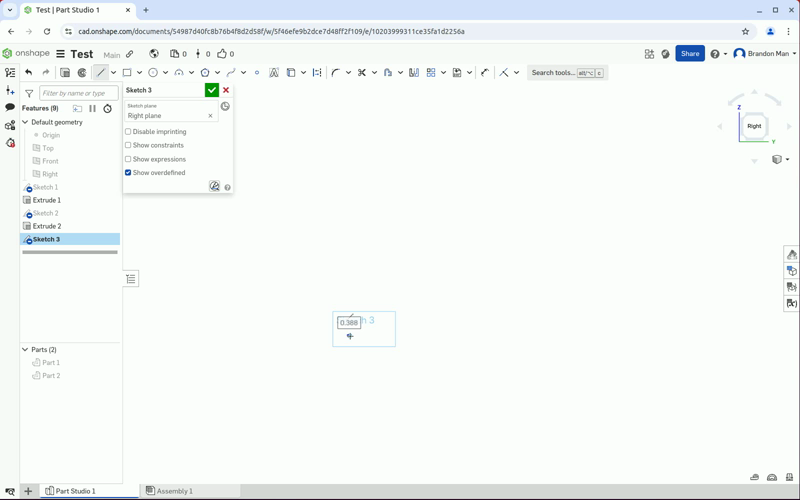
key_down(shift)
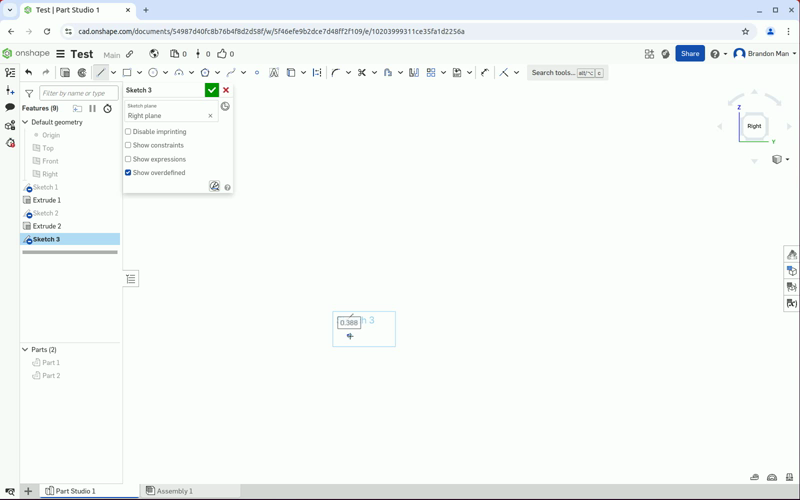
mouse_move(380, 335)
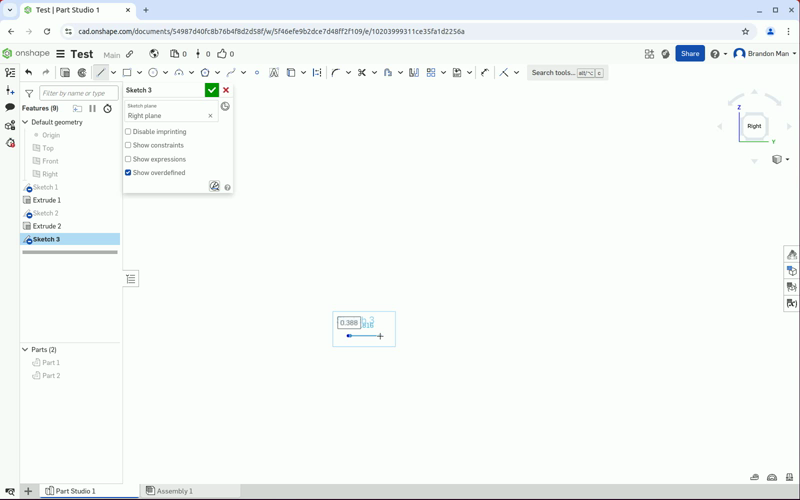
mouse_move(350, 282)
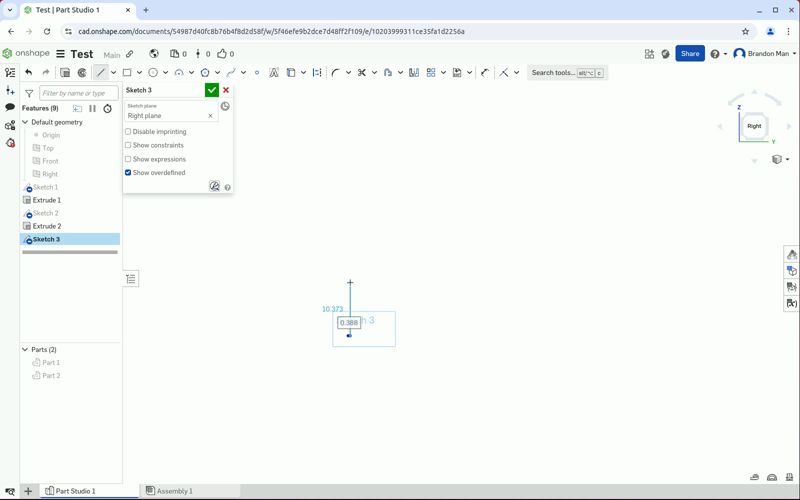
click(350, 282)
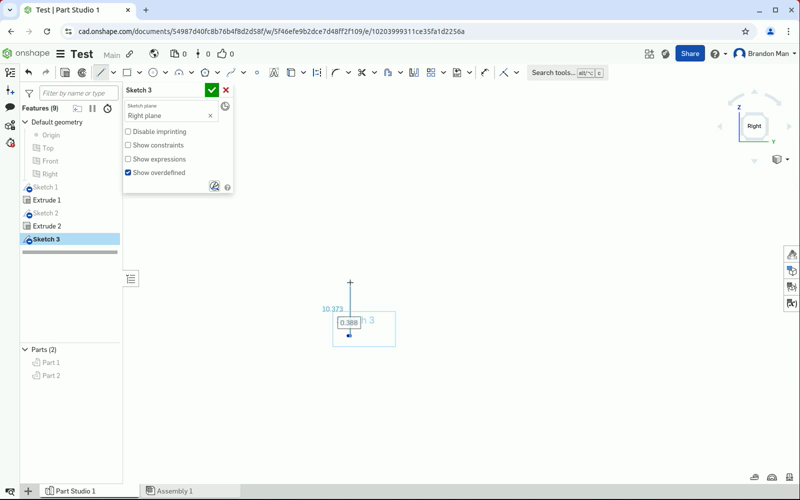
key_up(shift)
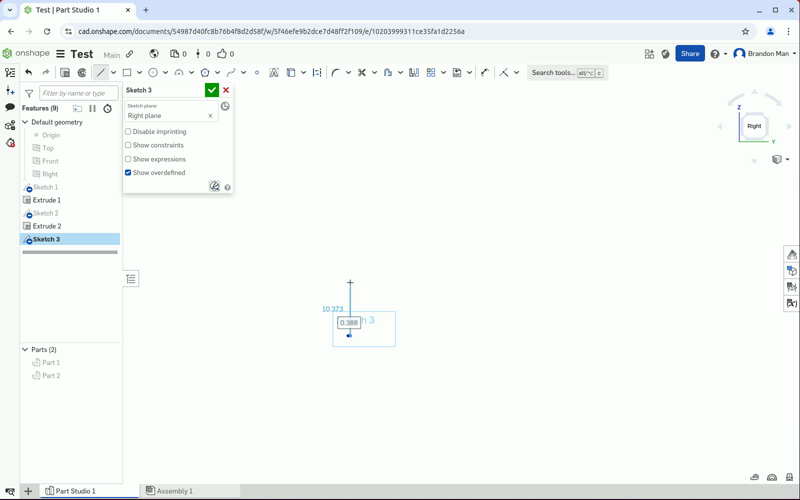
key_down(shift)
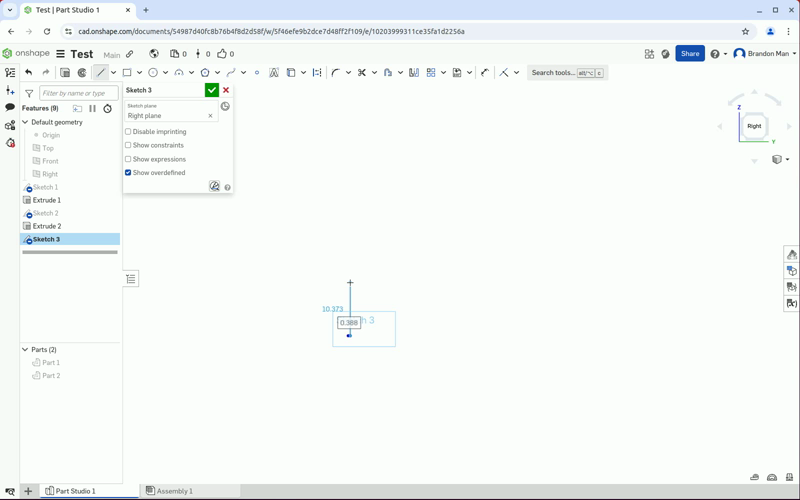
mouse_move(380, 282)
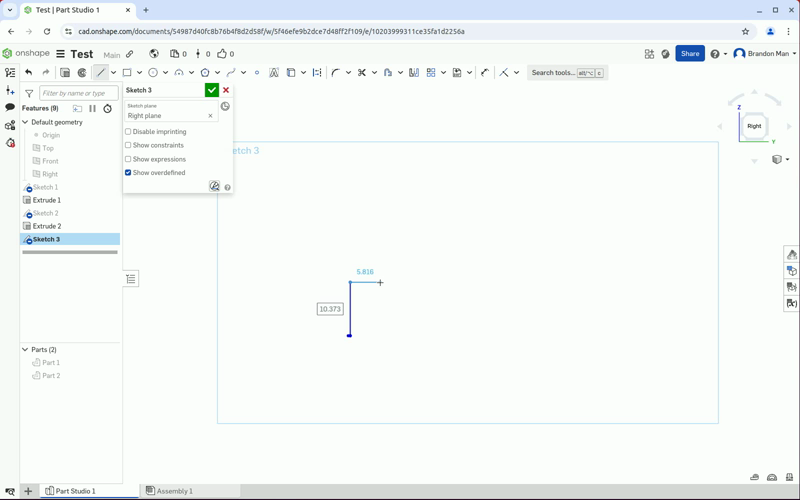
mouse_move(348, 282)
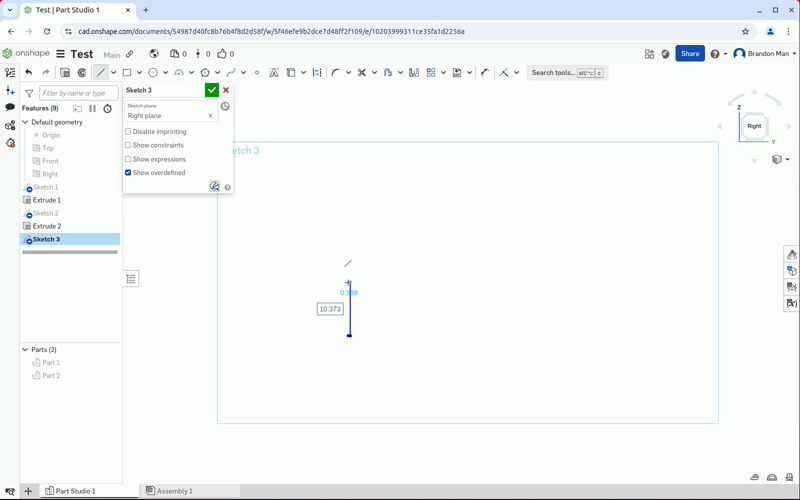
scroll(6)
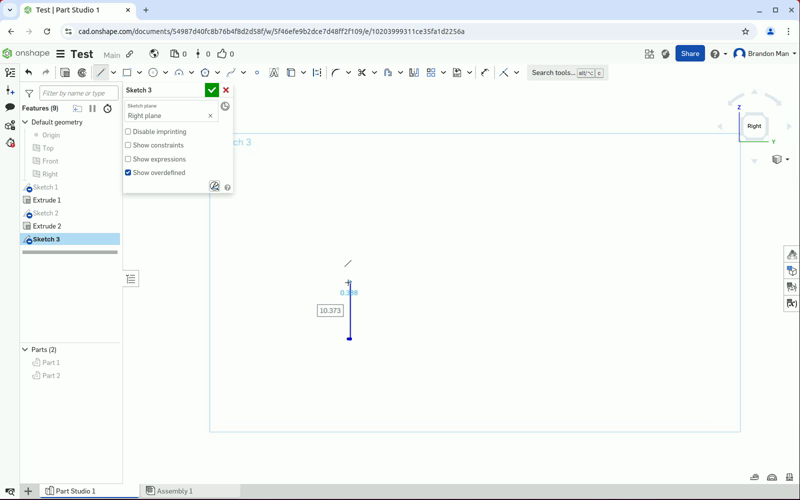
scroll(6)
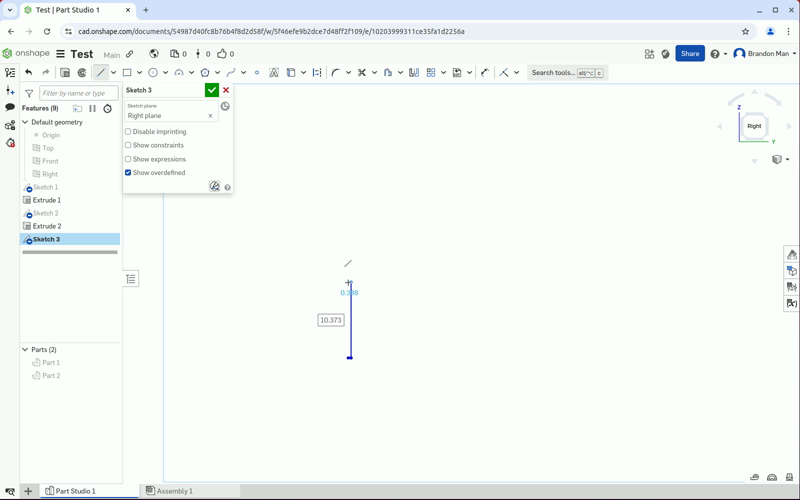
scroll(6)
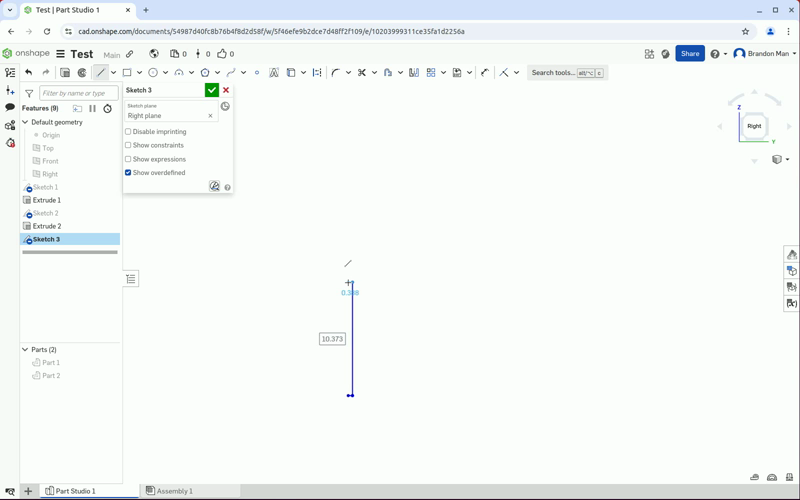
scroll(6)
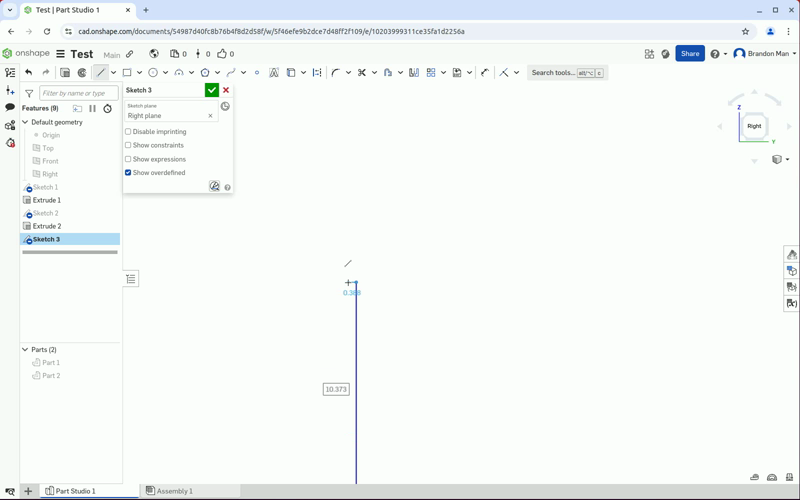
scroll(6)
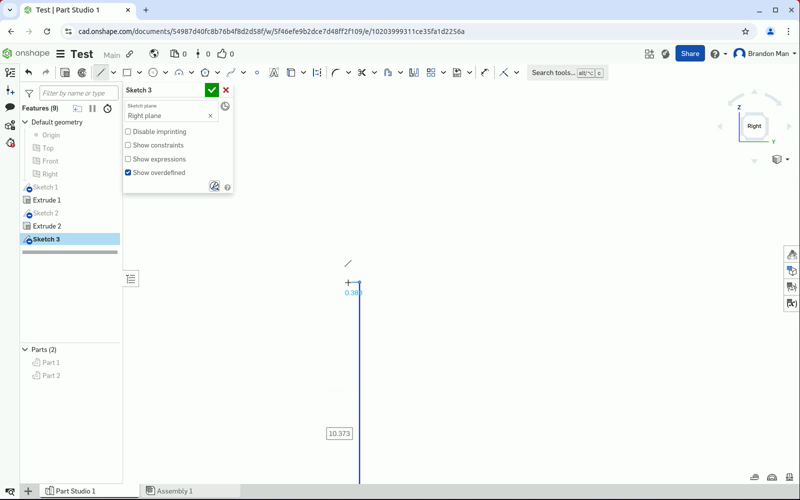
scroll(6)
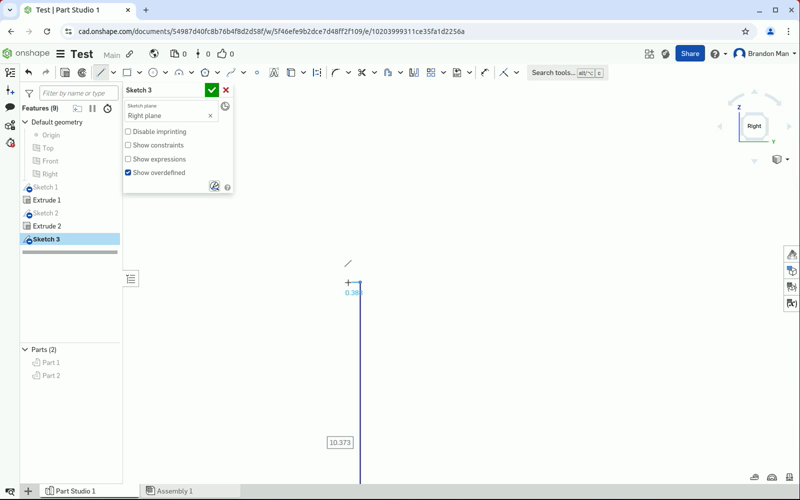
scroll(6)
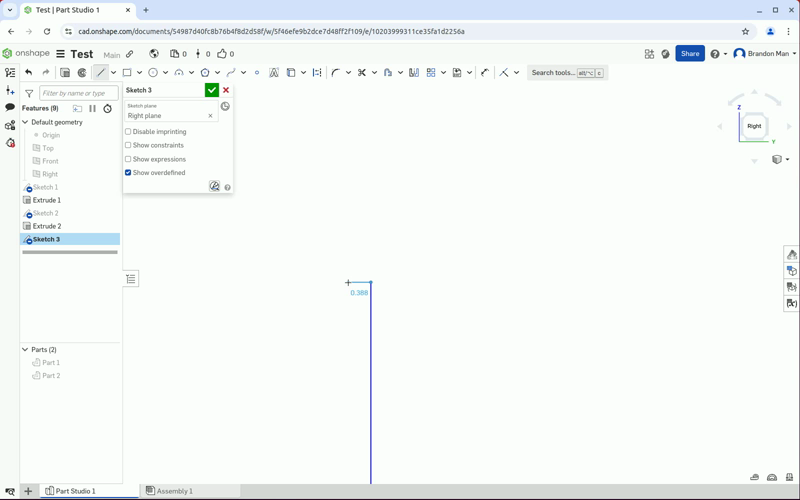
click(348, 282)
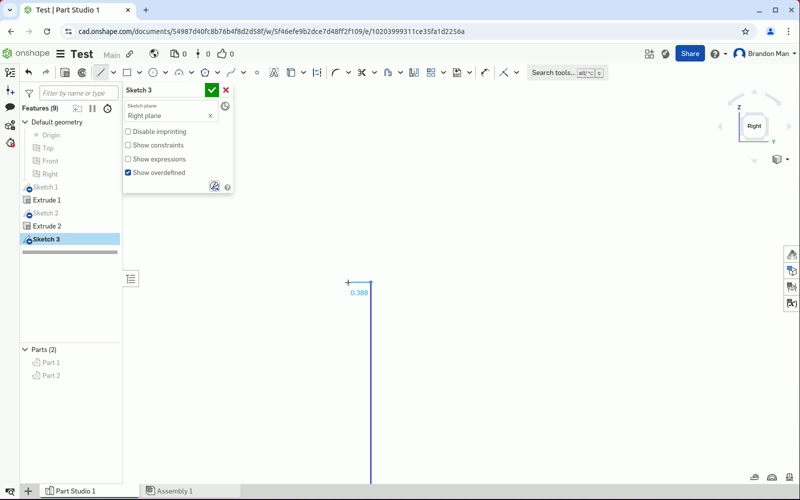
scroll(-6)
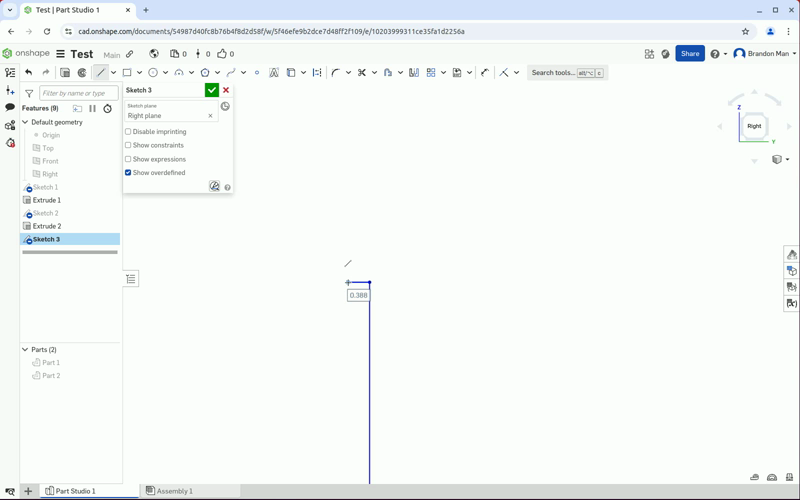
scroll(-6)
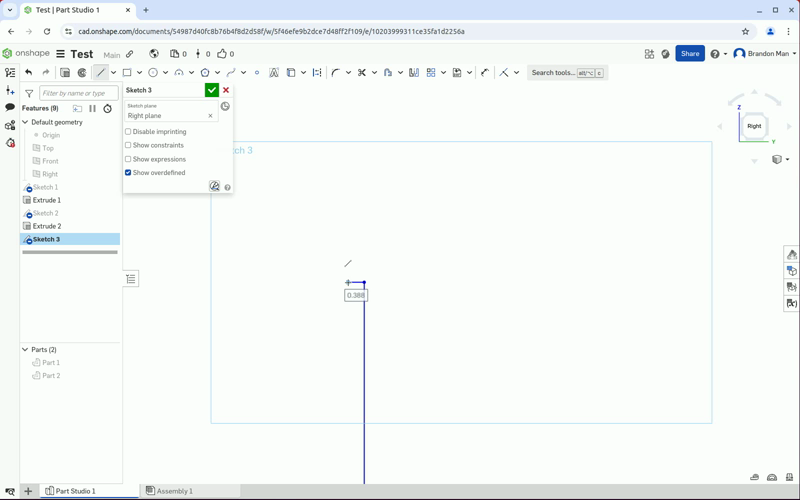
scroll(-6)
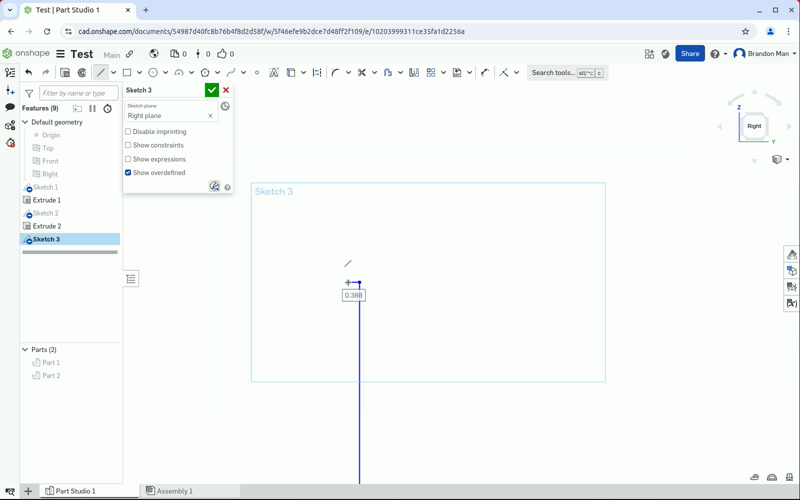
scroll(-6)
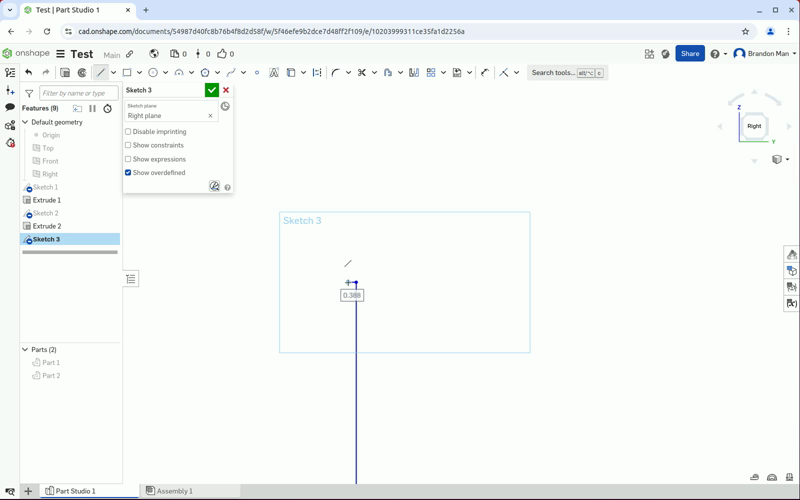
scroll(-6)
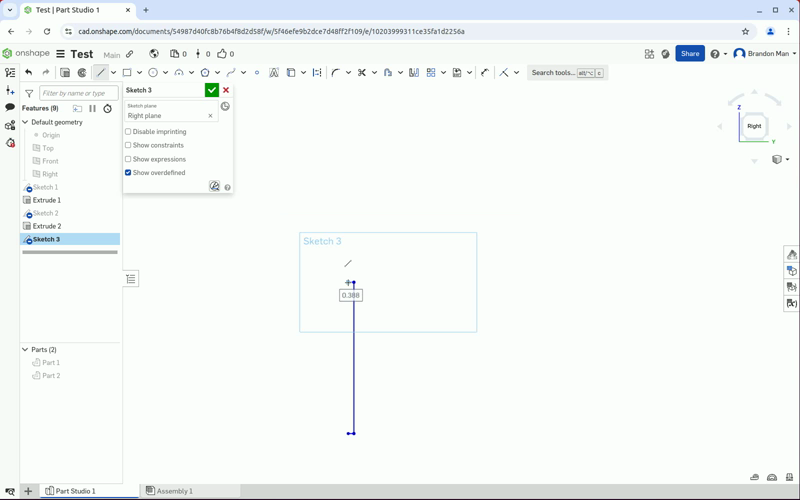
scroll(-6)
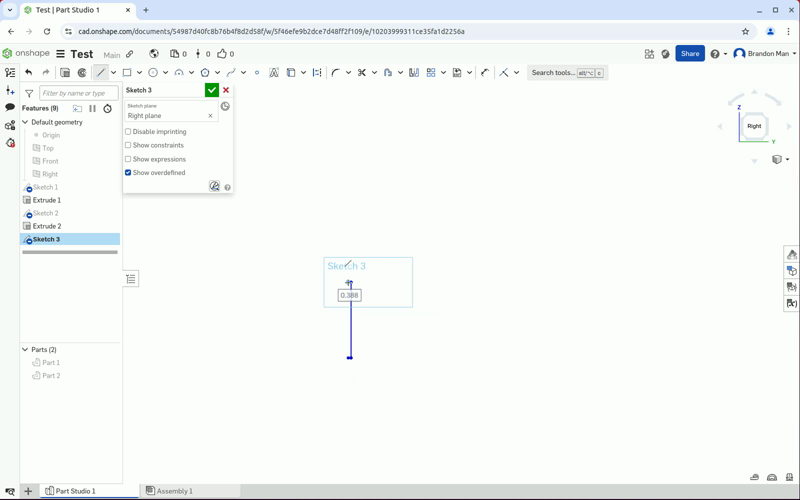
scroll(-6)
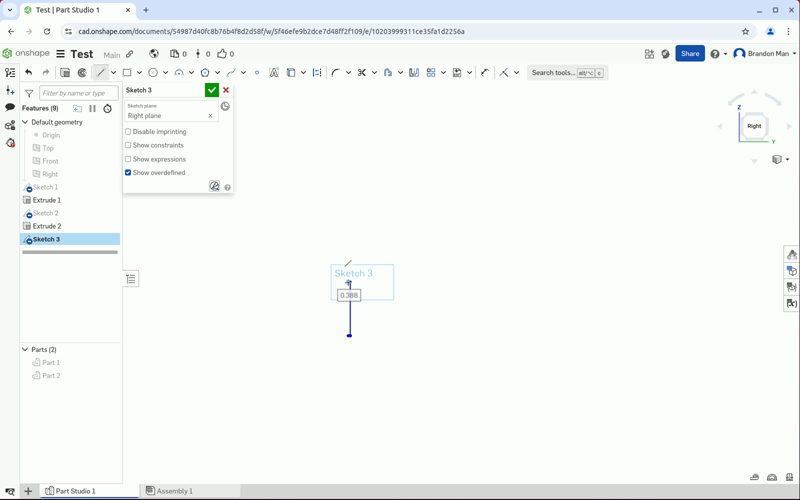
key_up(shift)
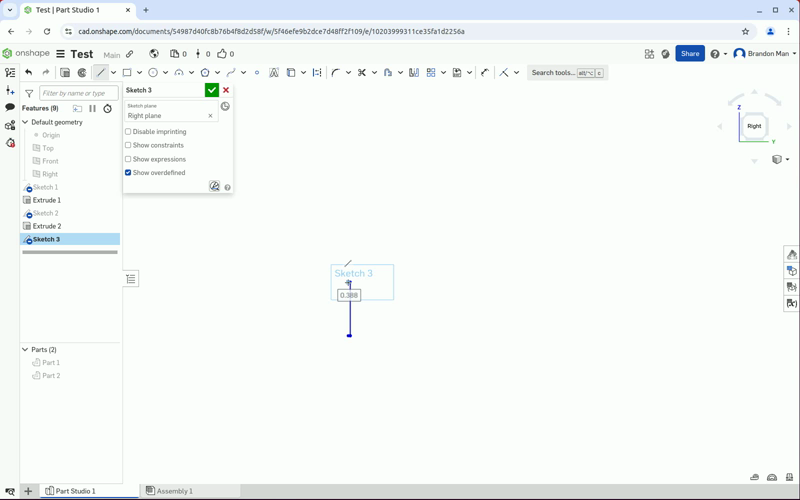
mouse_move(378, 282)
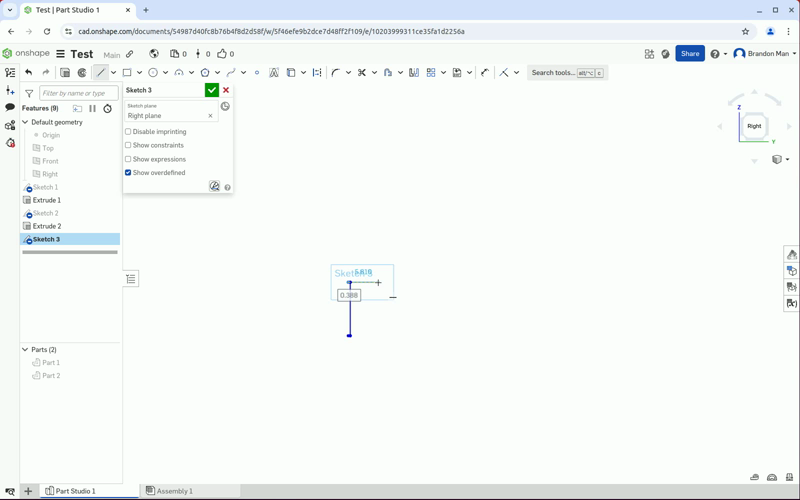
key_down(shift)
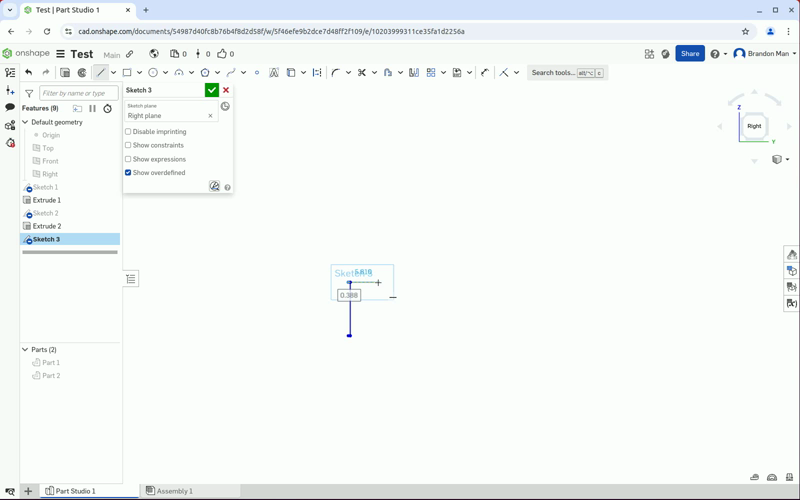
mouse_move(348, 335)
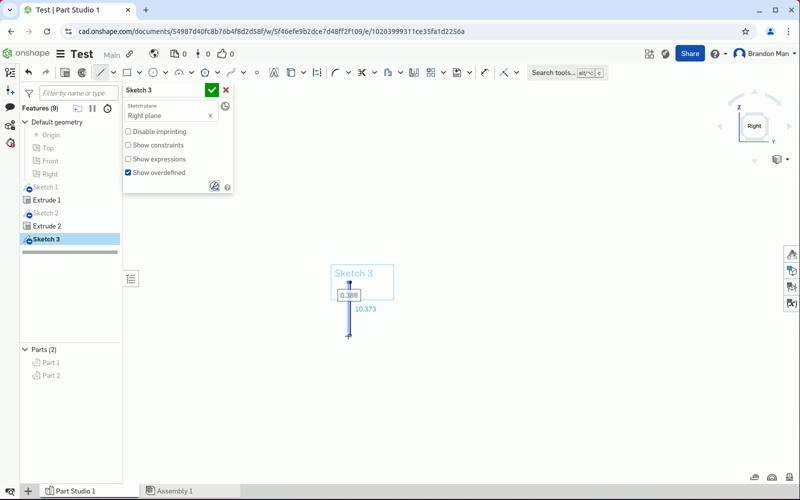
scroll(6)
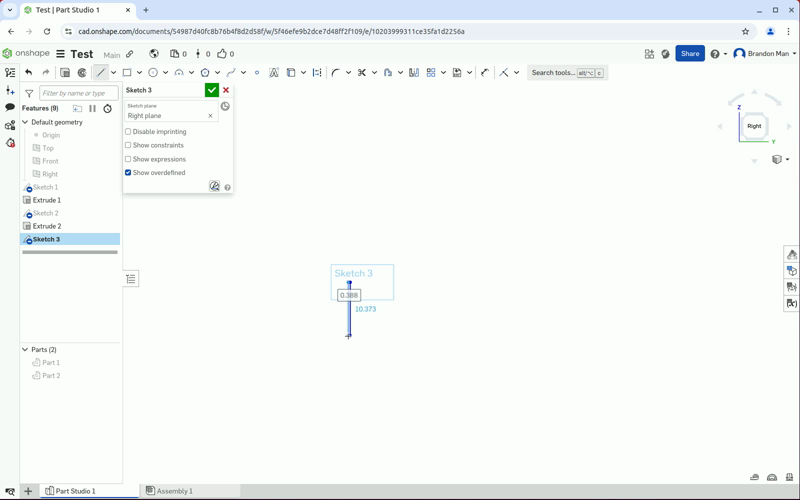
scroll(6)
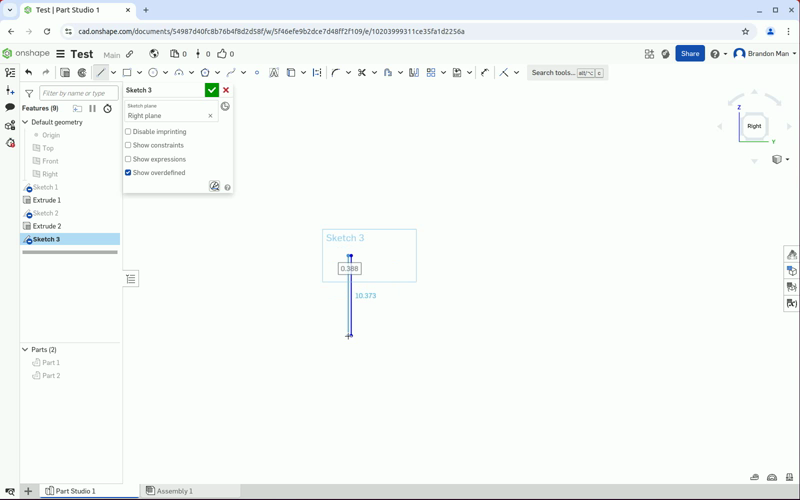
scroll(6)
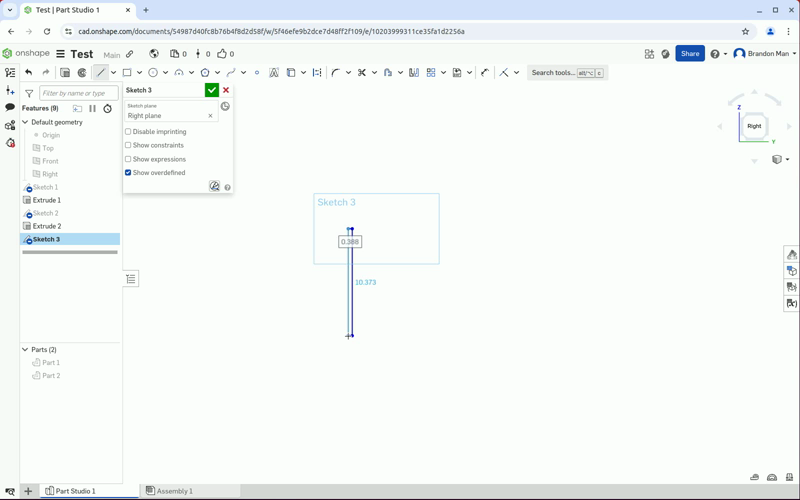
scroll(6)
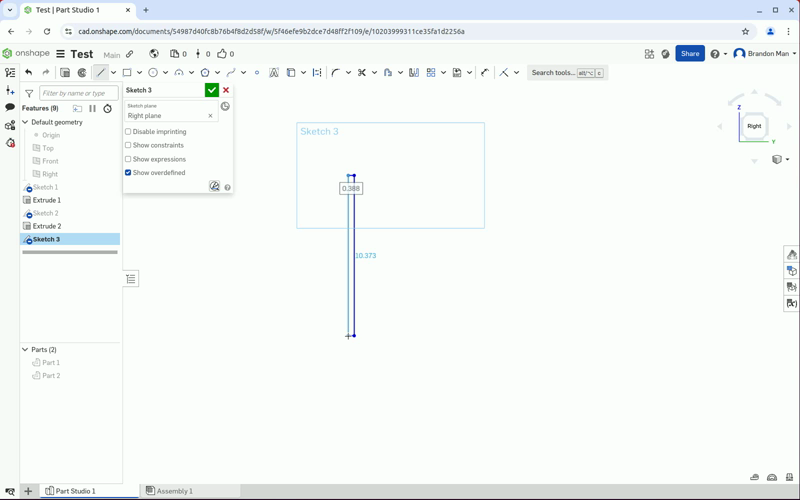
scroll(6)
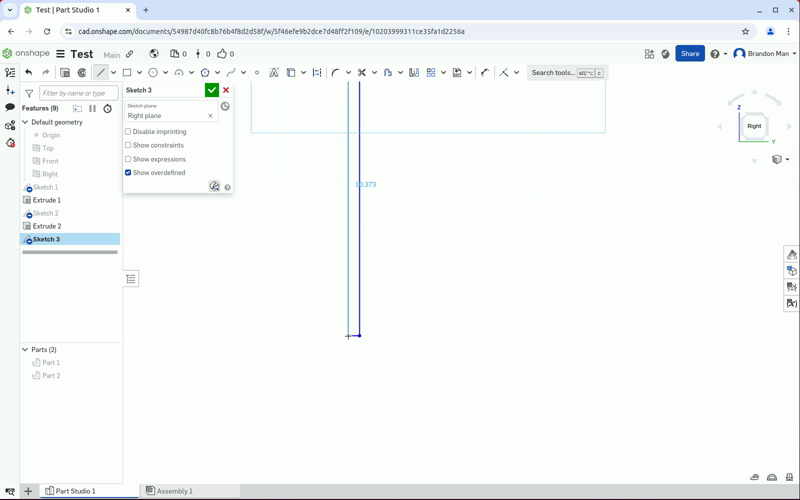
scroll(6)
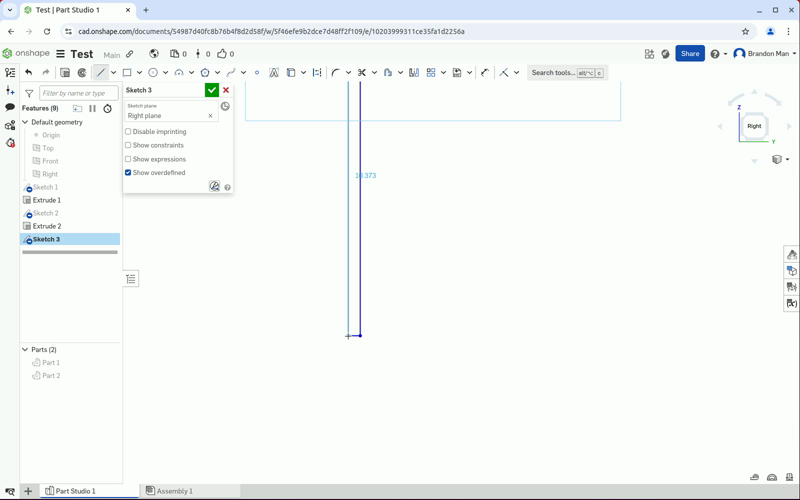
scroll(6)
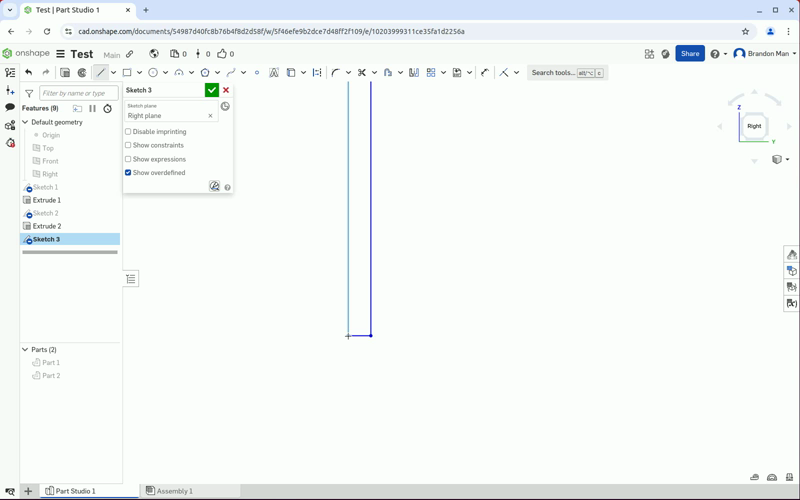
key_up(shift)
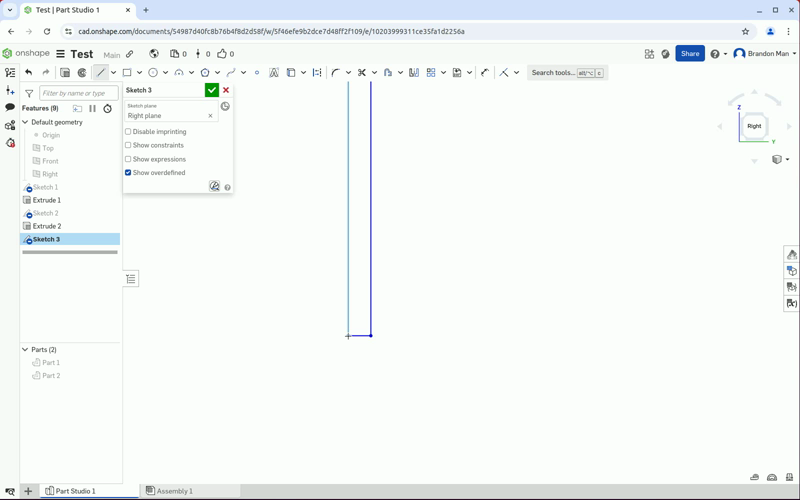
click(348, 335)
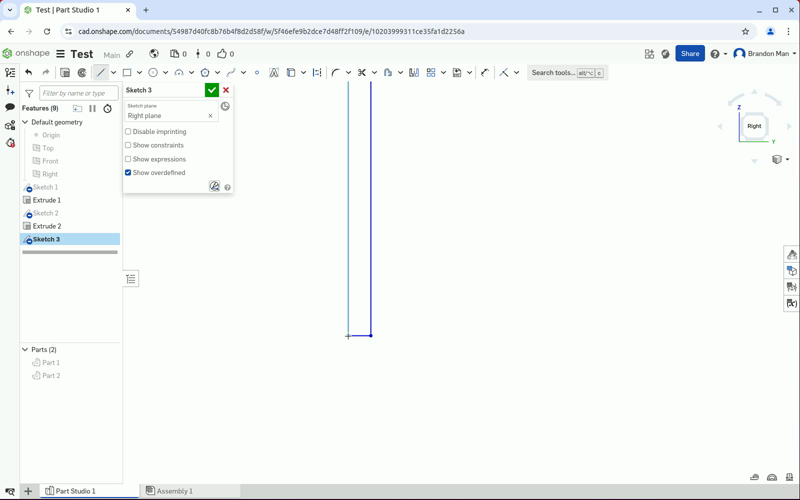
scroll(-6)
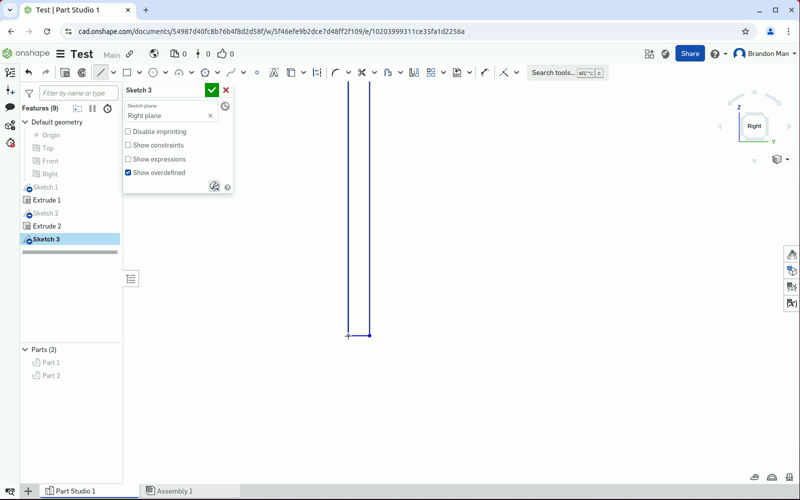
scroll(-6)
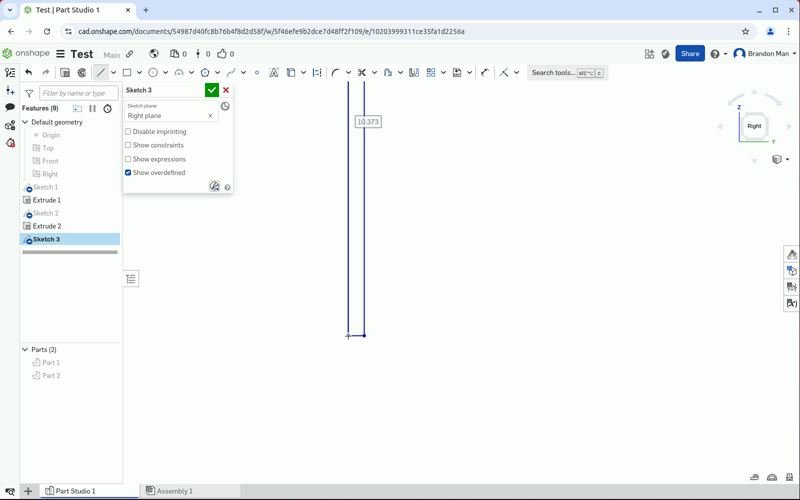
scroll(-6)
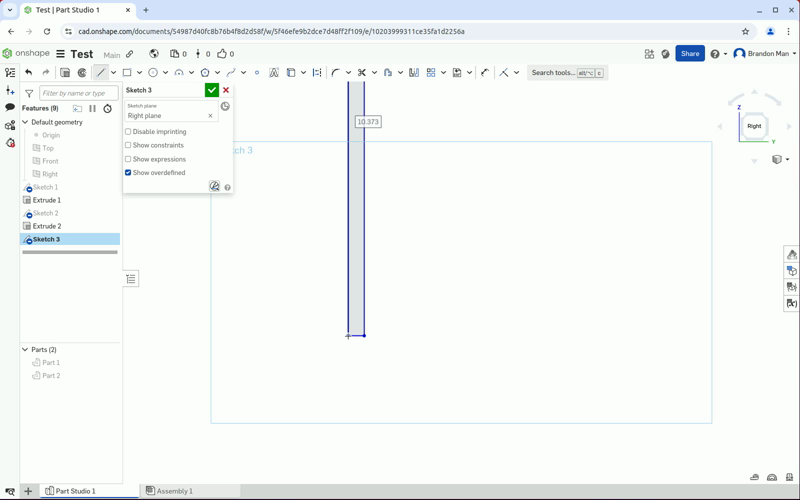
scroll(-6)
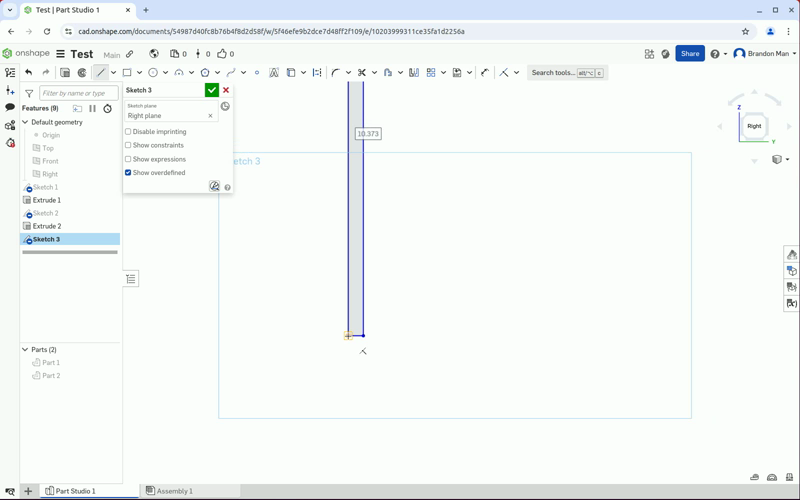
scroll(-6)
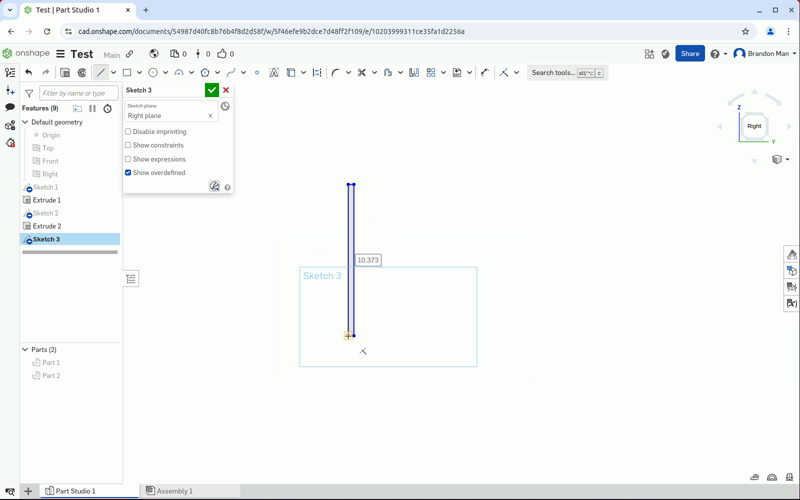
scroll(-6)
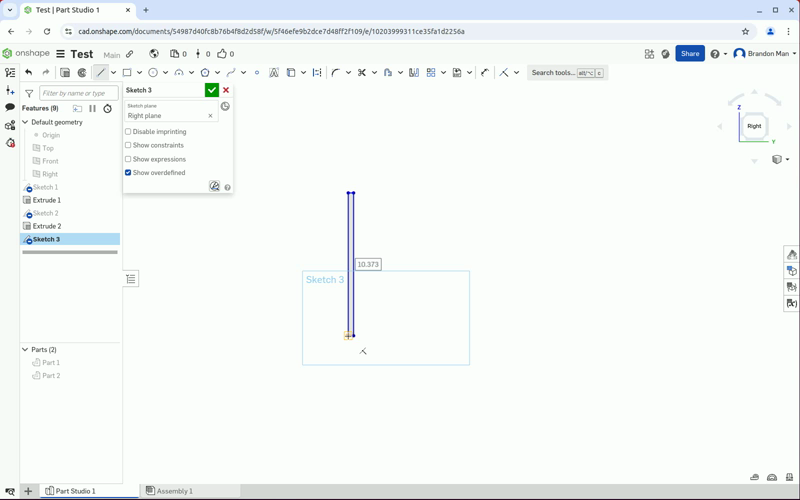
scroll(-6)
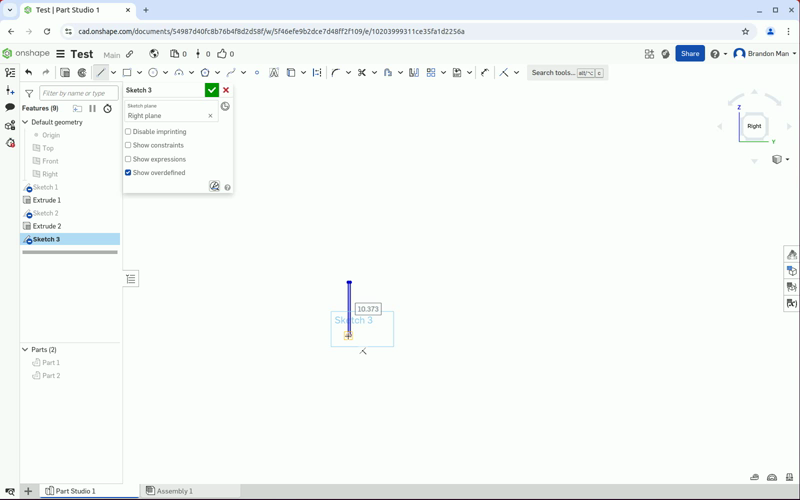
key(esc)
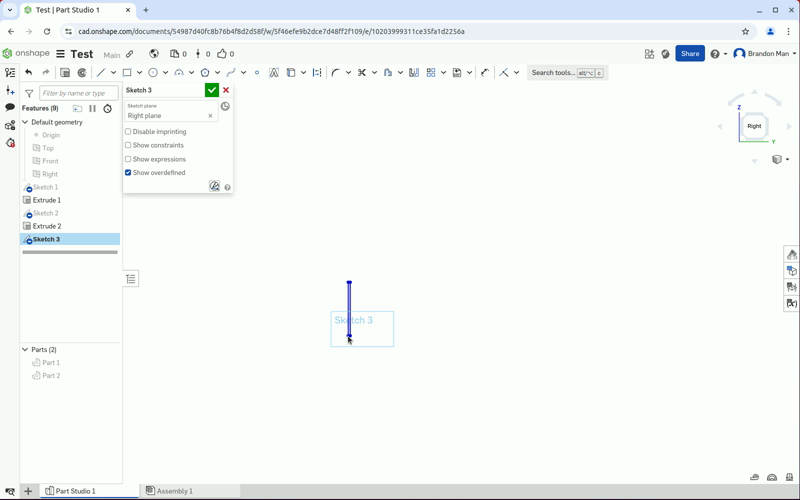
mouse_move(349, 296)
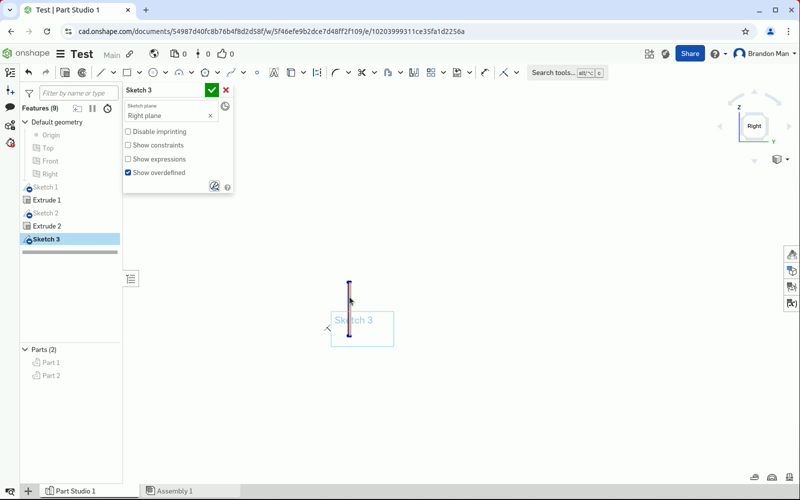
scroll(6)
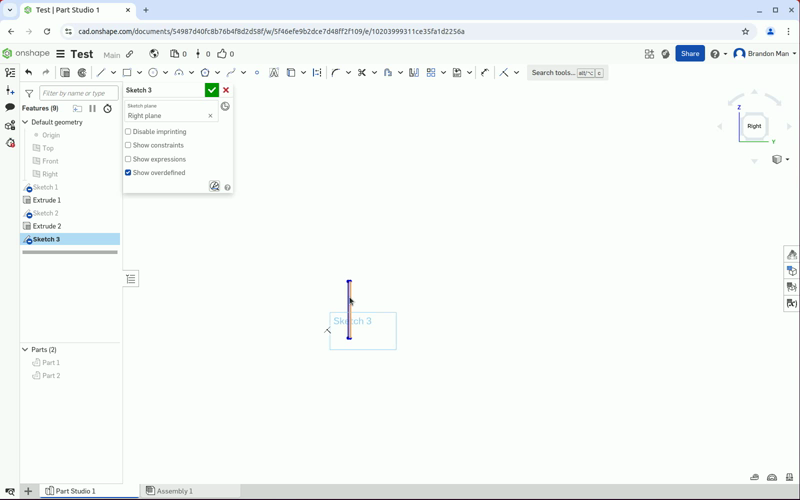
scroll(6)
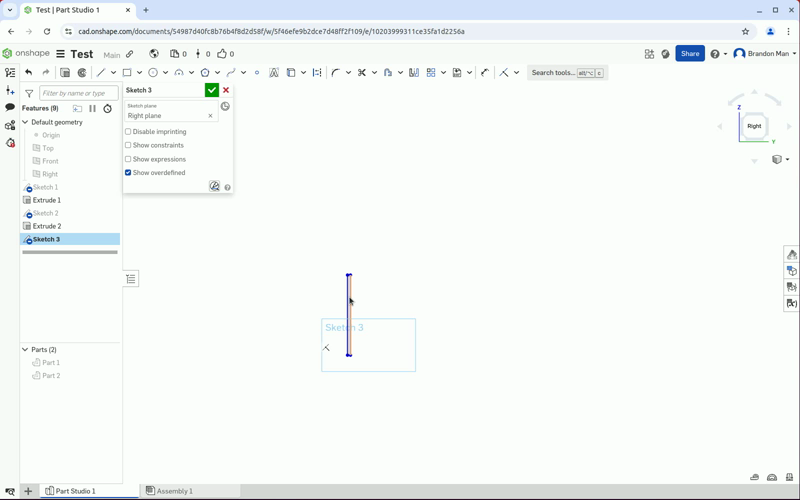
scroll(6)
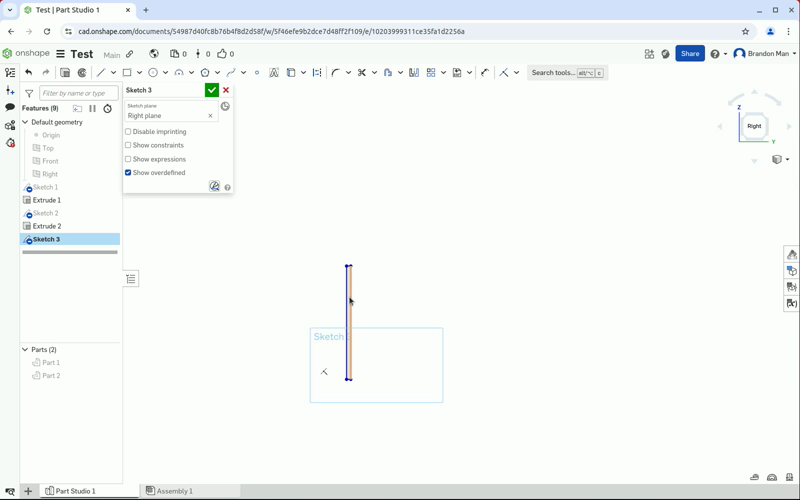
scroll(6)
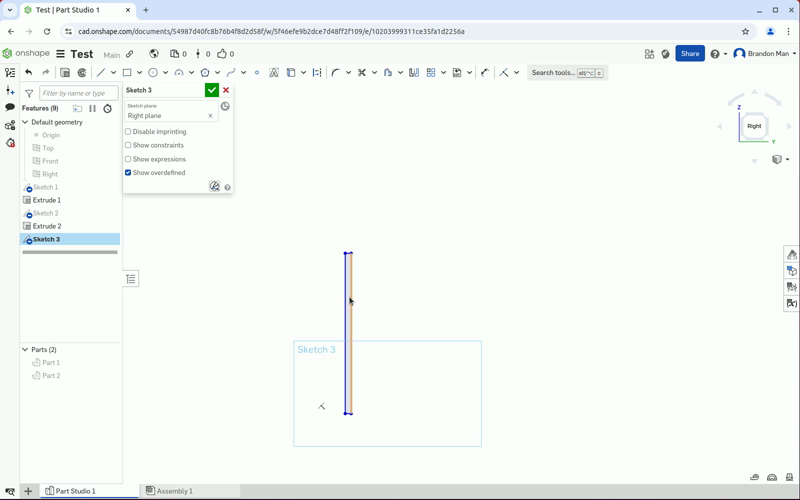
scroll(6)
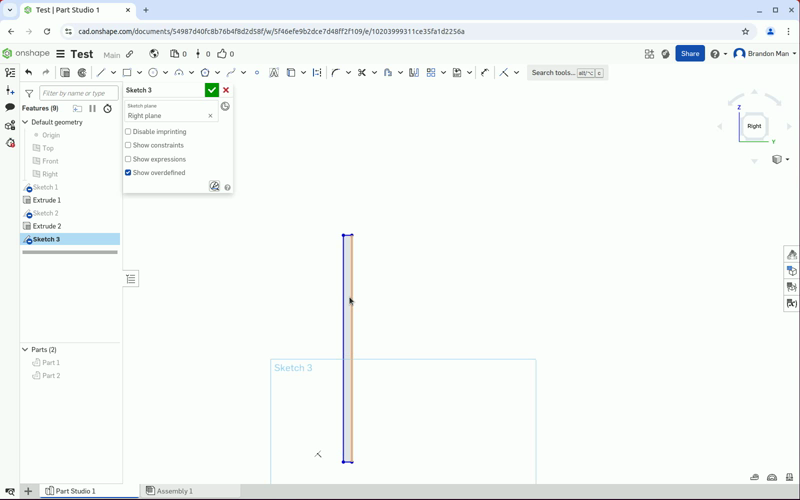
scroll(6)
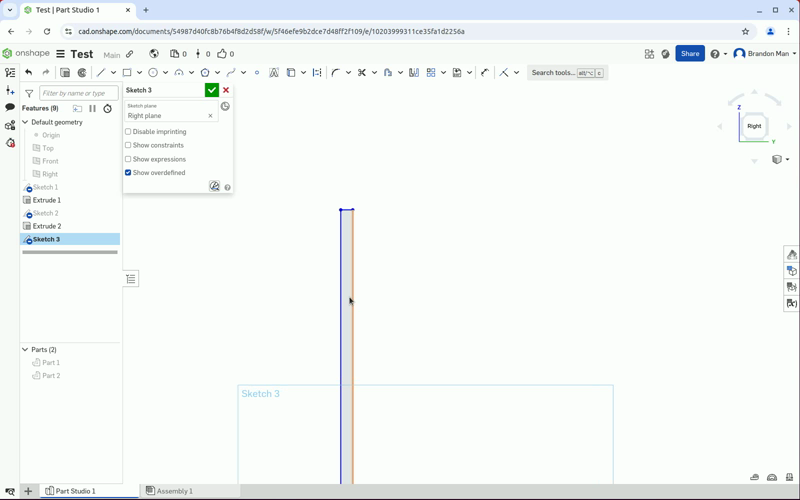
scroll(6)
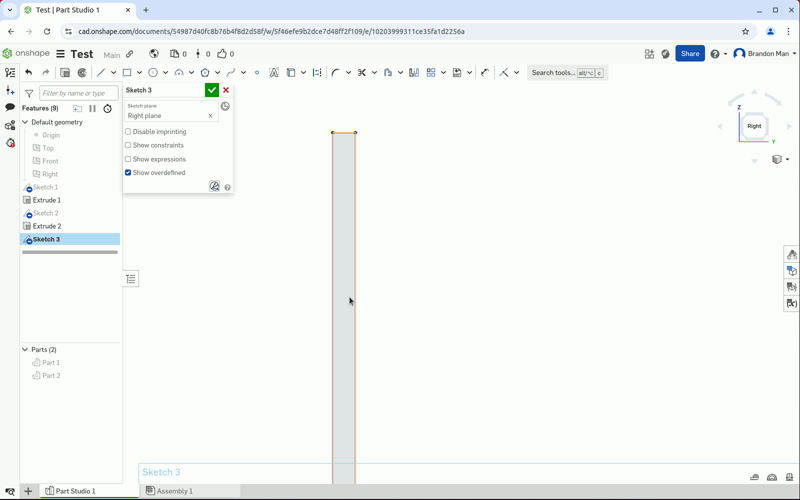
click(349, 296)
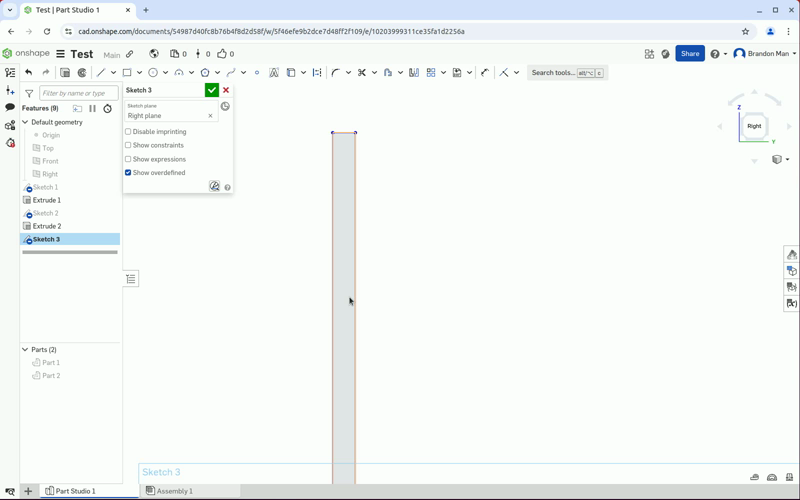
scroll(-6)
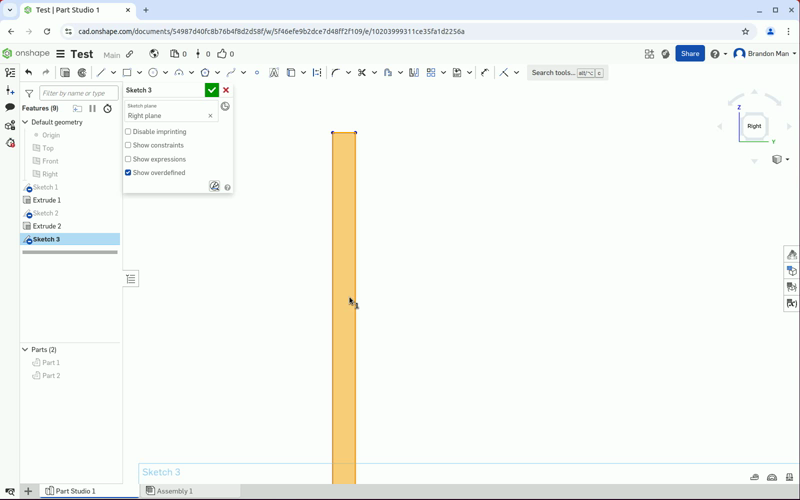
scroll(-6)
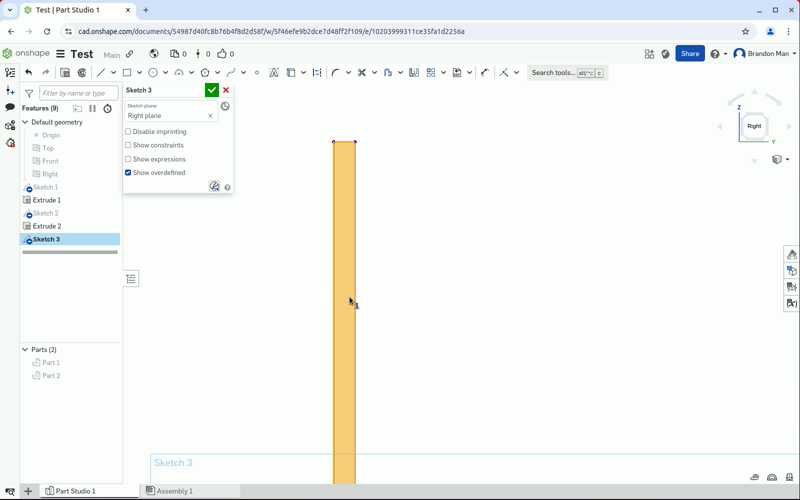
scroll(-6)
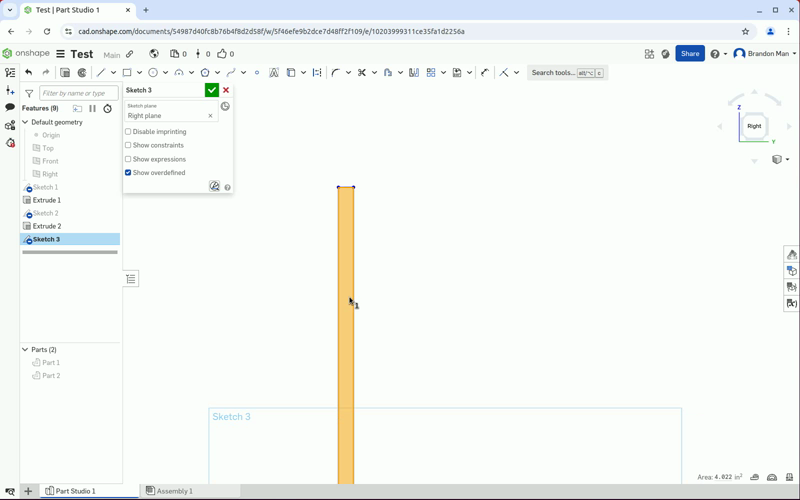
scroll(-6)
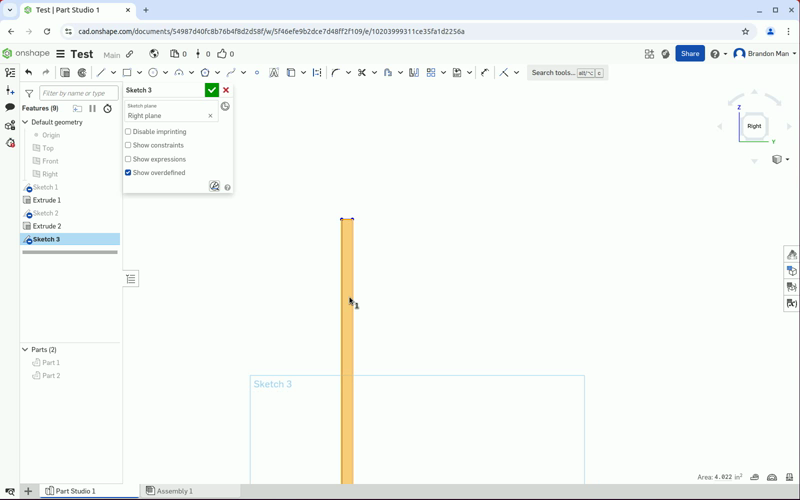
scroll(-6)
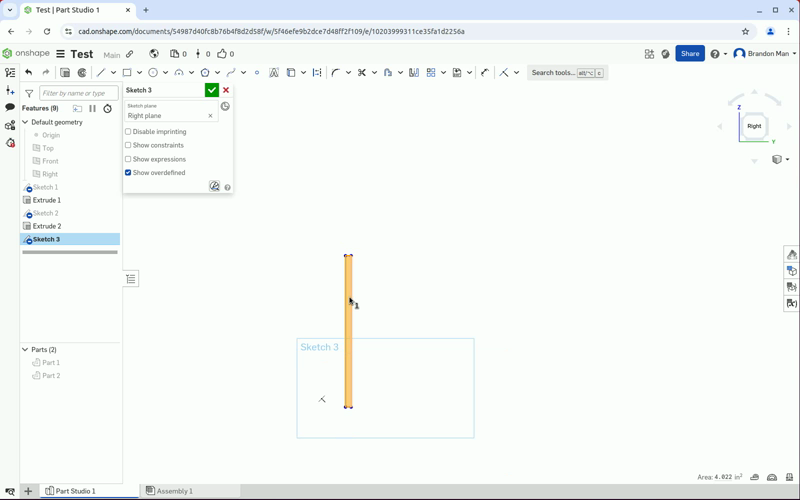
scroll(-6)
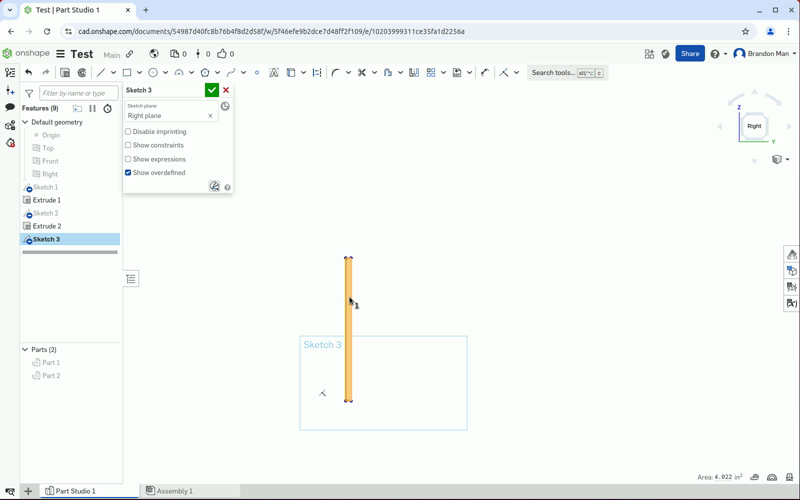
scroll(-6)
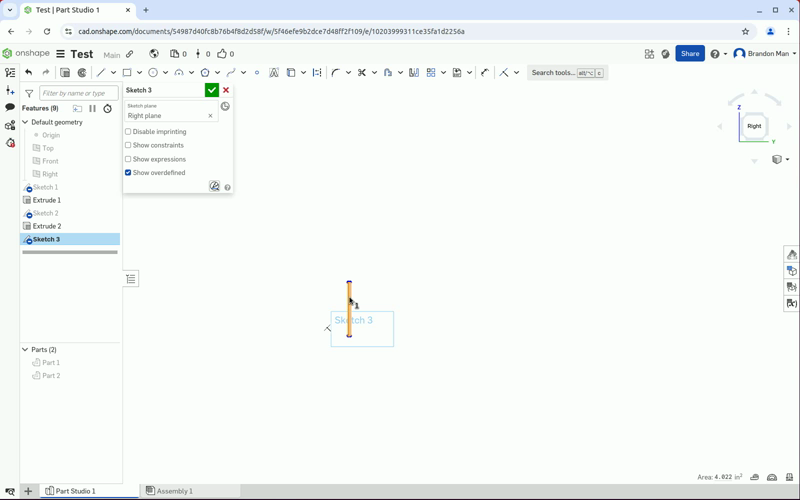
mouse_move(73, 352)
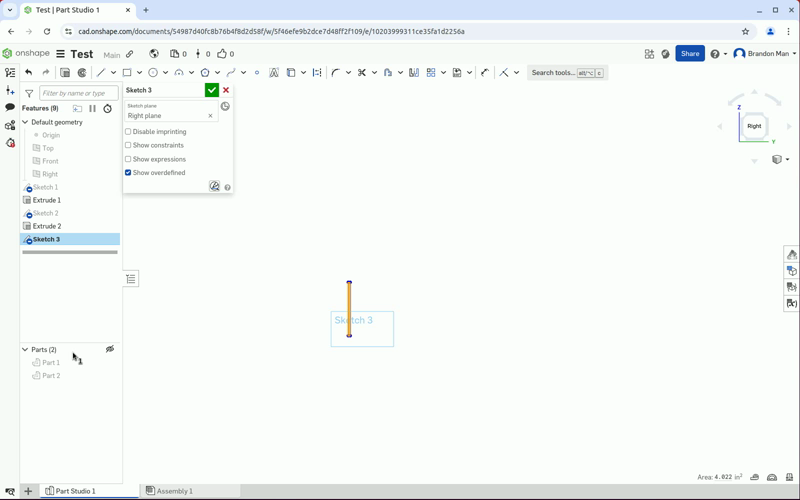
key(shift+y)
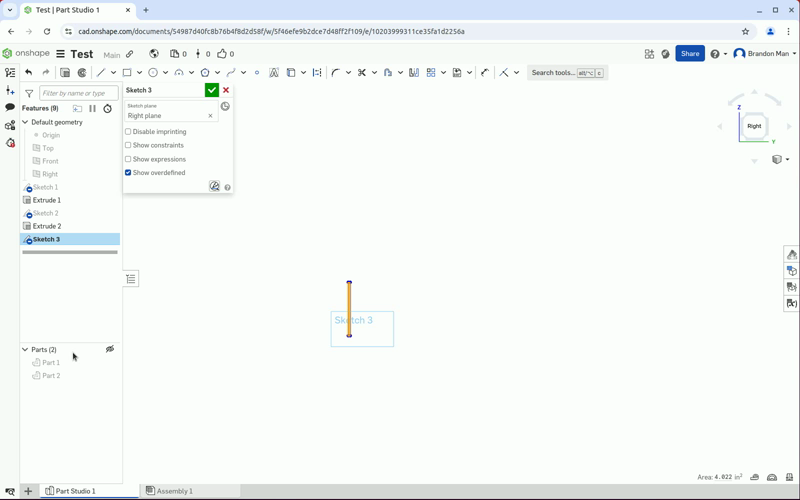
key(shift+e)
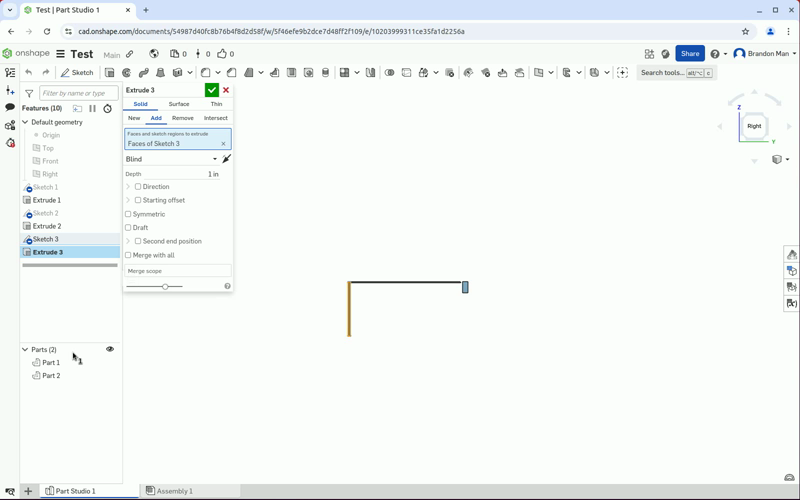
mouse_move(143, 106)
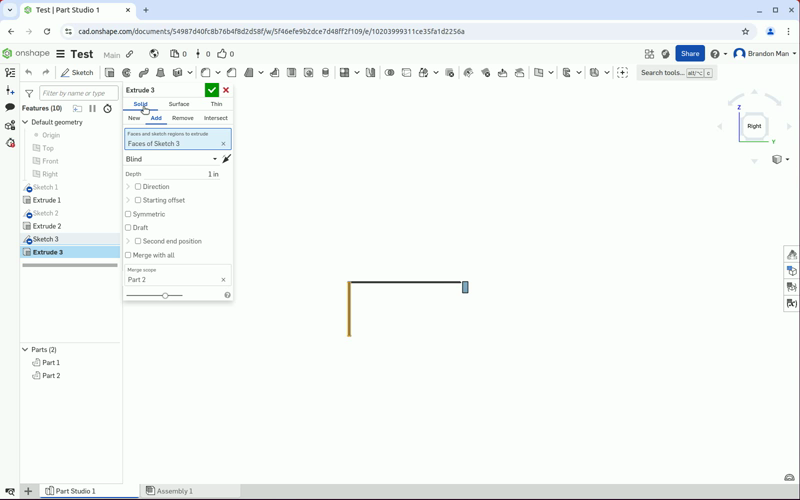
click(143, 106)
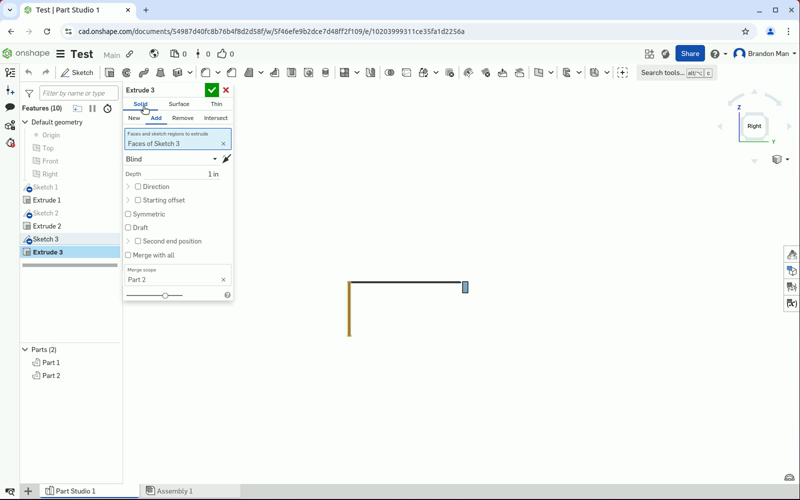
mouse_move(137, 120)
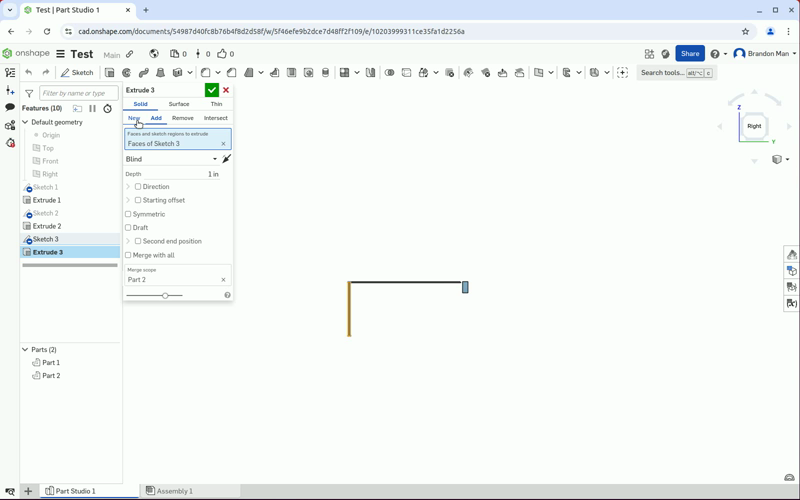
click(137, 120)
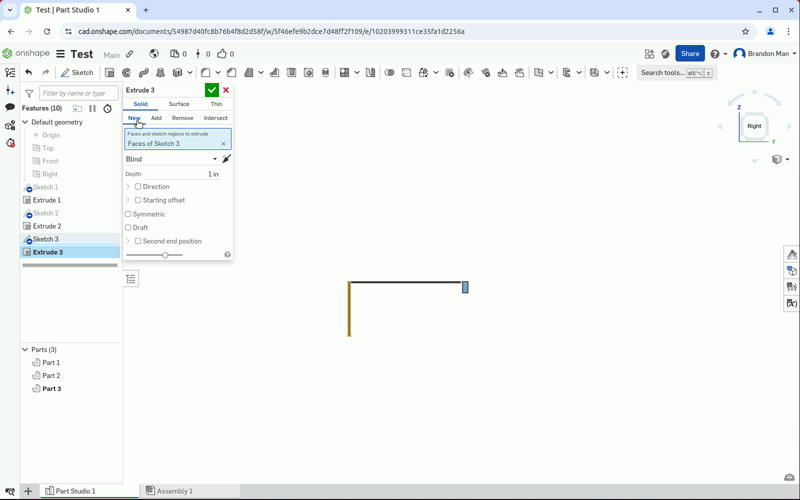
key(tab, 4)
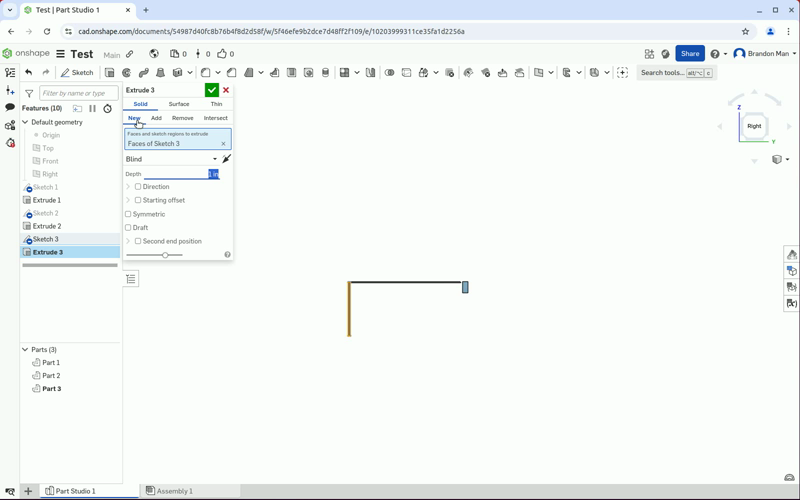
text(41.884)
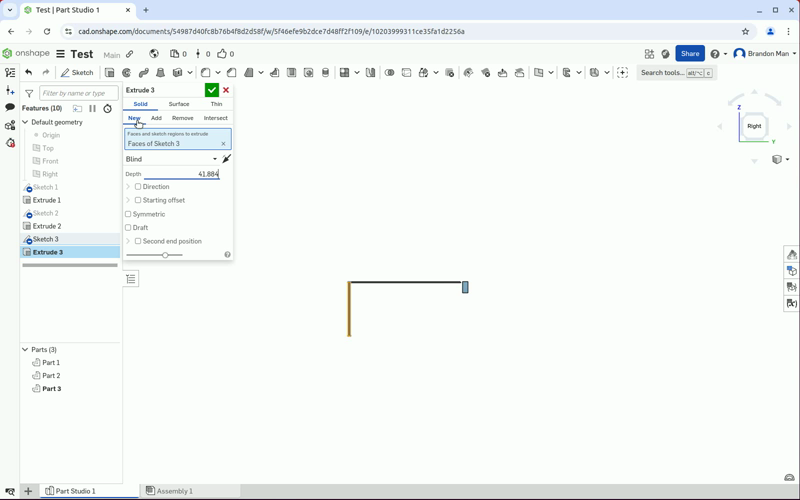
key(tab, 3)
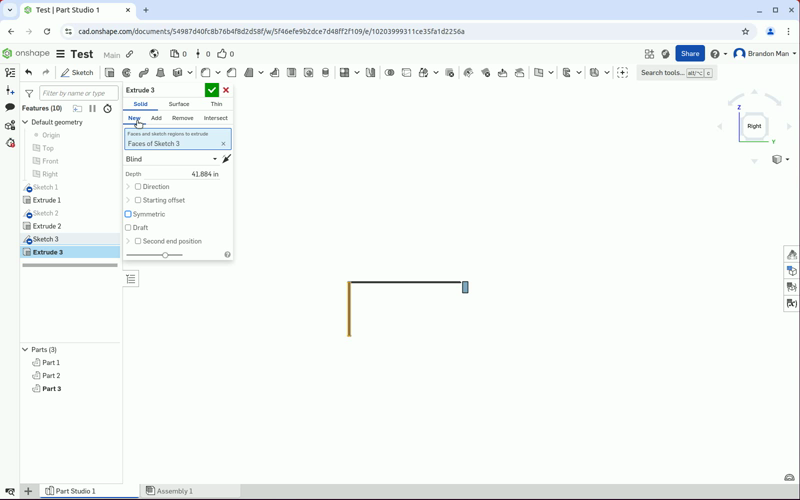
key(space)
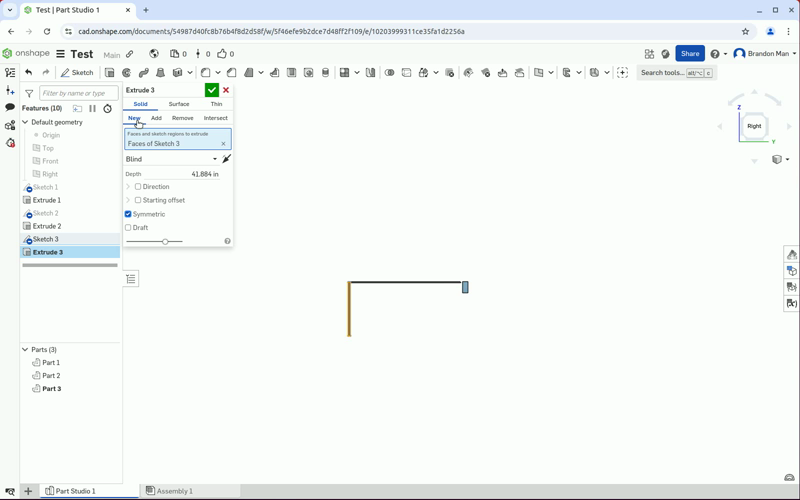
key(enter)
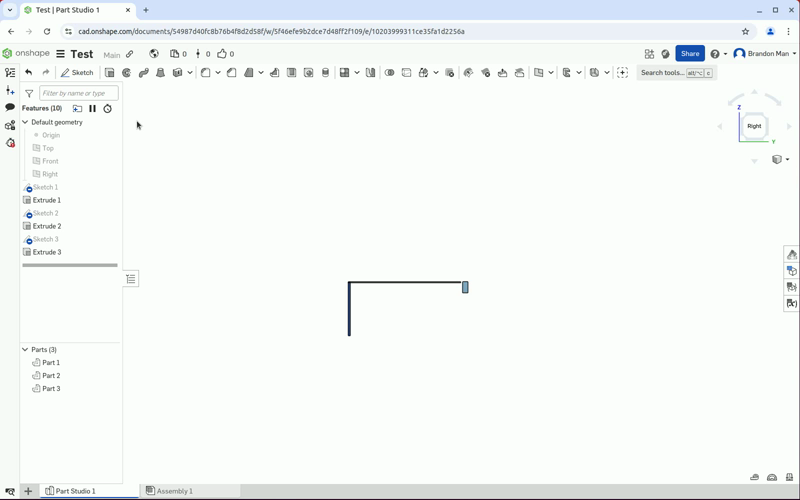
key(shift+h)
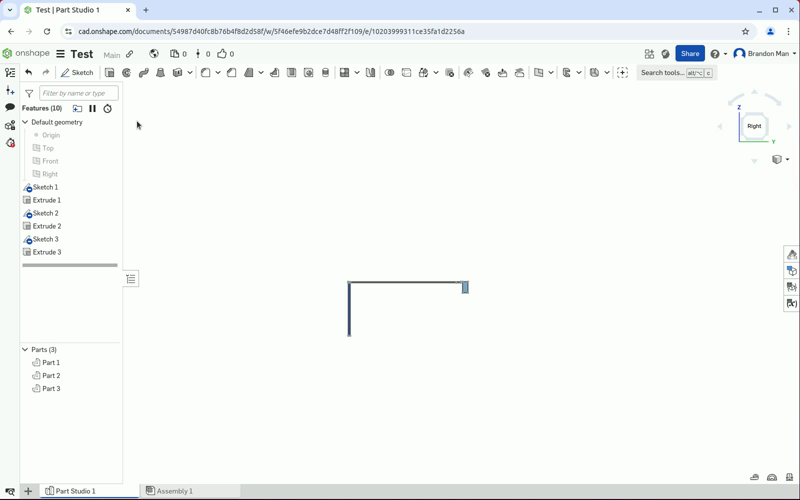
key(shift+h)
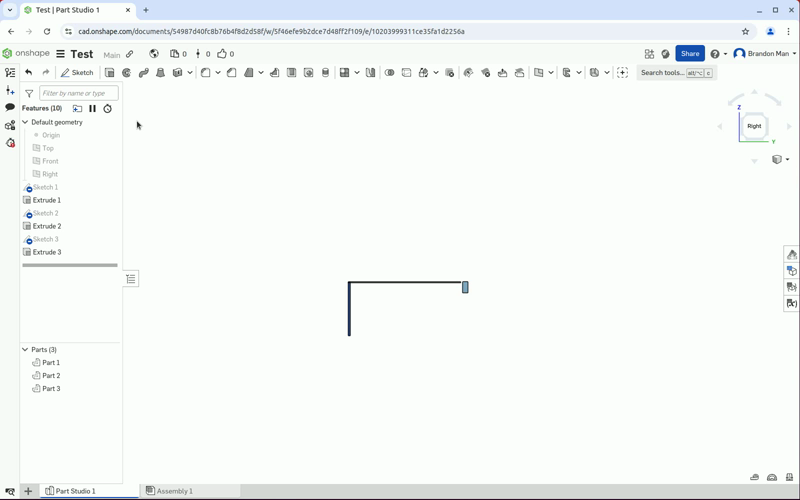
mouse_move(73, 189)
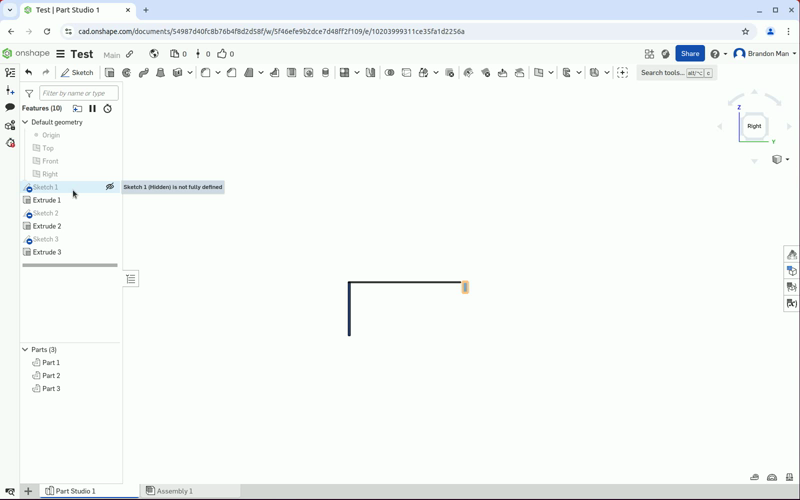
click(73, 189)
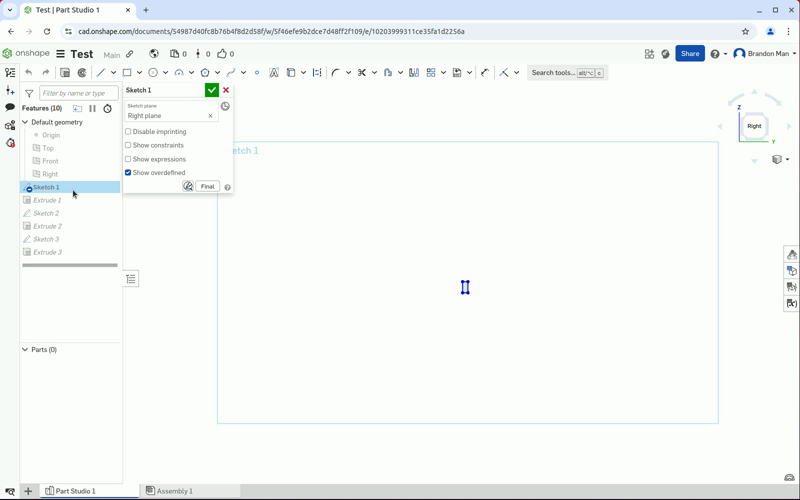
mouse_move(229, 92)
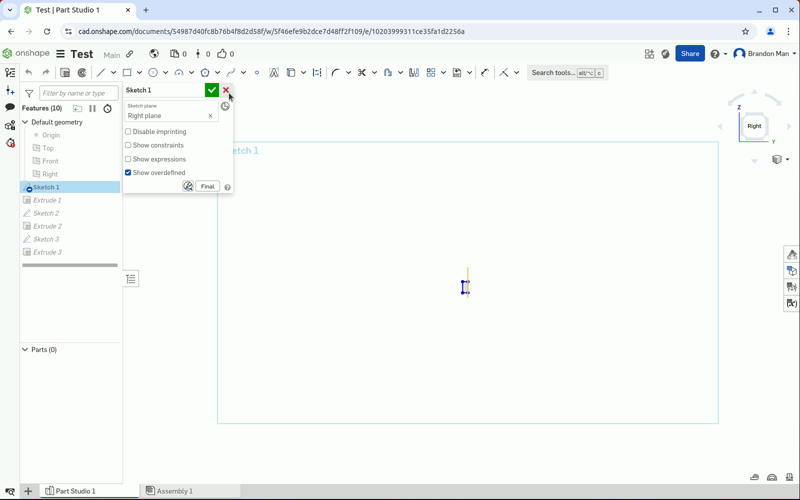
click(229, 92)
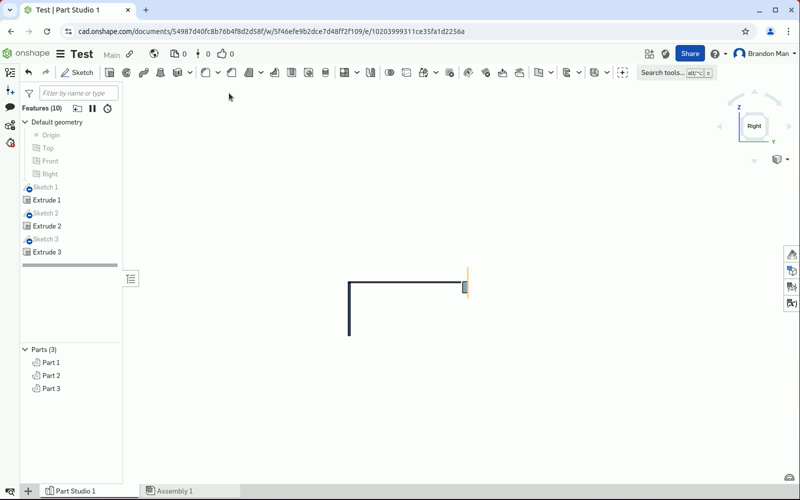
mouse_move(73, 352)
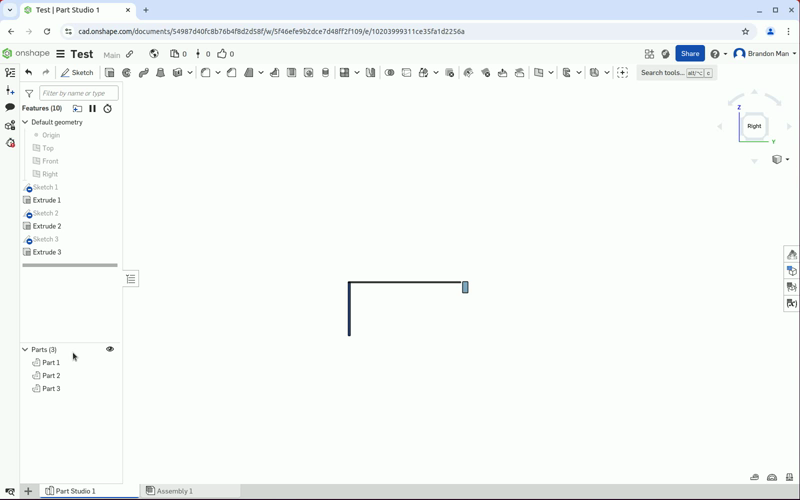
key(y)
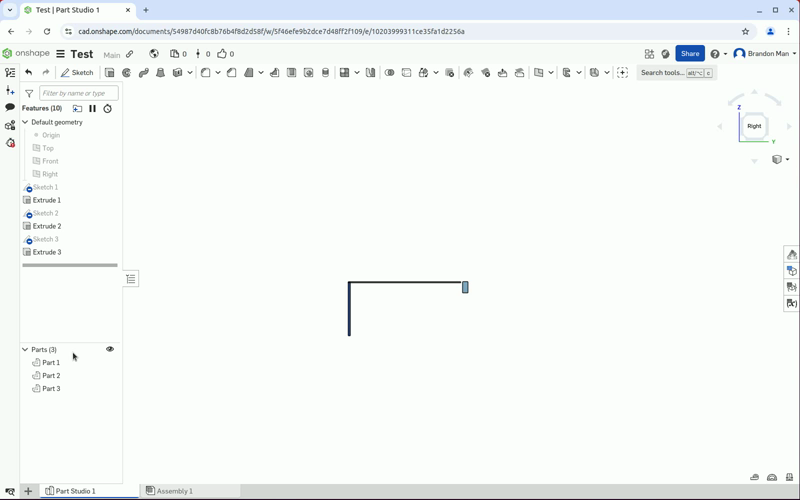
key(shift+p)
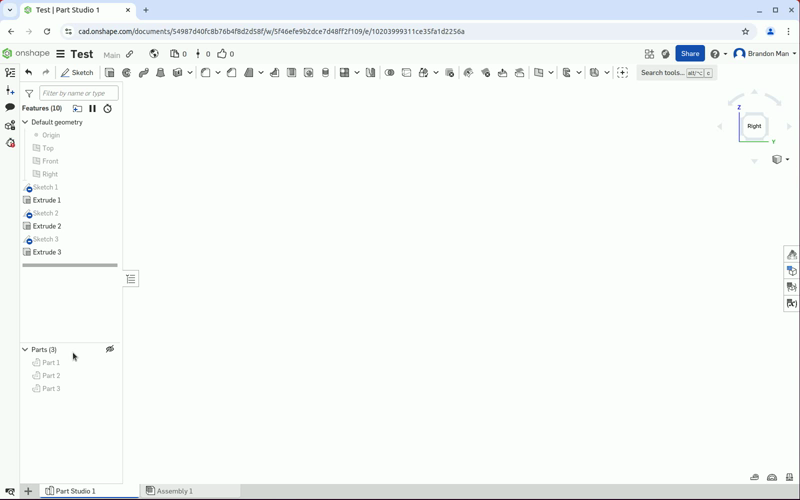
key(space)
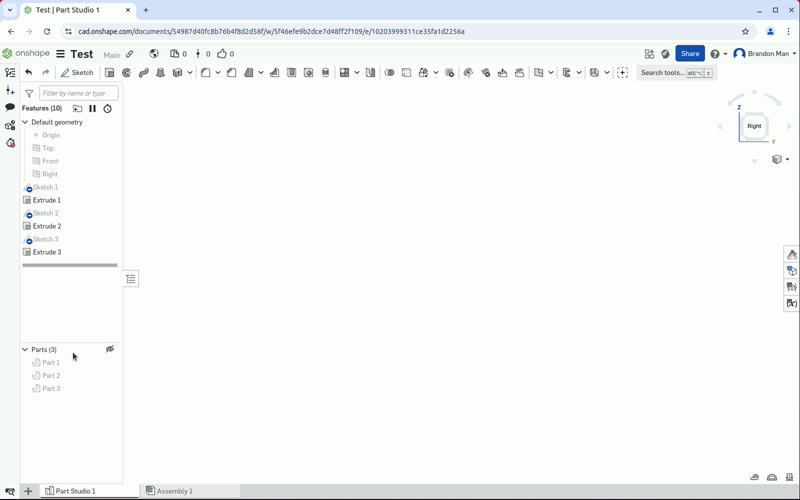
key_down(shift)
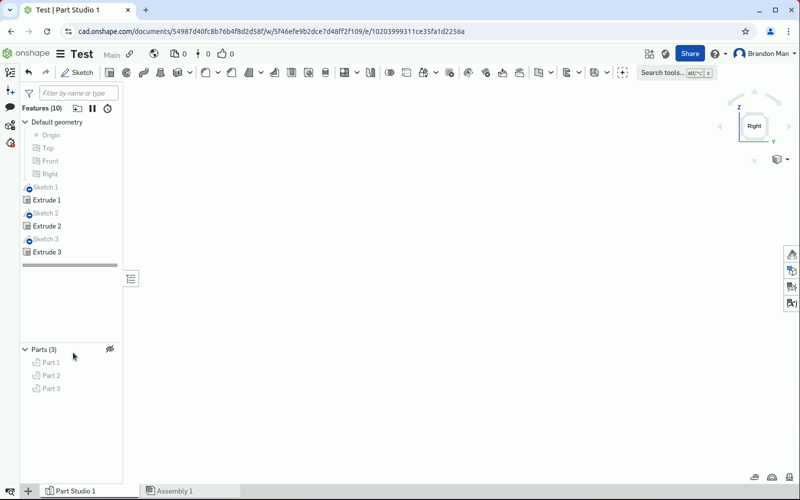
key(right)
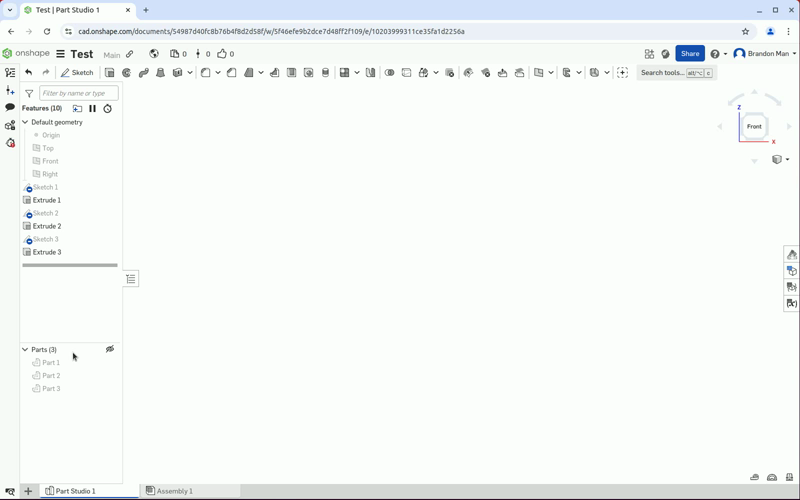
key_up(shift)
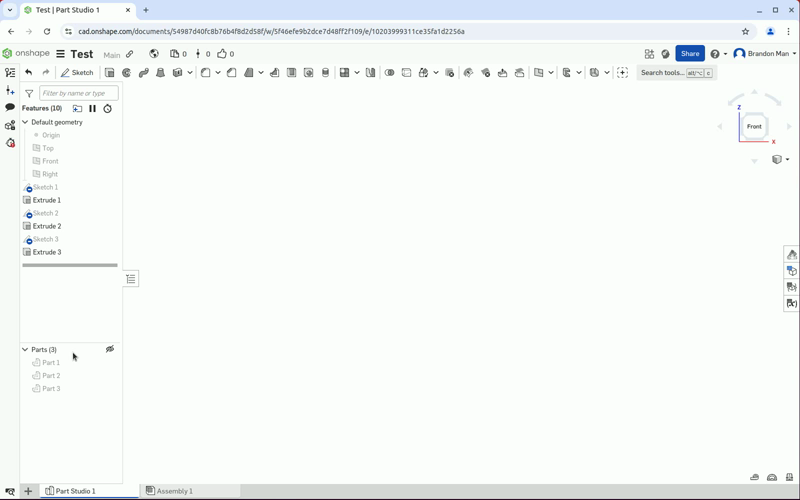
key(space)
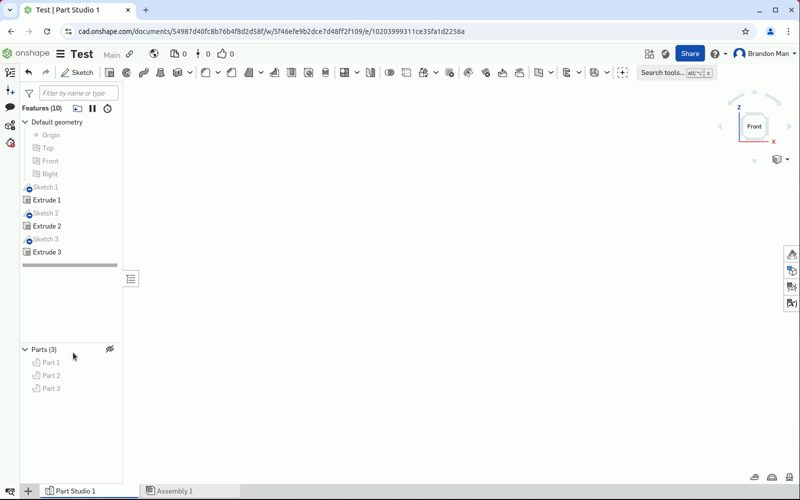
key_down(shift)
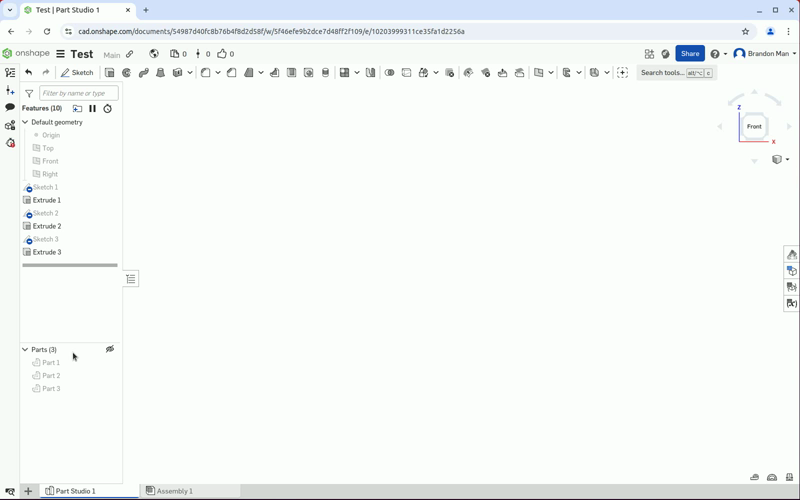
key(down)
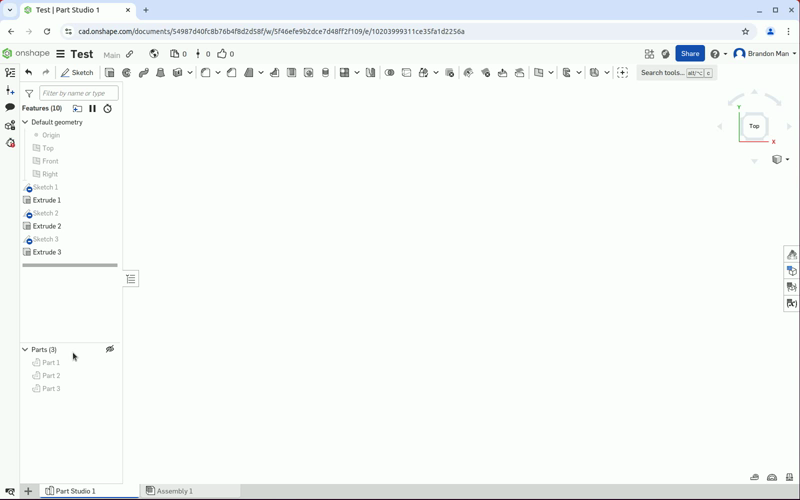
key_up(shift)
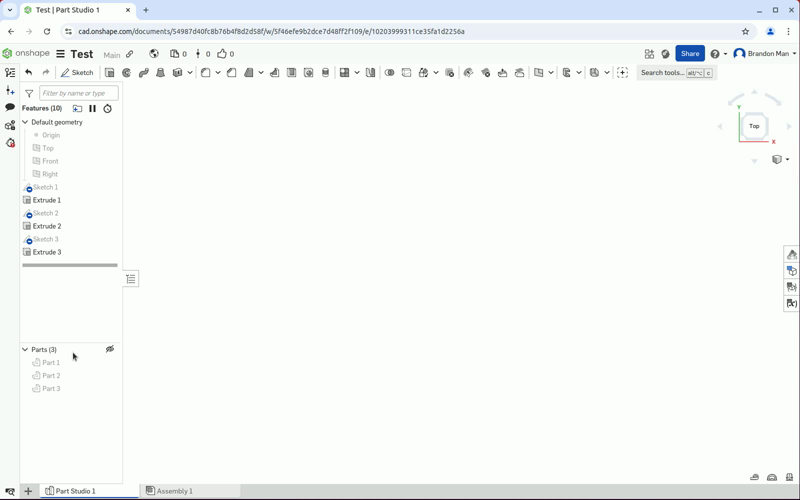
mouse_move(73, 352)
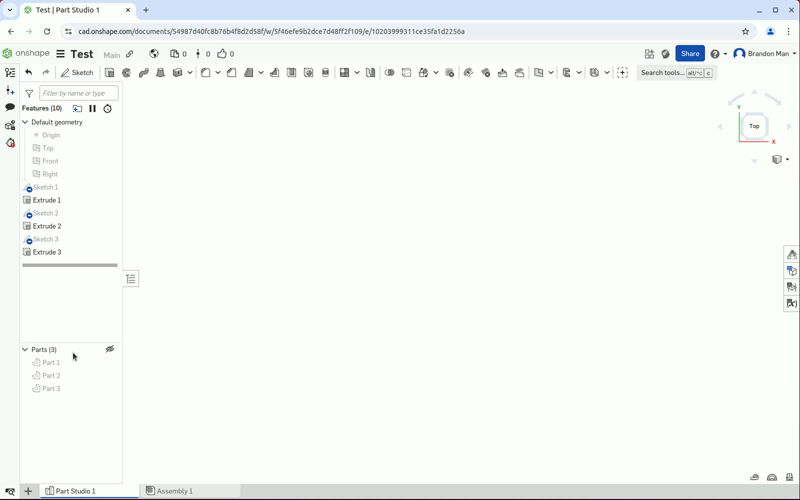
key(shift+y)
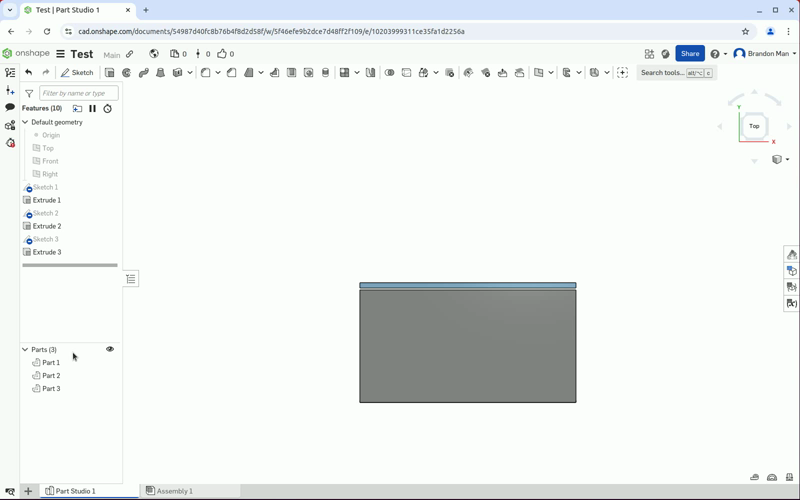
mouse_move(541, 75)
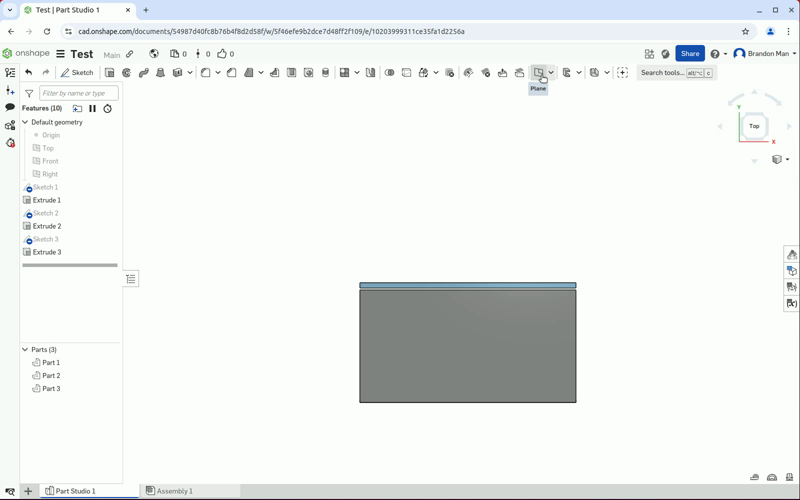
click(541, 75)
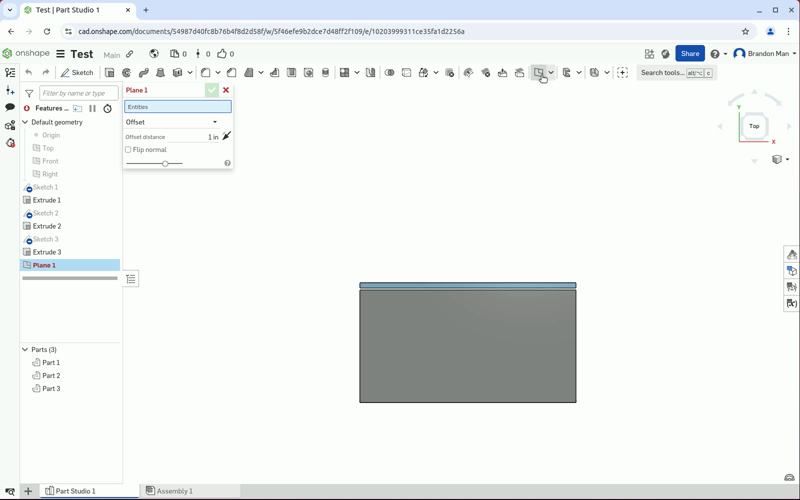
mouse_move(73, 150)
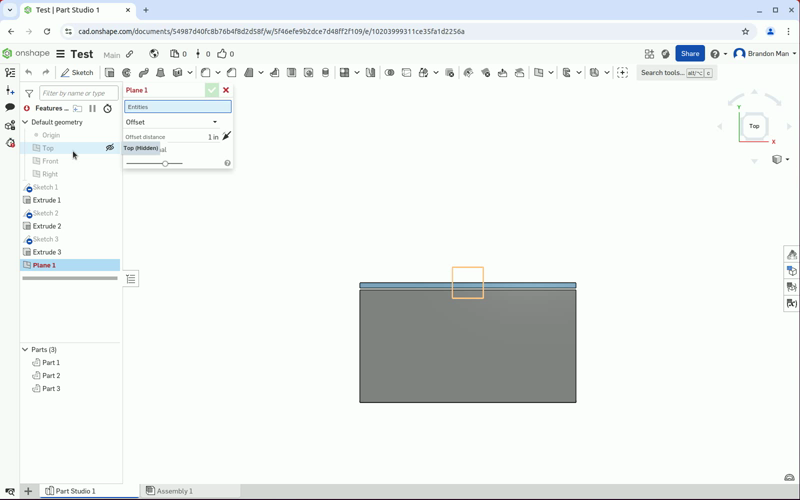
click(73, 150)
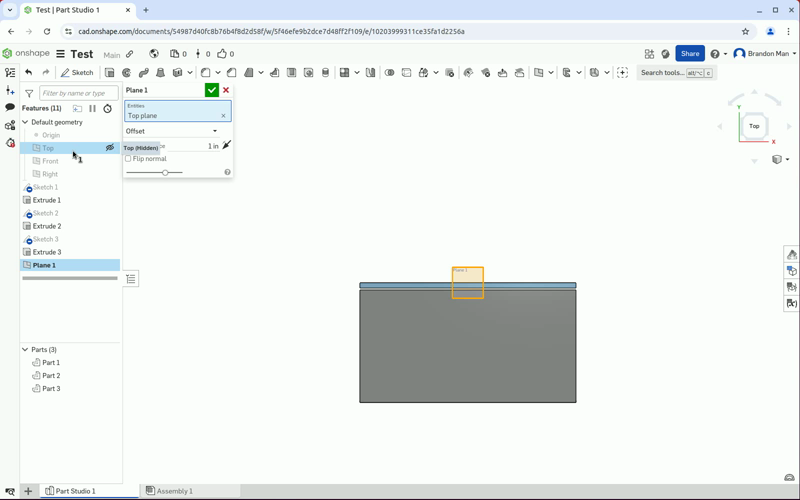
key(tab, 2)
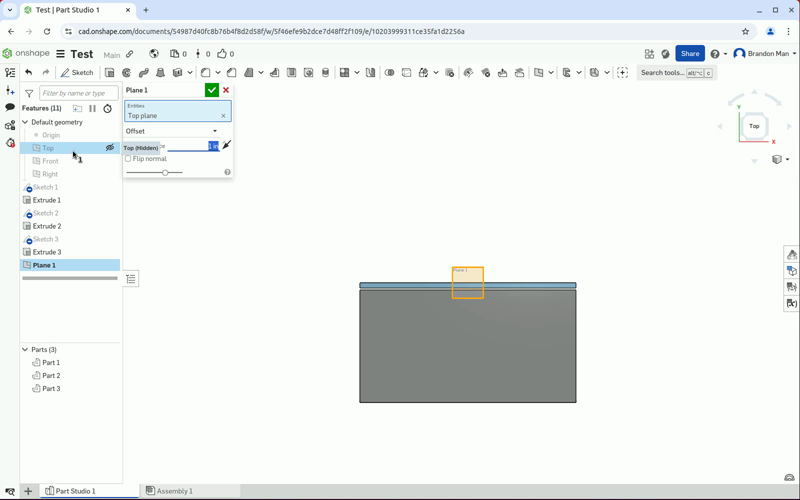
text(0.493)
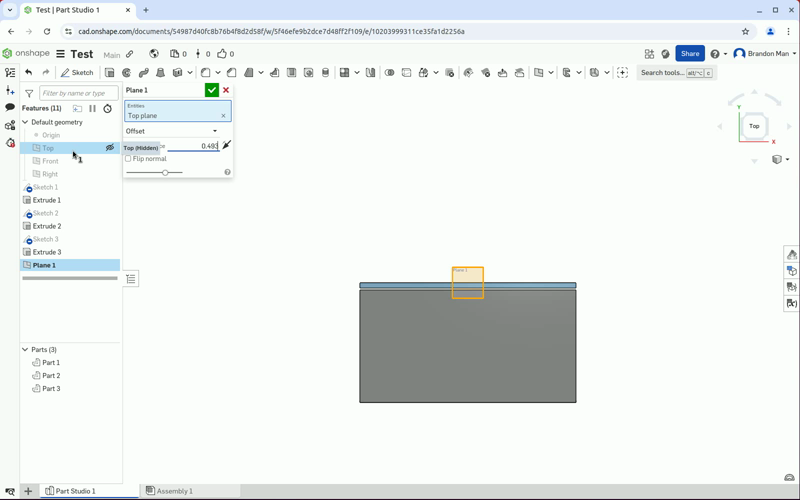
key(enter, 2)
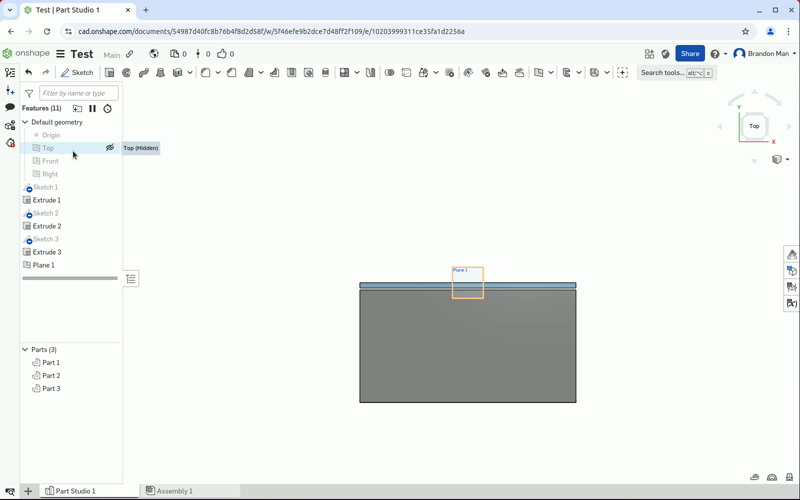
key(shift+s)
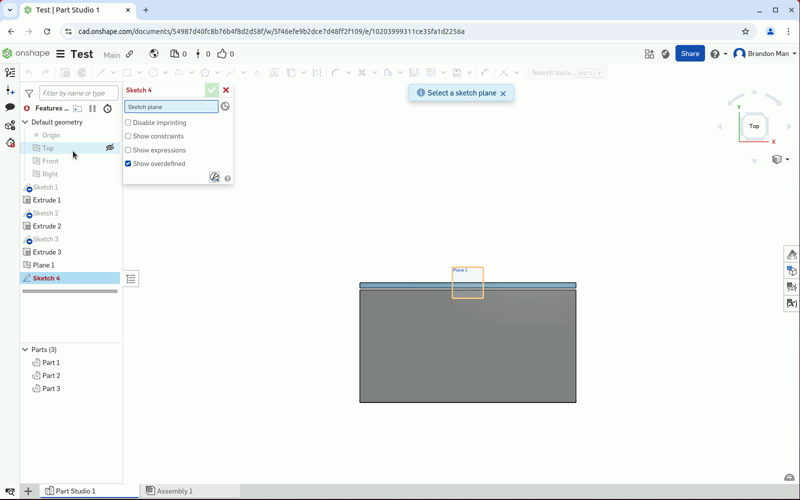
mouse_move(73, 267)
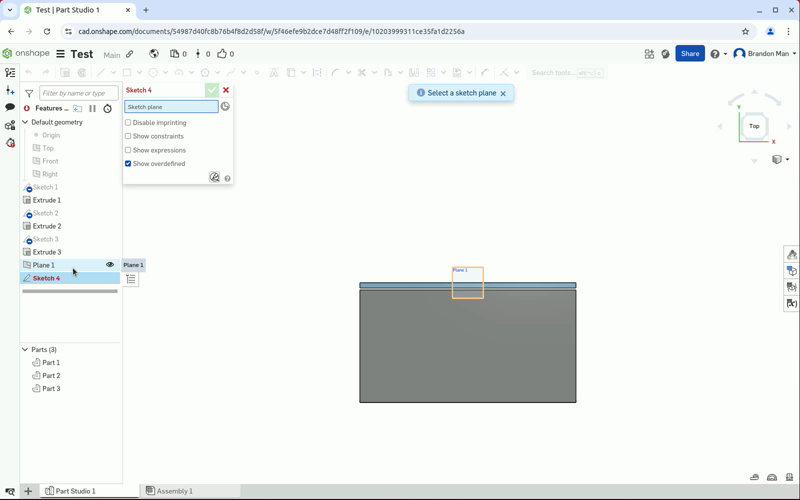
click(73, 267)
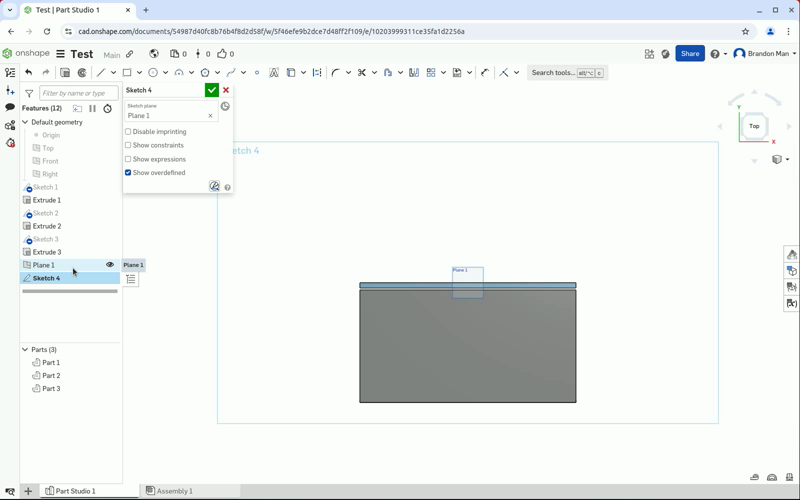
mouse_move(73, 352)
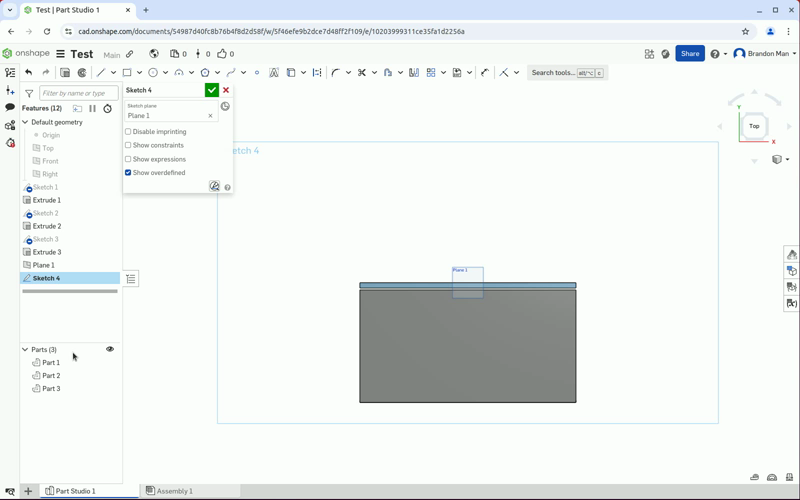
key(y)
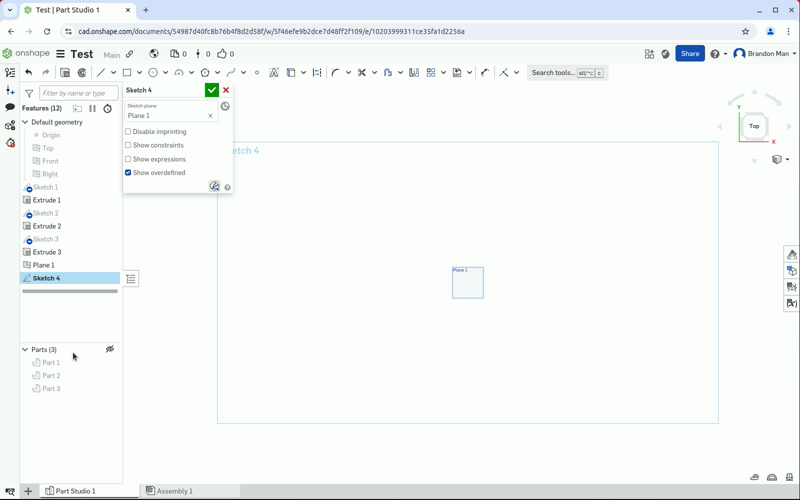
key(l)
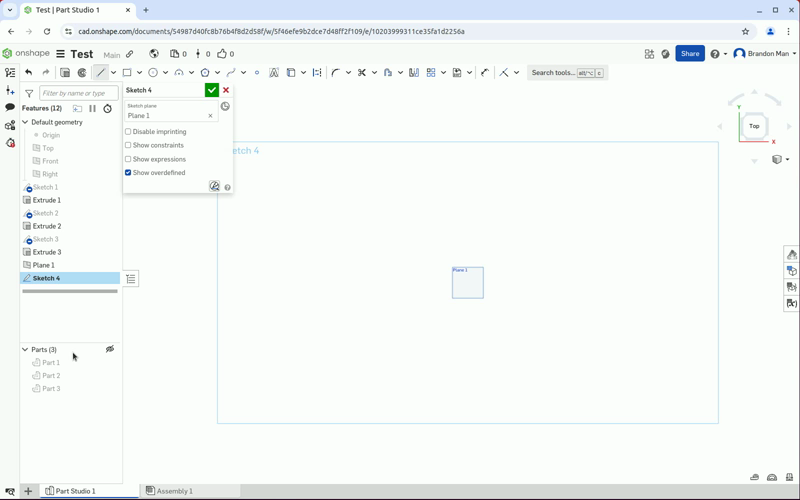
key_down(shift)
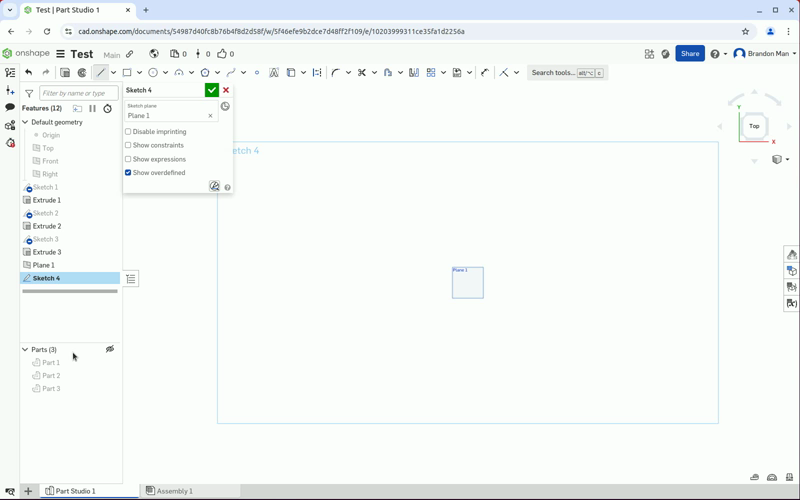
mouse_move(542, 395)
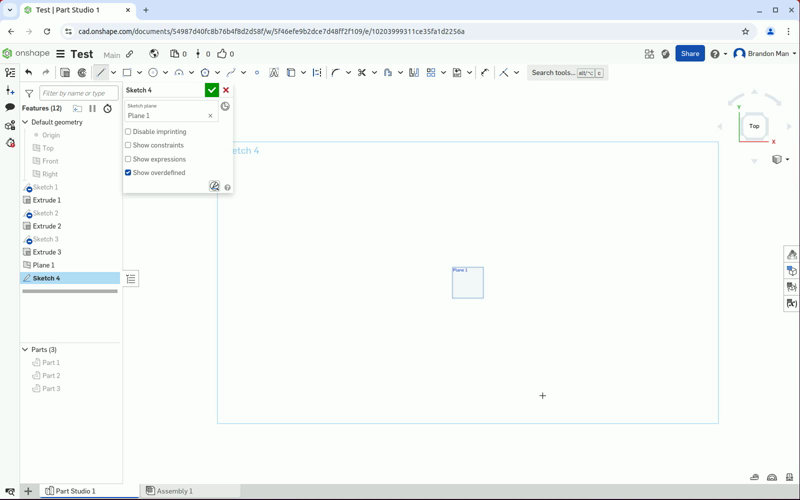
click(542, 395)
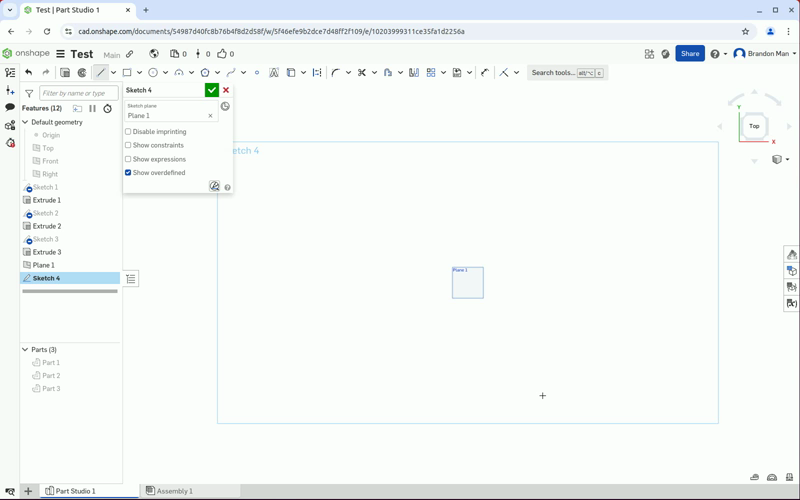
key_up(shift)
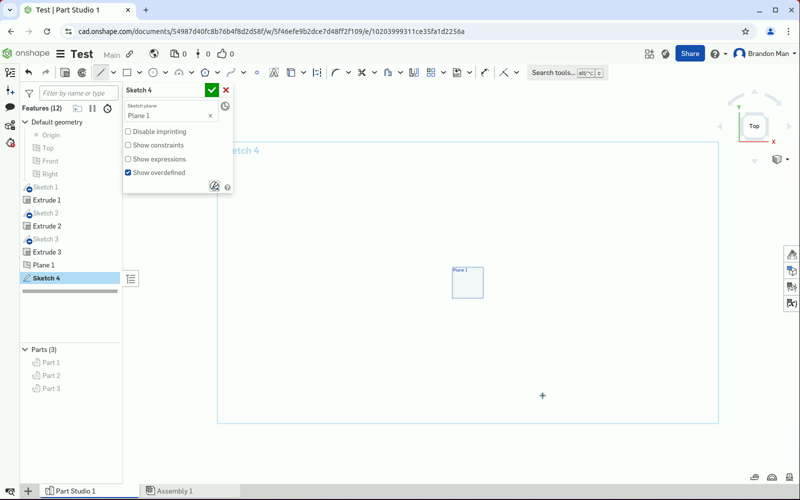
key_down(shift)
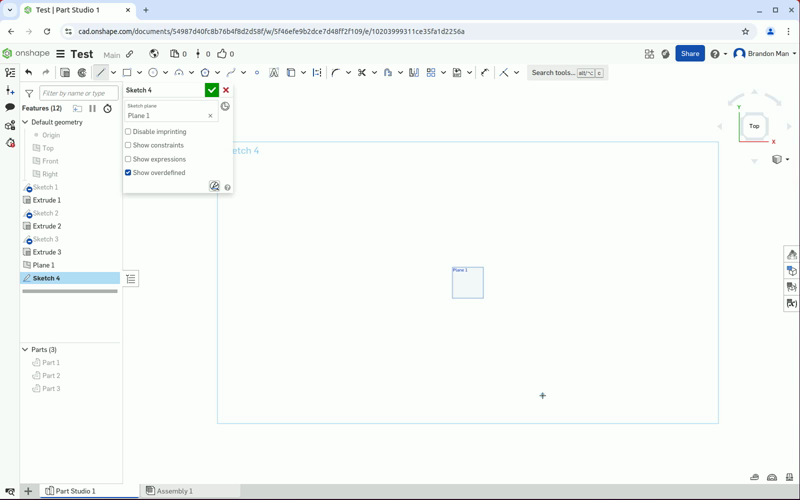
mouse_move(572, 395)
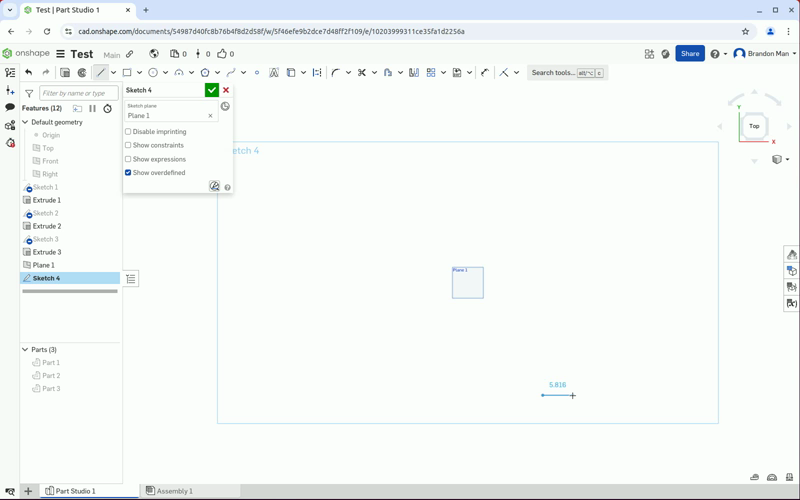
mouse_move(561, 395)
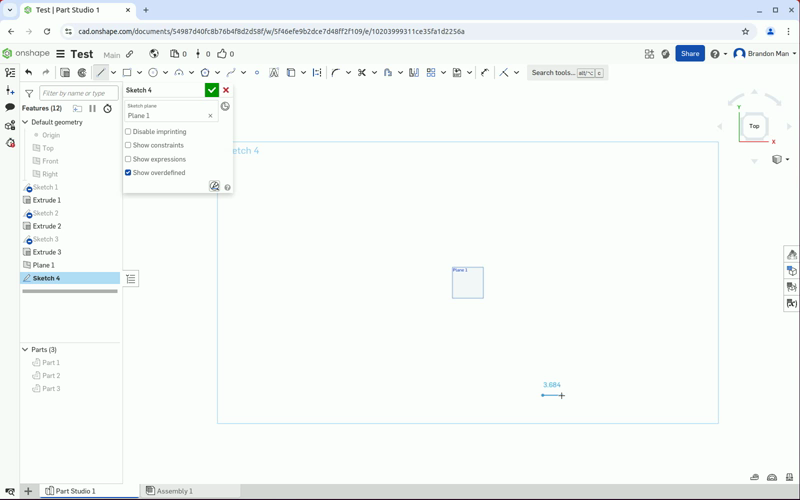
click(561, 395)
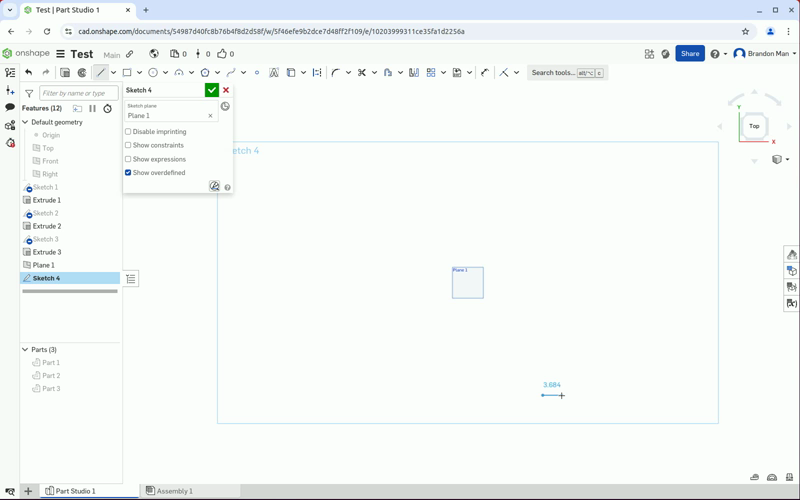
key_up(shift)
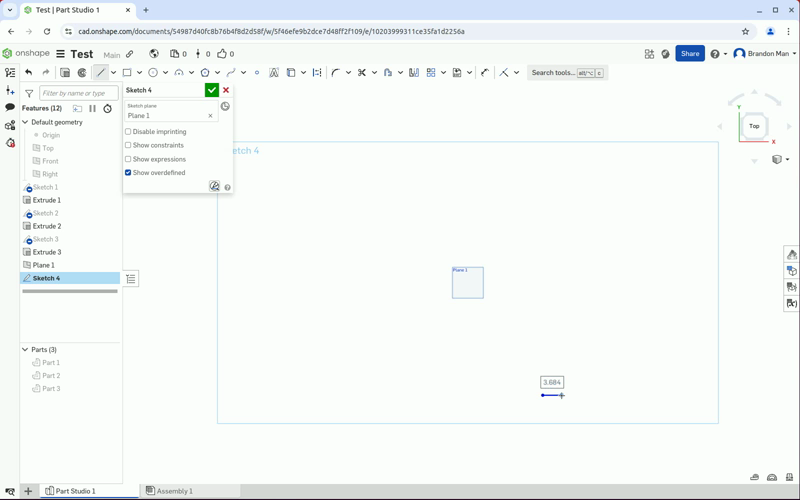
key_down(shift)
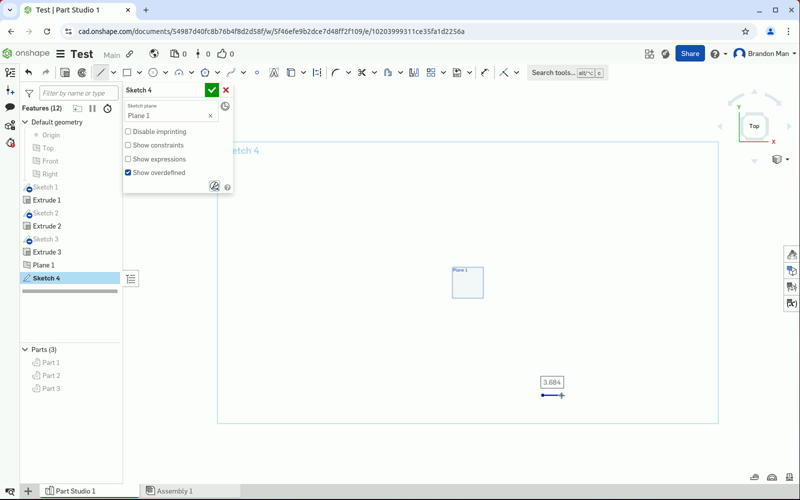
mouse_move(561, 282)
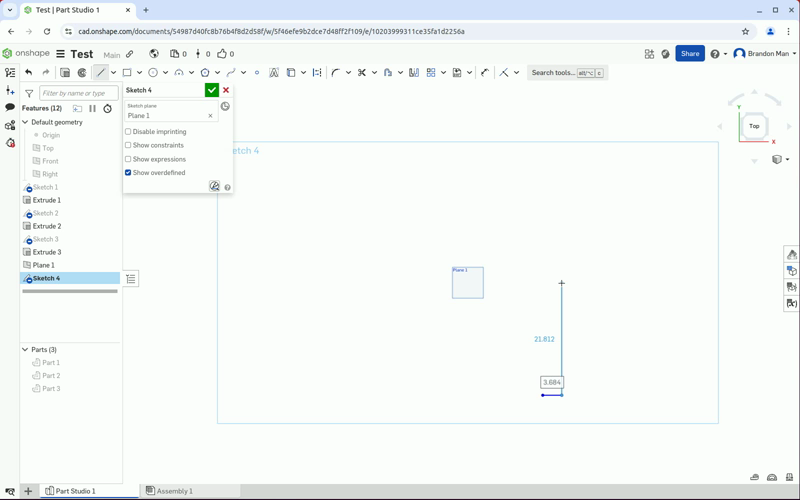
click(561, 282)
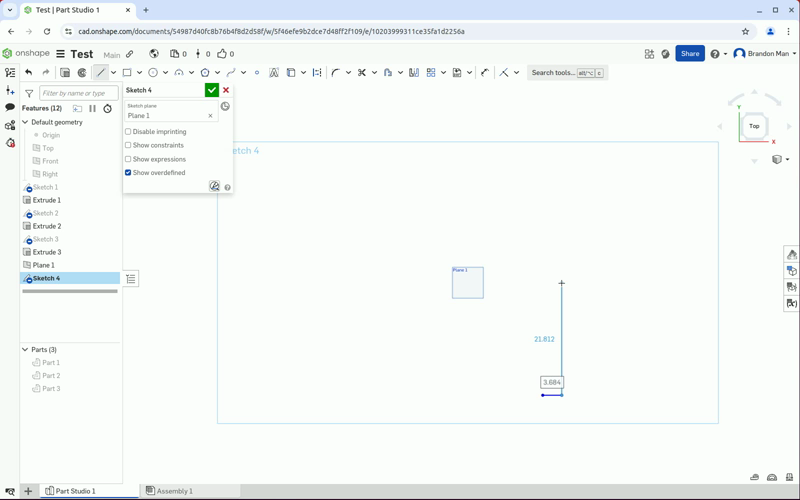
key_up(shift)
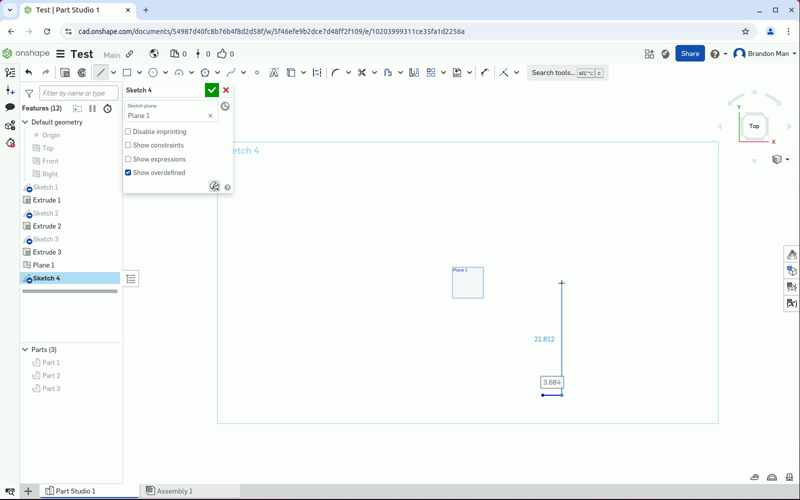
key_down(shift)
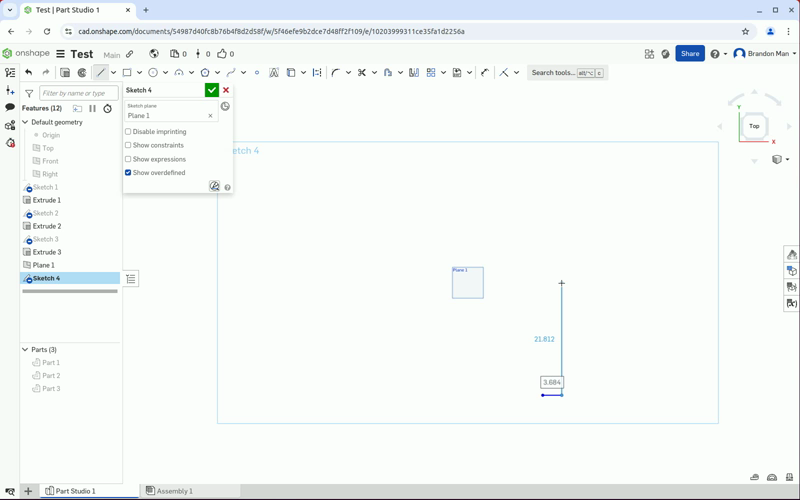
mouse_move(589, 282)
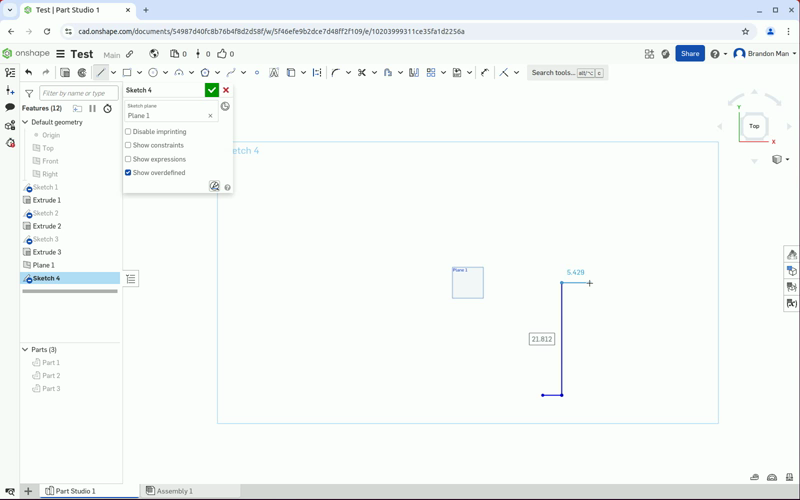
mouse_move(542, 282)
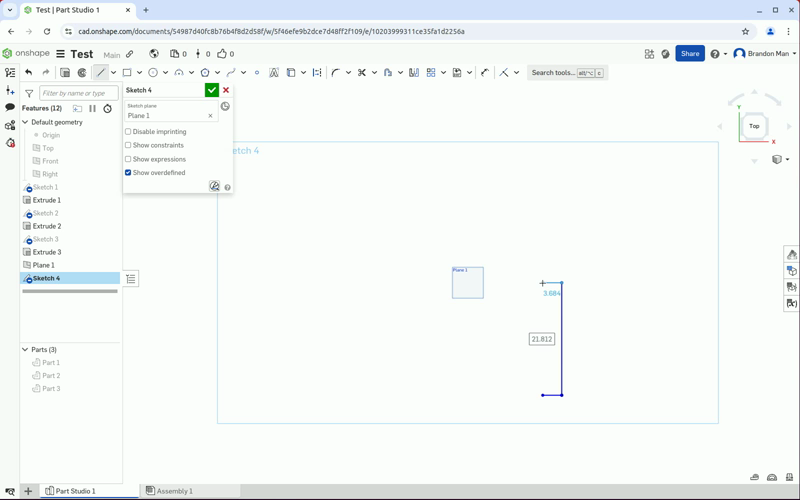
click(542, 282)
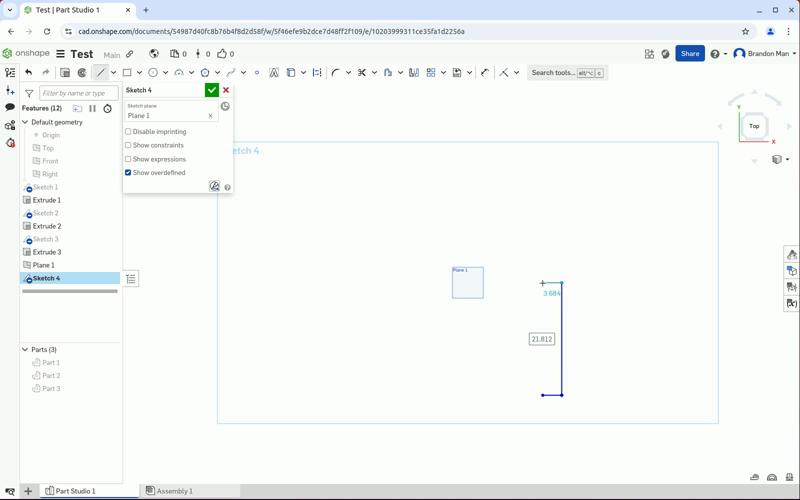
key_up(shift)
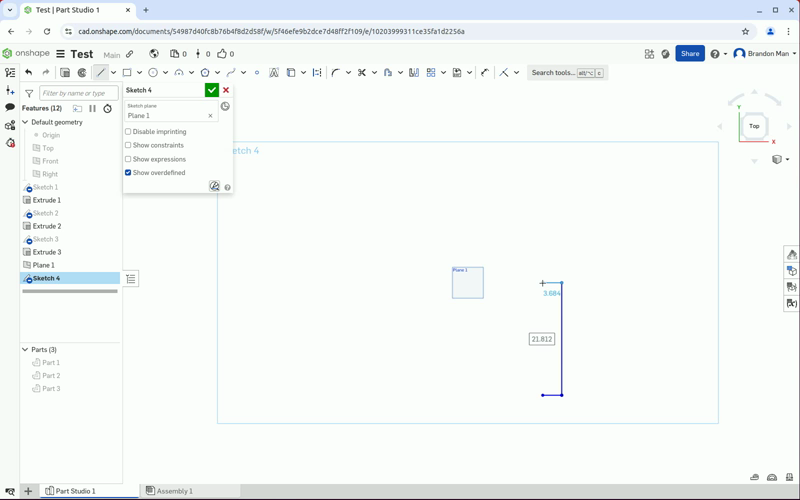
key_down(shift)
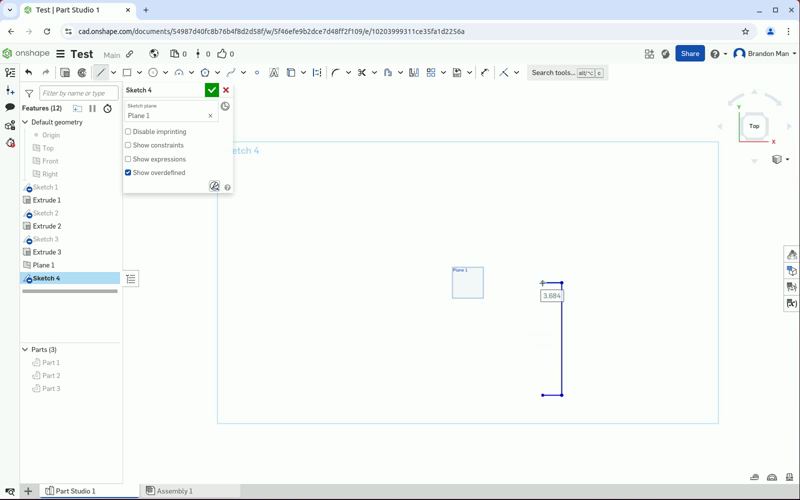
mouse_move(542, 395)
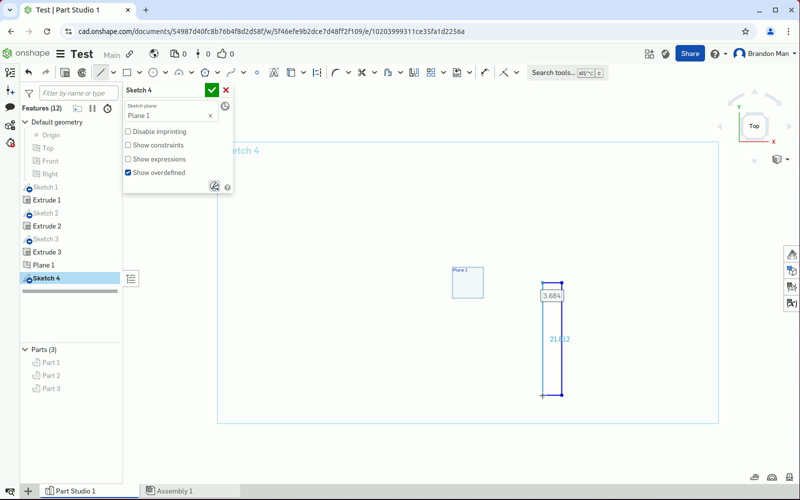
key_up(shift)
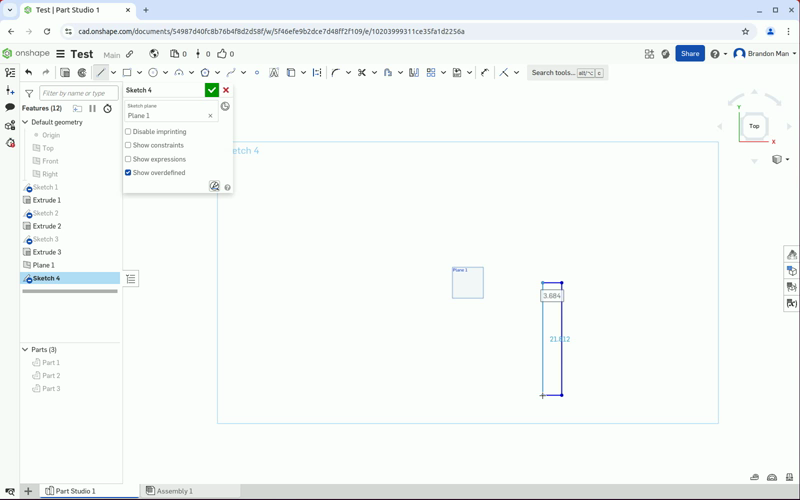
click(542, 395)
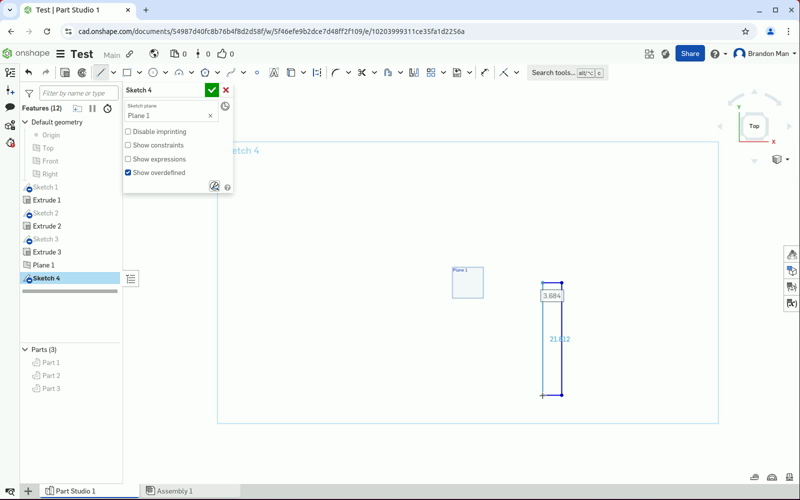
key(esc)
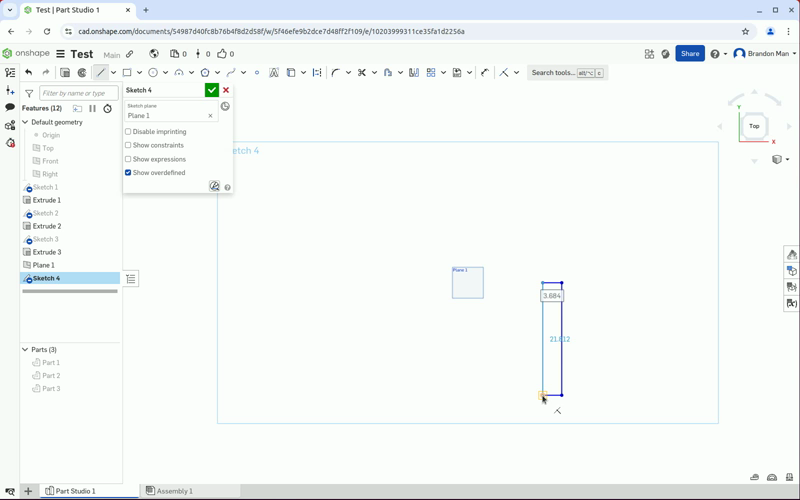
mouse_move(555, 319)
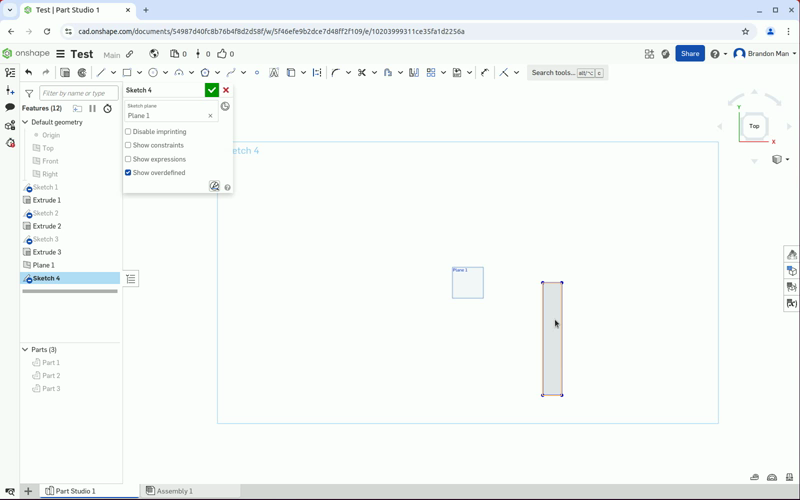
click(555, 319)
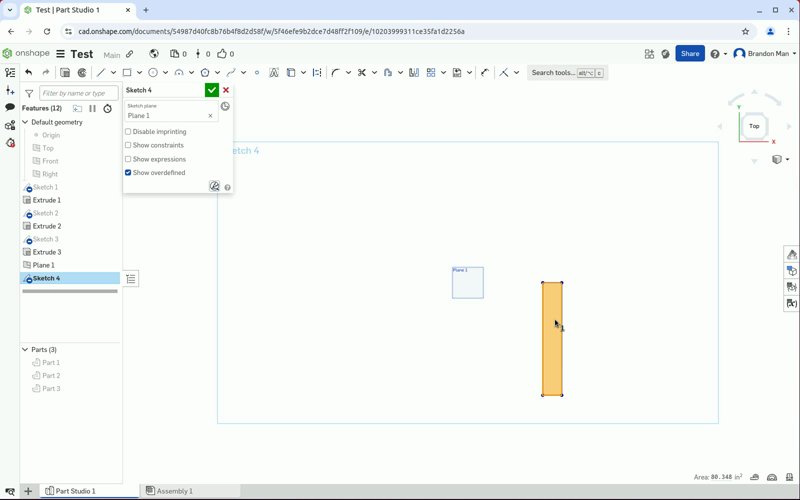
mouse_move(73, 352)
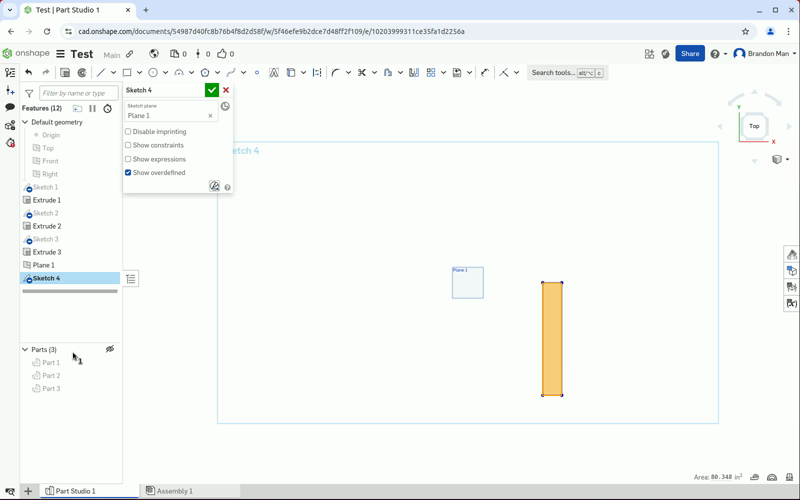
key(shift+y)
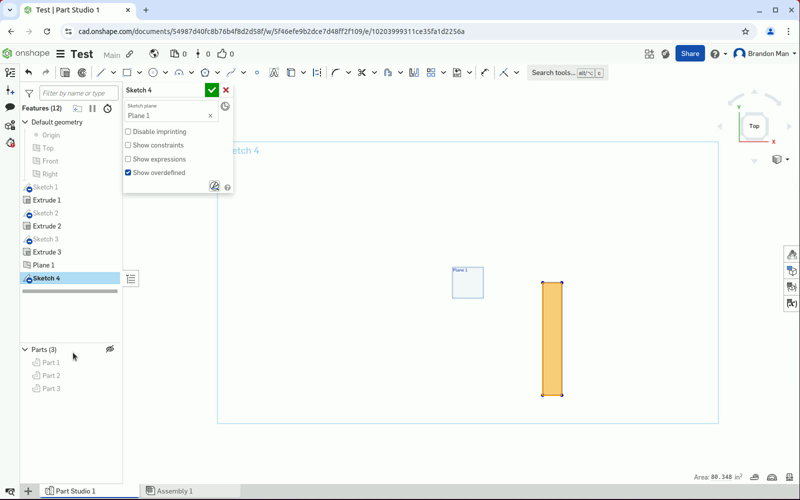
key(shift+e)
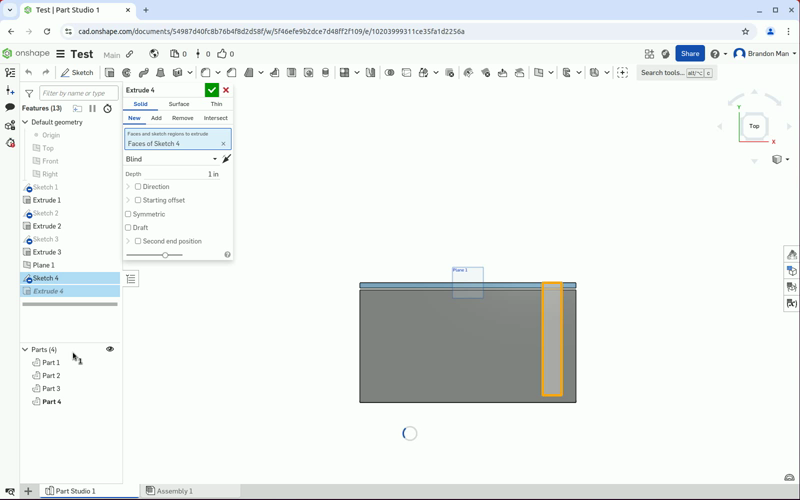
mouse_move(143, 106)
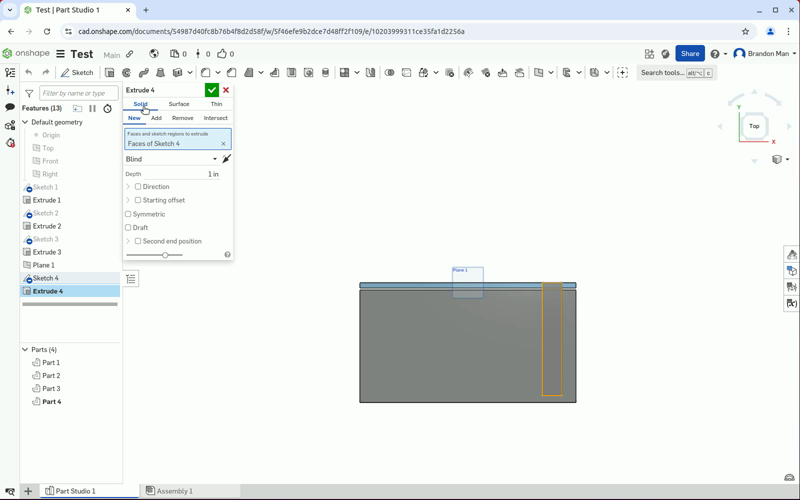
click(143, 106)
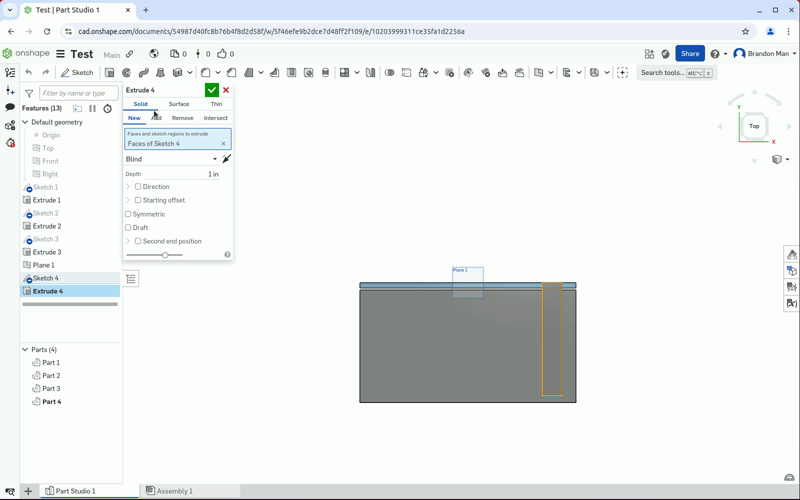
mouse_move(186, 120)
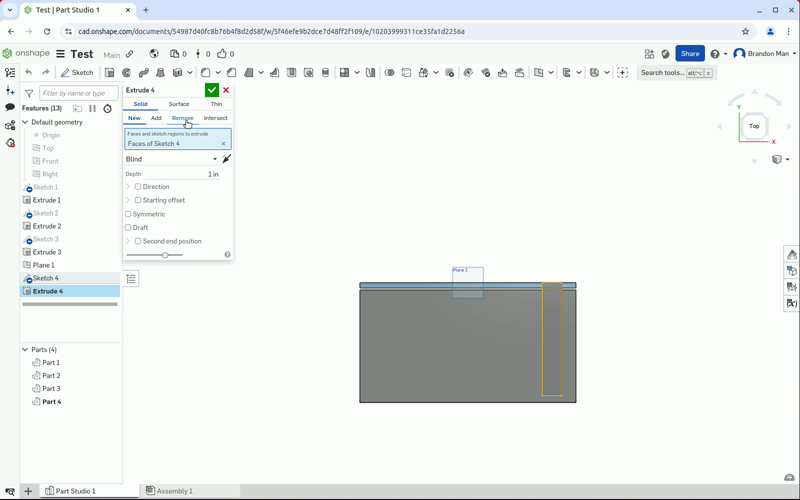
click(186, 120)
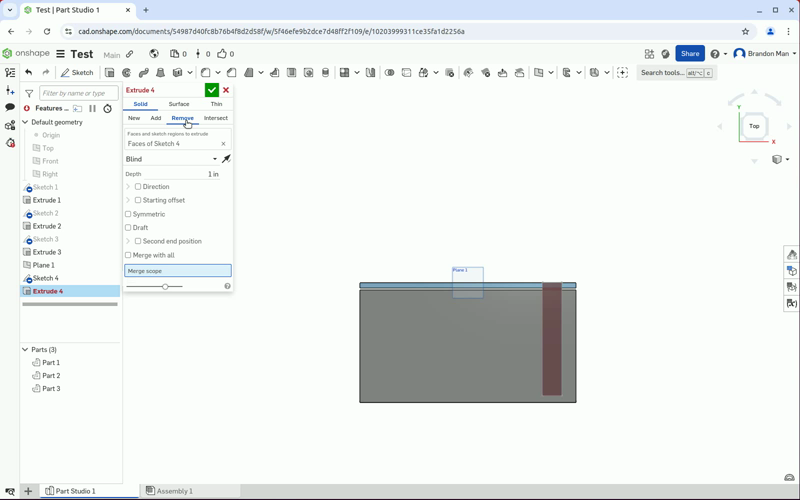
key(tab, 4)
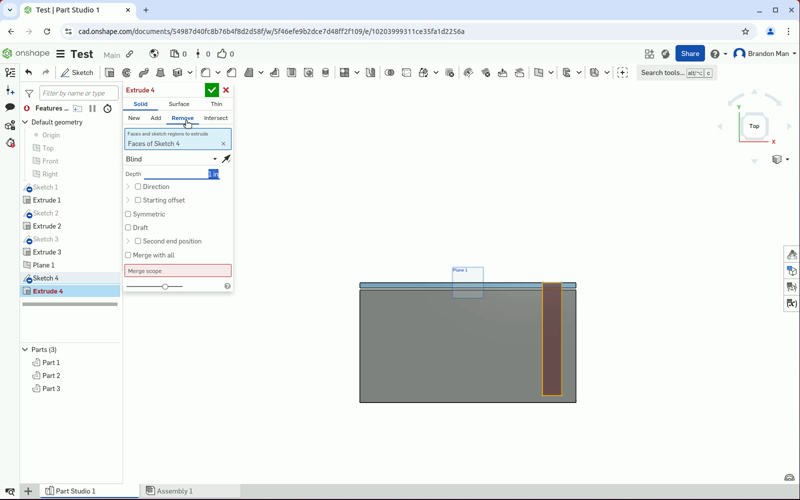
text(0.481)
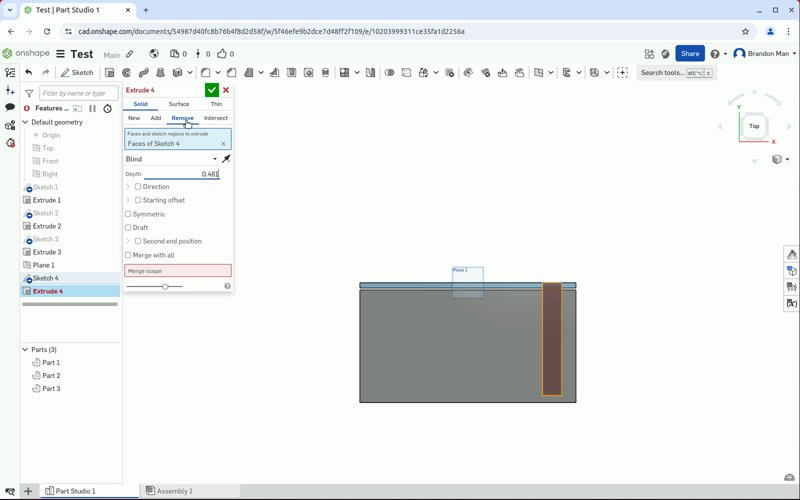
key(tab, 6)
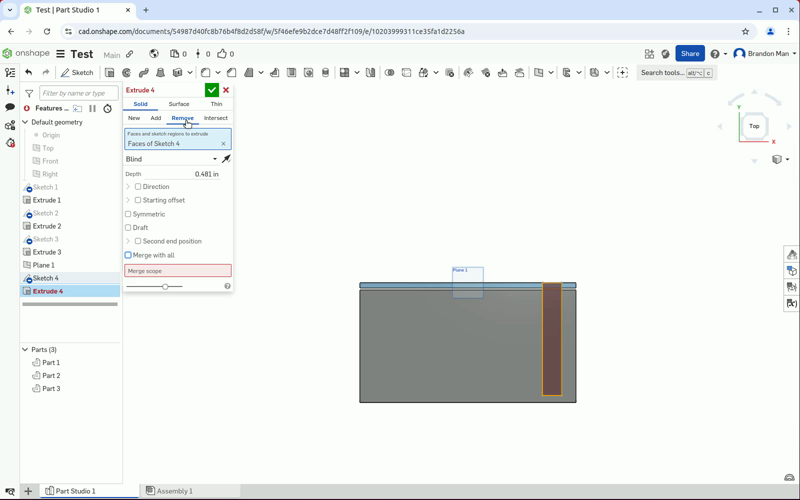
key(space)
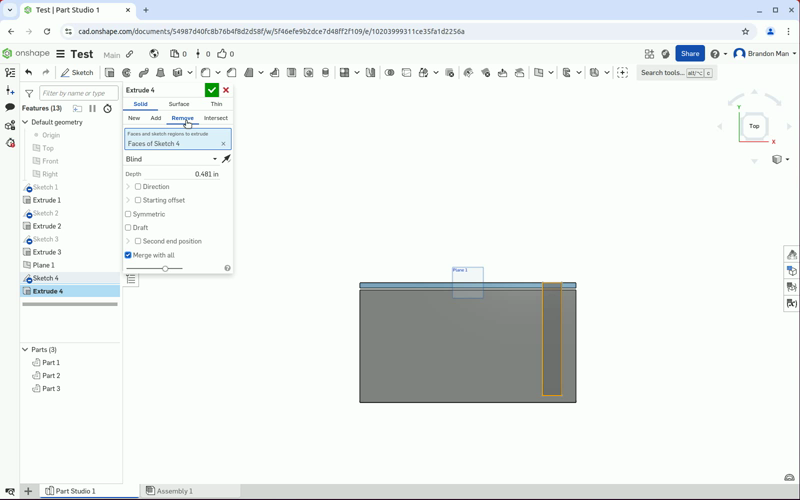
key(enter)
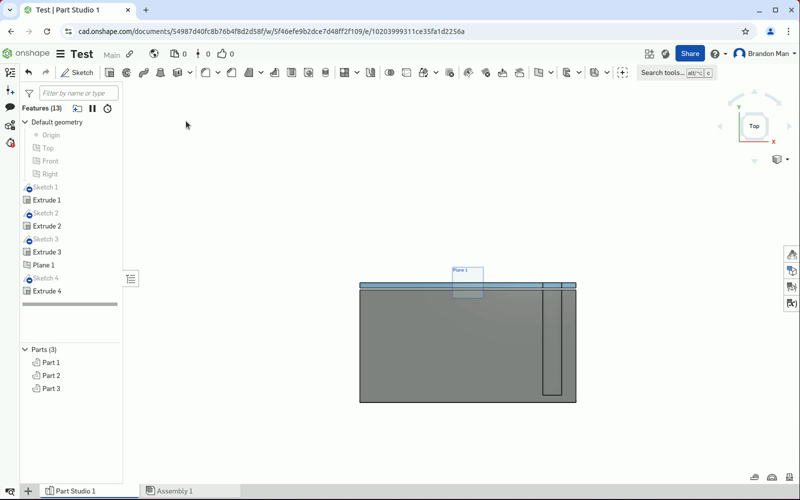
key(shift+h)
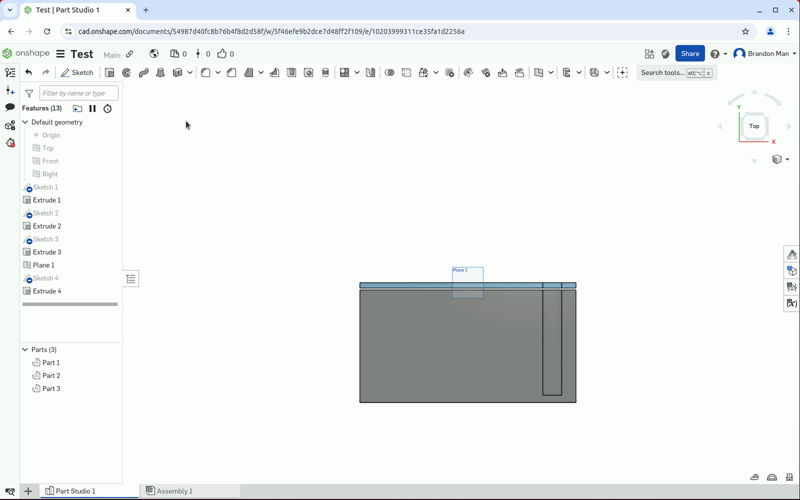
key(shift+h)
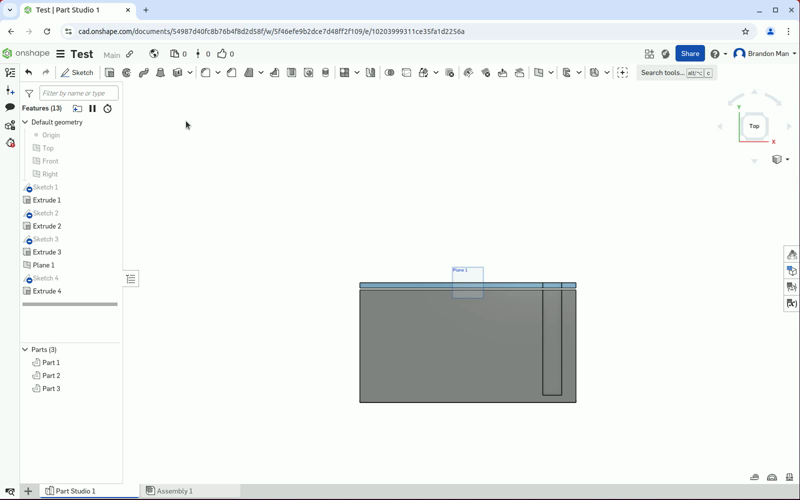
mouse_move(73, 189)
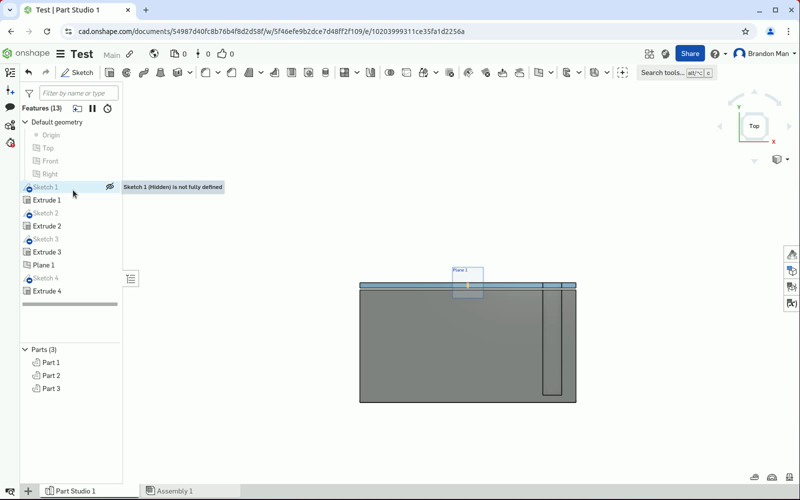
click(73, 189)
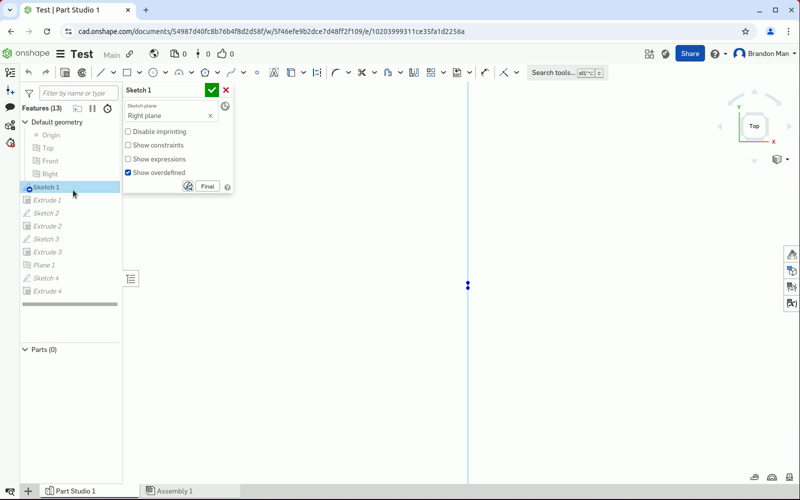
mouse_move(229, 92)
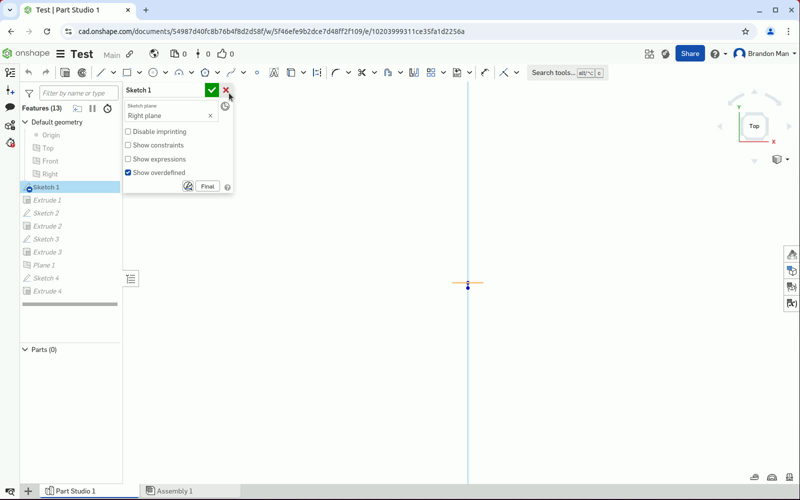
click(229, 92)
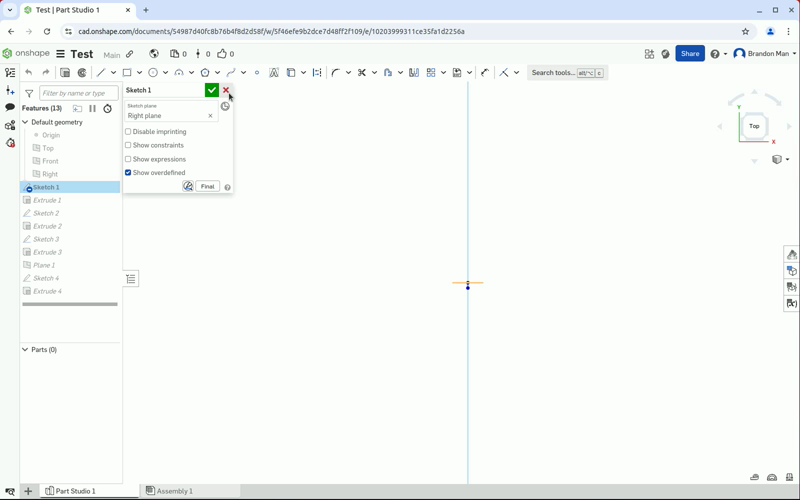
key(shift+s)
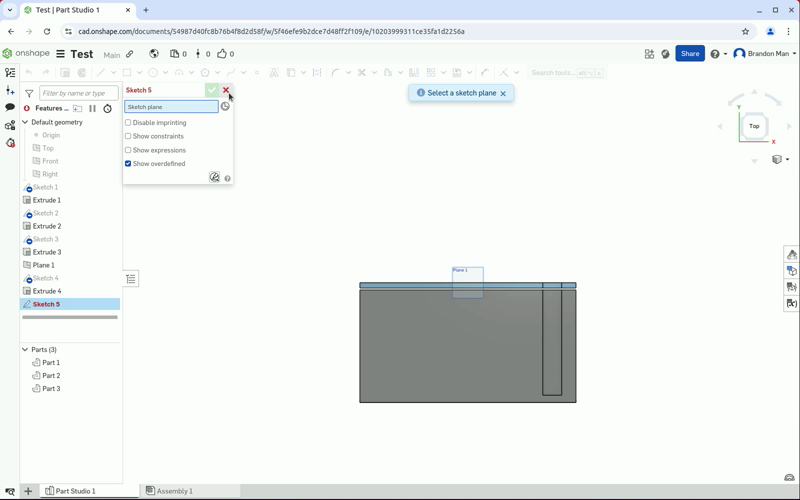
mouse_move(73, 267)
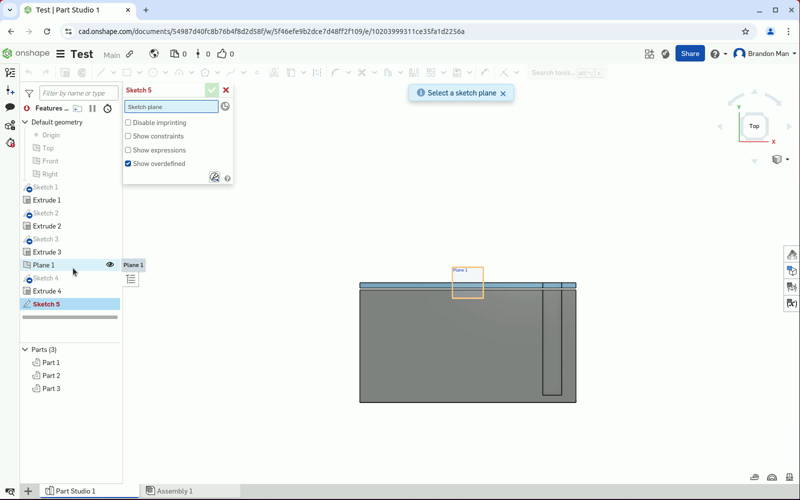
click(73, 267)
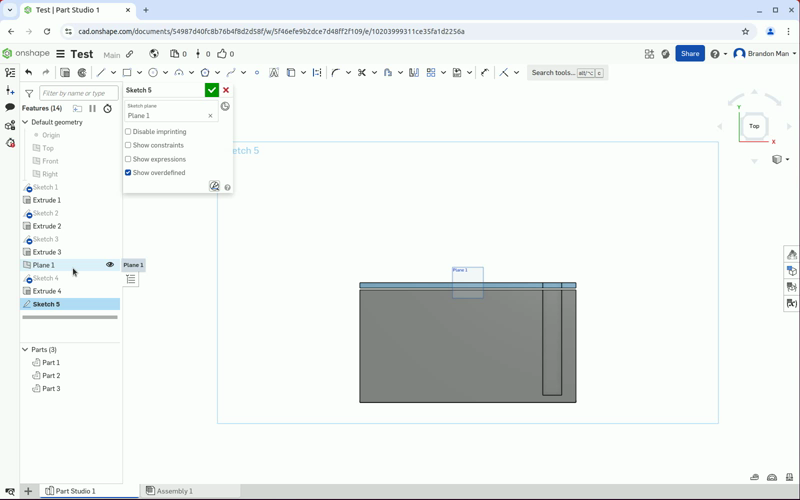
mouse_move(73, 352)
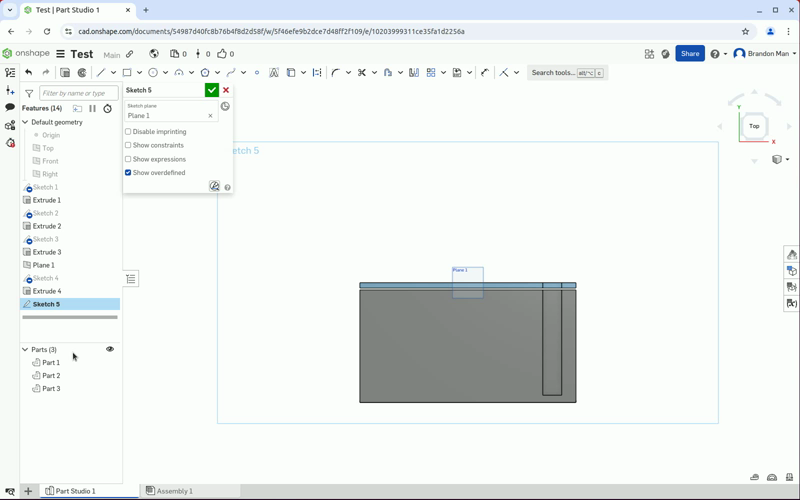
key(y)
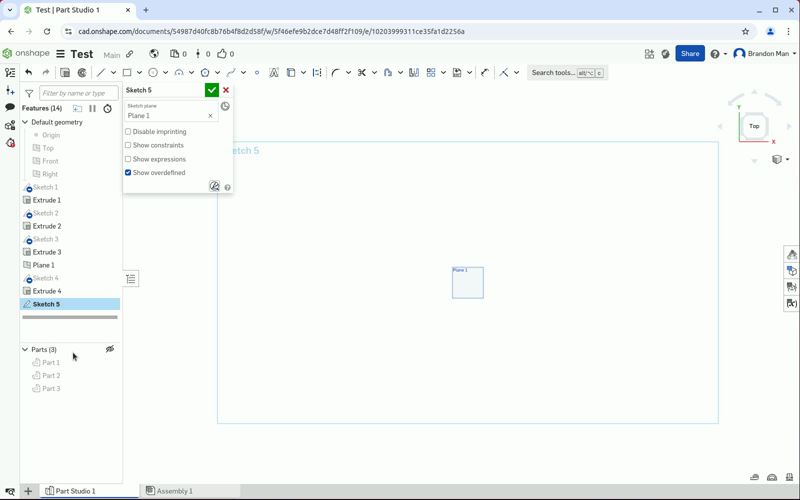
key(l)
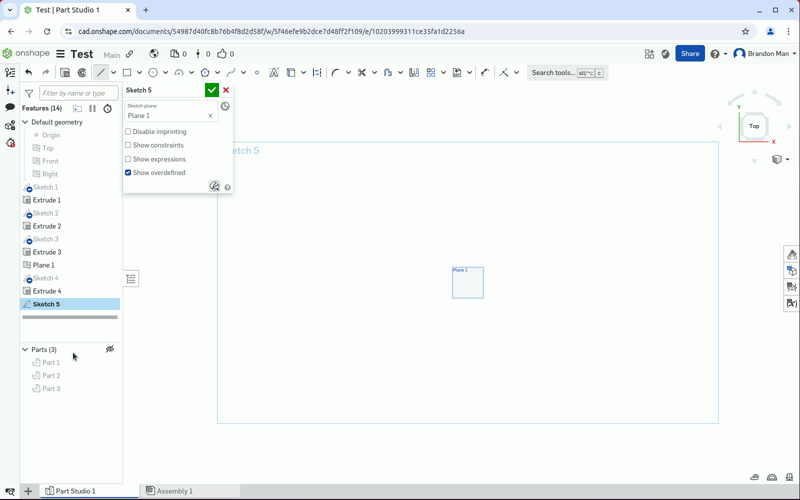
key_down(shift)
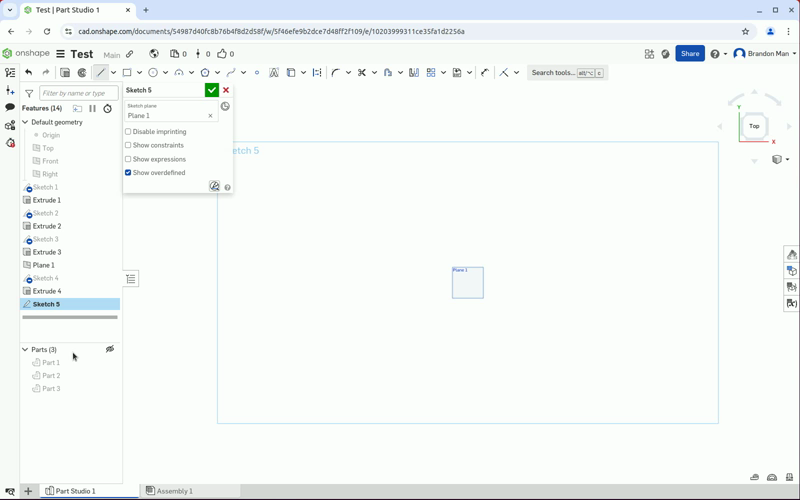
mouse_move(497, 395)
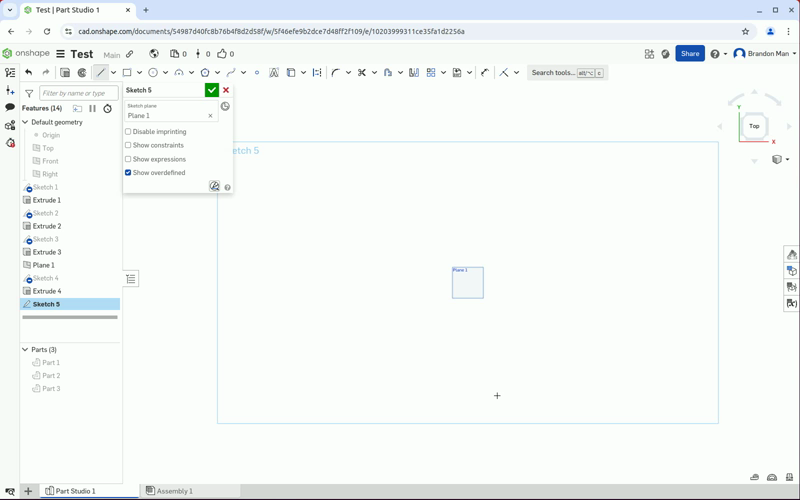
click(497, 395)
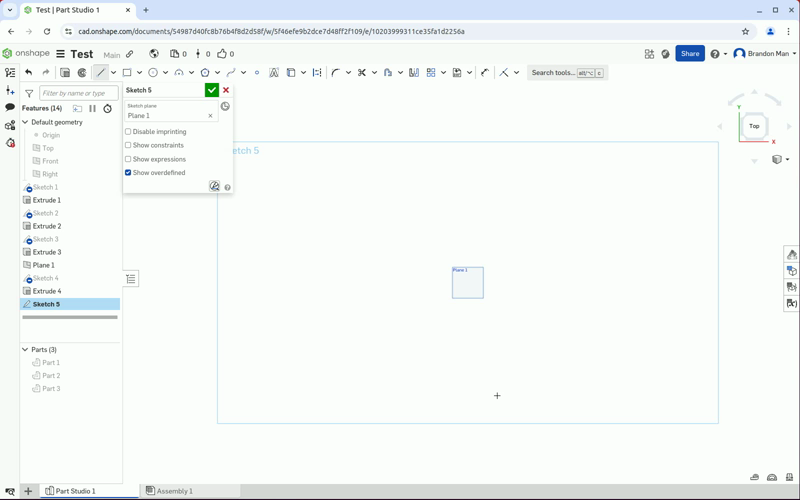
key_up(shift)
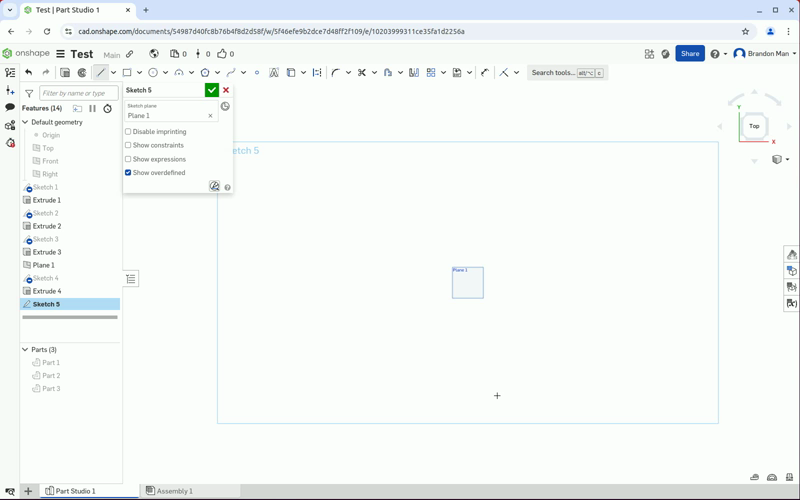
key_down(shift)
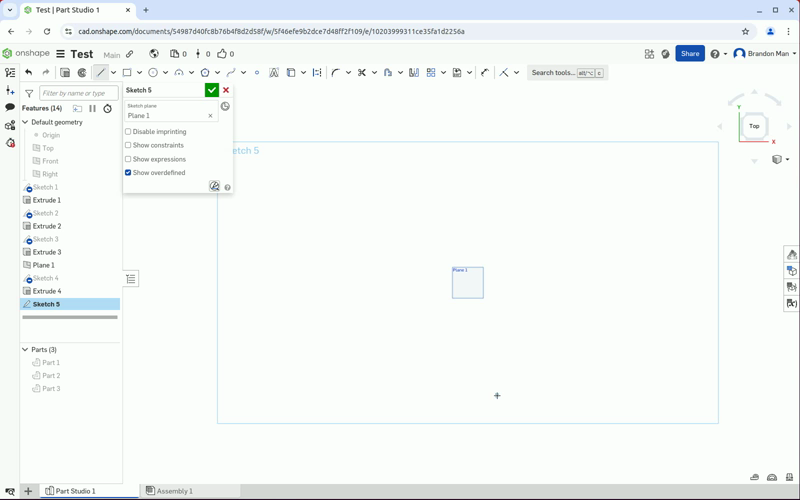
mouse_move(527, 395)
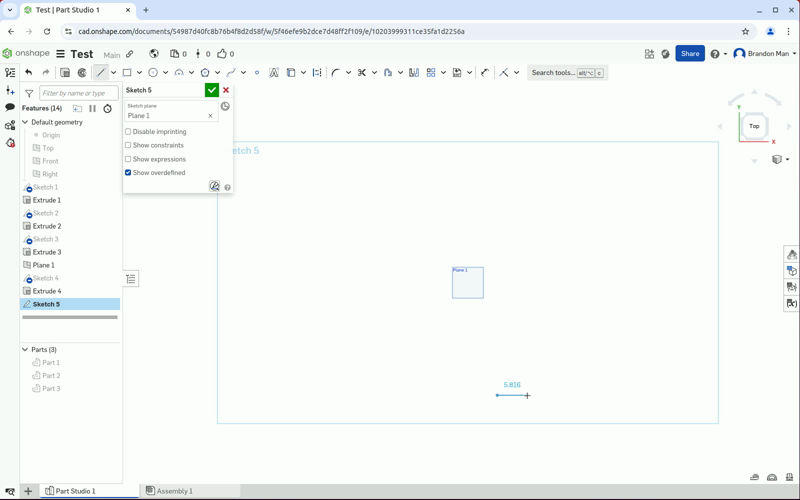
mouse_move(516, 395)
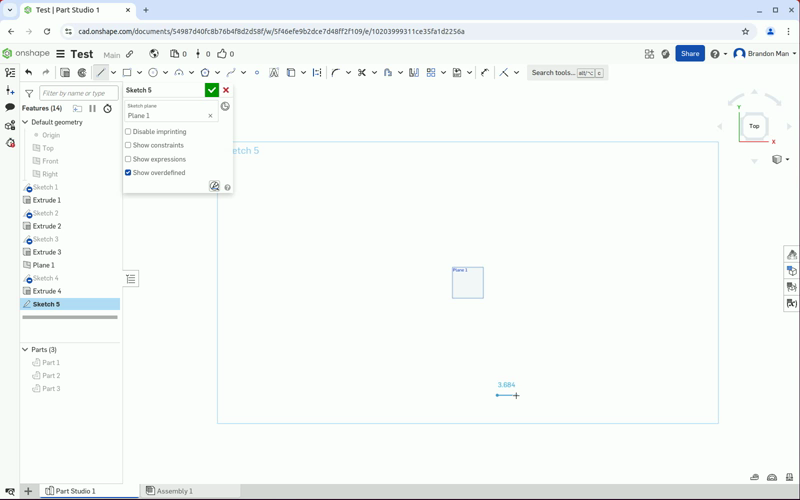
click(516, 395)
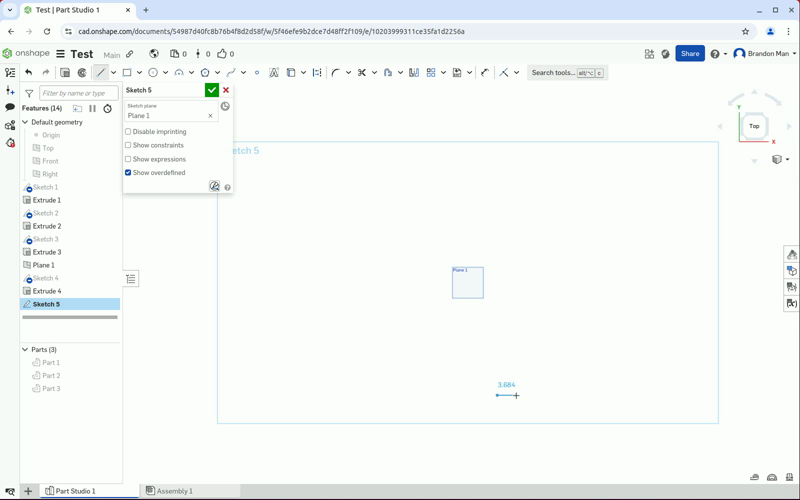
key_up(shift)
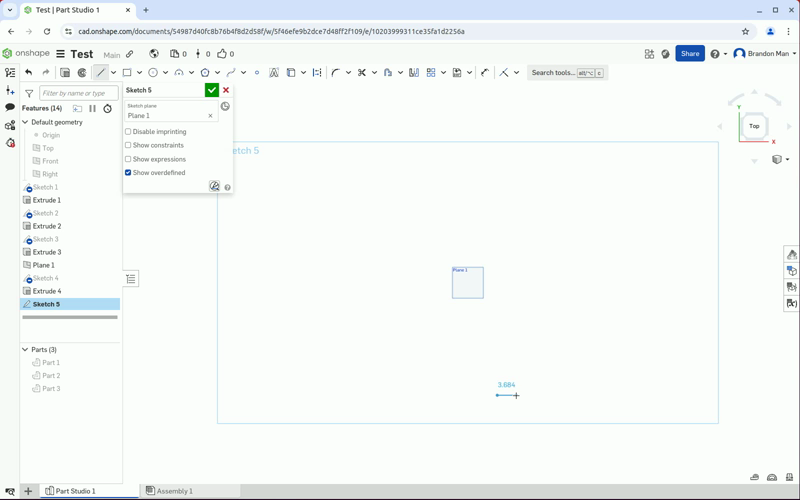
key_down(shift)
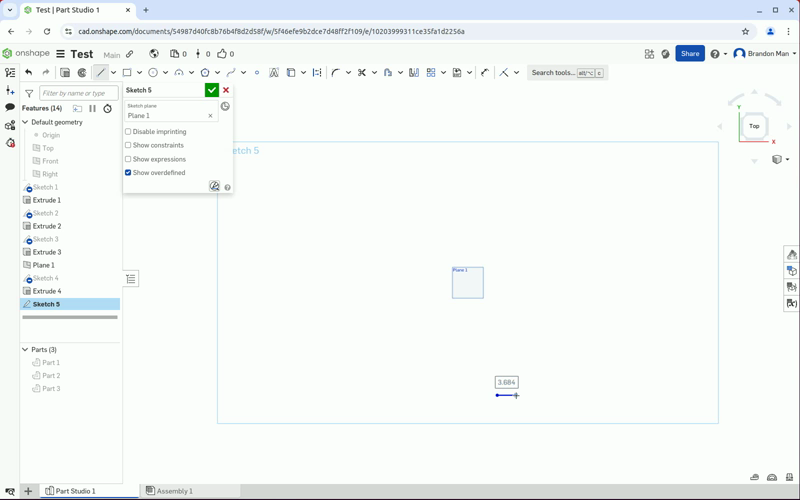
mouse_move(516, 282)
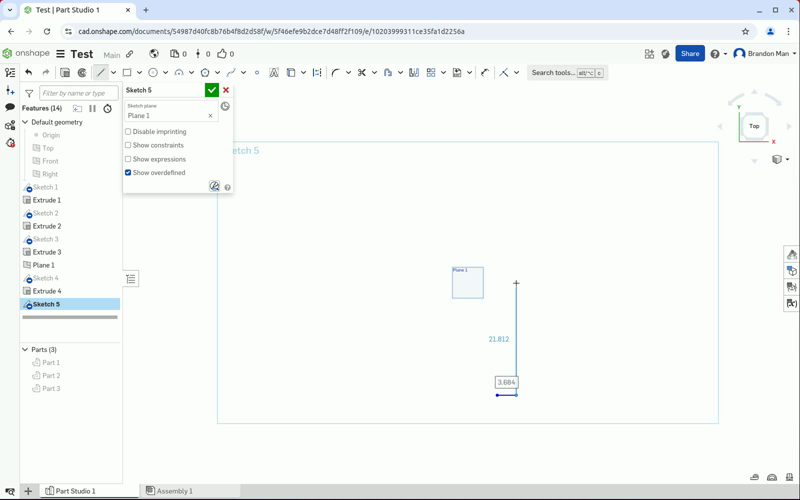
click(516, 282)
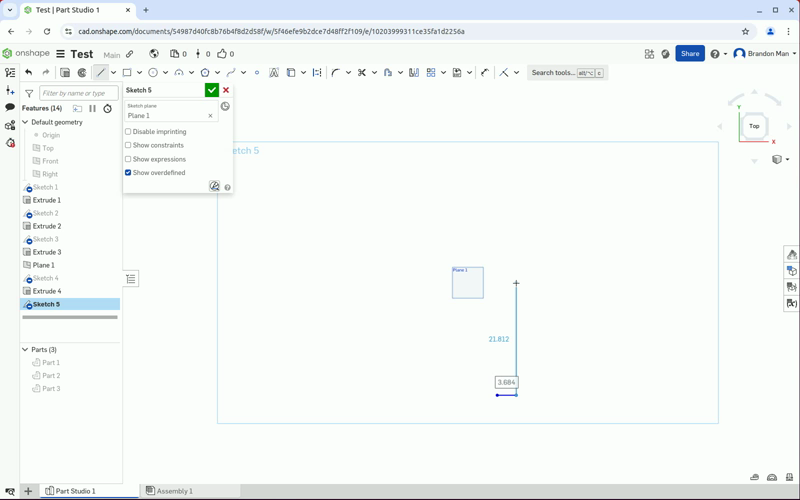
key_up(shift)
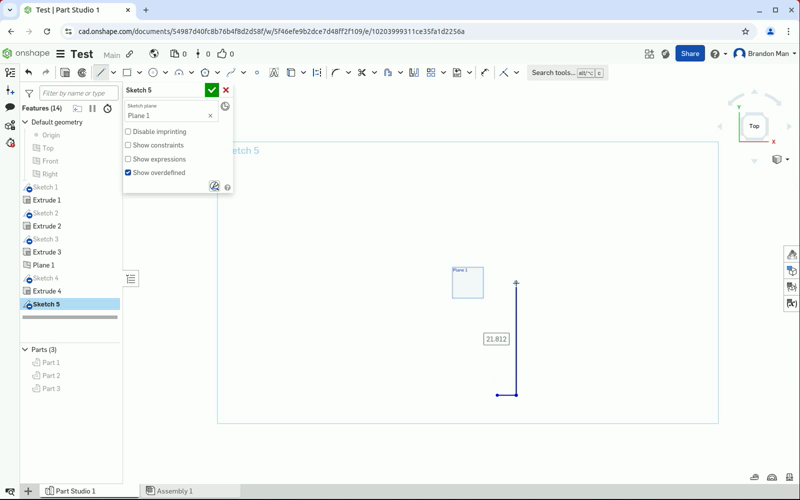
key_down(shift)
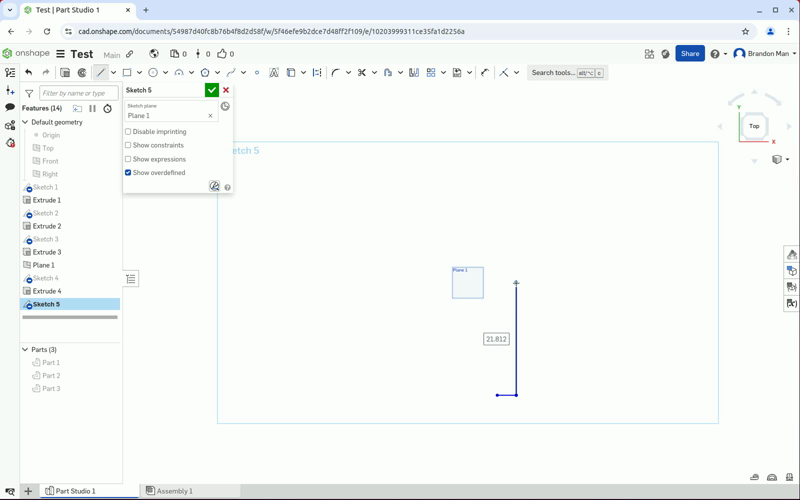
mouse_move(546, 282)
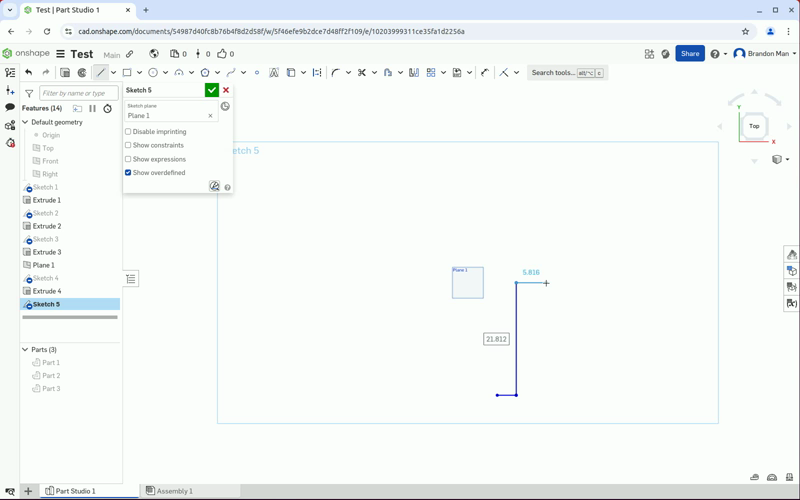
mouse_move(497, 282)
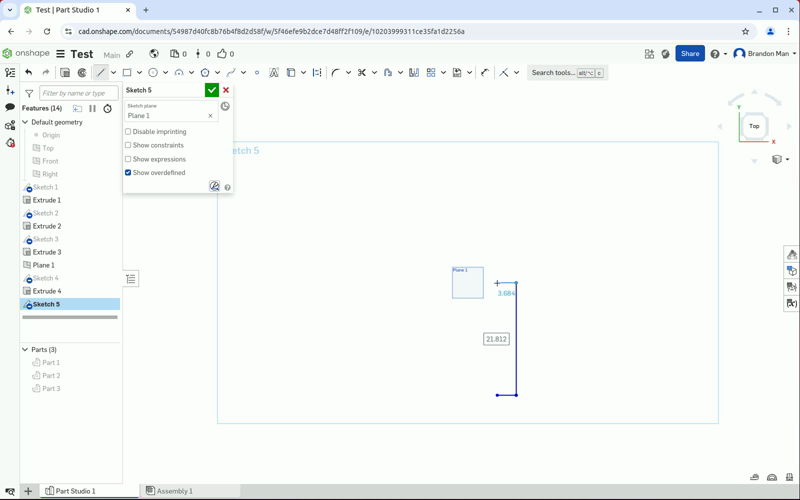
click(497, 282)
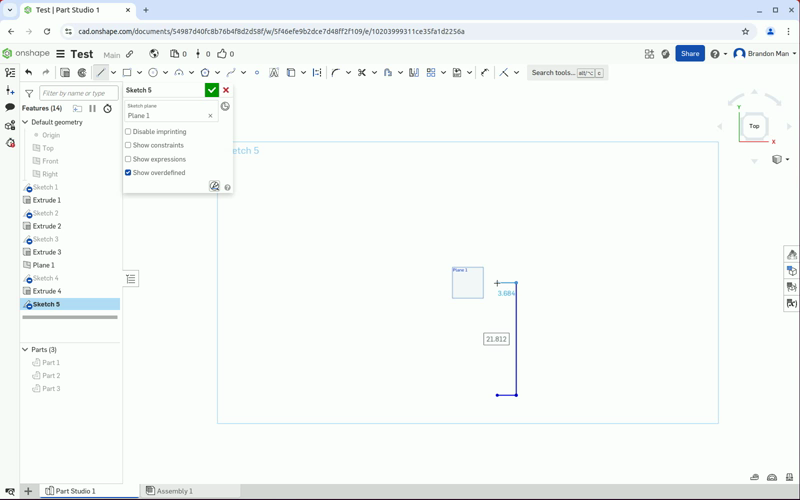
key_up(shift)
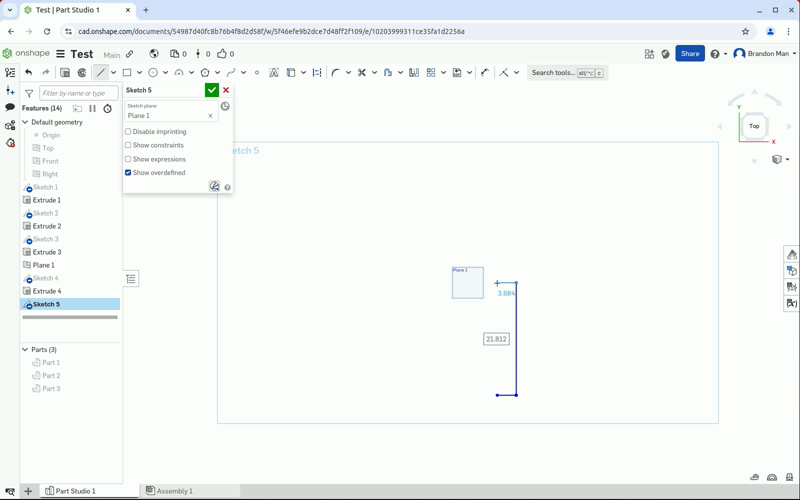
key_down(shift)
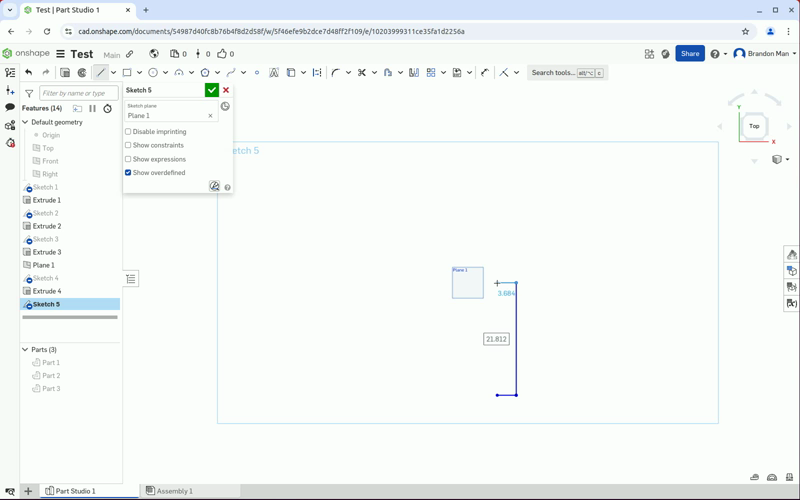
mouse_move(497, 395)
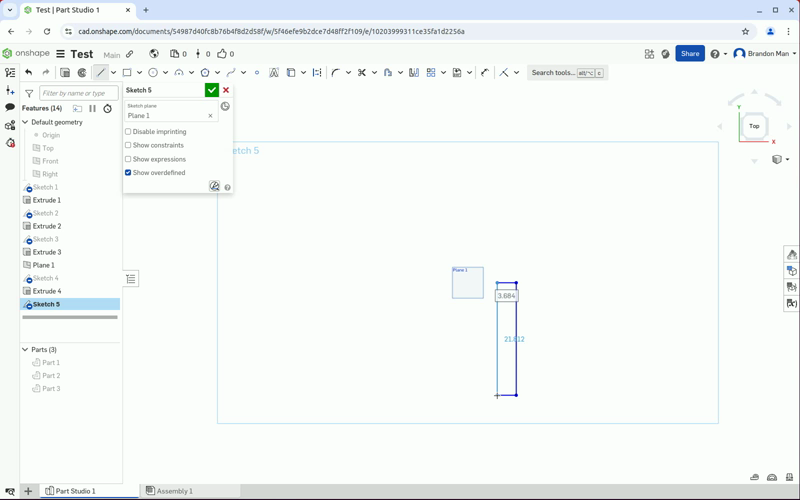
key_up(shift)
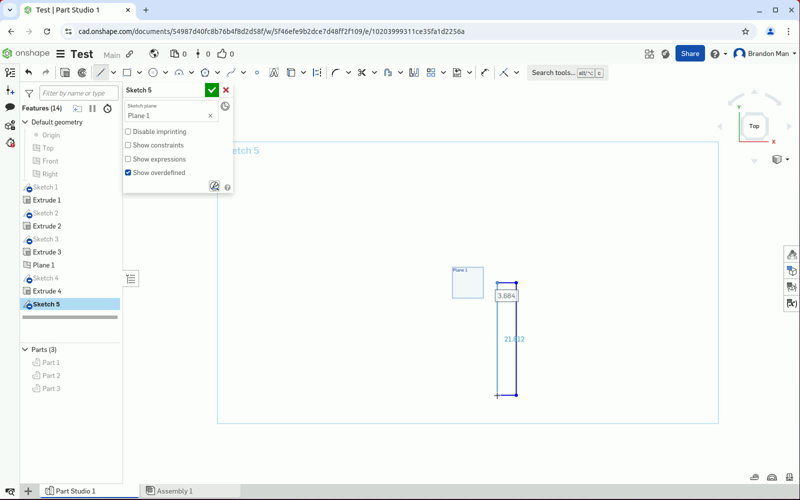
click(497, 395)
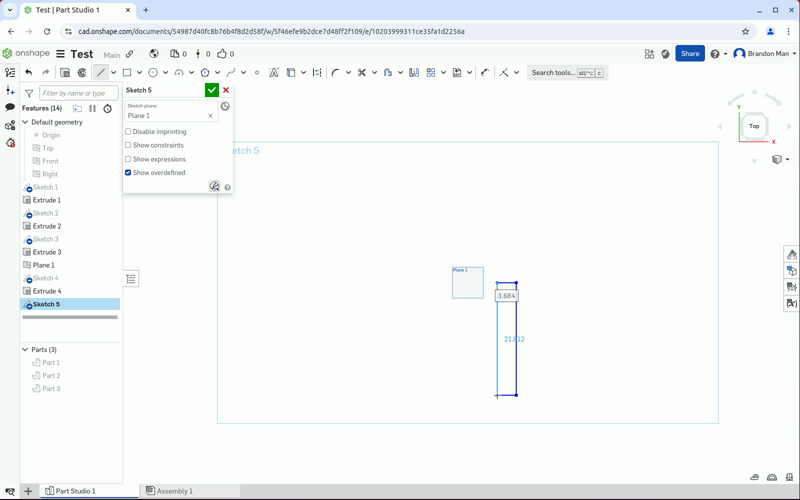
key(esc)
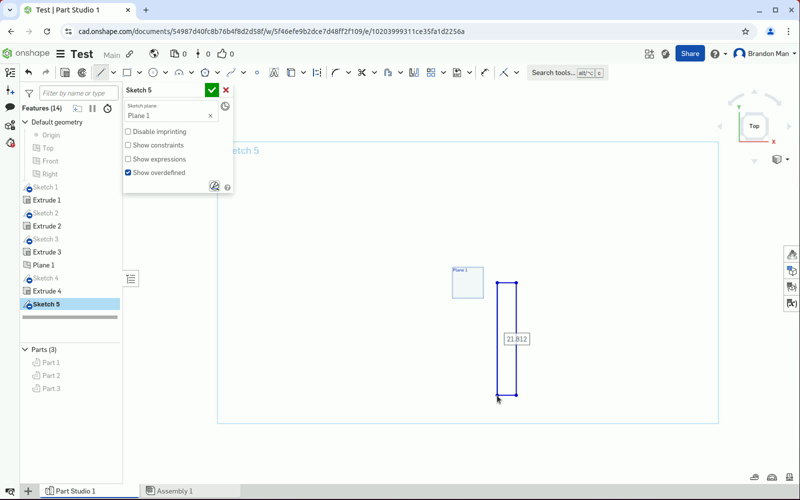
mouse_move(509, 371)
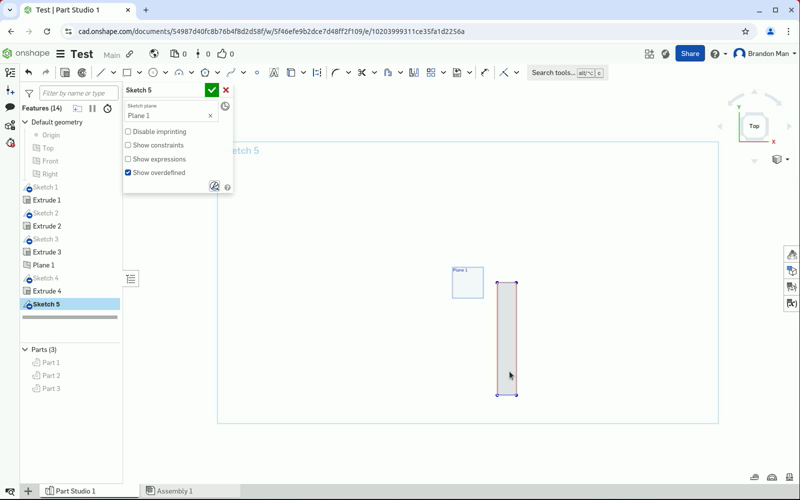
click(509, 371)
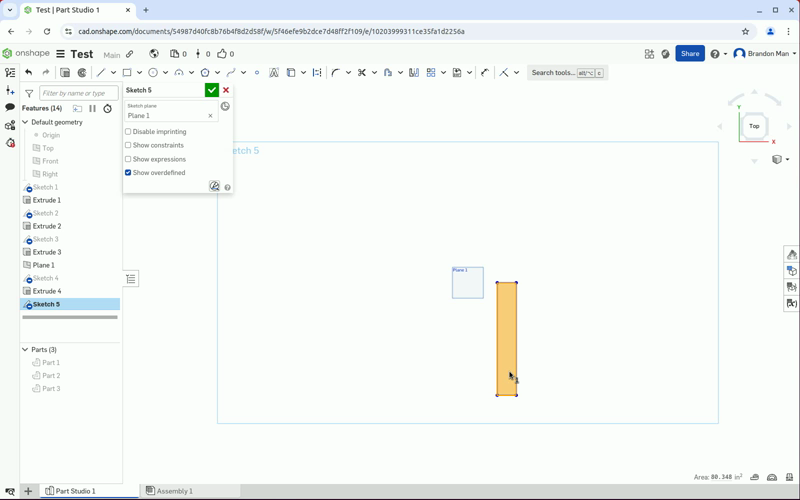
mouse_move(73, 352)
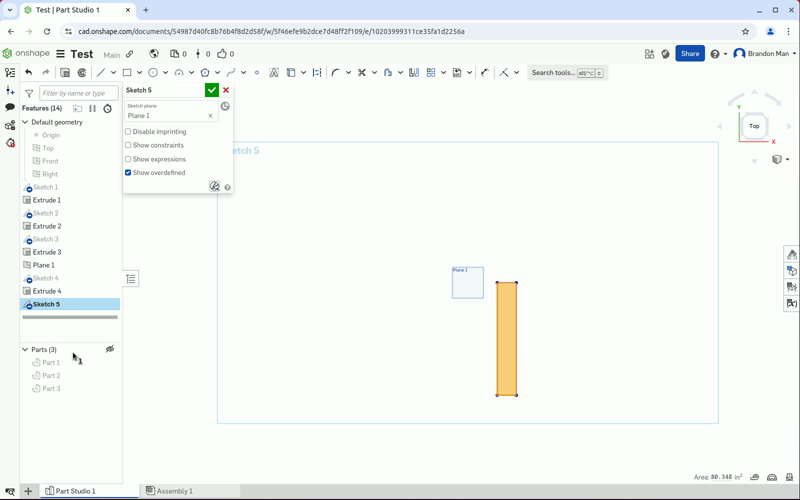
key(shift+y)
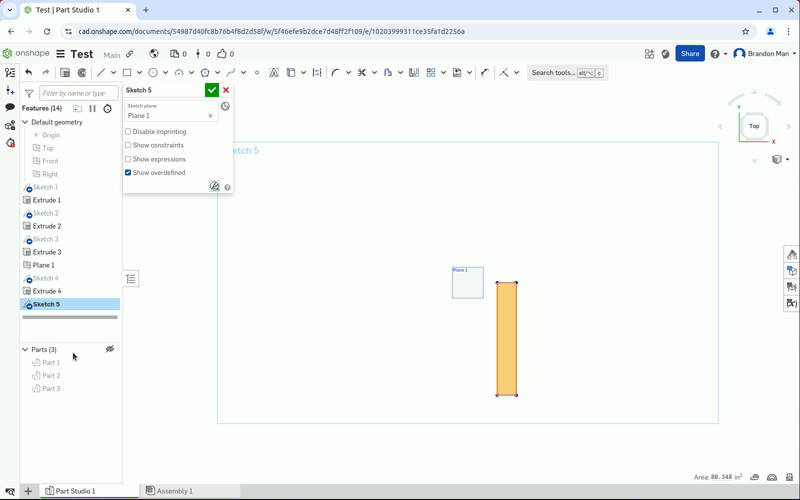
key(shift+e)
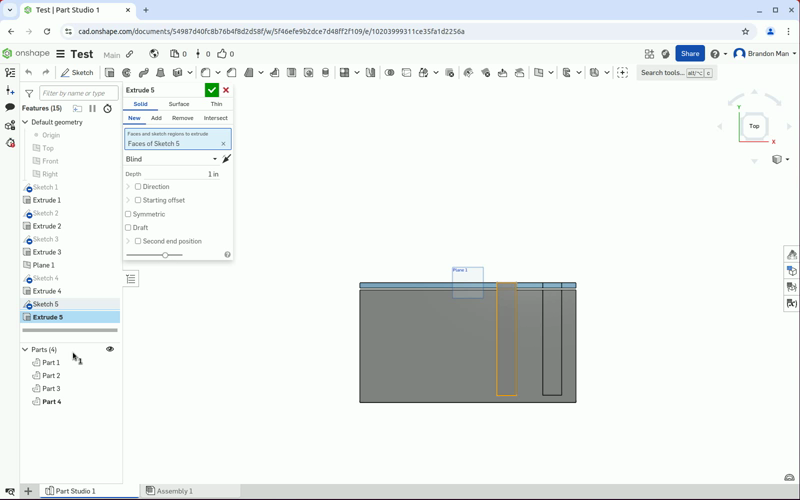
mouse_move(143, 106)
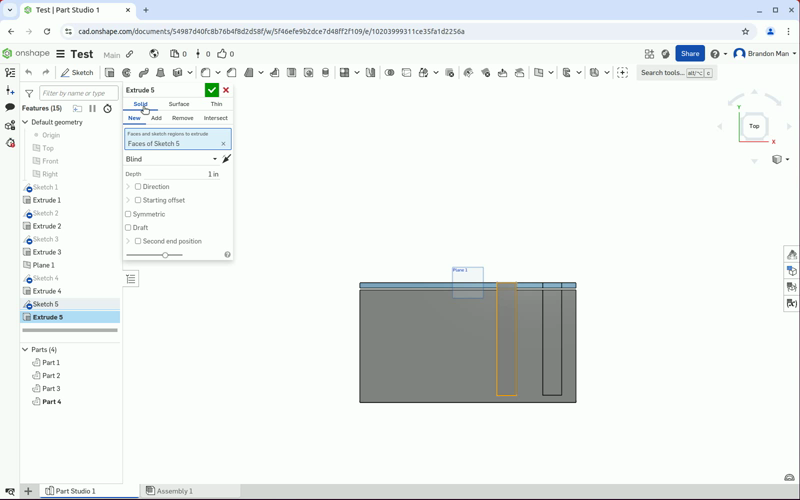
click(143, 106)
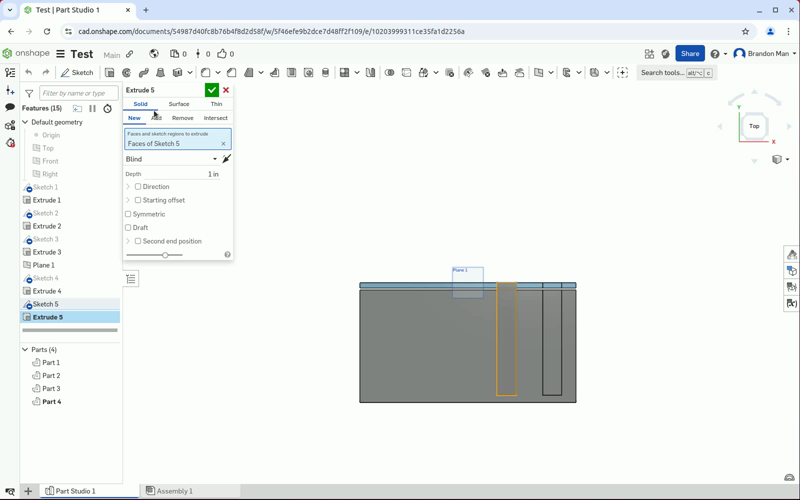
mouse_move(186, 120)
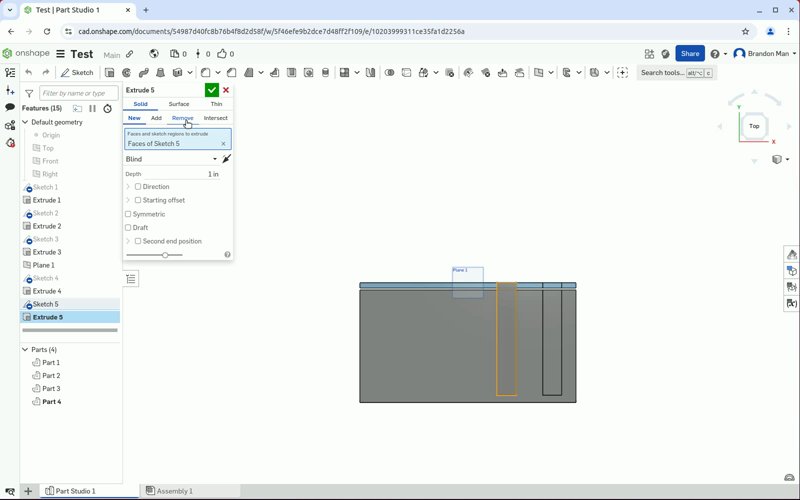
click(186, 120)
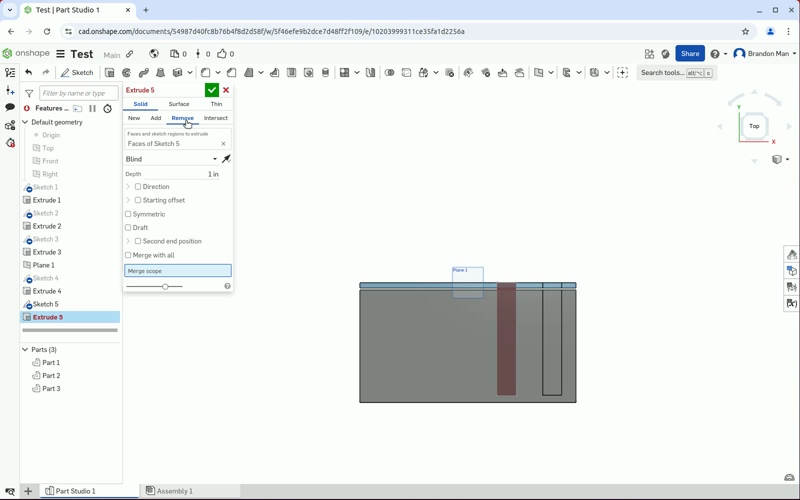
key(tab, 4)
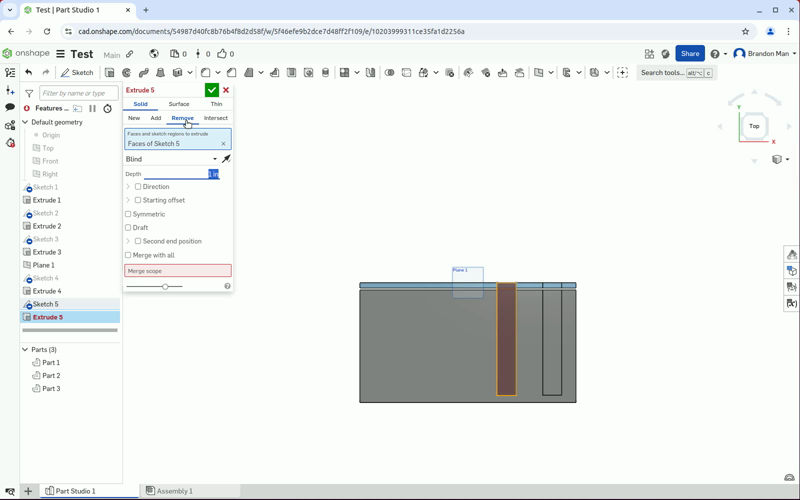
text(0.481)
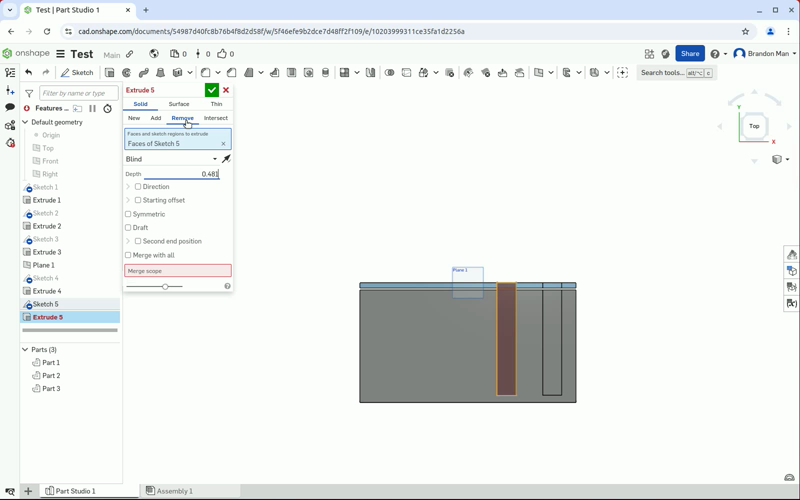
key(tab, 6)
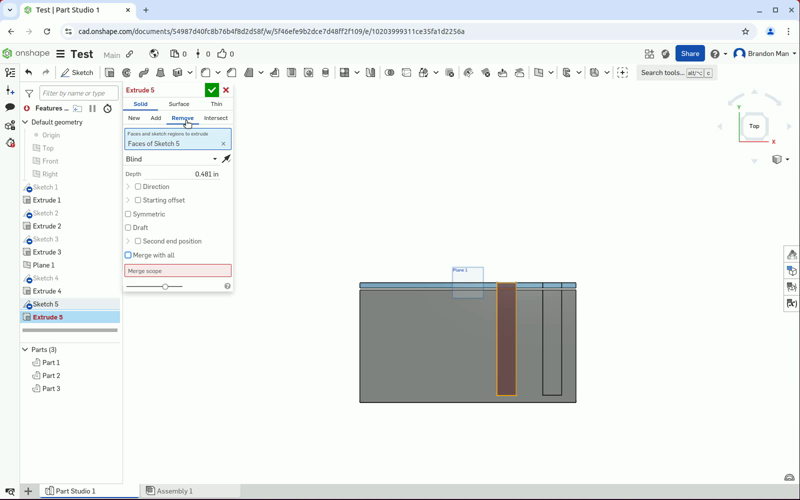
key(space)
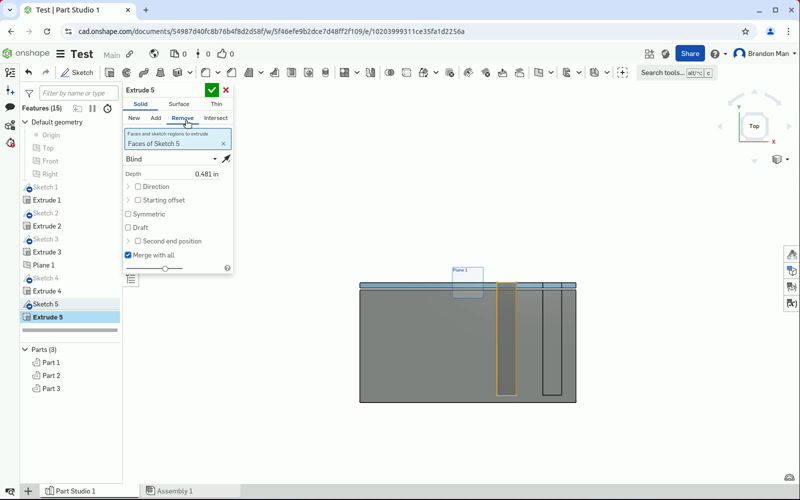
key(enter)
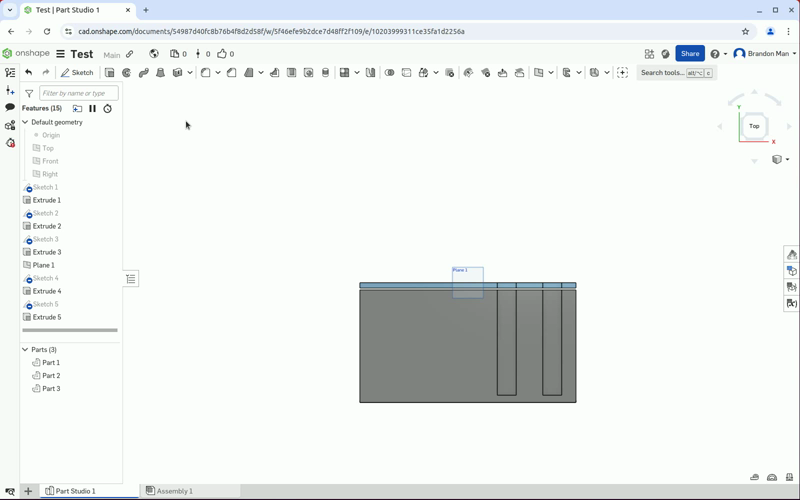
key(shift+h)
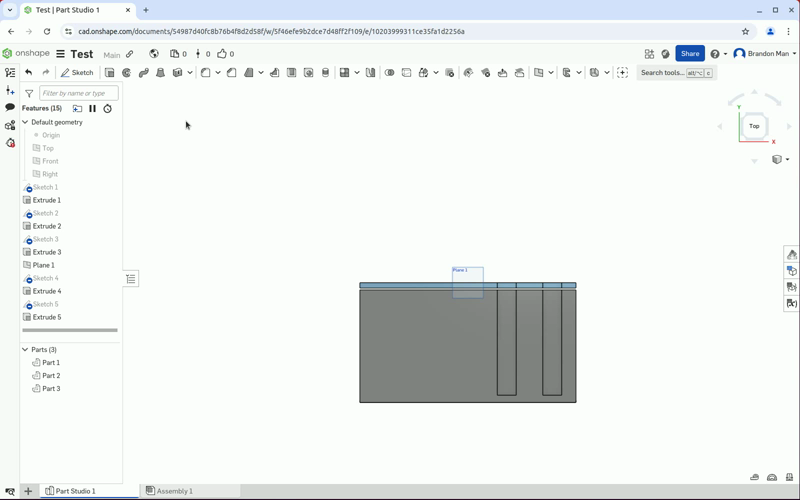
key(shift+h)
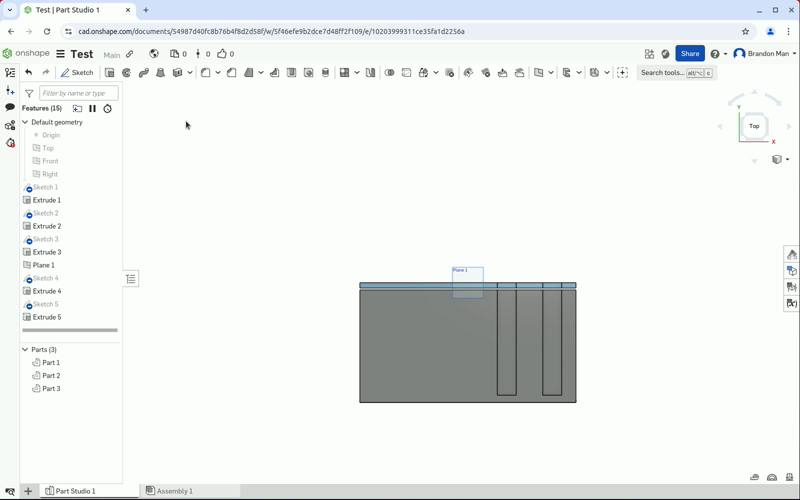
mouse_move(73, 189)
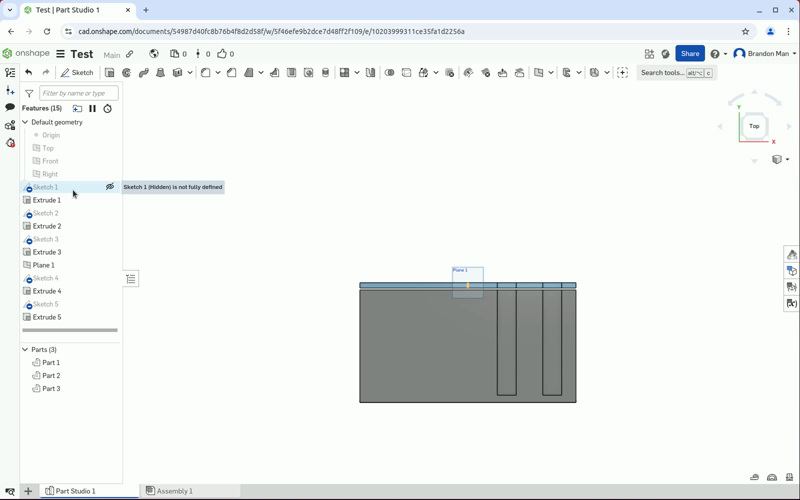
click(73, 189)
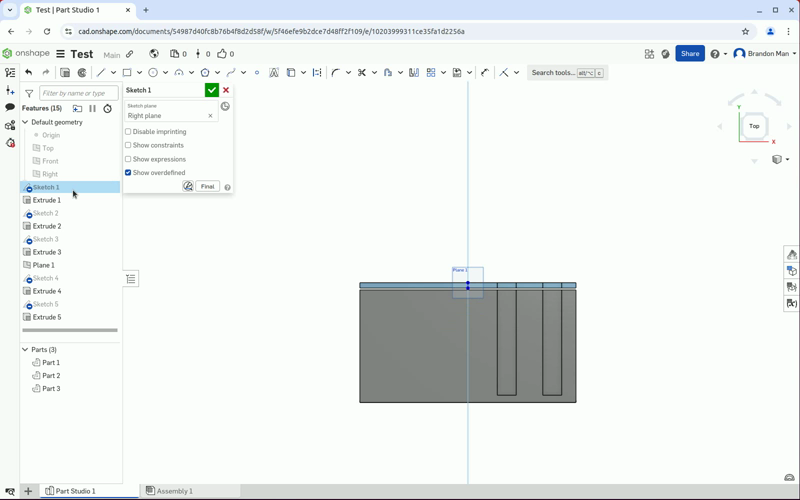
mouse_move(229, 92)
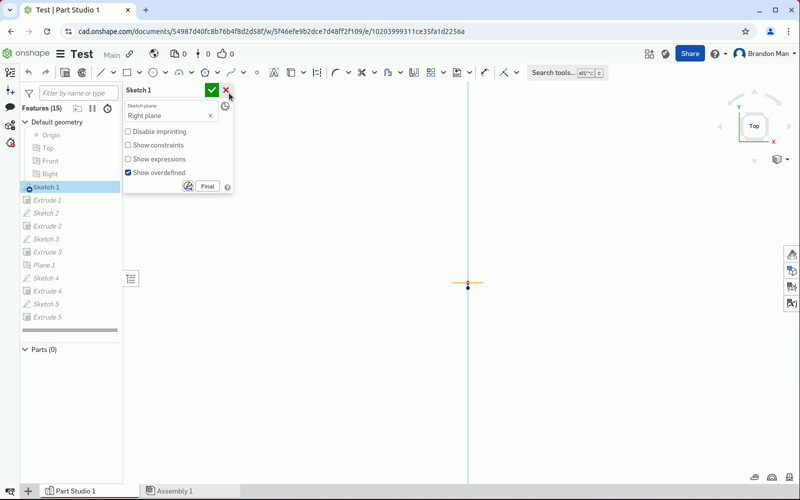
click(229, 92)
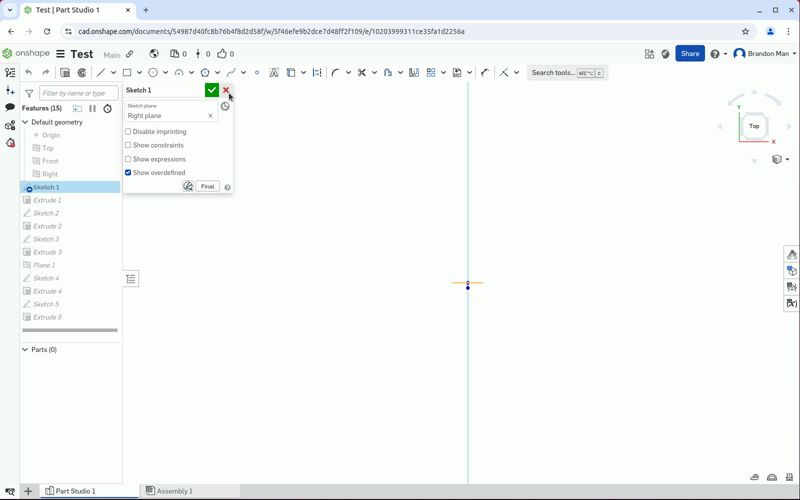
key(shift+s)
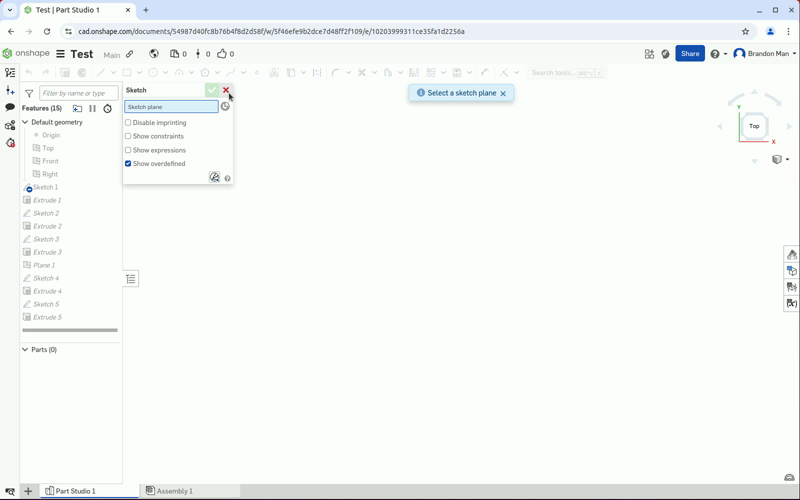
mouse_move(73, 267)
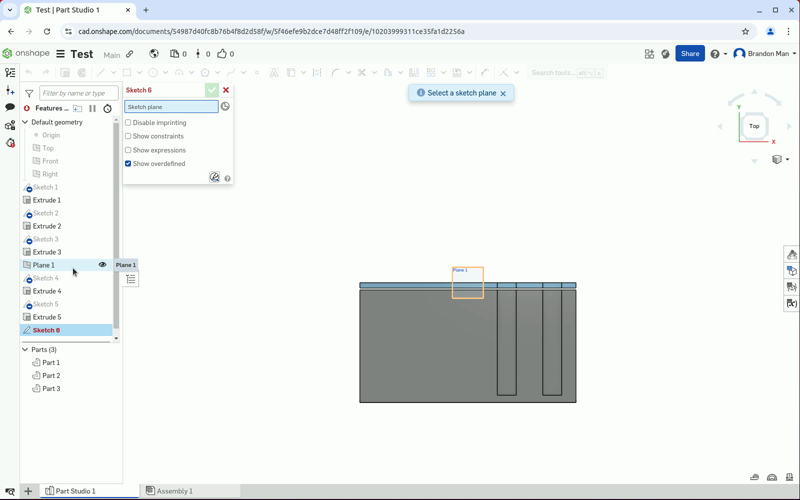
click(73, 267)
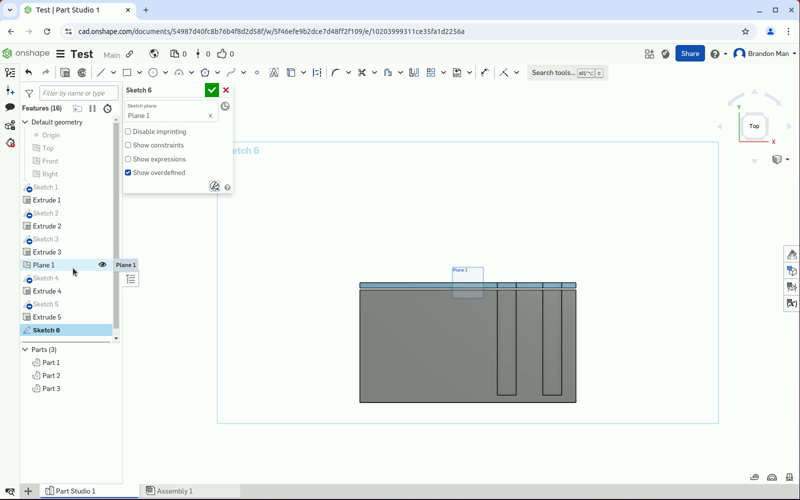
mouse_move(73, 352)
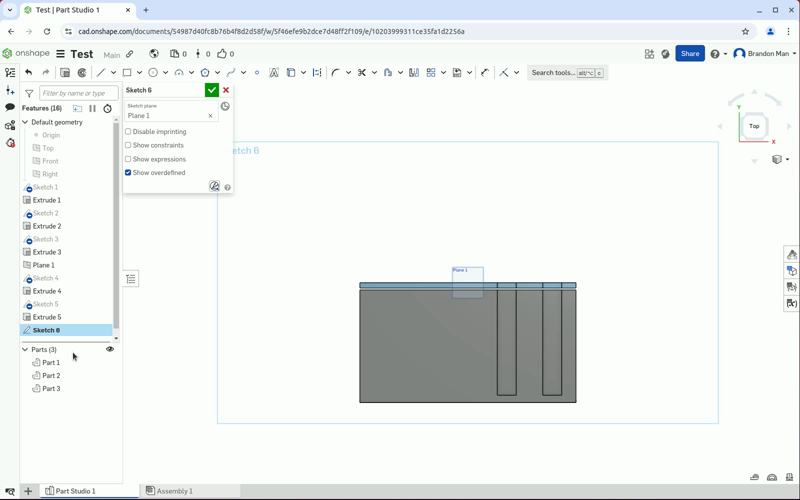
key(y)
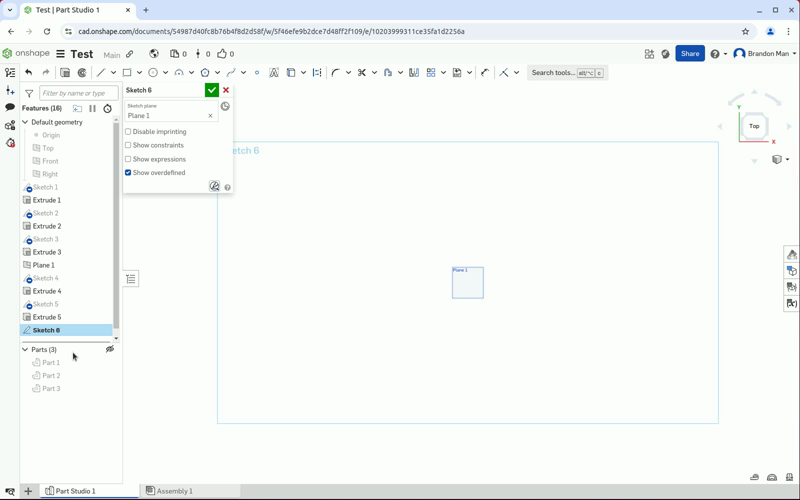
key(l)
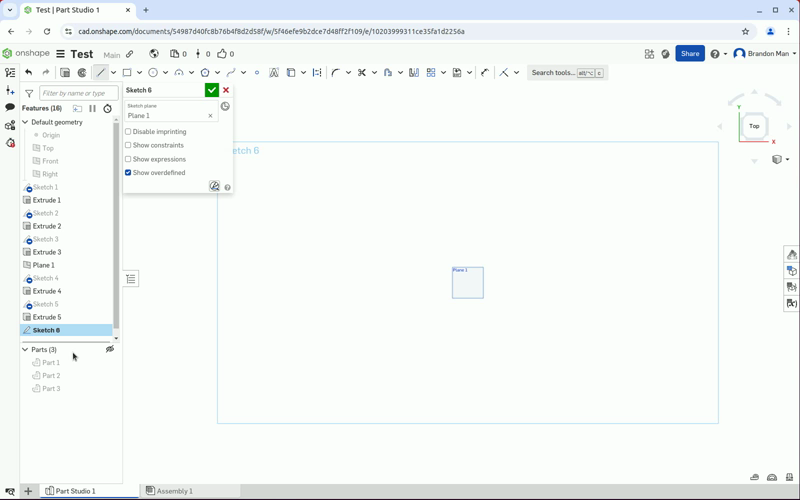
key_down(shift)
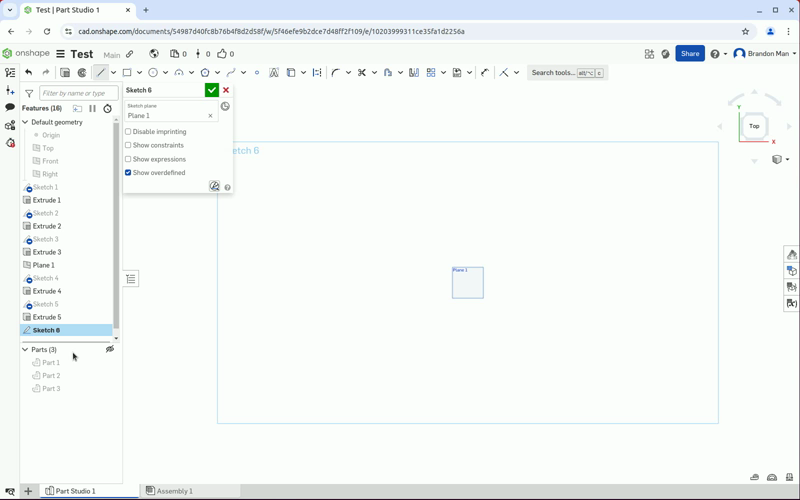
mouse_move(451, 395)
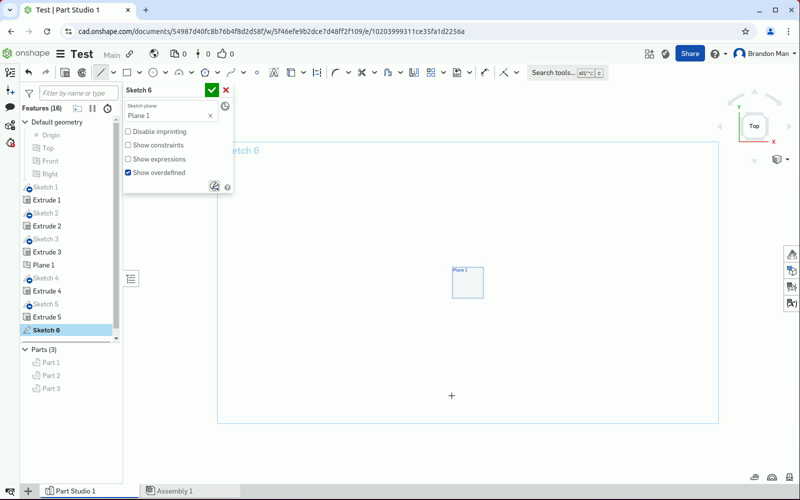
click(451, 395)
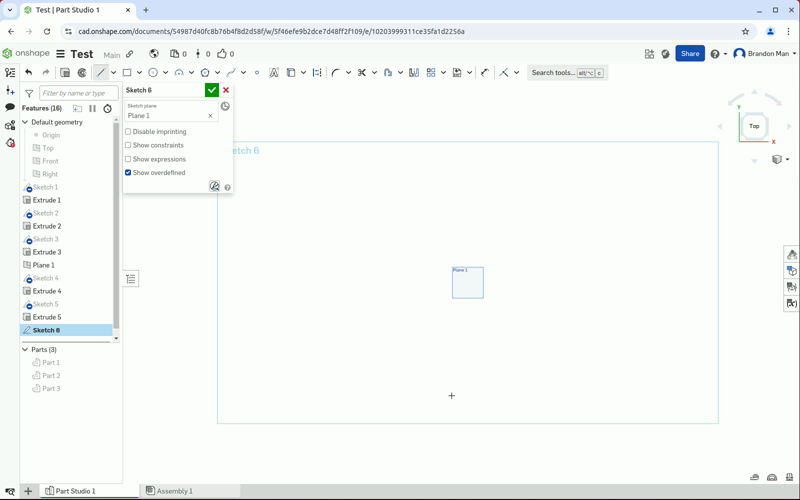
key_up(shift)
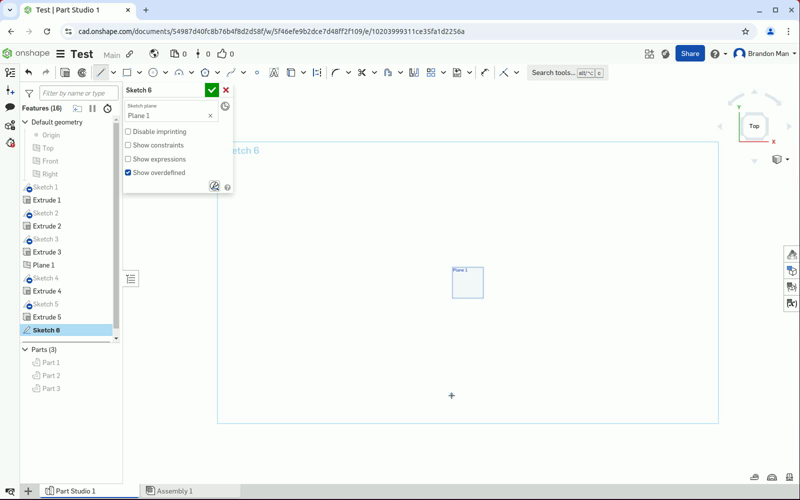
key_down(shift)
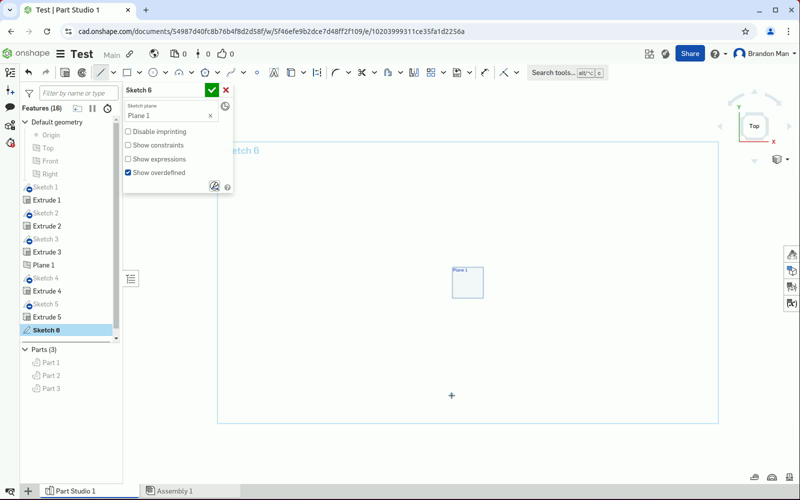
mouse_move(481, 395)
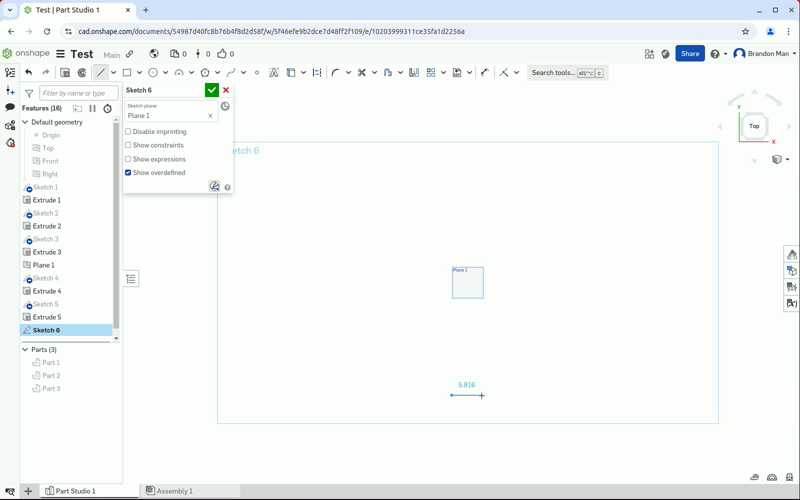
mouse_move(470, 395)
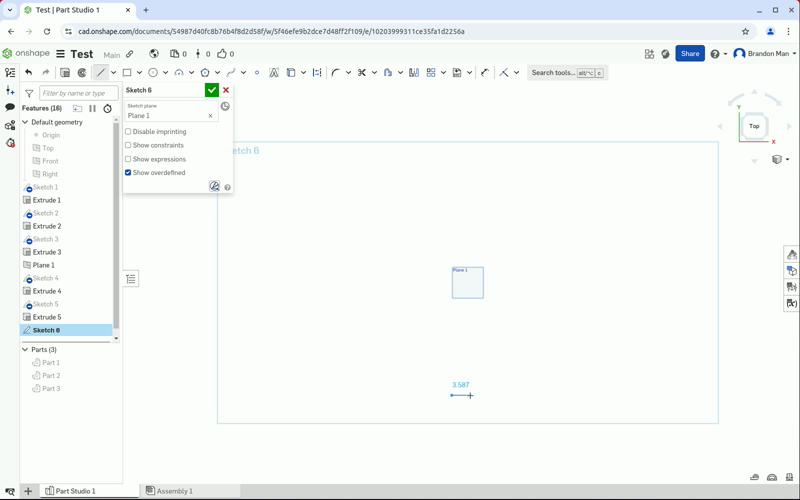
click(470, 395)
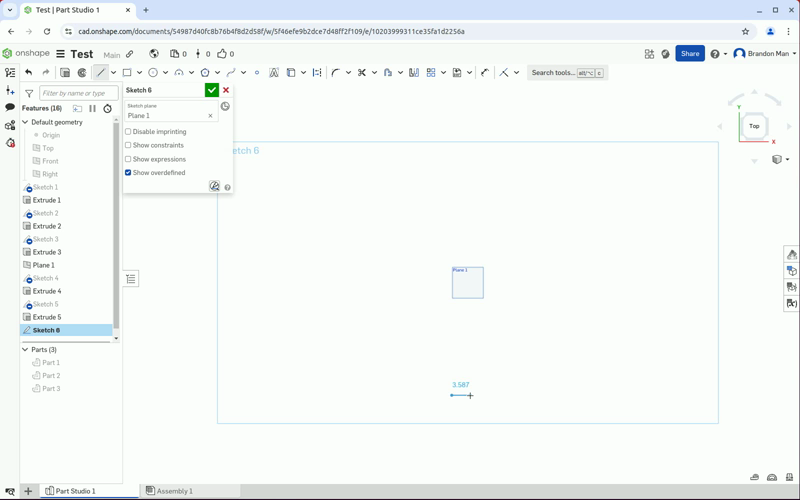
key_up(shift)
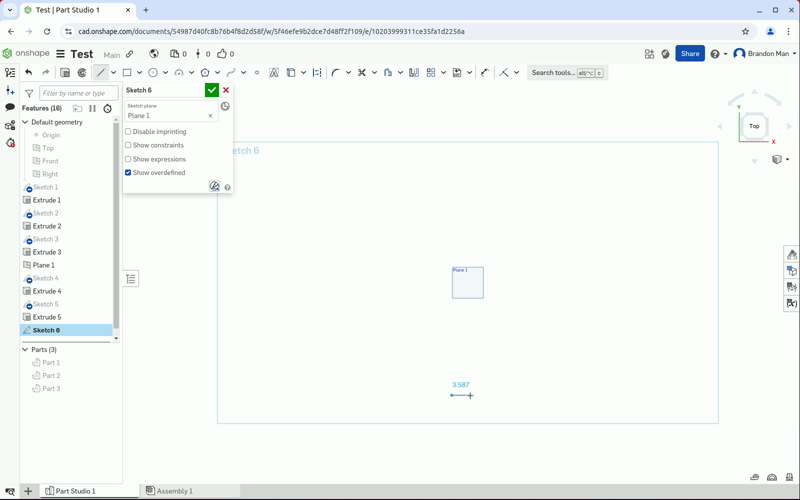
key_down(shift)
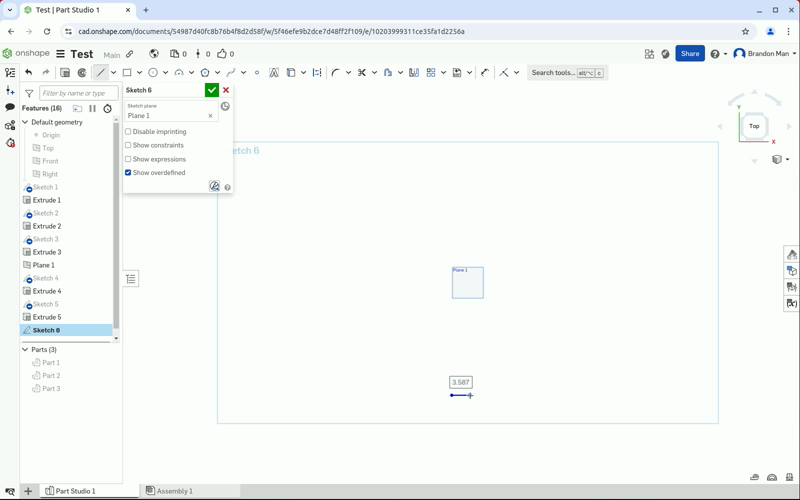
mouse_move(470, 282)
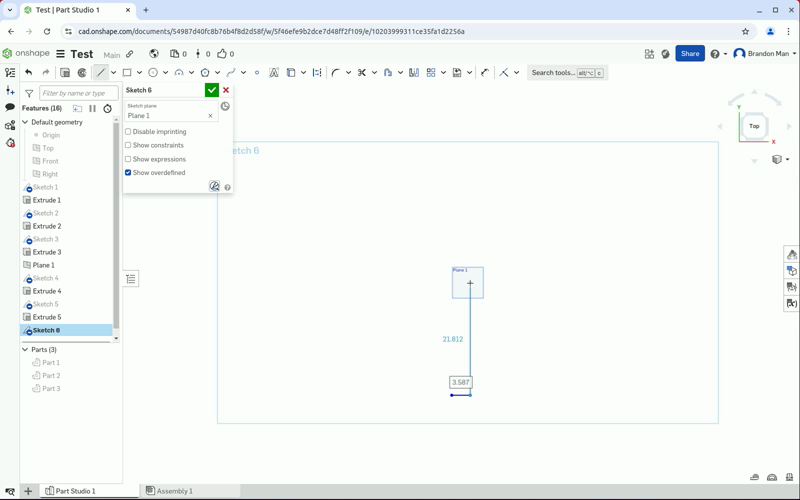
click(470, 282)
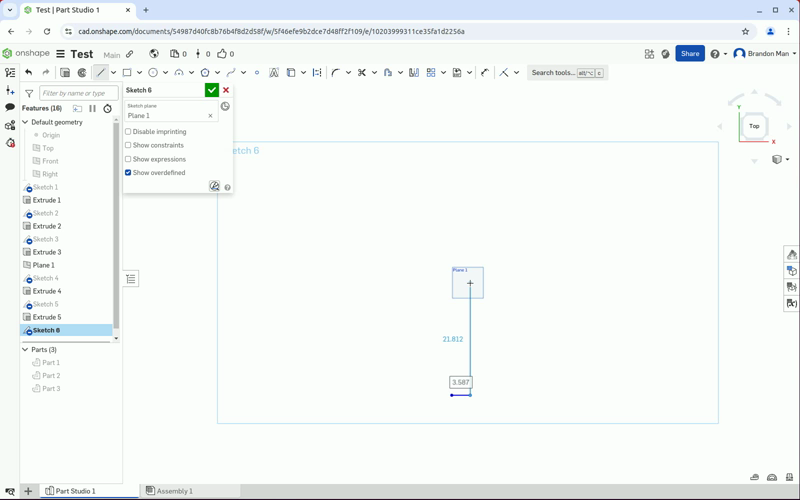
key_up(shift)
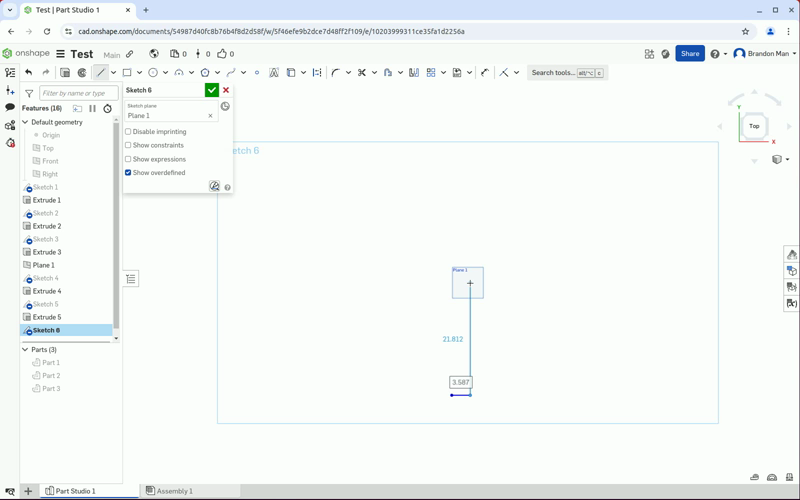
key_down(shift)
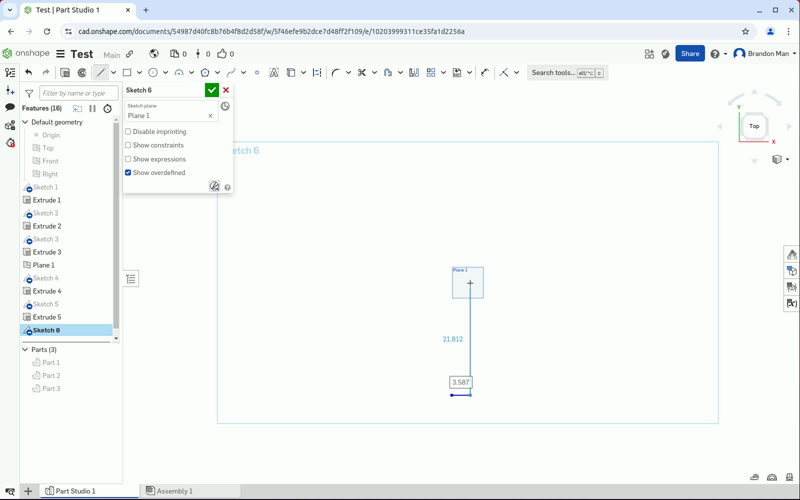
mouse_move(500, 282)
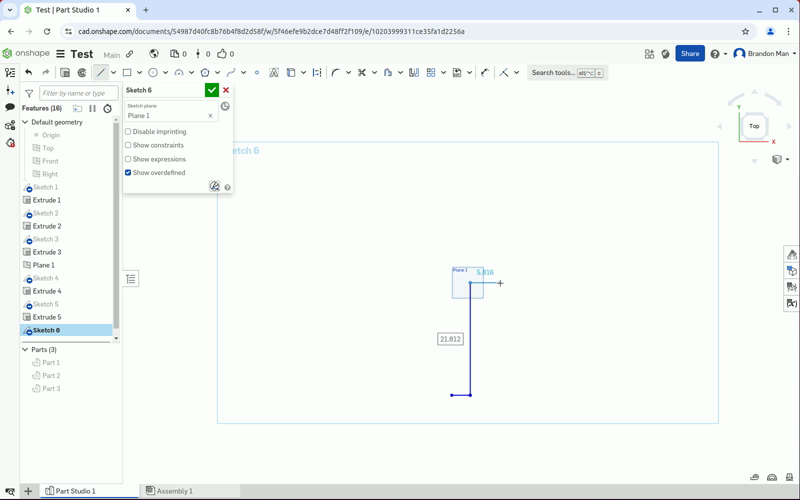
mouse_move(451, 282)
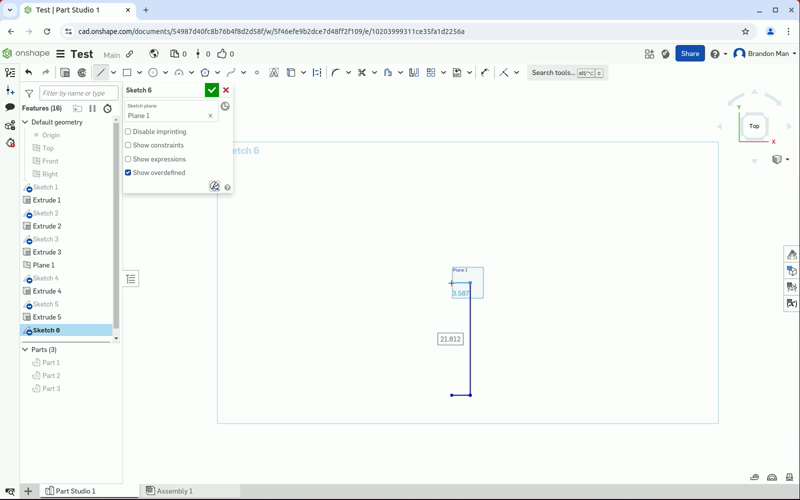
click(451, 282)
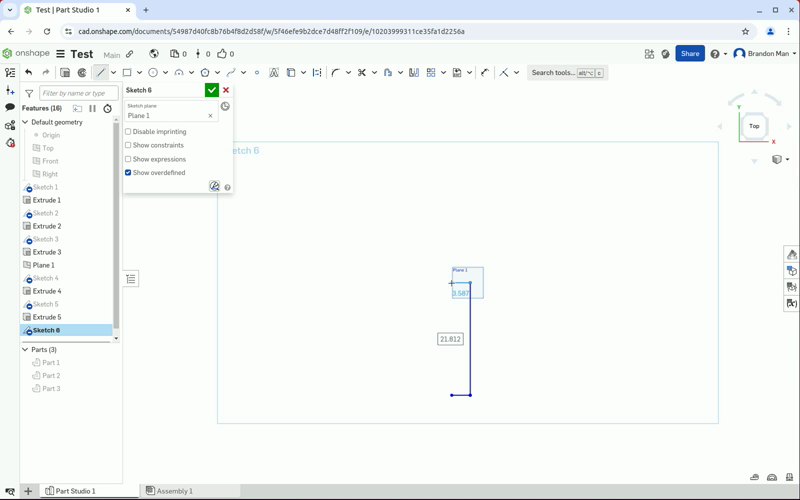
key_up(shift)
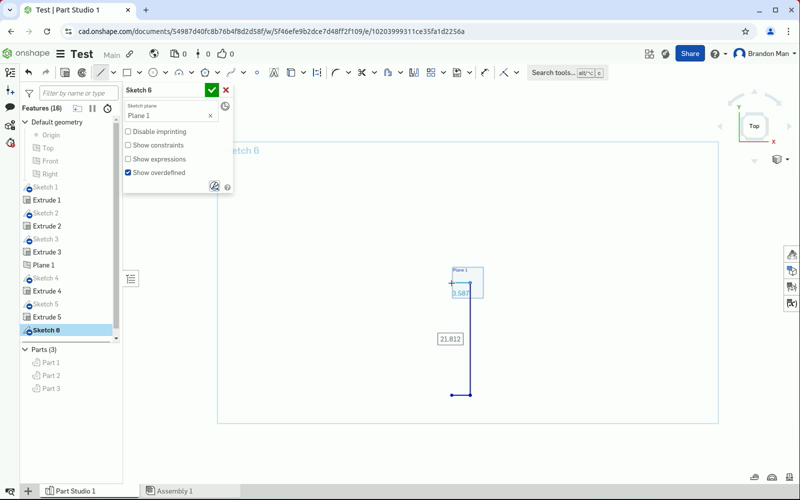
key_down(shift)
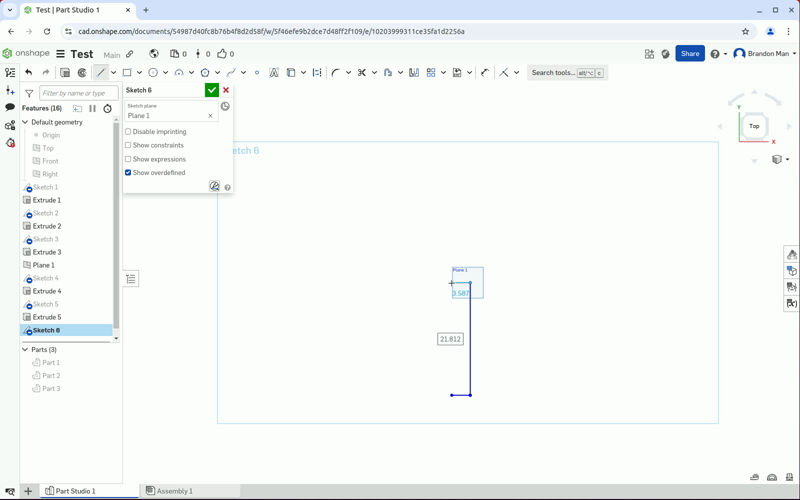
mouse_move(451, 395)
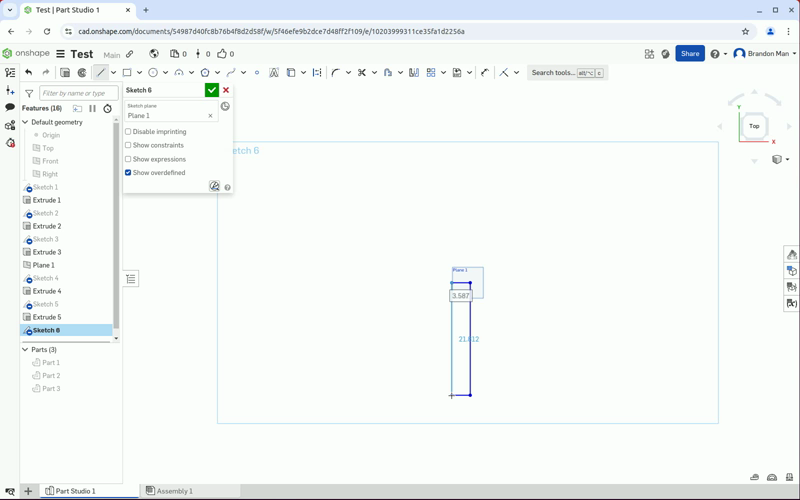
key_up(shift)
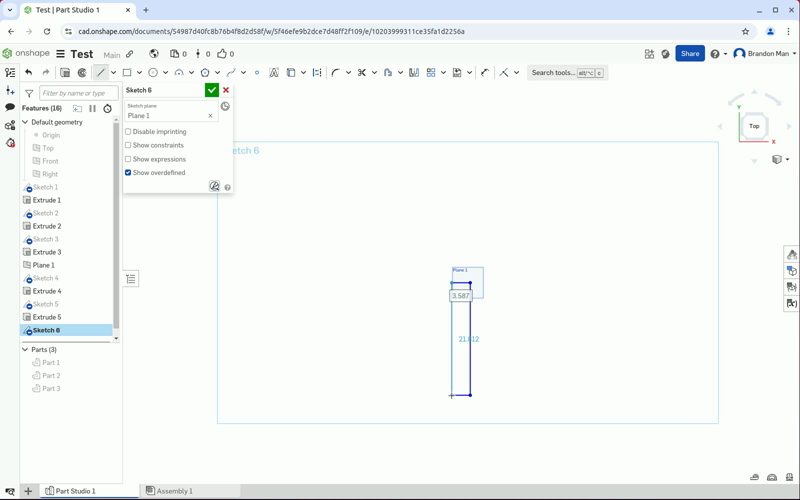
click(451, 395)
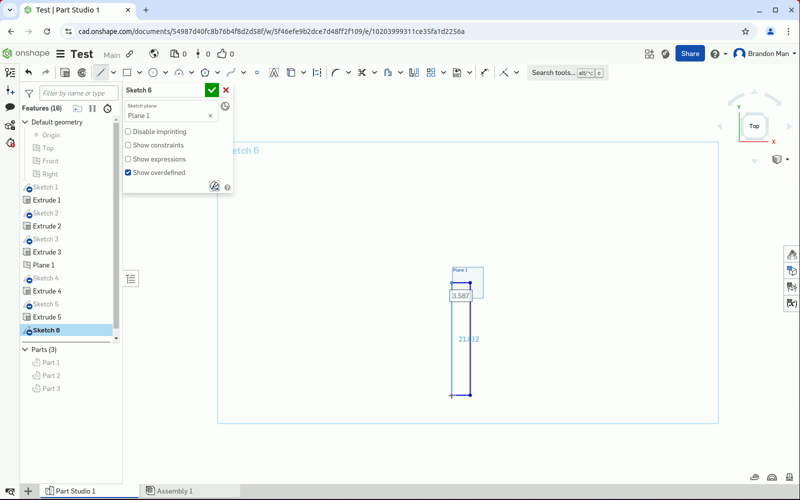
key(esc)
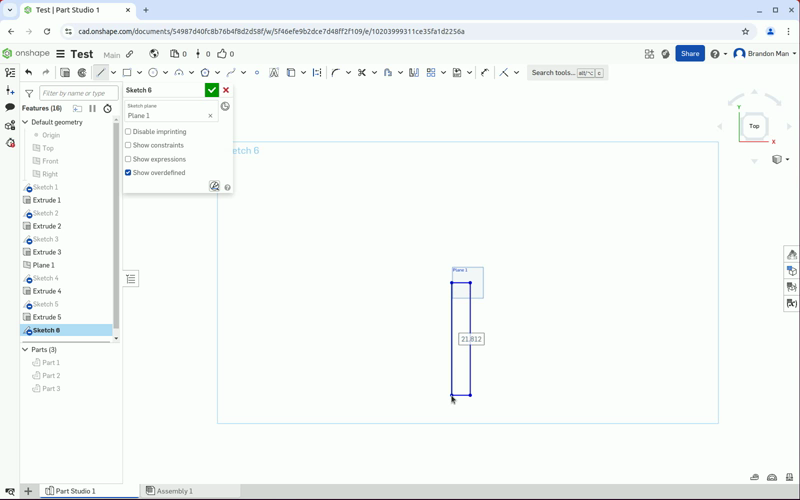
mouse_move(455, 307)
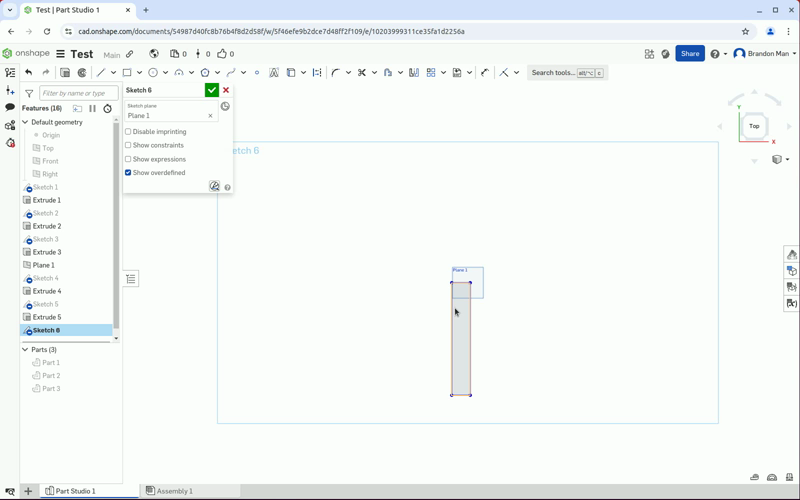
click(455, 307)
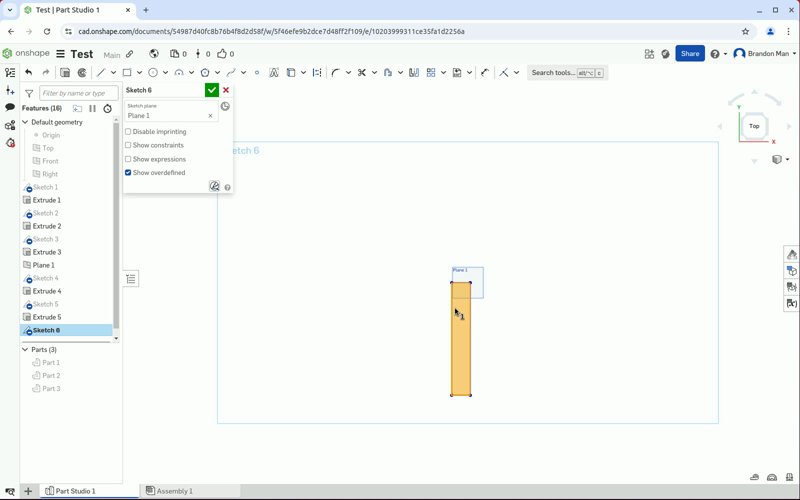
mouse_move(73, 352)
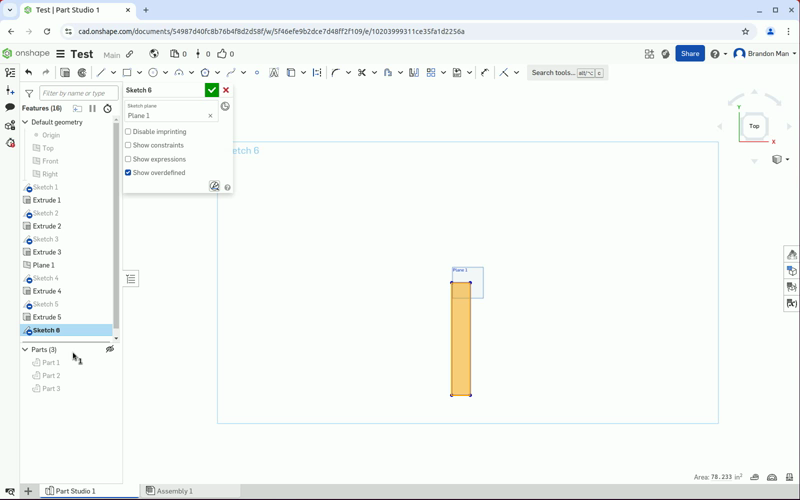
key(shift+y)
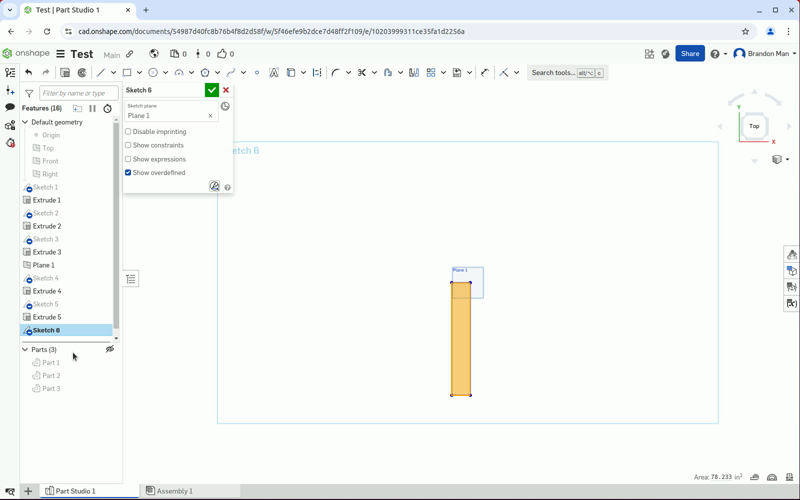
key(shift+e)
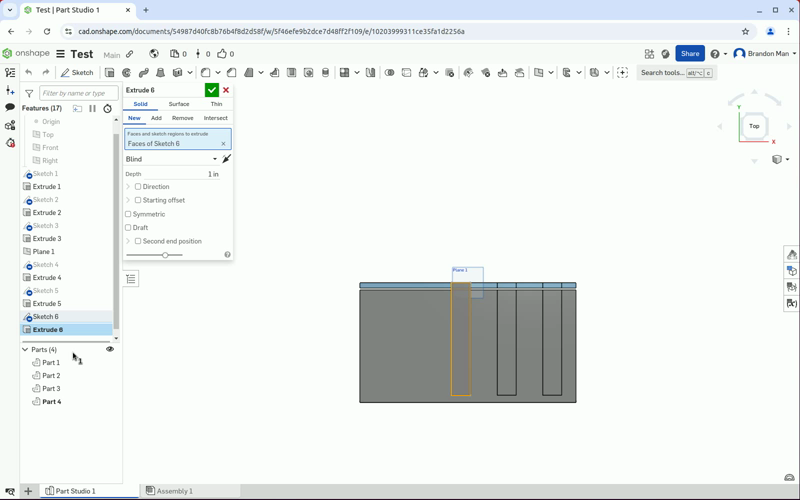
mouse_move(143, 106)
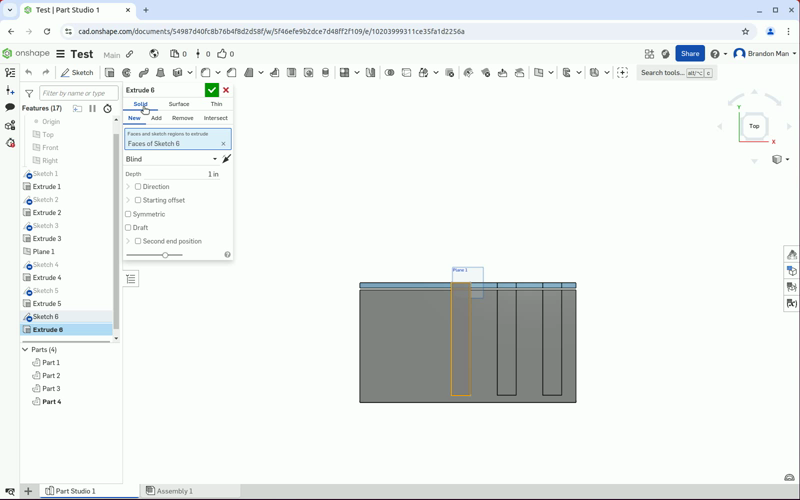
click(143, 106)
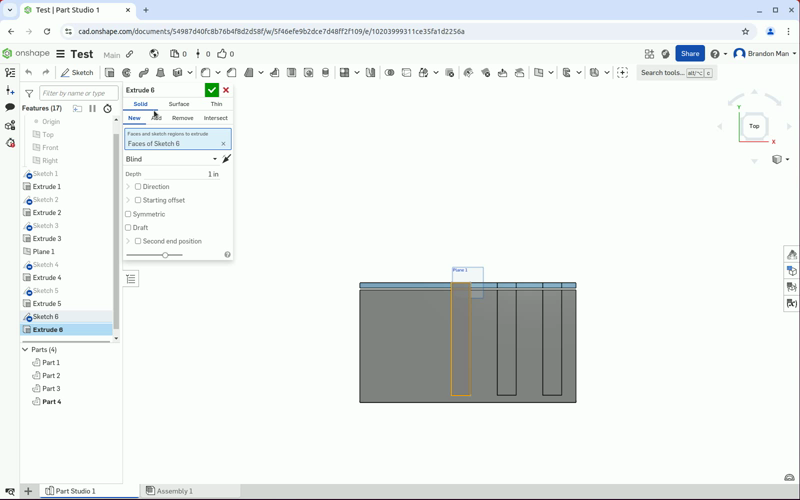
mouse_move(186, 120)
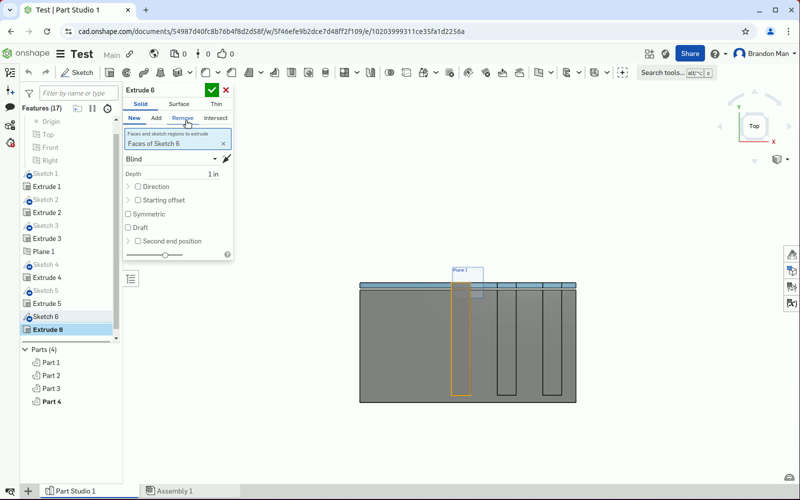
click(186, 120)
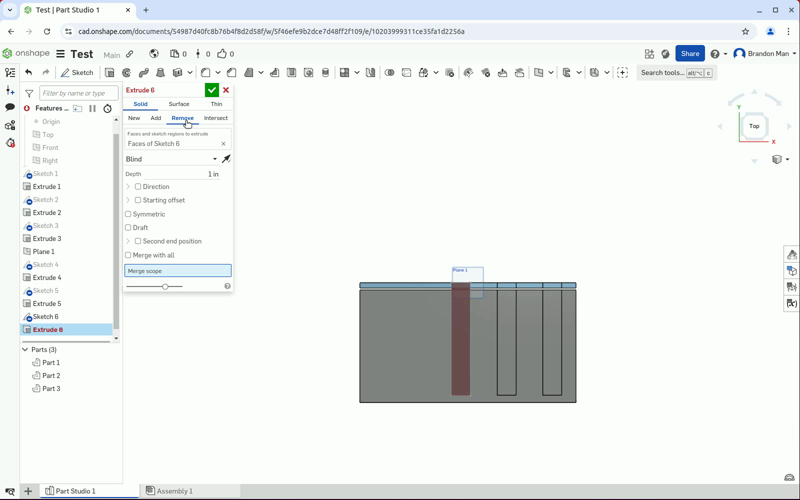
key(tab, 4)
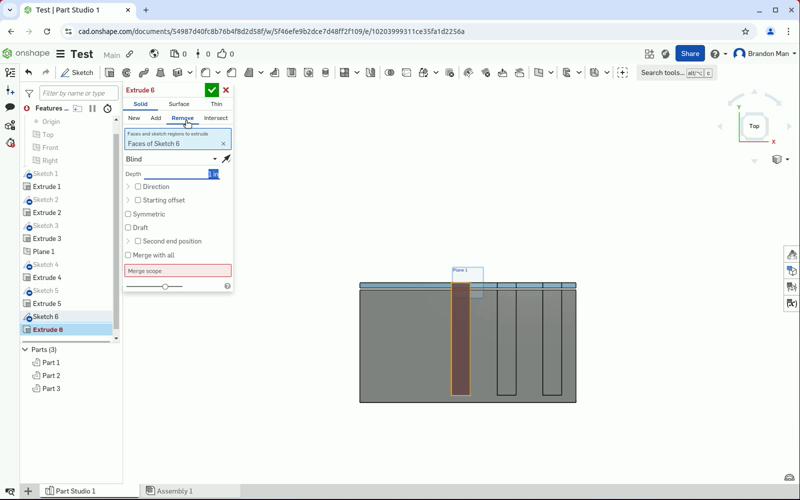
text(0.481)
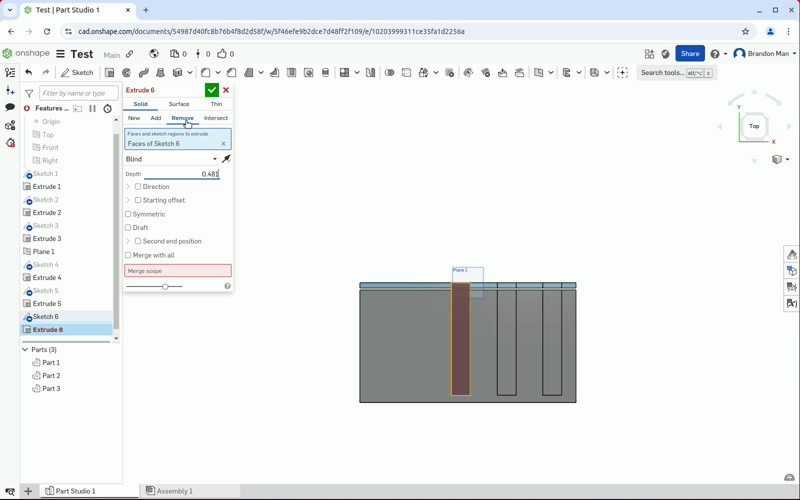
key(tab, 6)
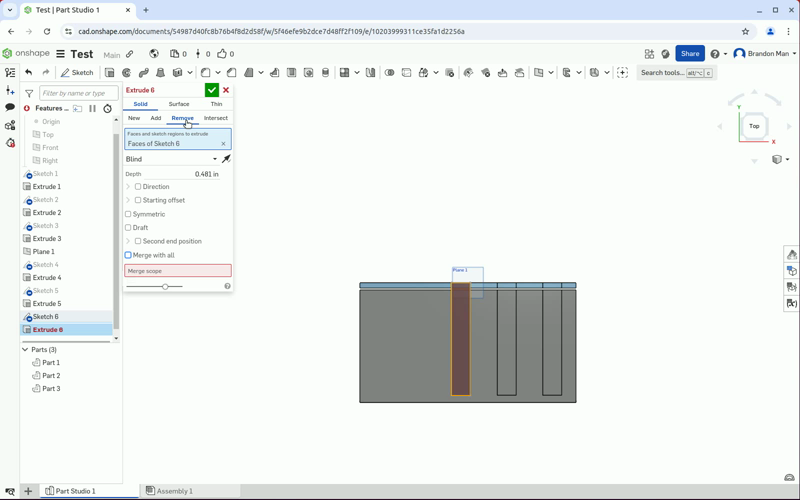
key(space)
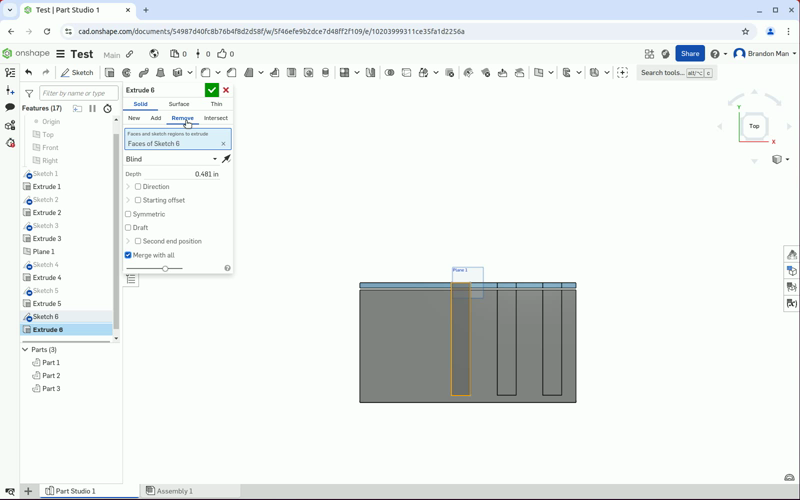
key(enter)
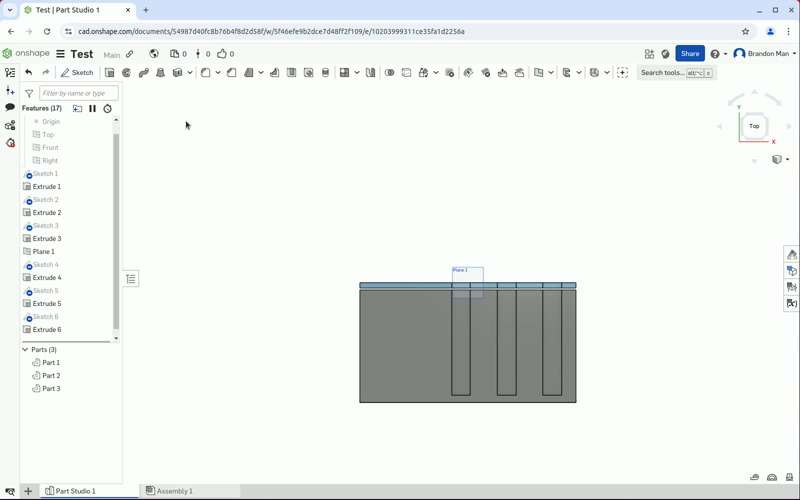
key(shift+h)
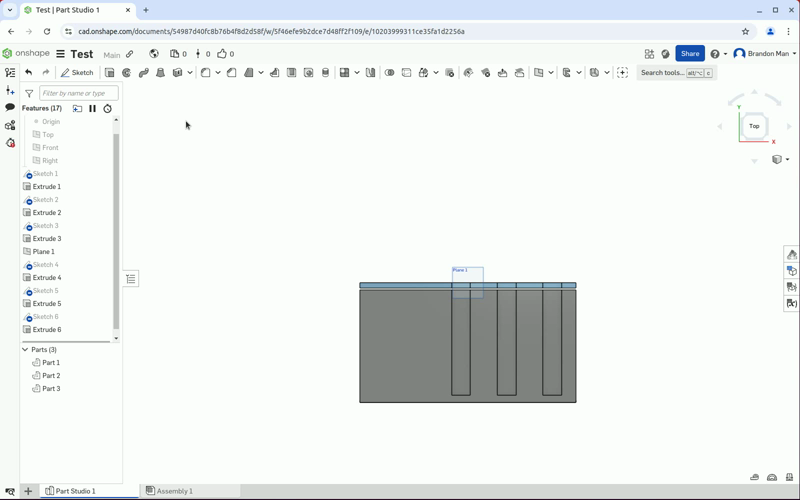
key(shift+h)
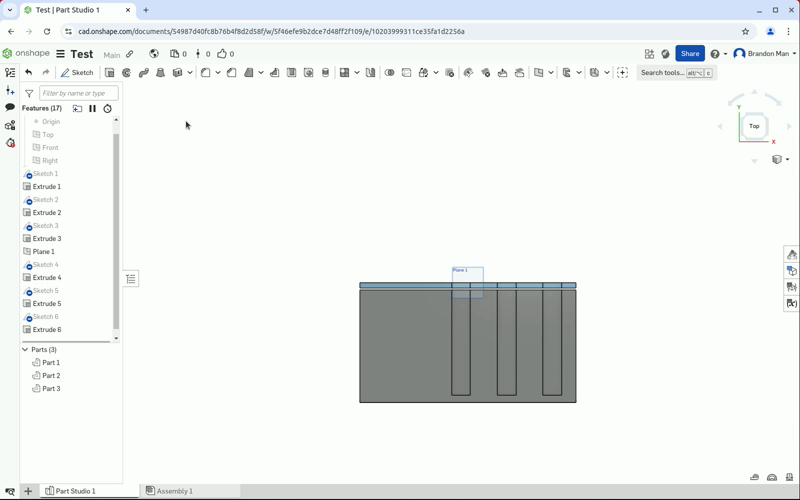
mouse_move(69, 176)
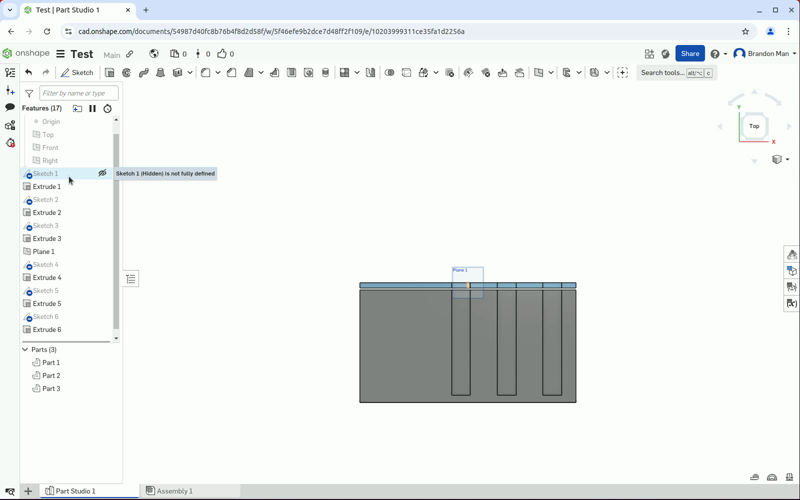
click(69, 176)
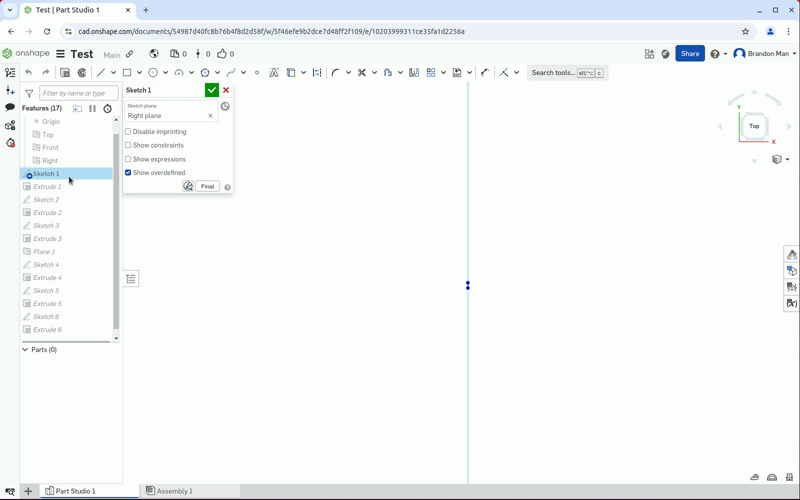
mouse_move(229, 92)
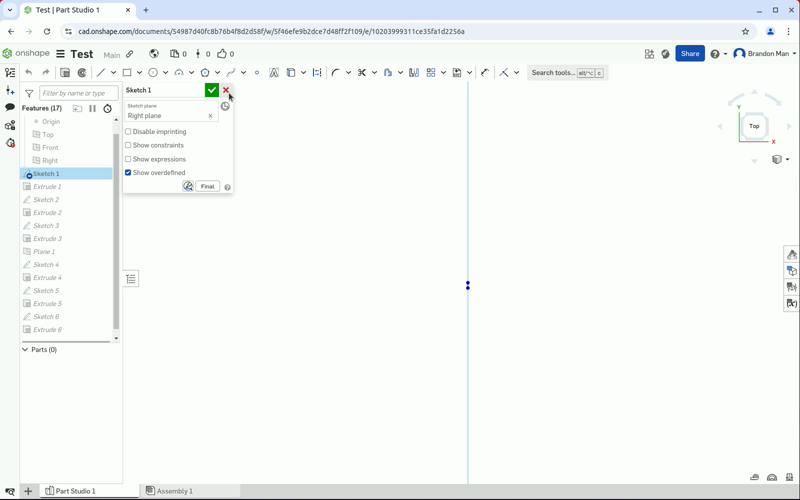
click(229, 92)
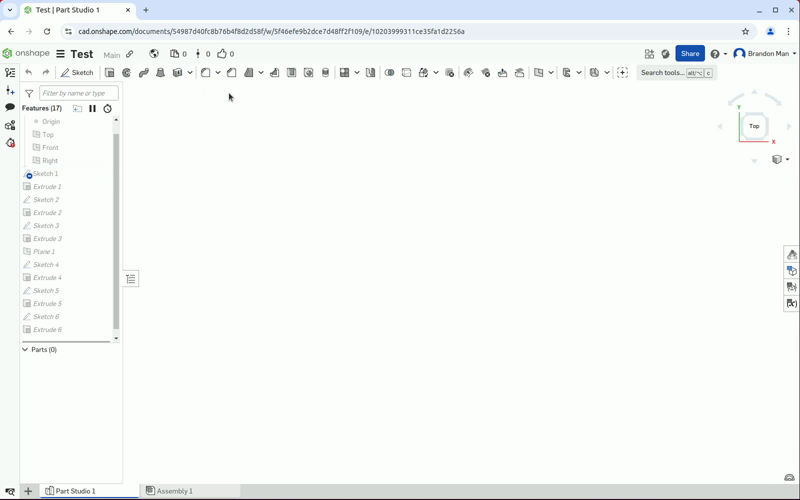
key(shift+s)
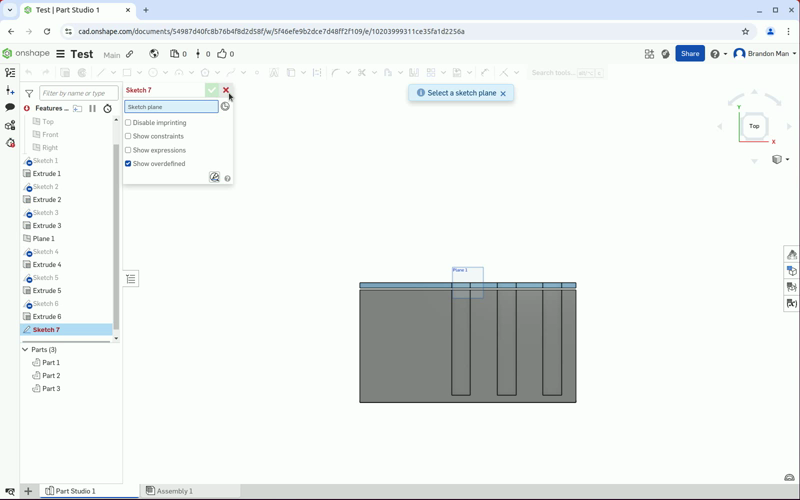
mouse_move(69, 241)
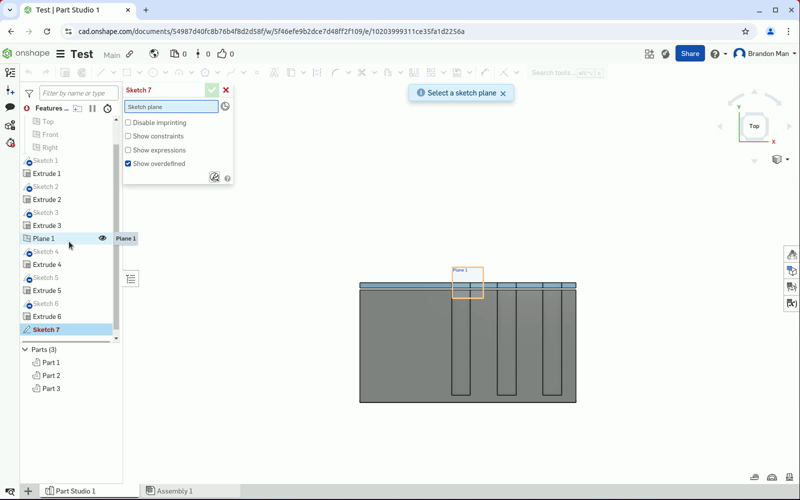
click(69, 241)
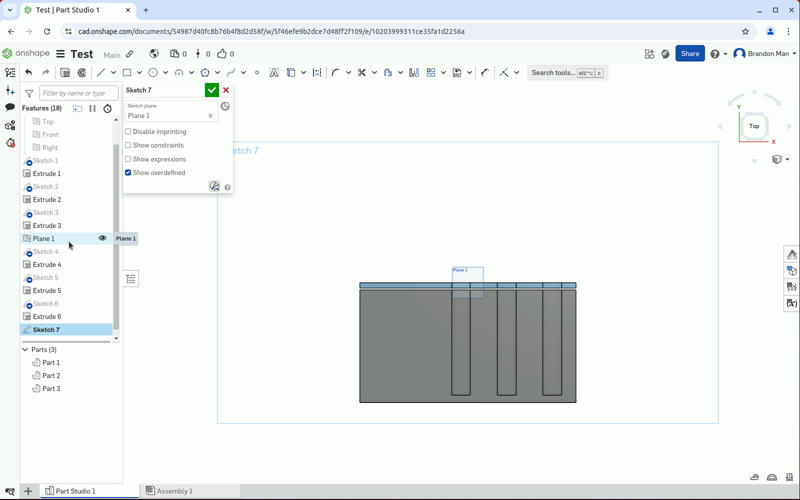
mouse_move(73, 352)
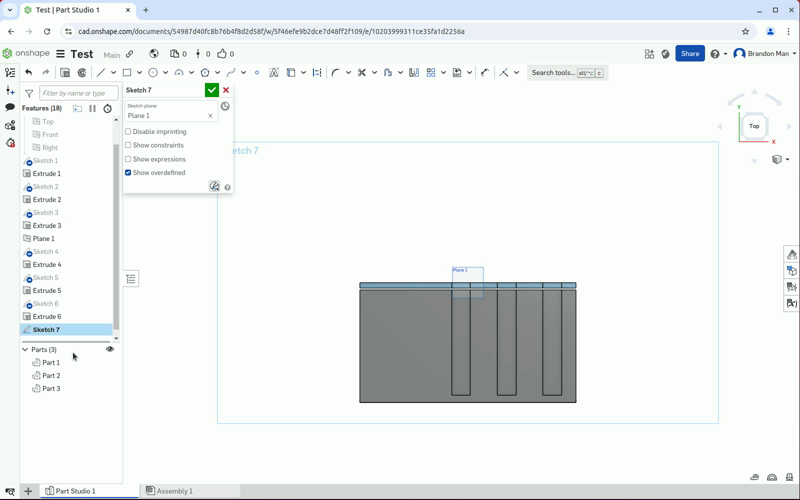
key(y)
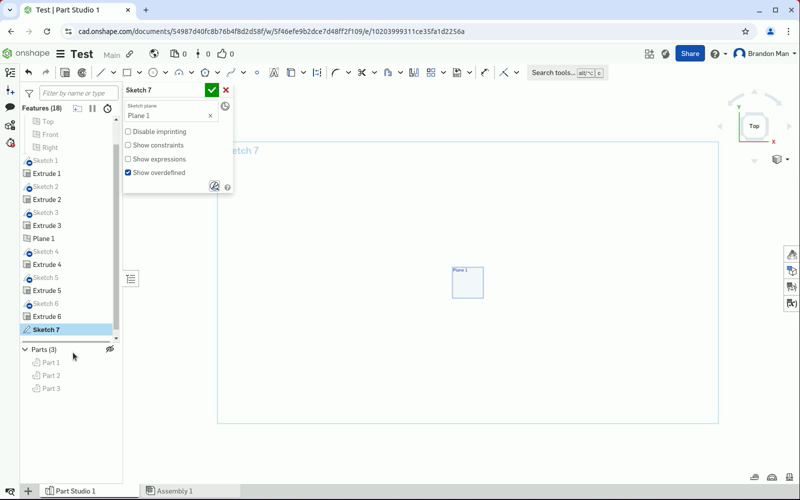
key(l)
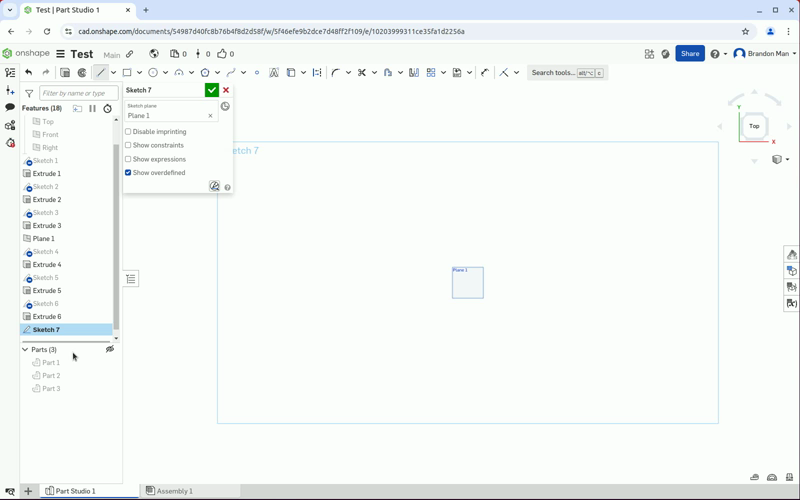
key_down(shift)
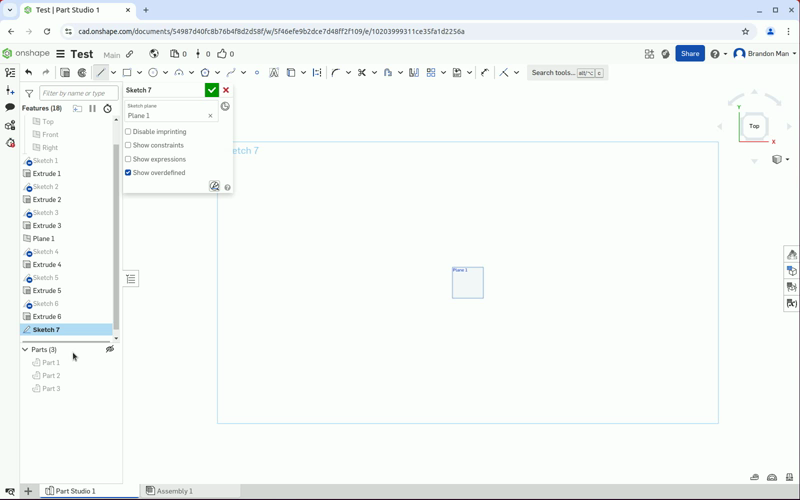
mouse_move(404, 395)
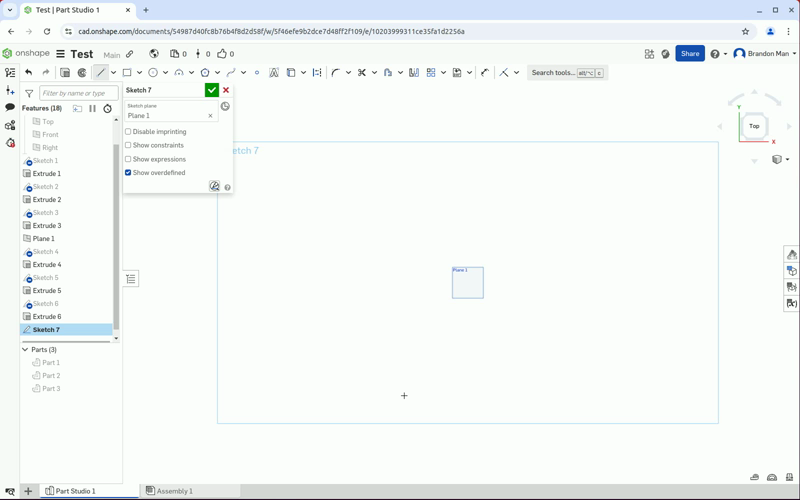
click(404, 395)
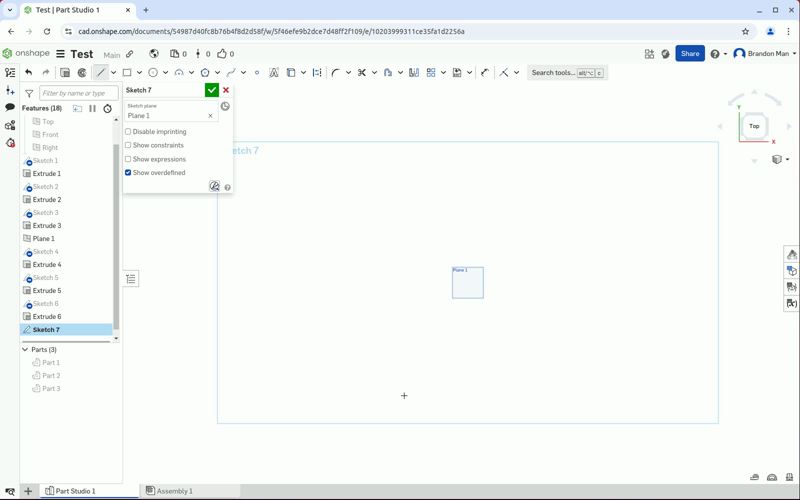
key_up(shift)
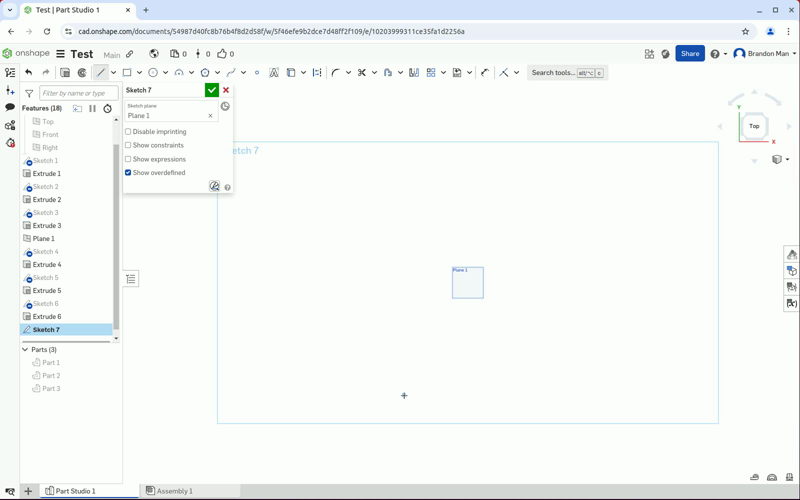
key_down(shift)
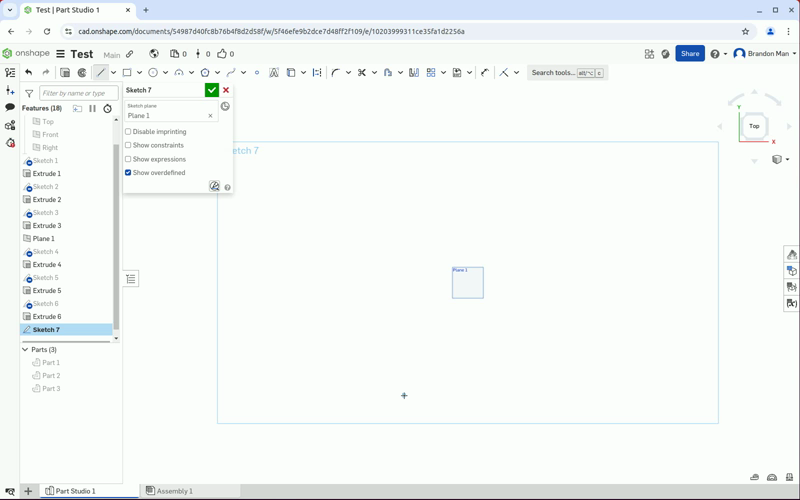
mouse_move(434, 395)
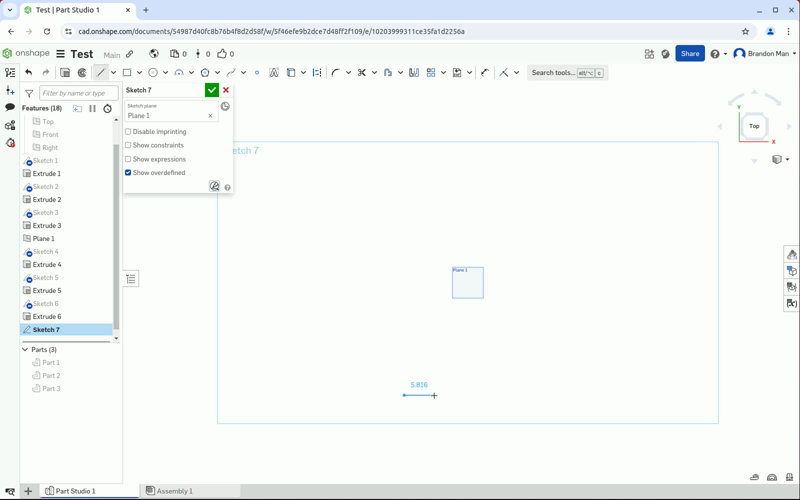
mouse_move(423, 395)
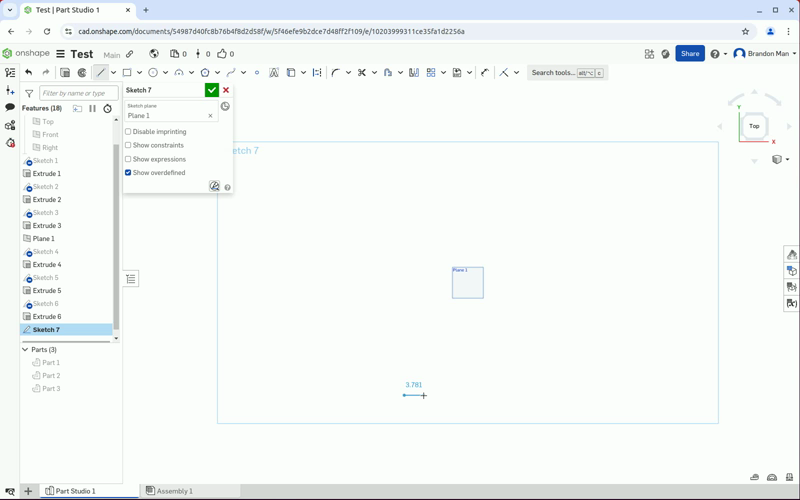
click(423, 395)
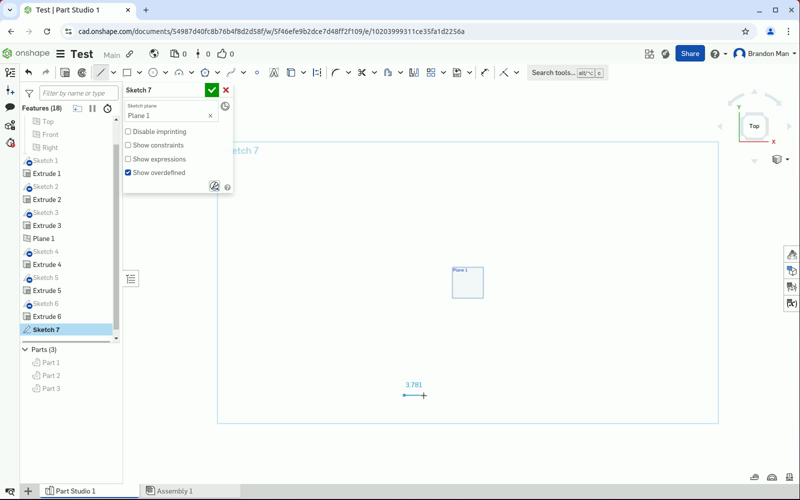
key_up(shift)
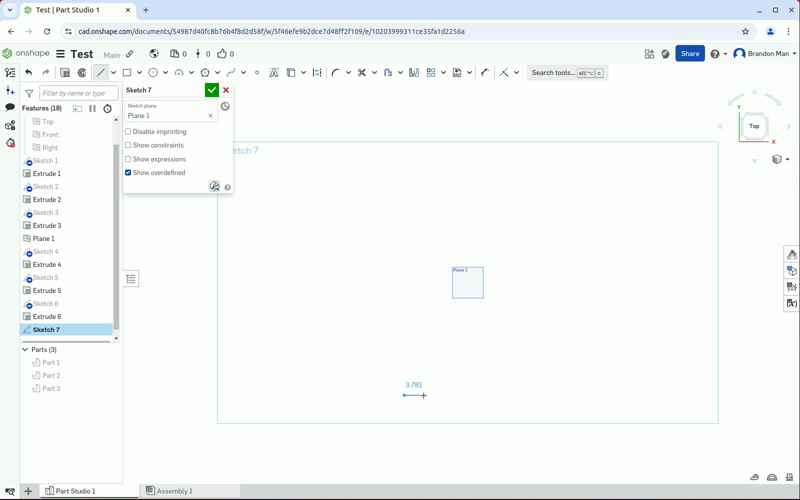
key_down(shift)
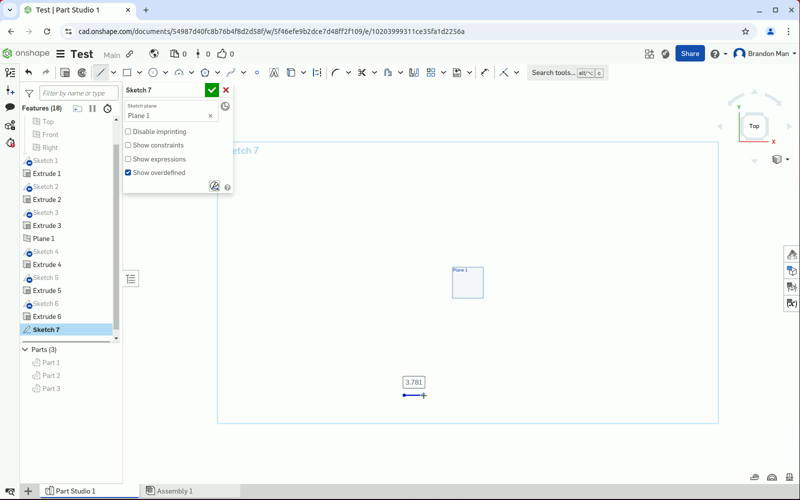
mouse_move(423, 282)
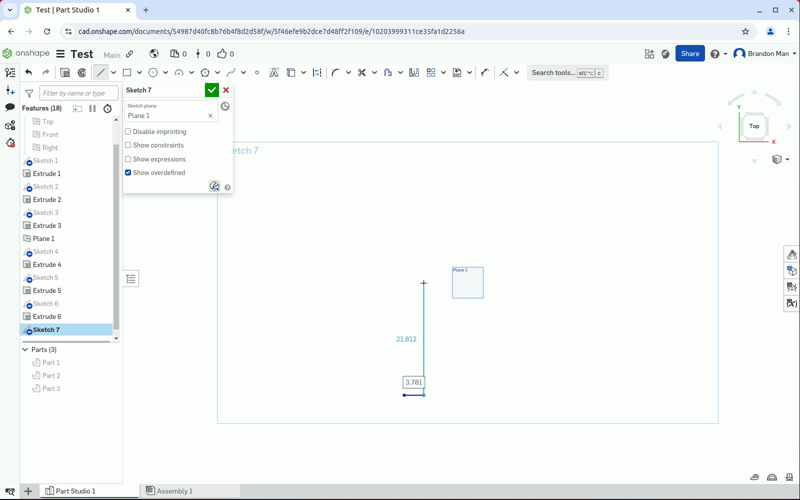
click(423, 282)
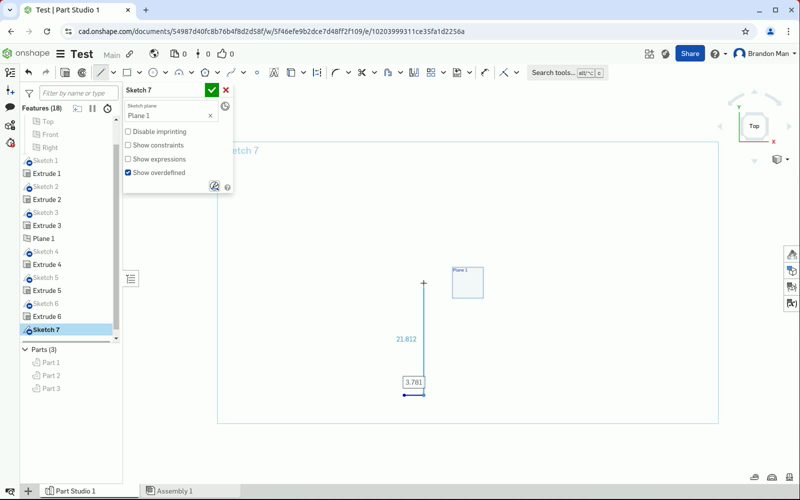
key_up(shift)
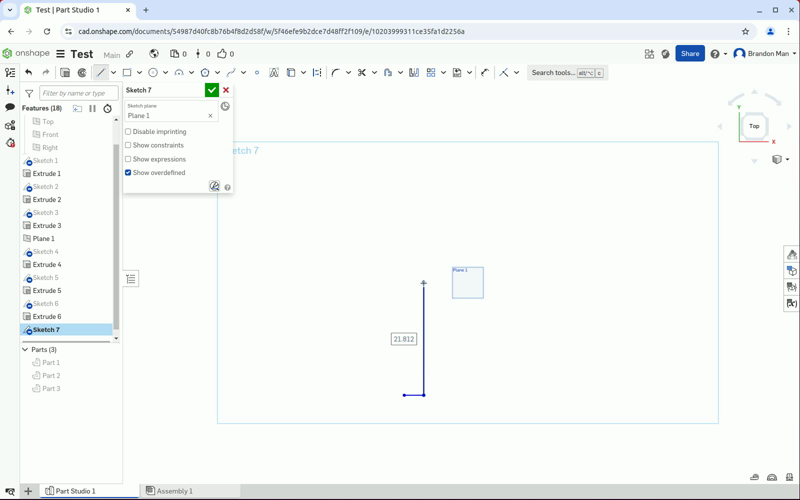
key_down(shift)
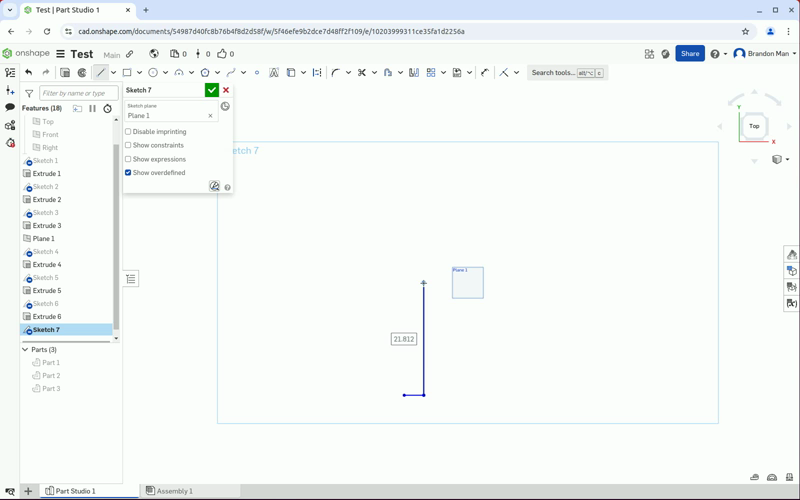
mouse_move(453, 282)
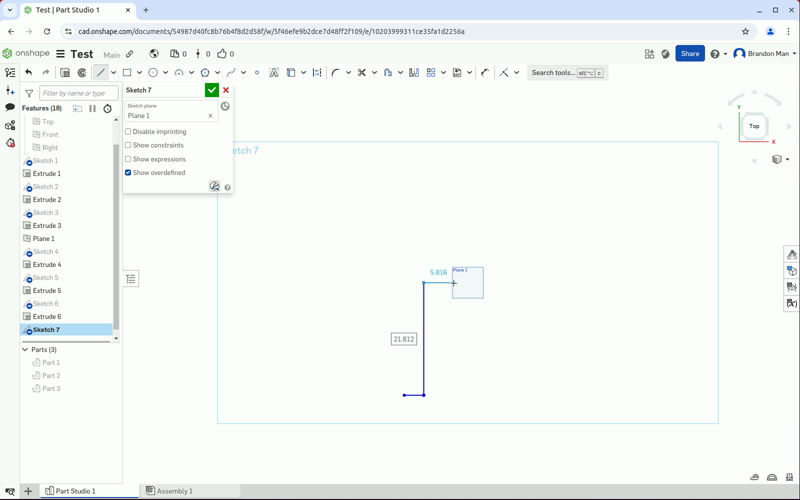
mouse_move(404, 282)
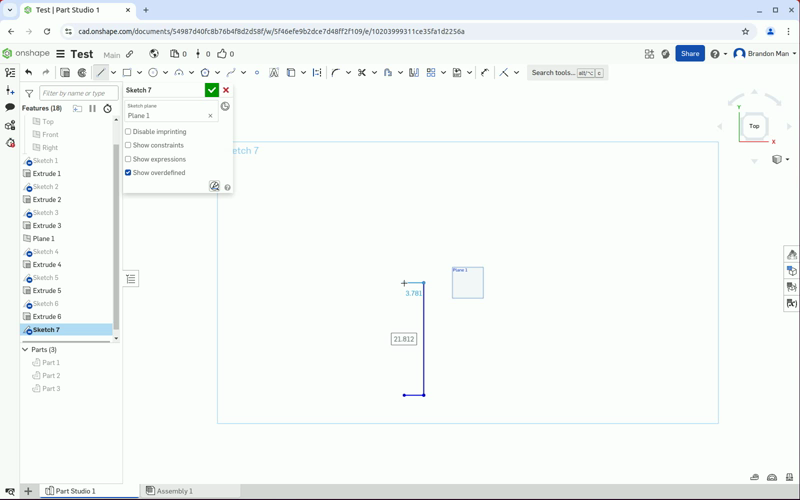
click(404, 282)
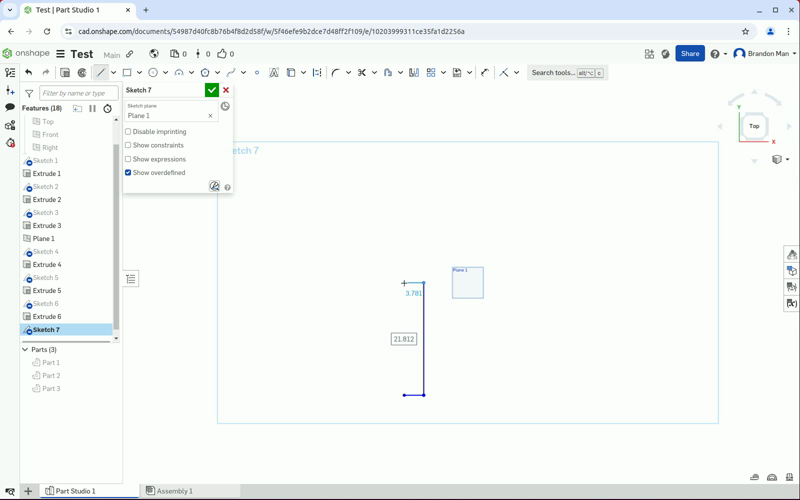
key_up(shift)
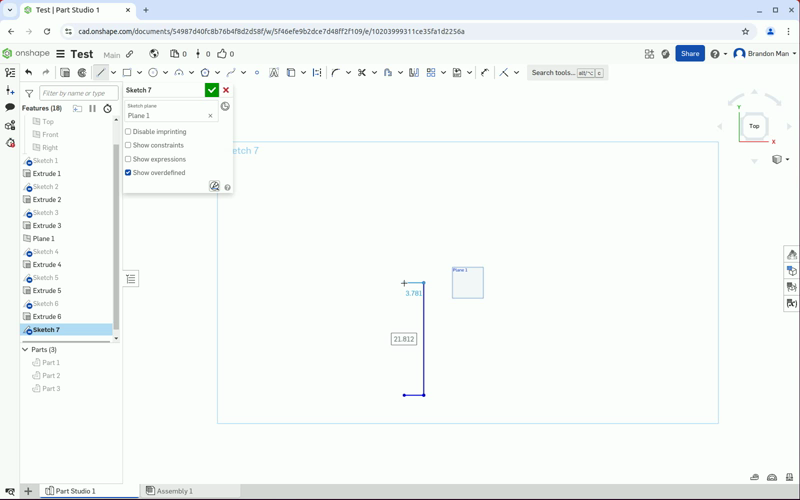
key_down(shift)
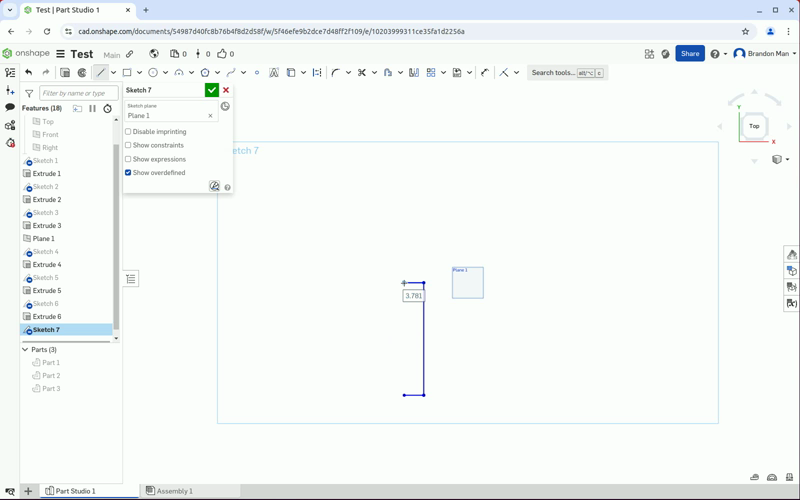
mouse_move(404, 395)
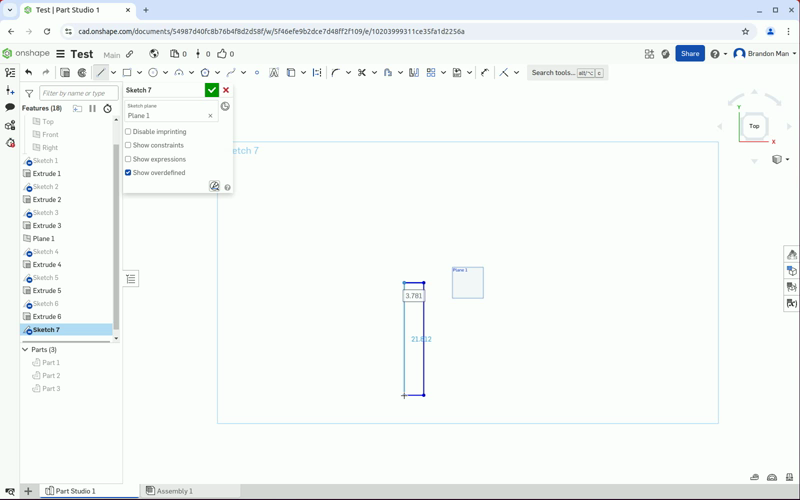
key_up(shift)
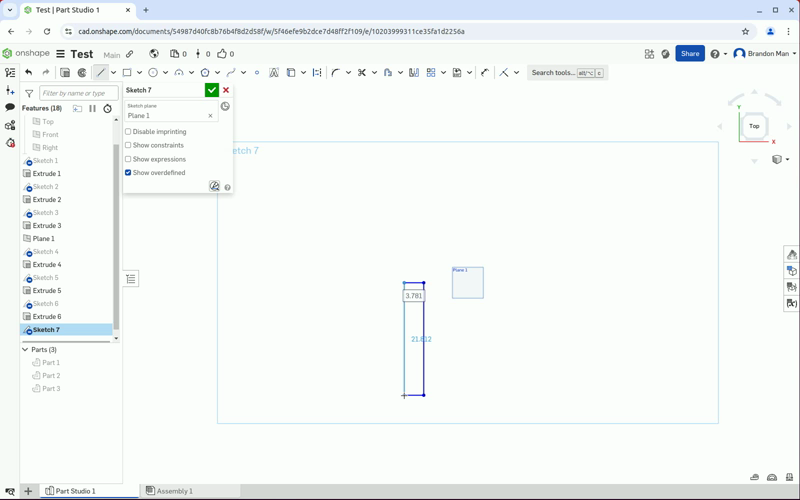
click(404, 395)
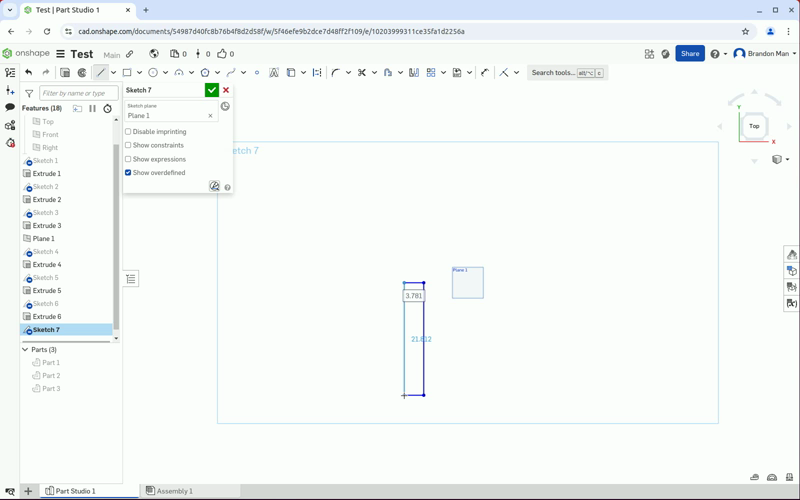
key(esc)
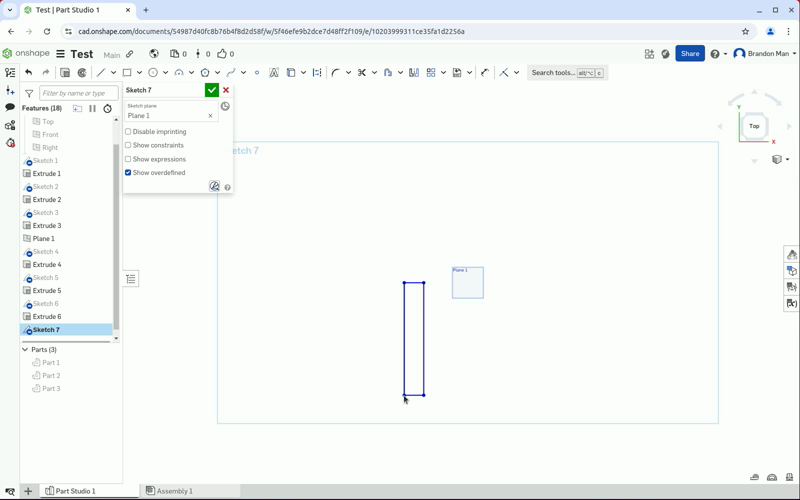
mouse_move(422, 355)
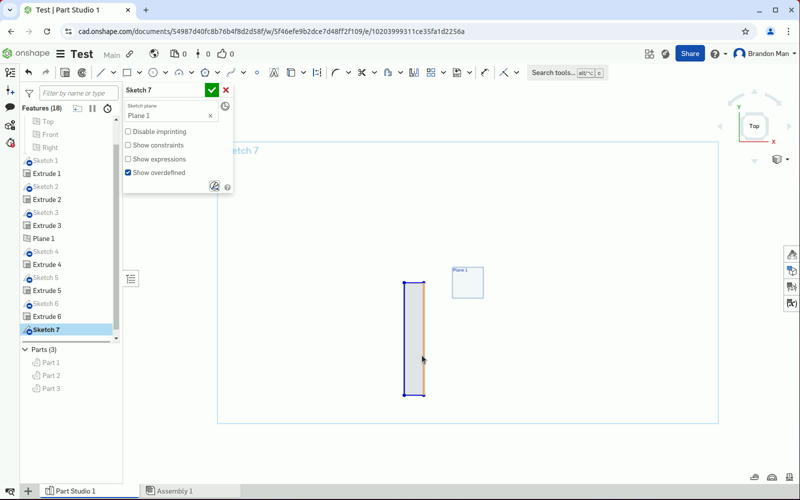
click(422, 355)
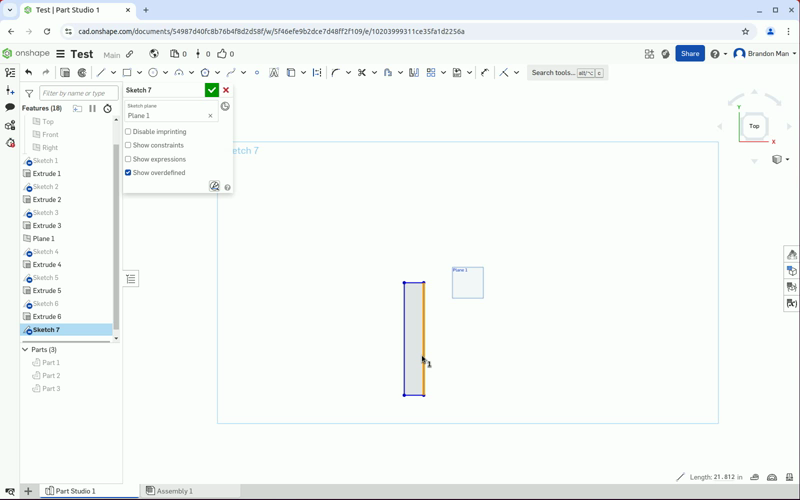
mouse_move(73, 352)
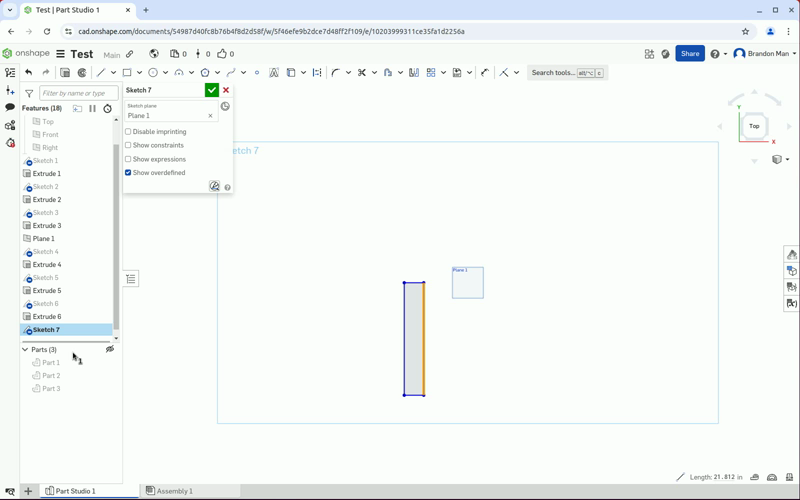
key(shift+y)
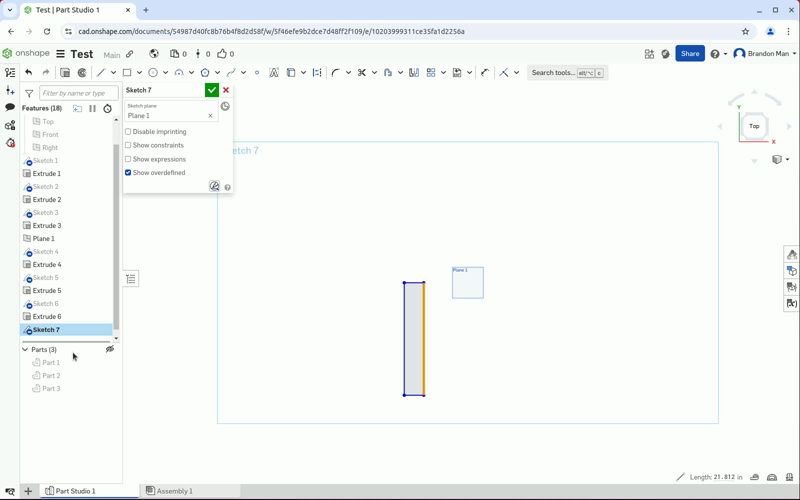
key(shift+e)
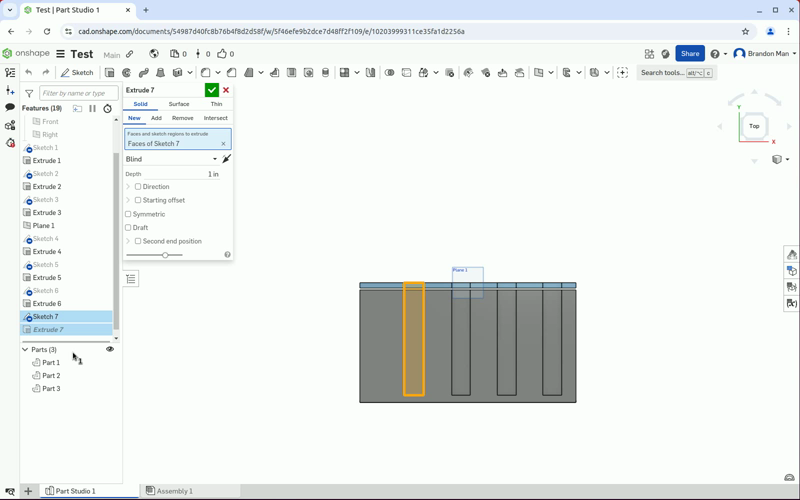
mouse_move(143, 106)
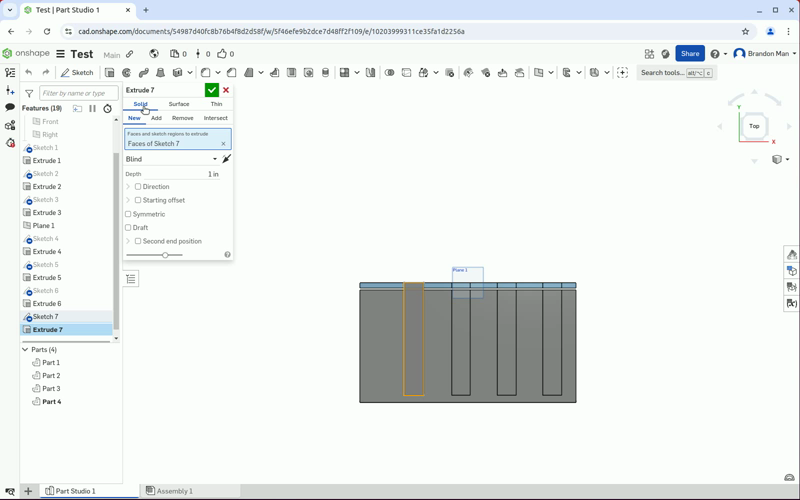
click(143, 106)
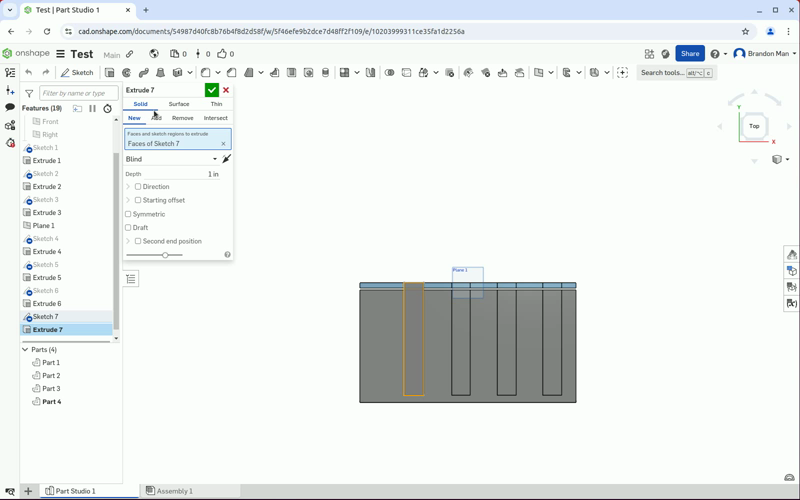
mouse_move(186, 120)
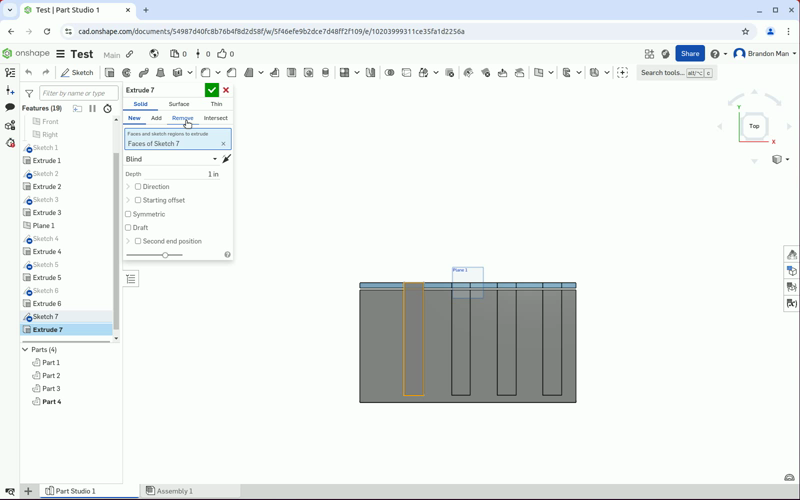
click(186, 120)
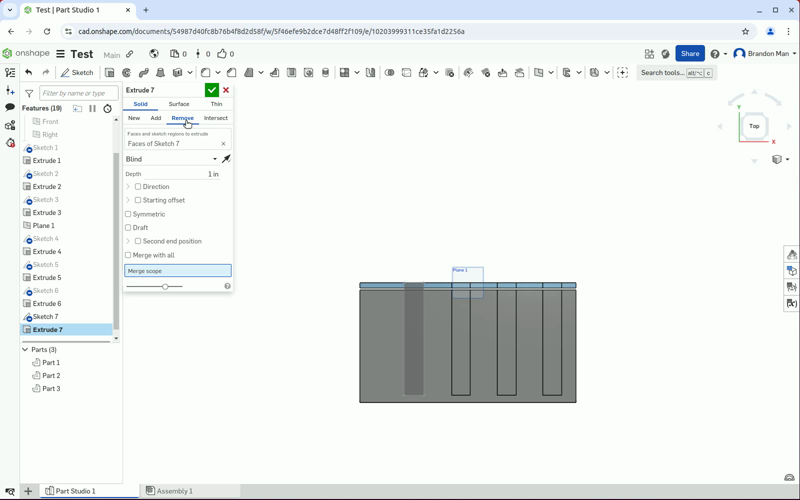
key(tab, 4)
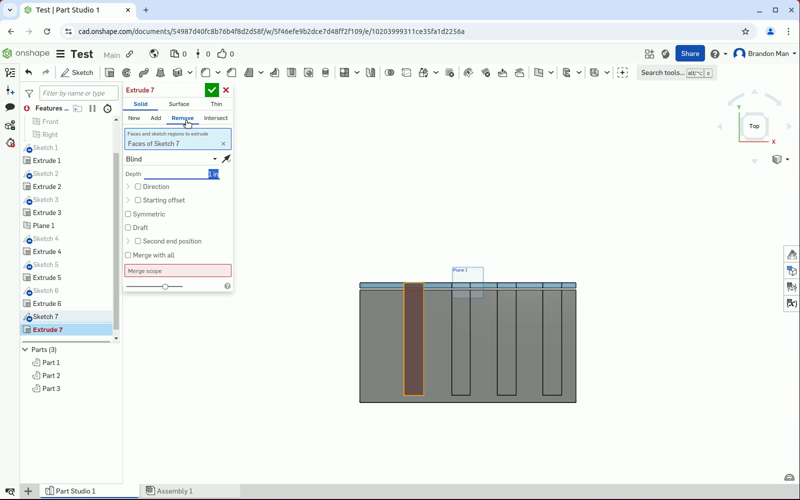
text(0.481)
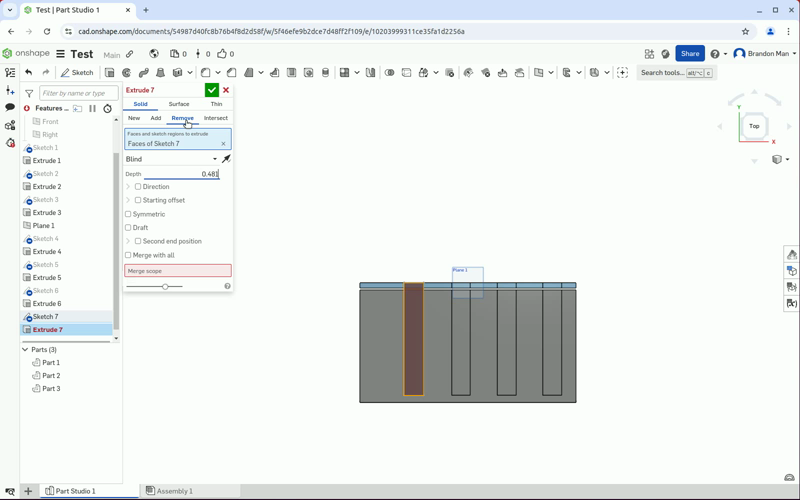
key(tab, 6)
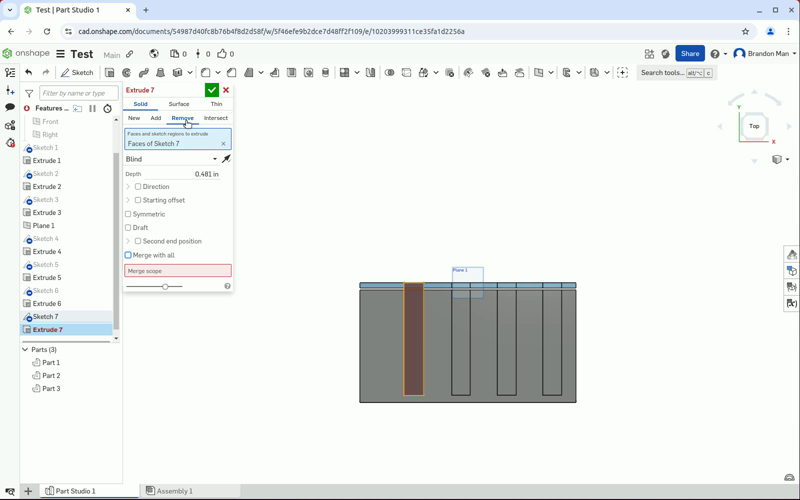
key(space)
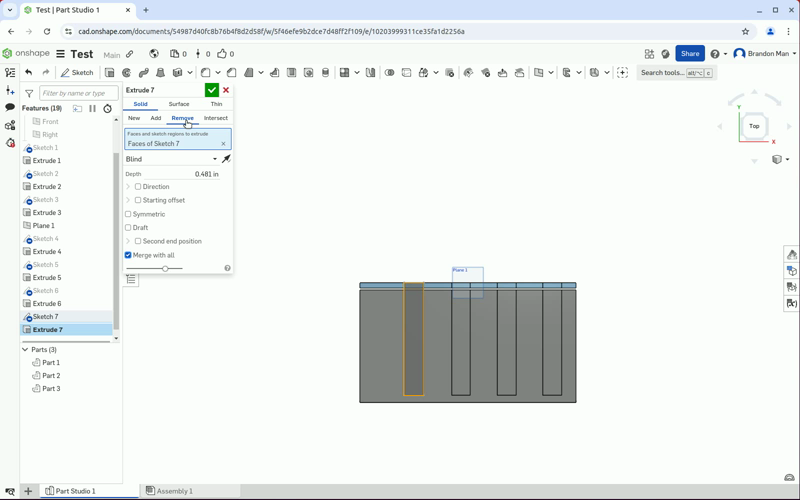
key(enter)
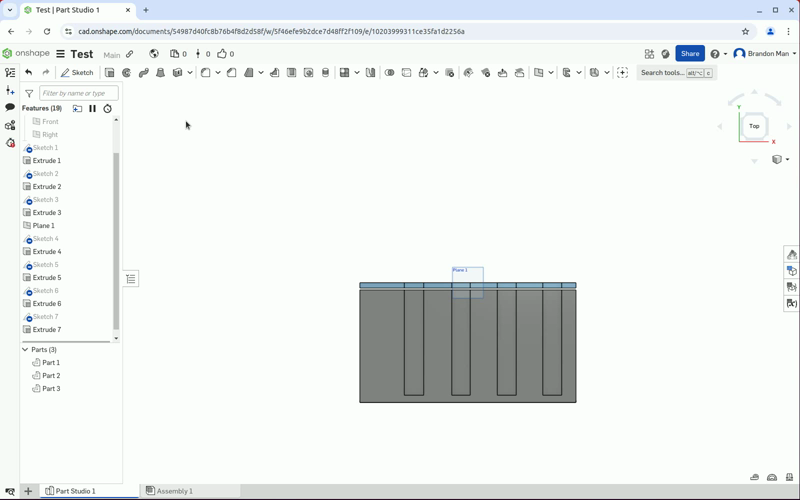
key(shift+h)
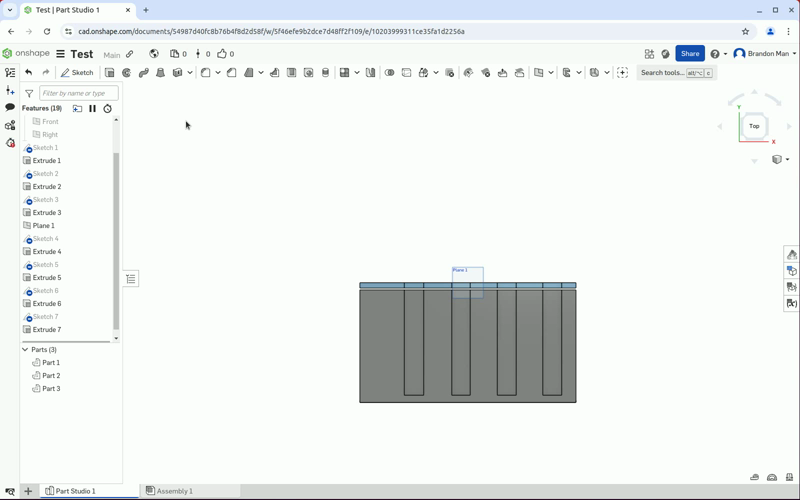
key(shift+h)
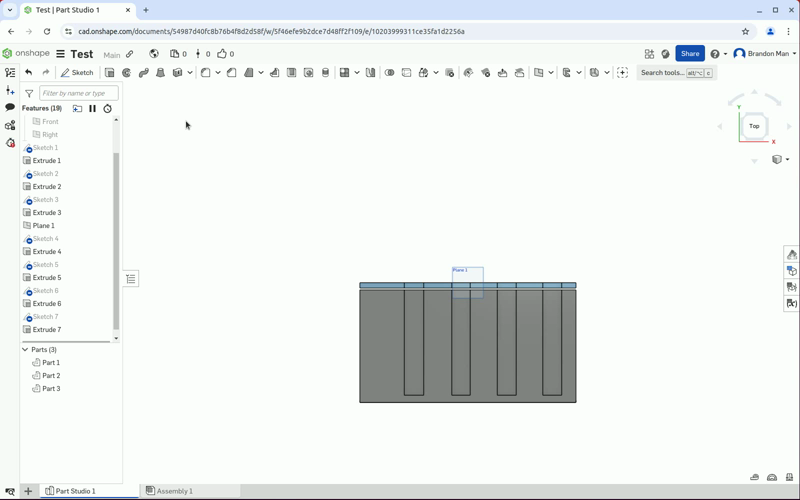
mouse_move(69, 150)
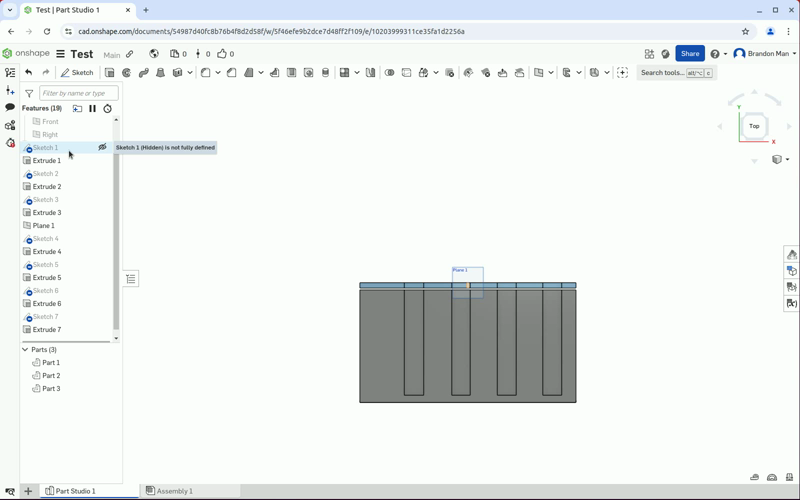
click(69, 150)
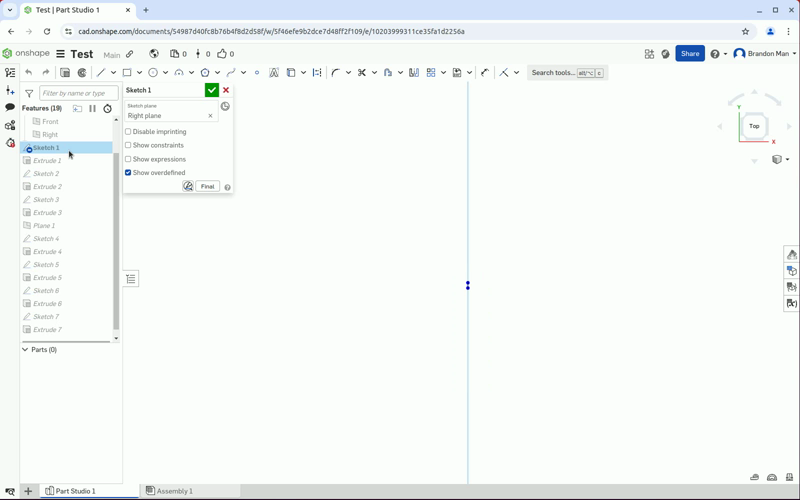
mouse_move(229, 92)
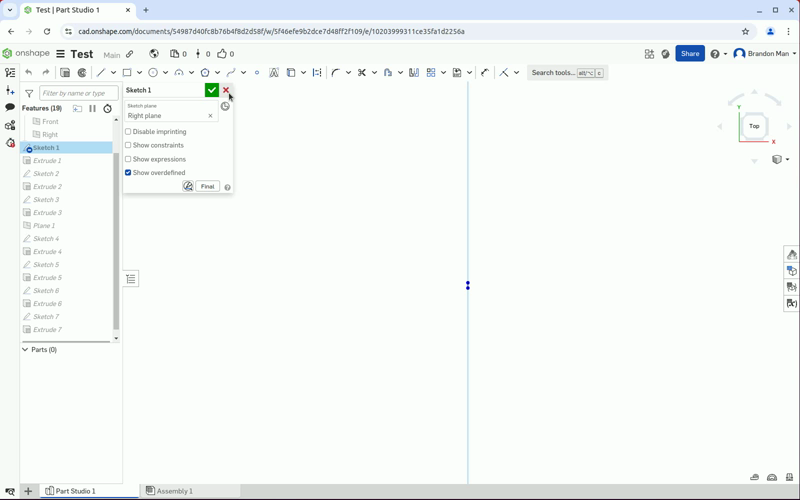
click(229, 92)
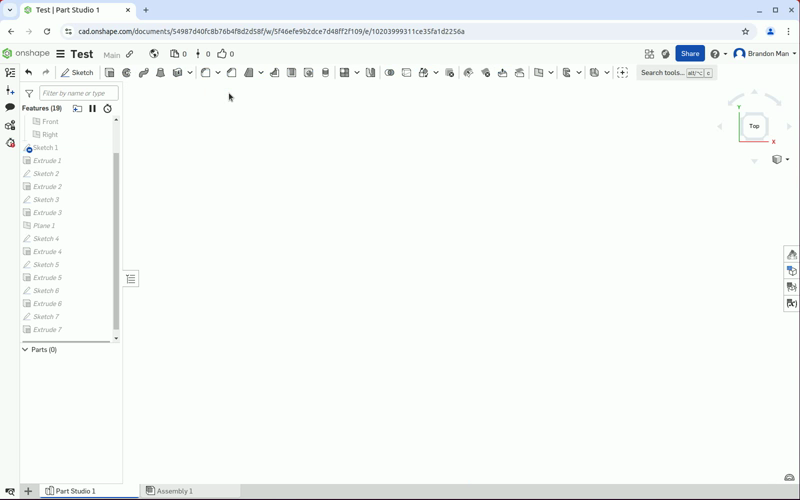
key(shift+s)
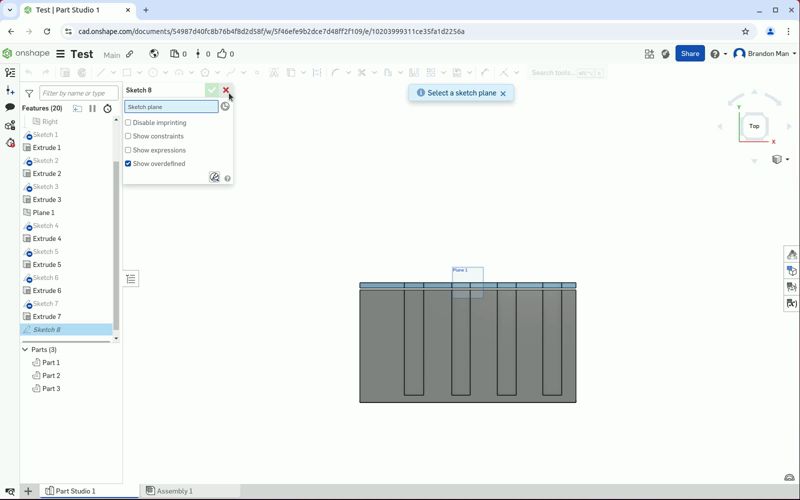
mouse_move(69, 215)
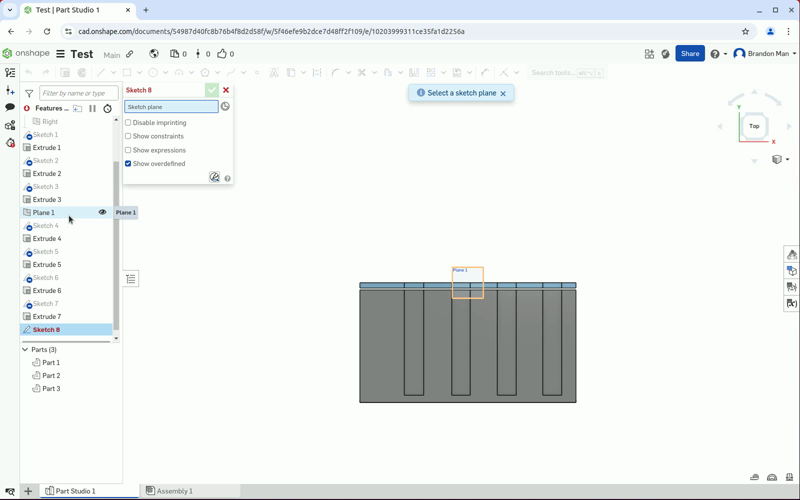
click(69, 215)
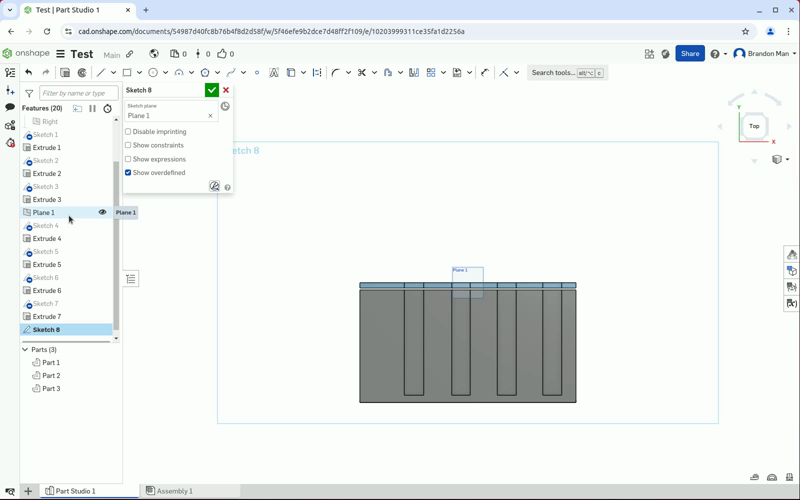
mouse_move(73, 352)
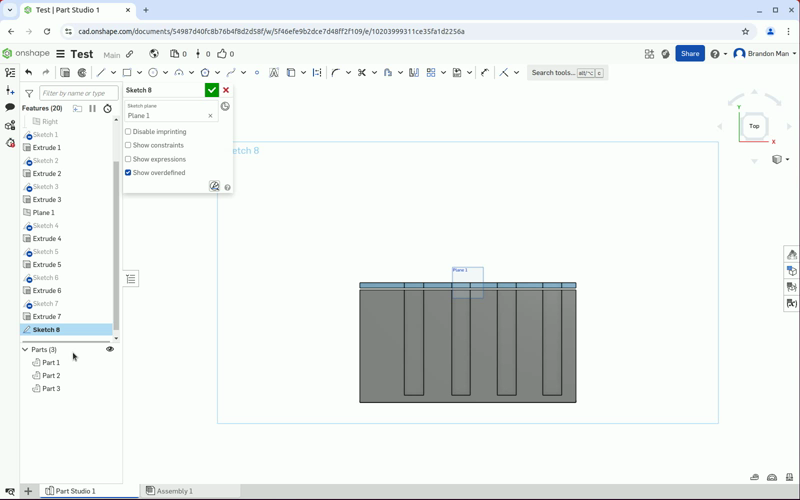
key(y)
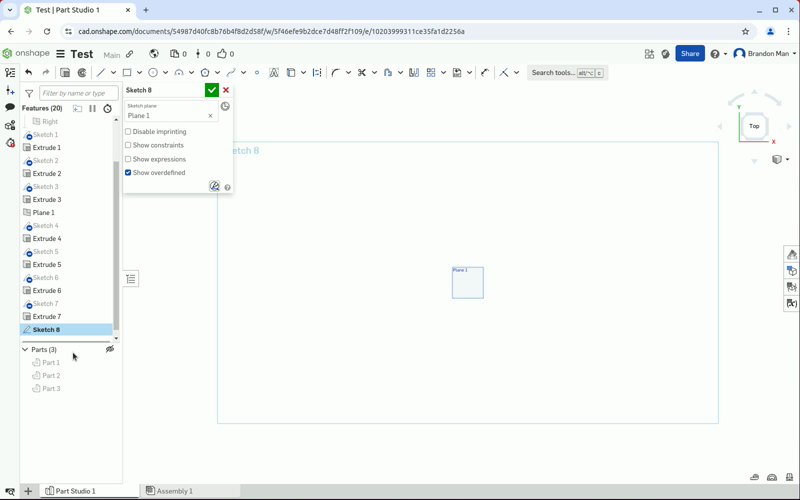
key(l)
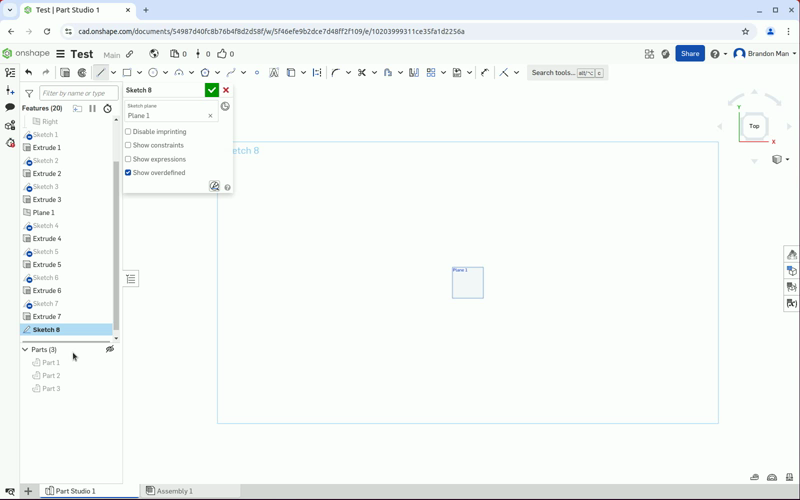
key_down(shift)
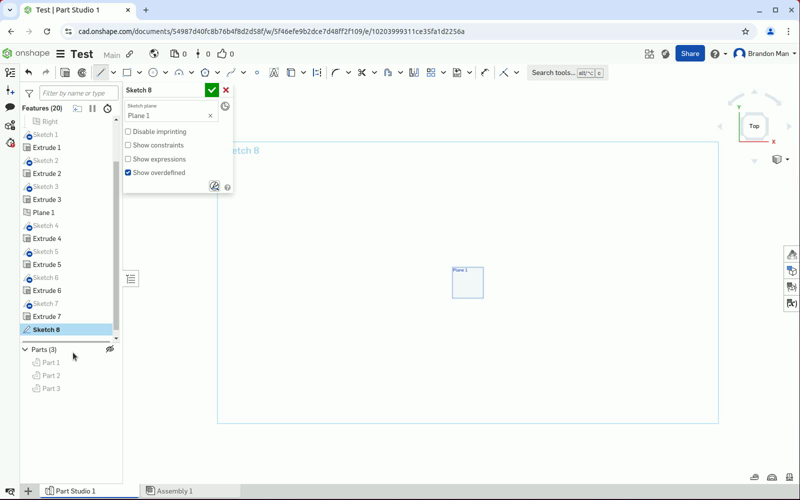
mouse_move(358, 395)
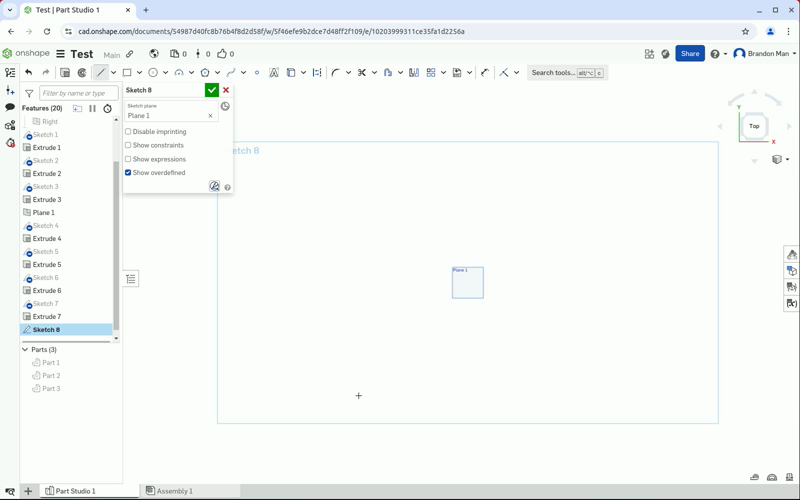
click(358, 395)
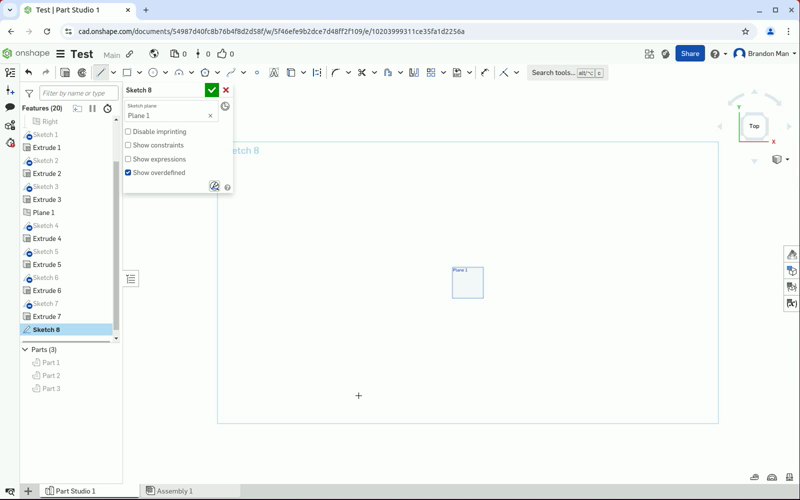
key_up(shift)
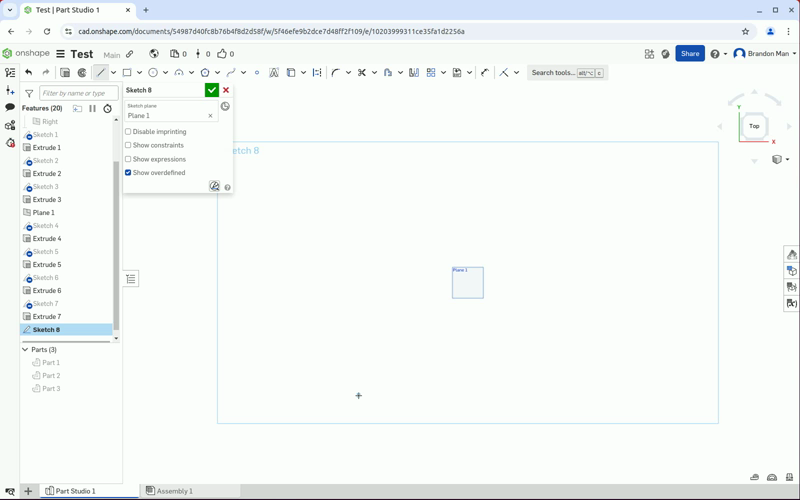
key_down(shift)
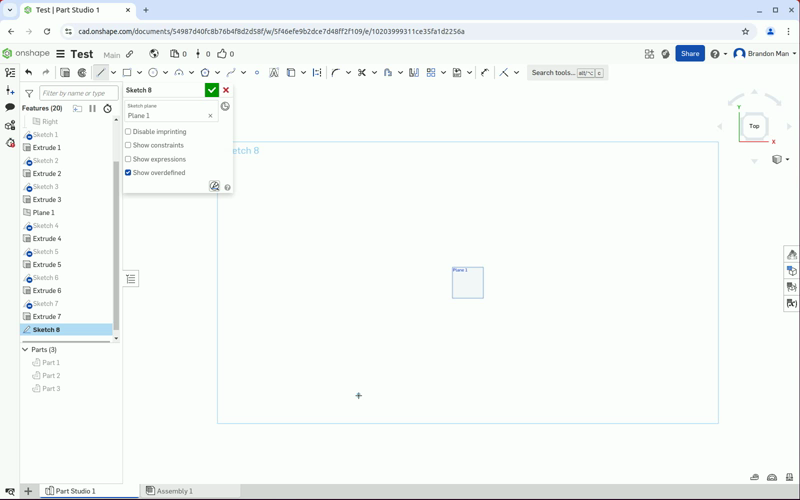
mouse_move(388, 395)
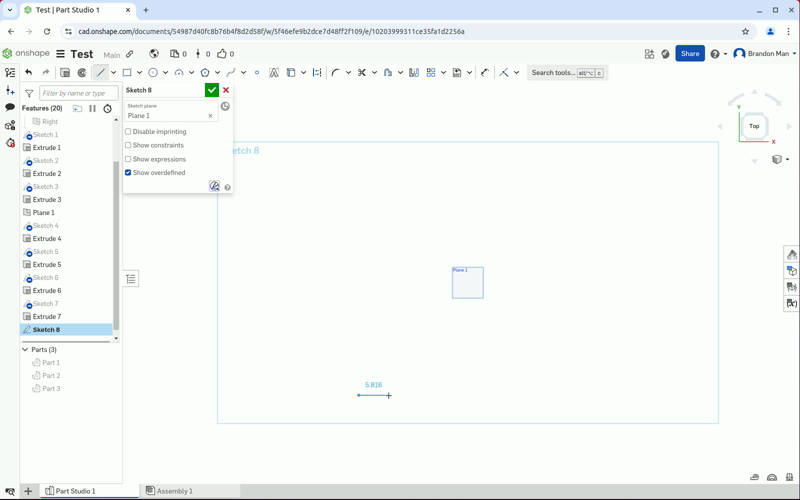
mouse_move(377, 395)
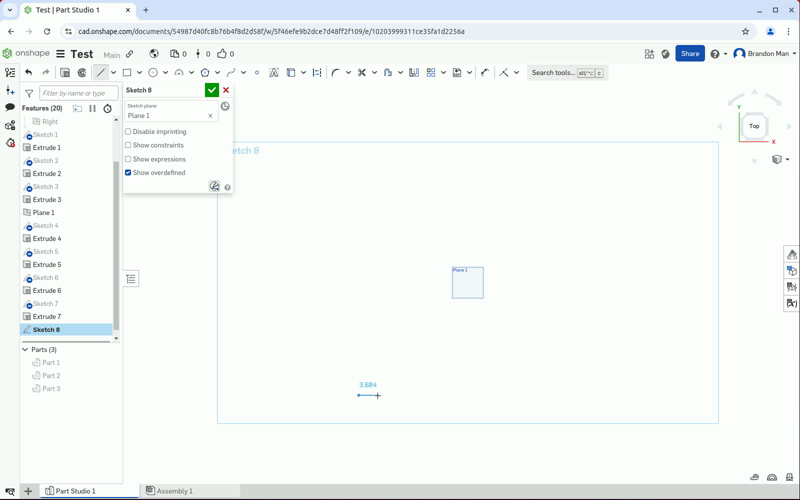
click(377, 395)
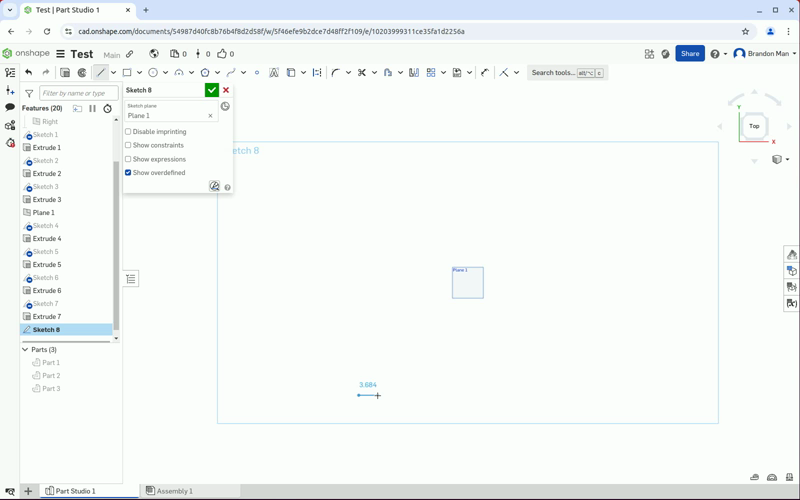
key_up(shift)
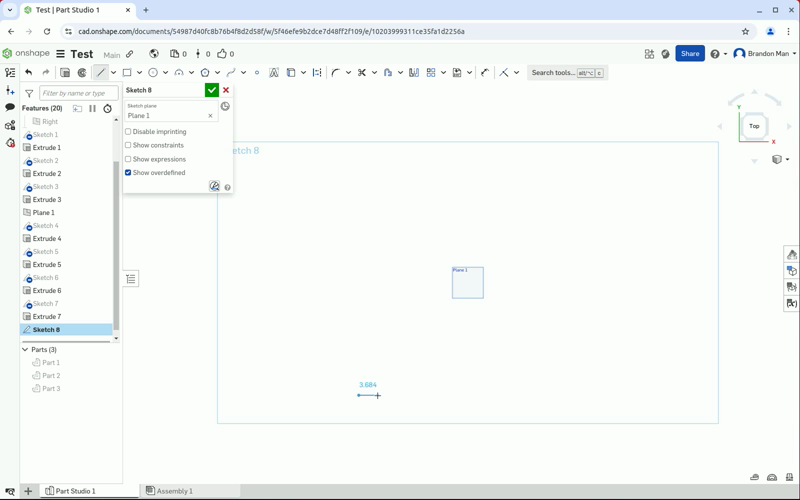
key_down(shift)
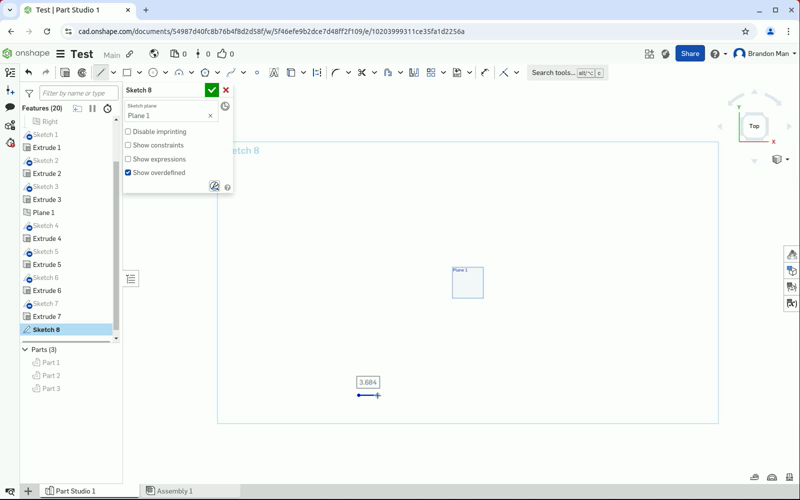
mouse_move(377, 282)
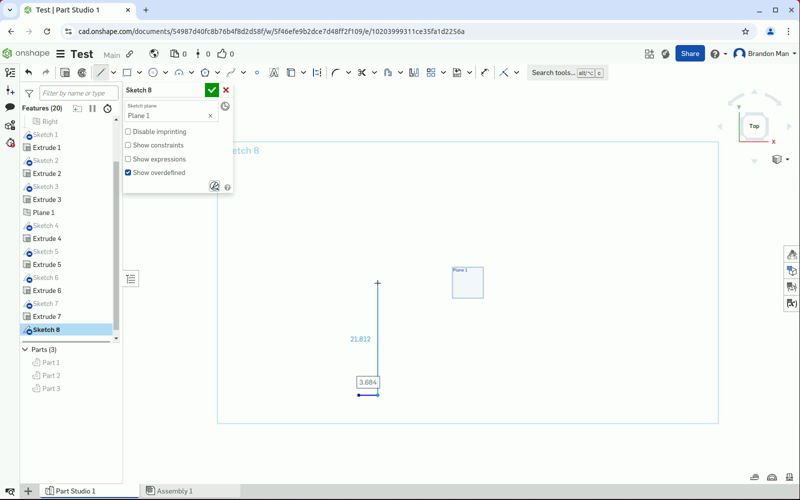
click(377, 282)
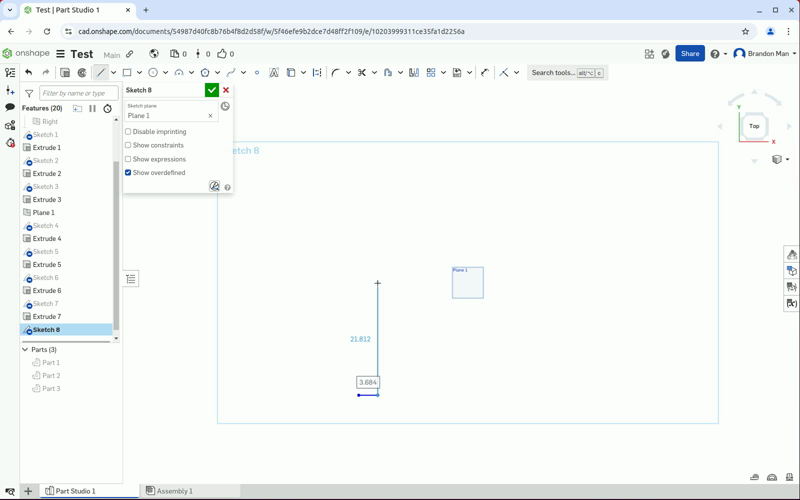
key_up(shift)
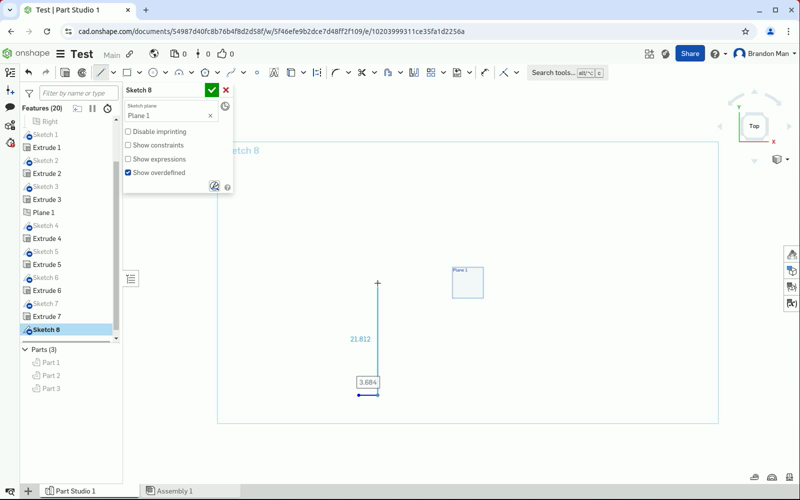
key_down(shift)
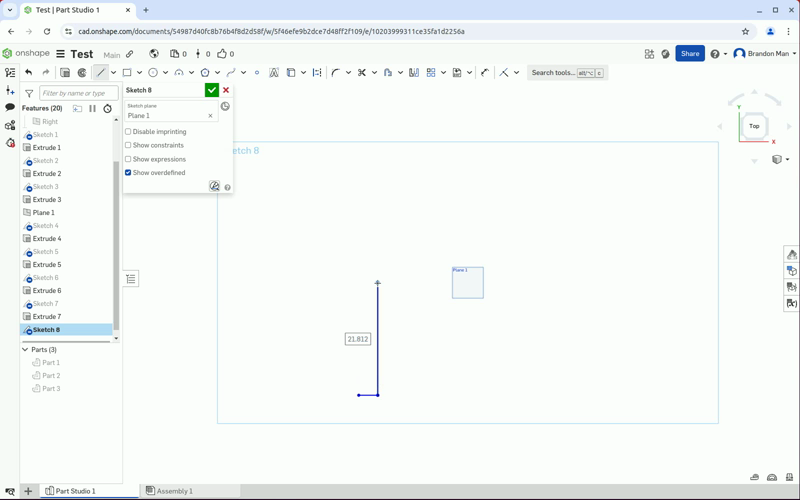
mouse_move(407, 282)
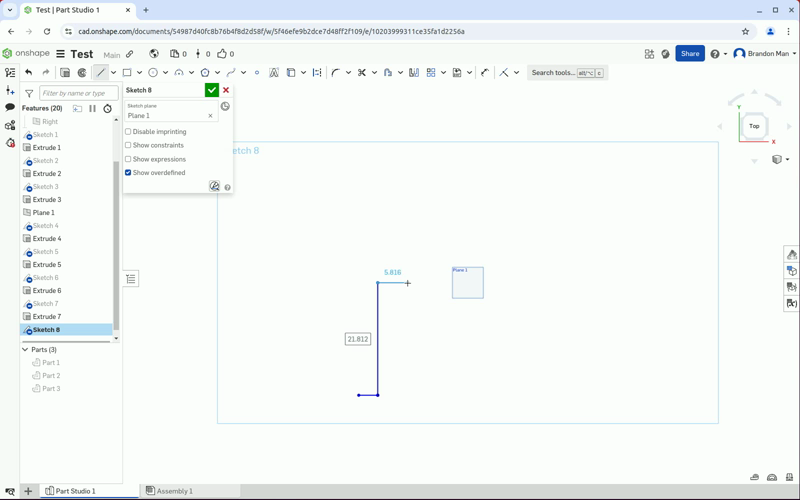
mouse_move(358, 282)
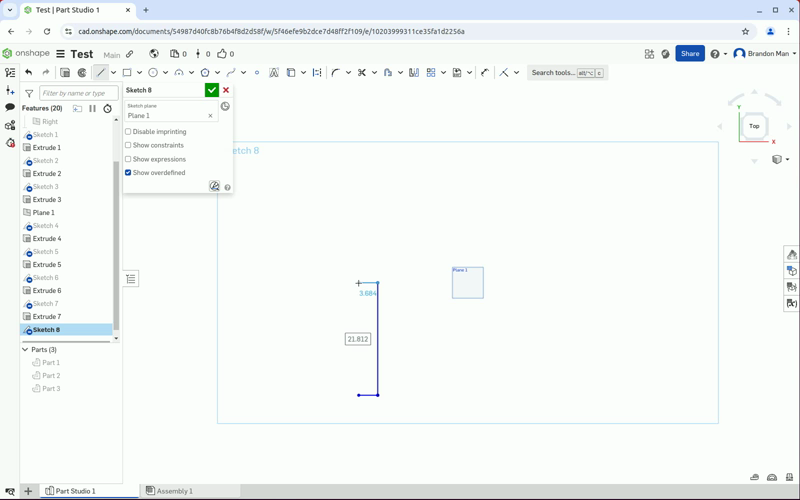
click(358, 282)
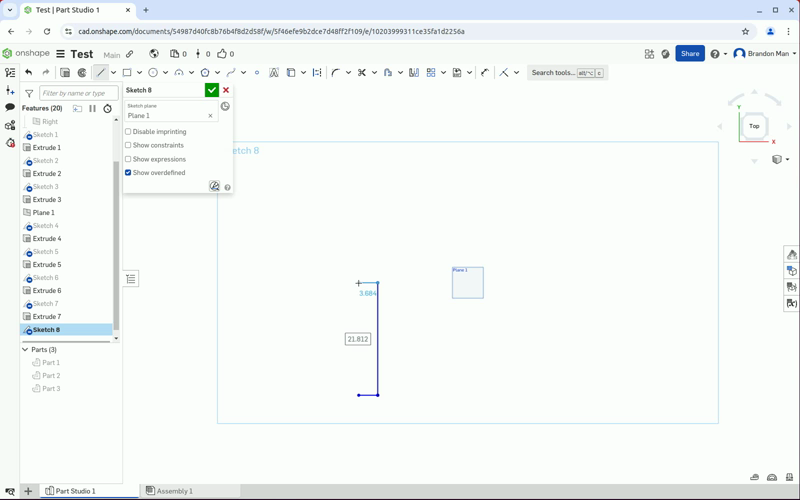
key_up(shift)
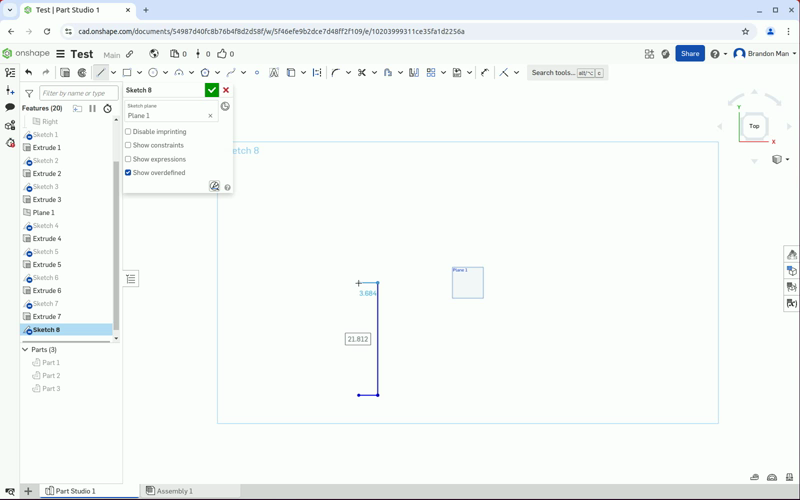
key_down(shift)
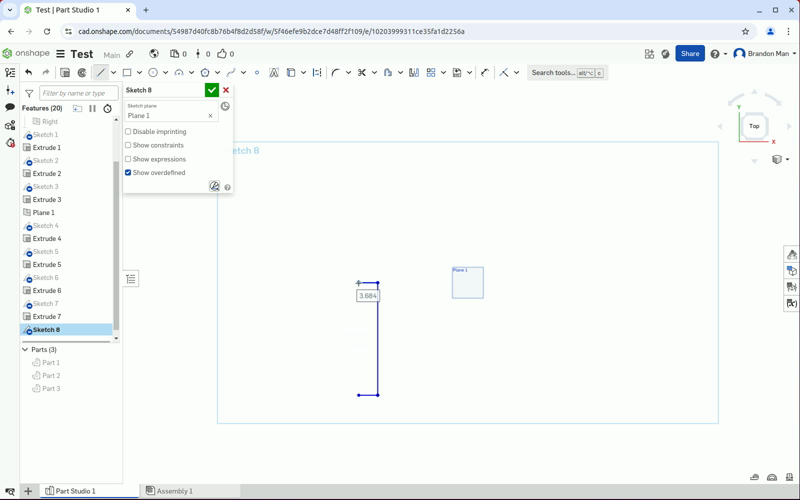
mouse_move(358, 395)
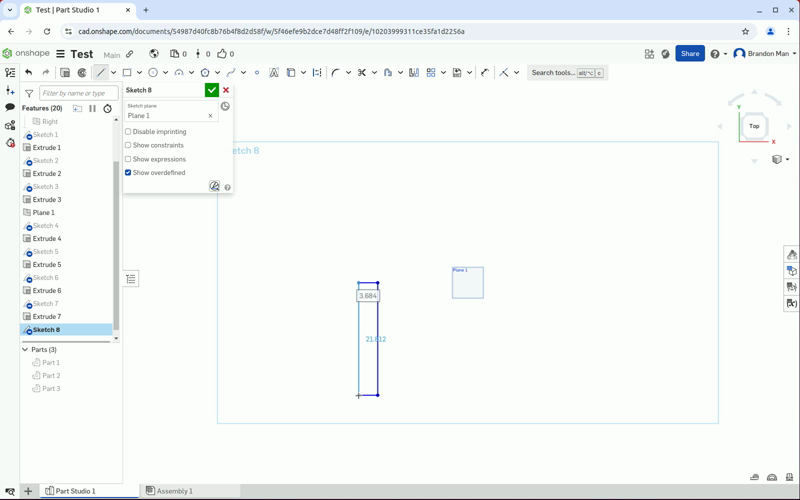
key_up(shift)
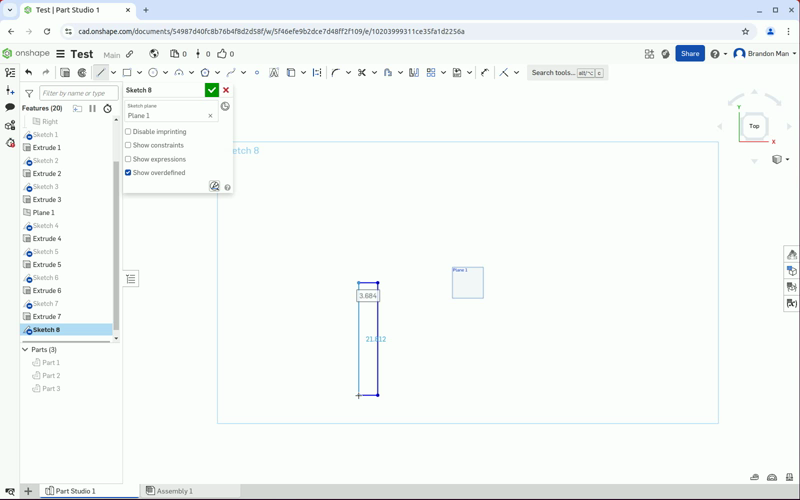
click(358, 395)
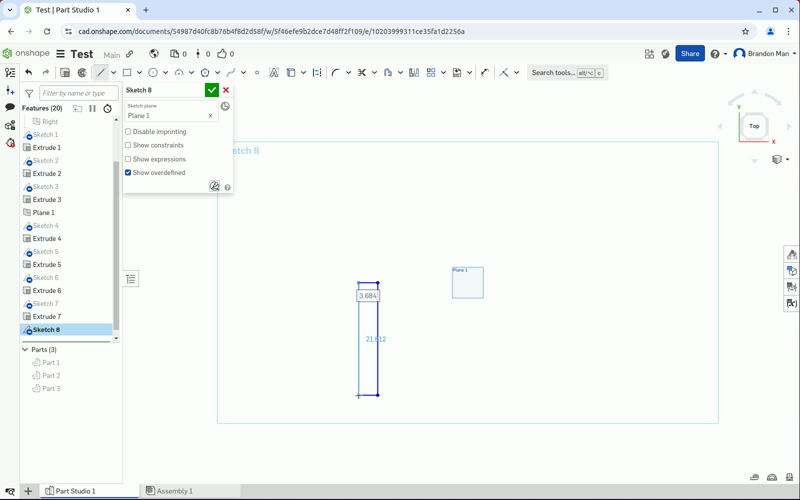
key(esc)
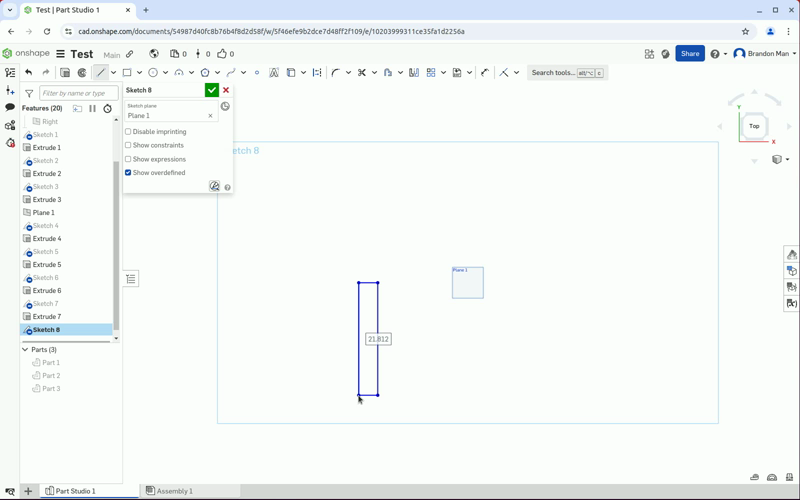
mouse_move(364, 375)
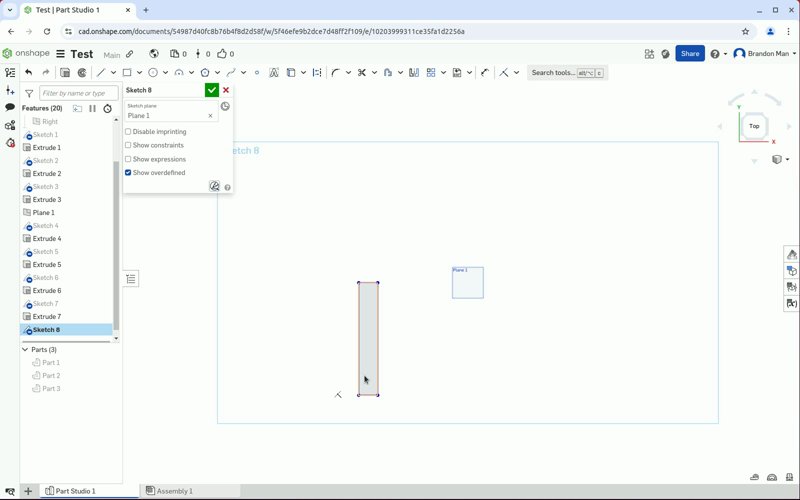
click(364, 375)
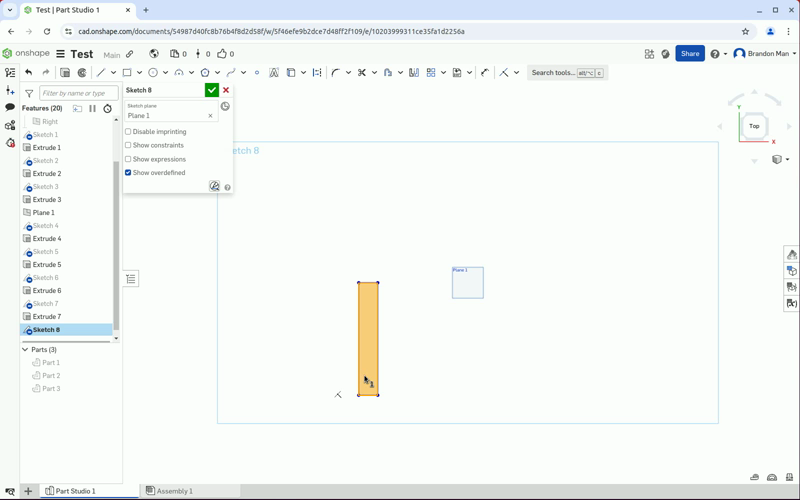
mouse_move(73, 352)
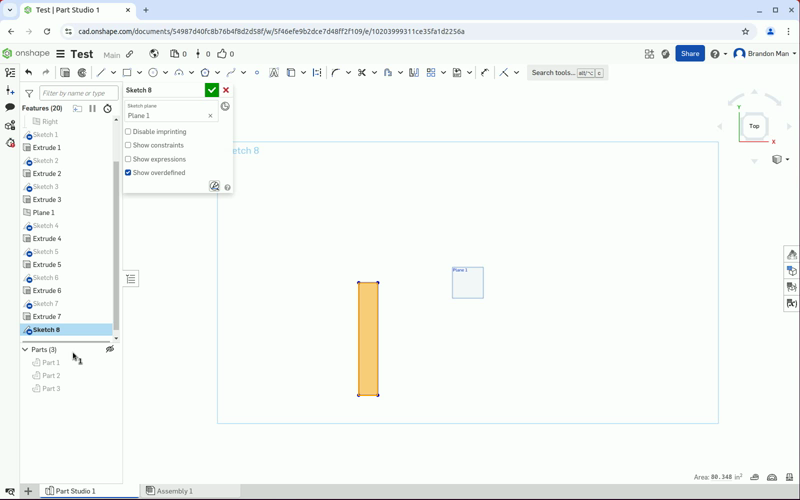
key(shift+y)
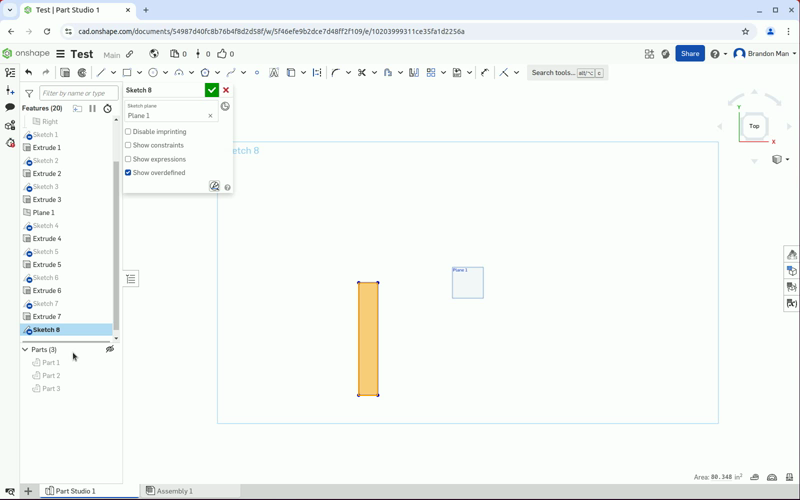
key(shift+e)
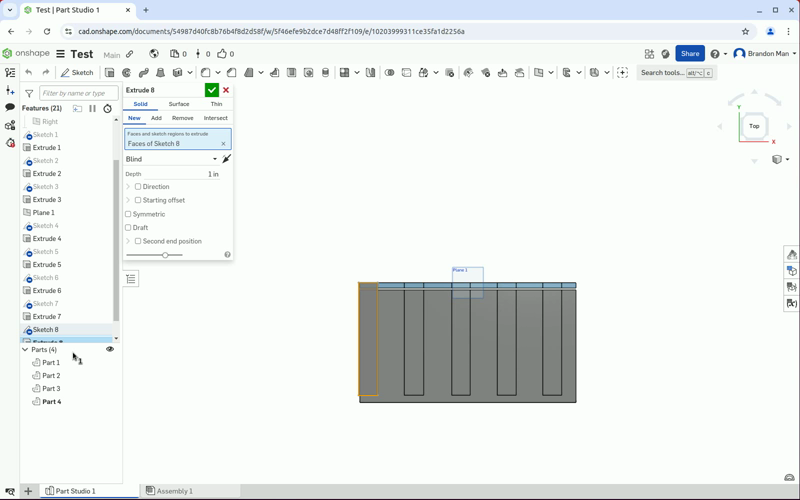
mouse_move(143, 106)
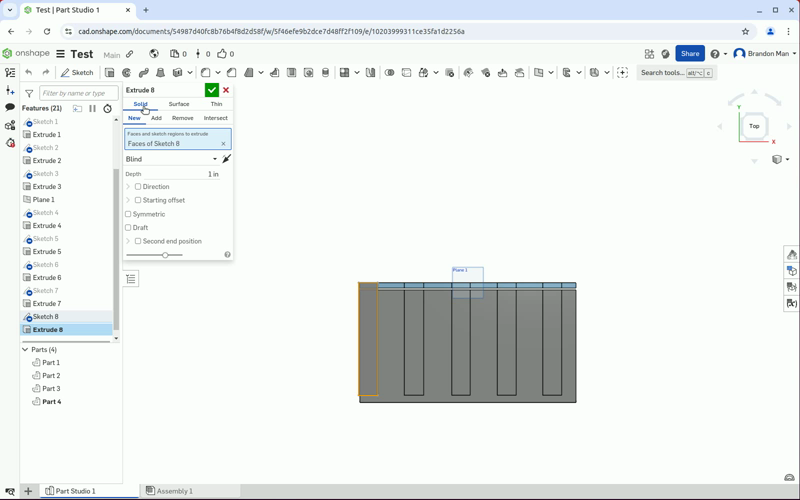
click(143, 106)
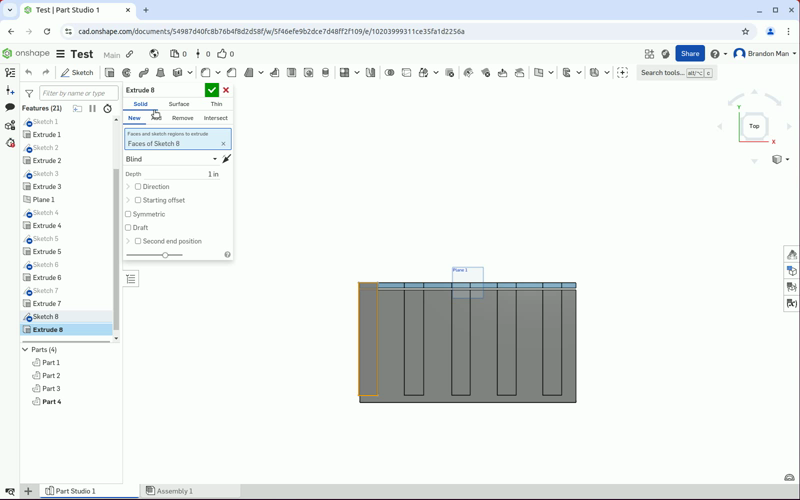
mouse_move(186, 120)
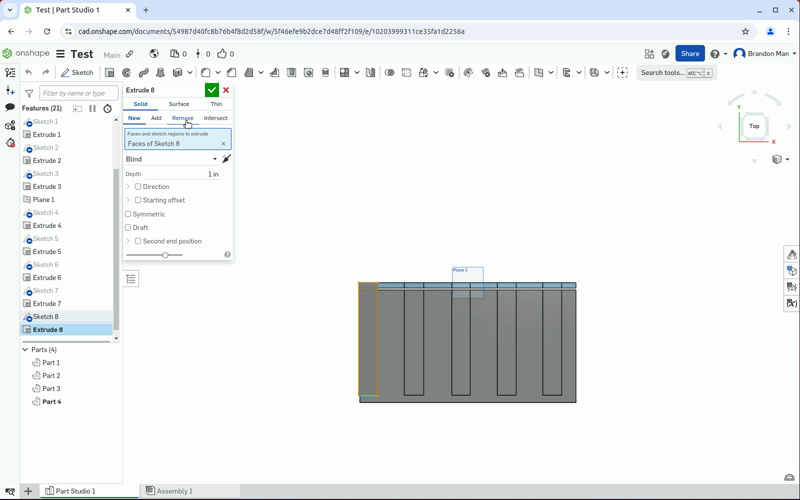
click(186, 120)
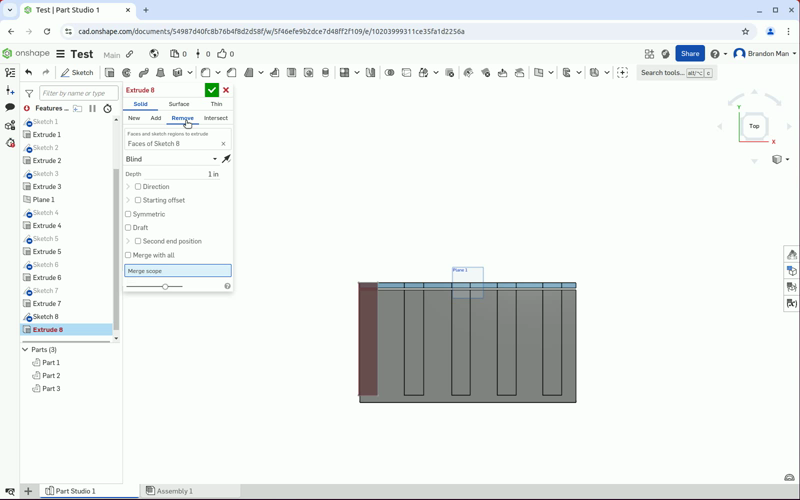
key(tab, 4)
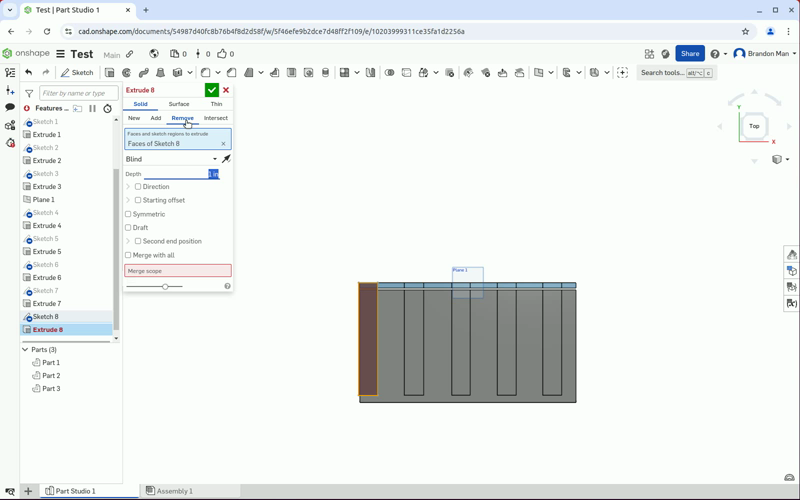
text(0.481)
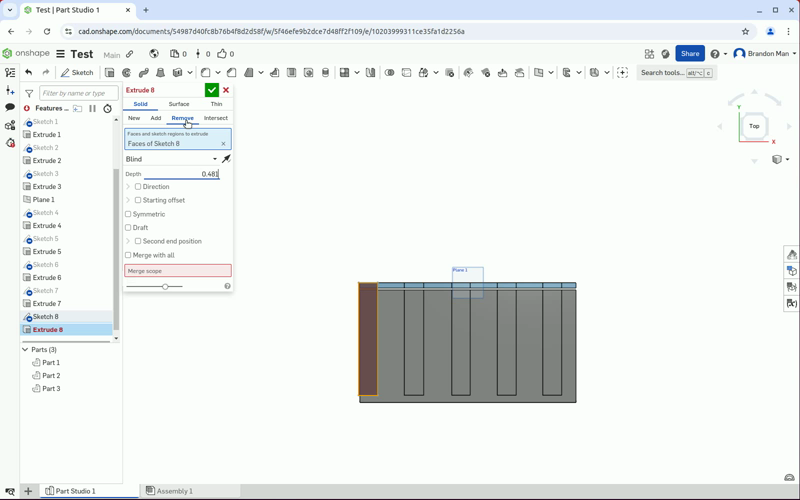
key(tab, 6)
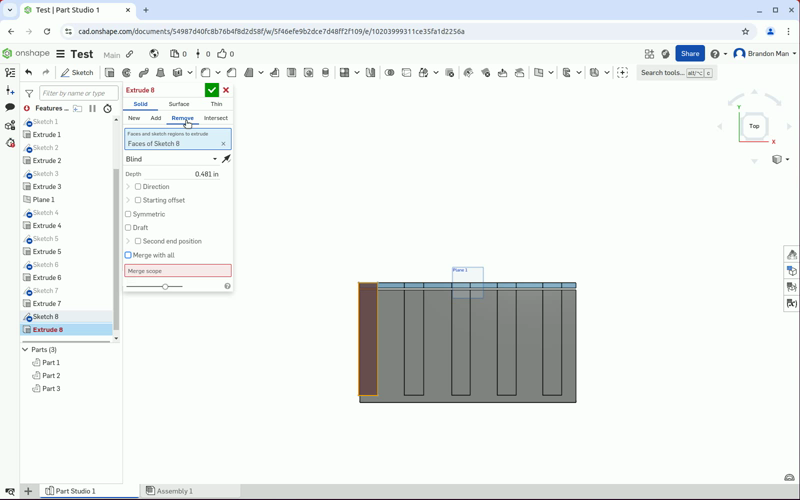
key(space)
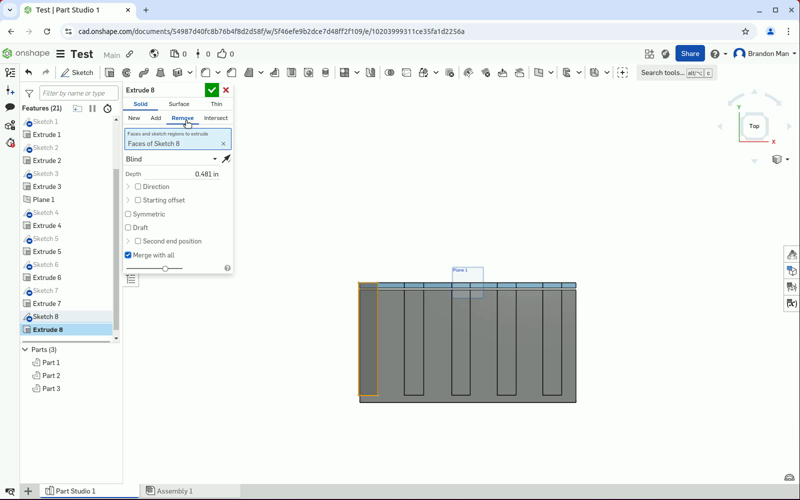
key(enter)
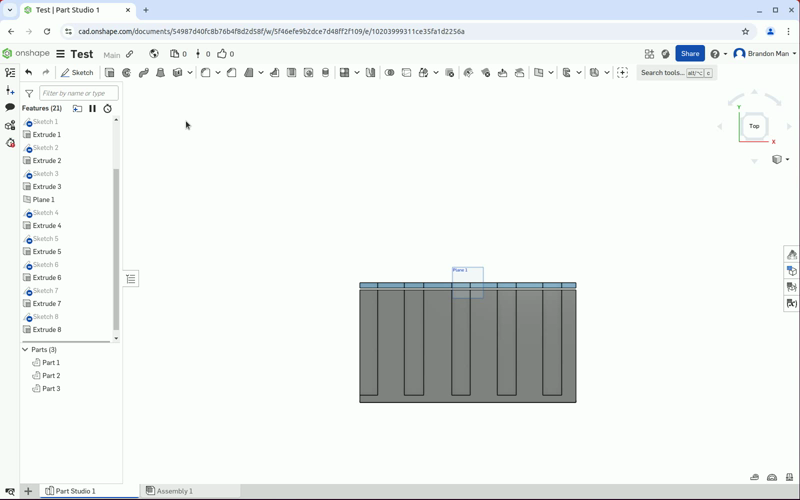
key(shift+h)
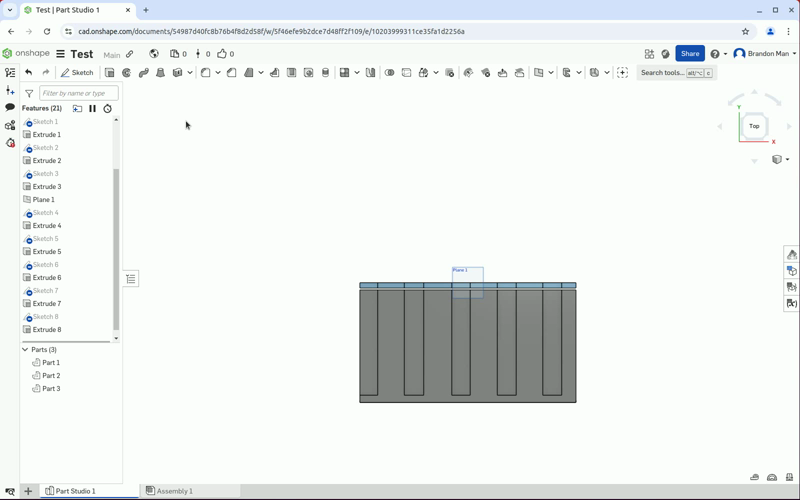
key(shift+h)
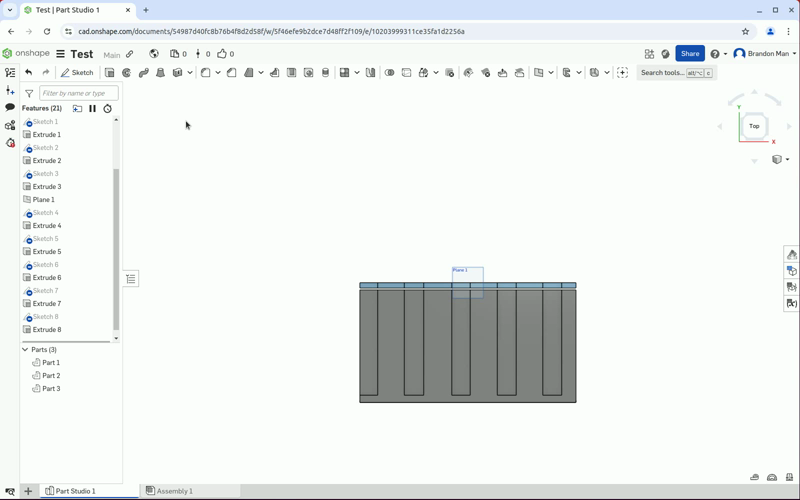
key(shift+7)
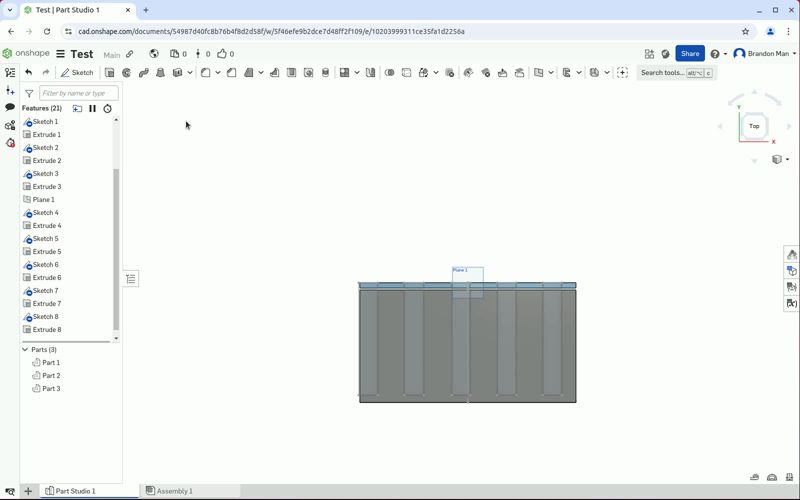
key(up, 3)
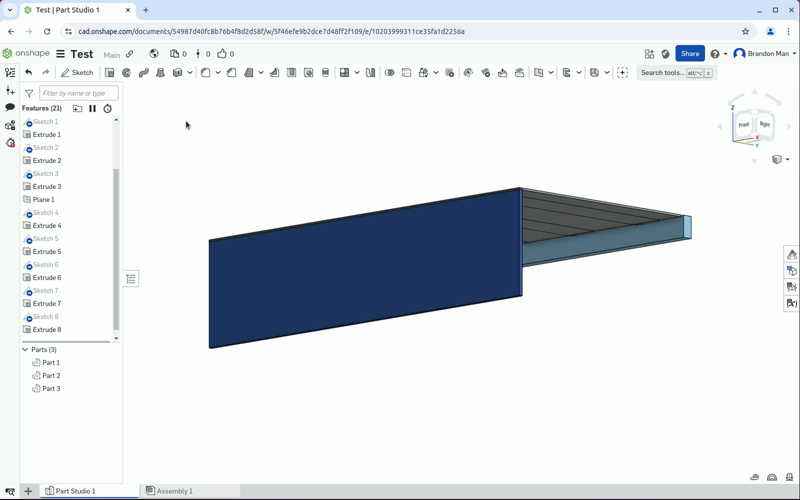
key(left, 3)
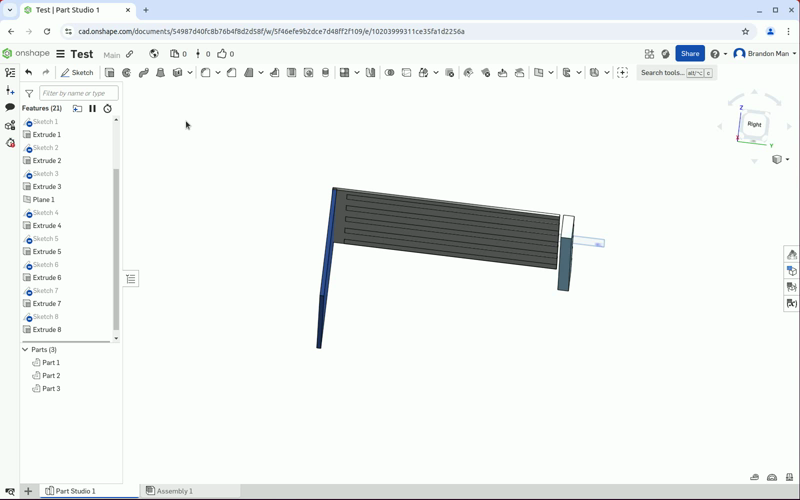
key(right, 3)
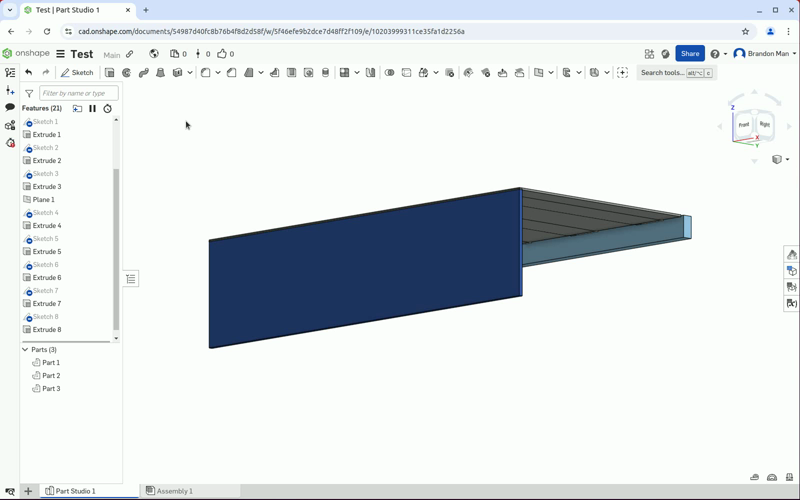
key(down, 3)
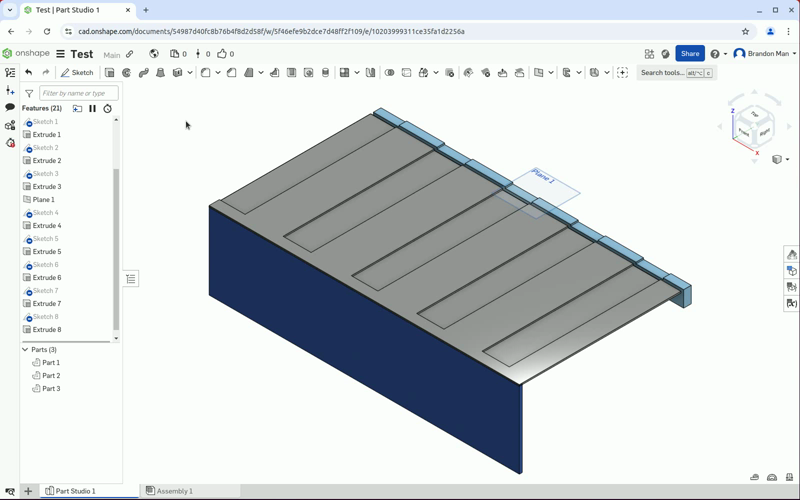
mouse_move(69, 124)
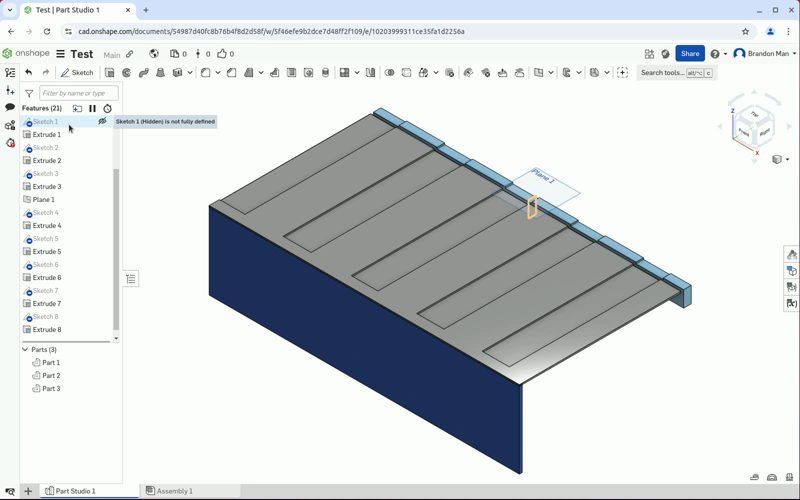
click(69, 124)